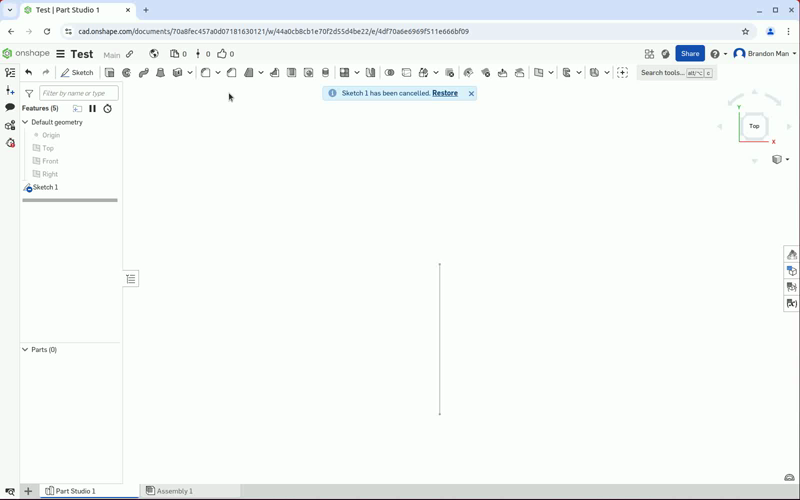
key(shift+h)
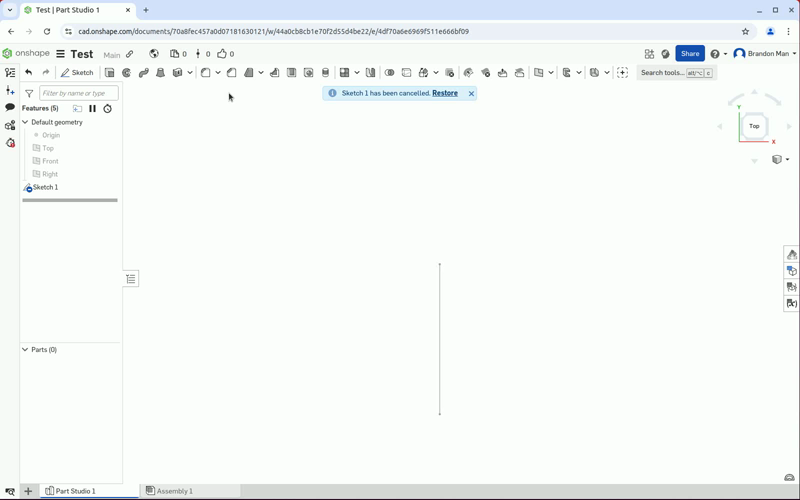
key(shift+s)
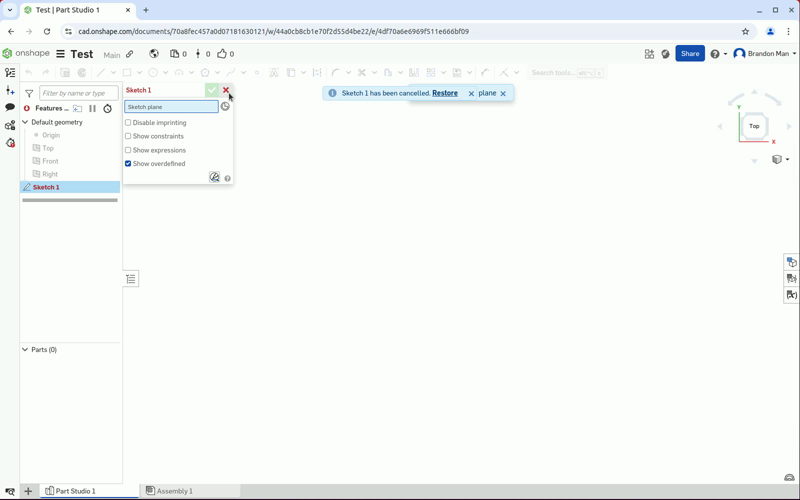
mouse_move(73, 150)
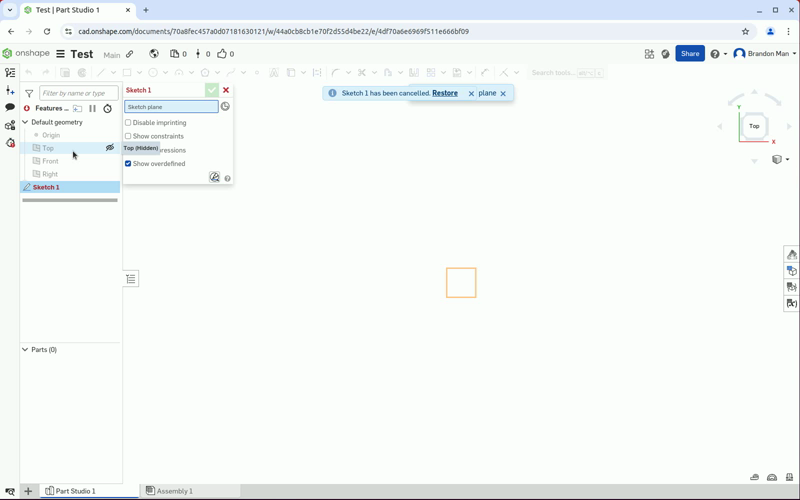
click(73, 150)
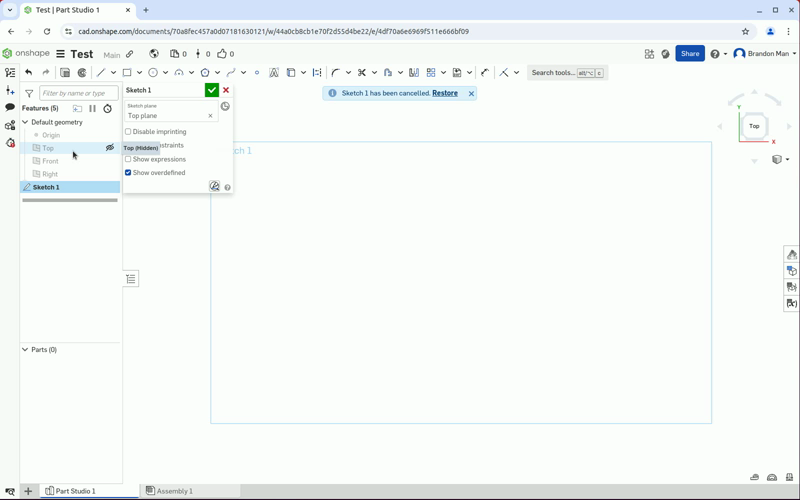
mouse_move(73, 352)
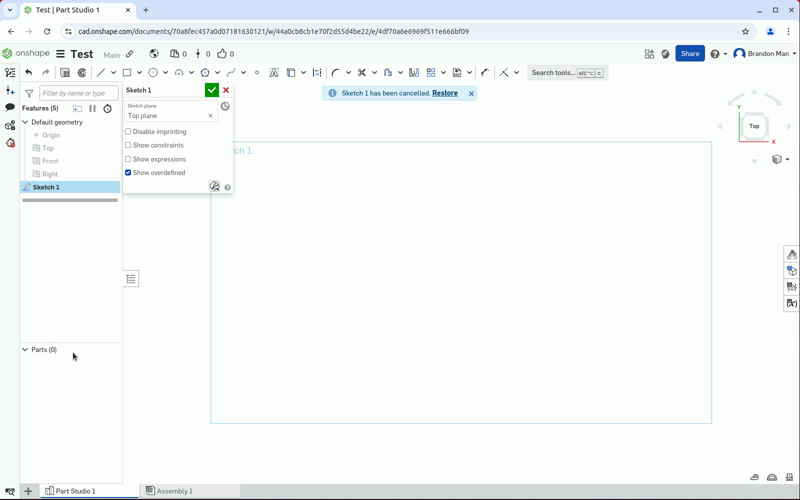
key(y)
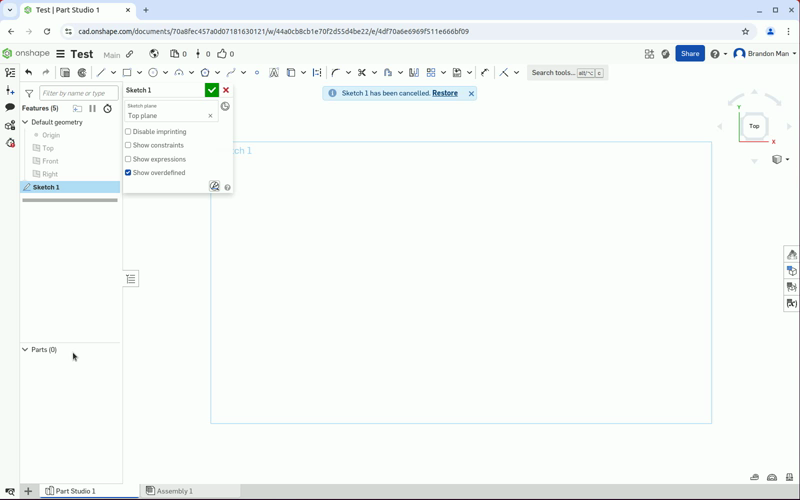
key(l)
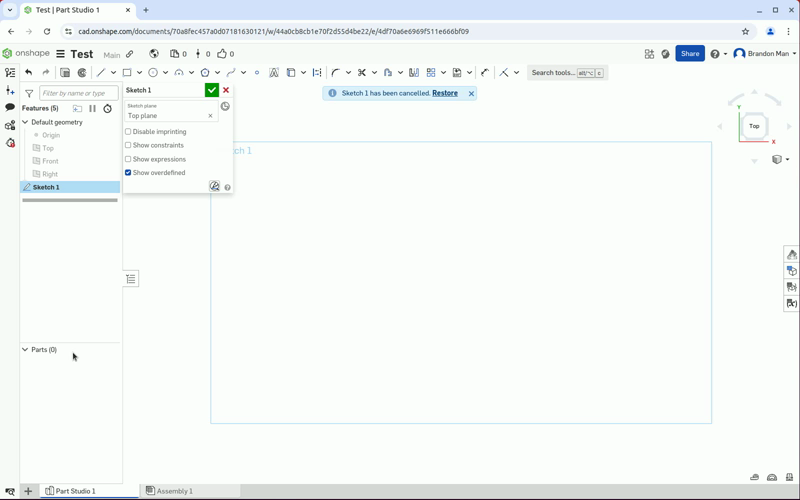
key_down(shift)
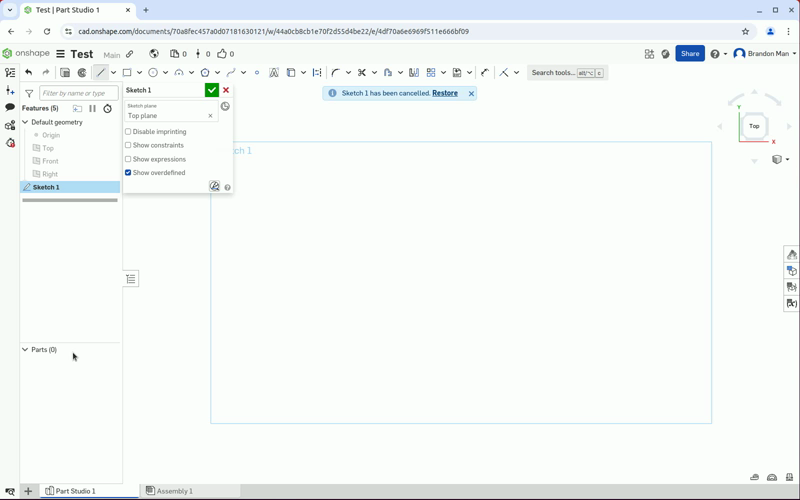
mouse_move(460, 282)
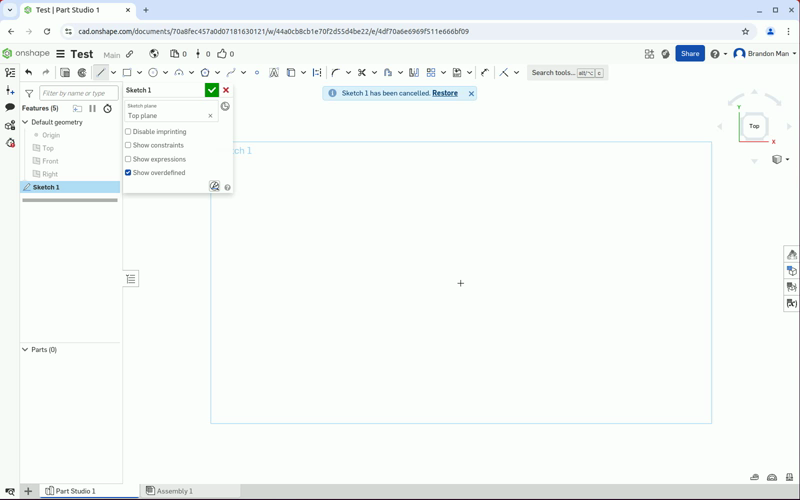
click(460, 282)
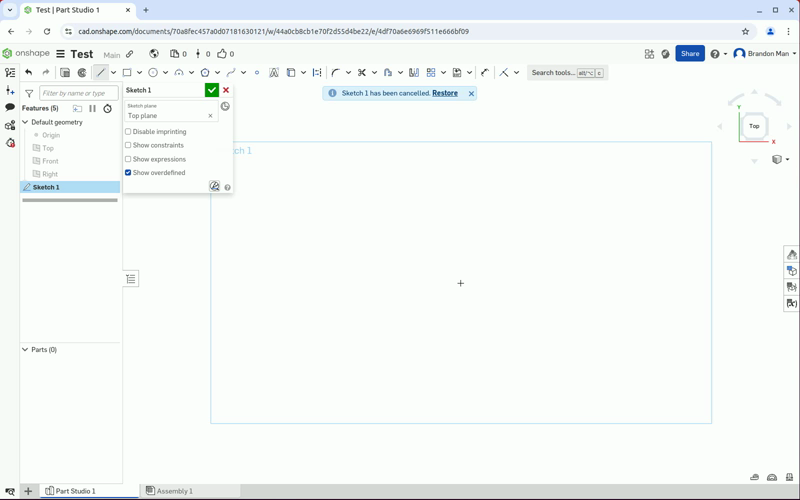
key_up(shift)
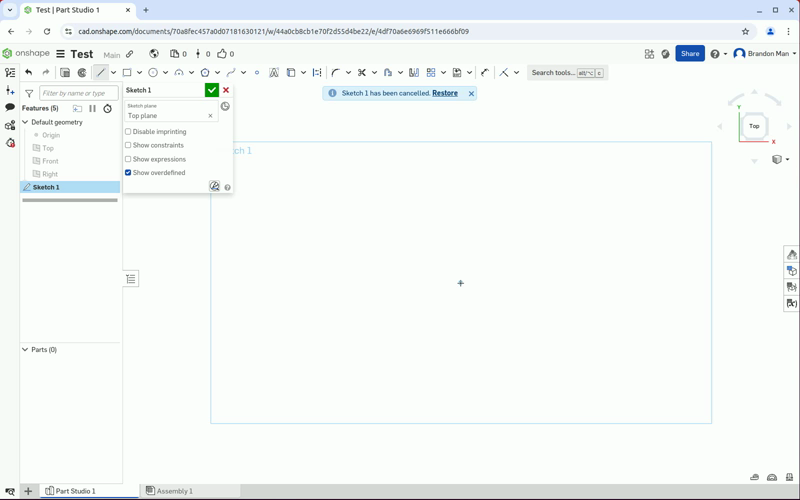
key_down(shift)
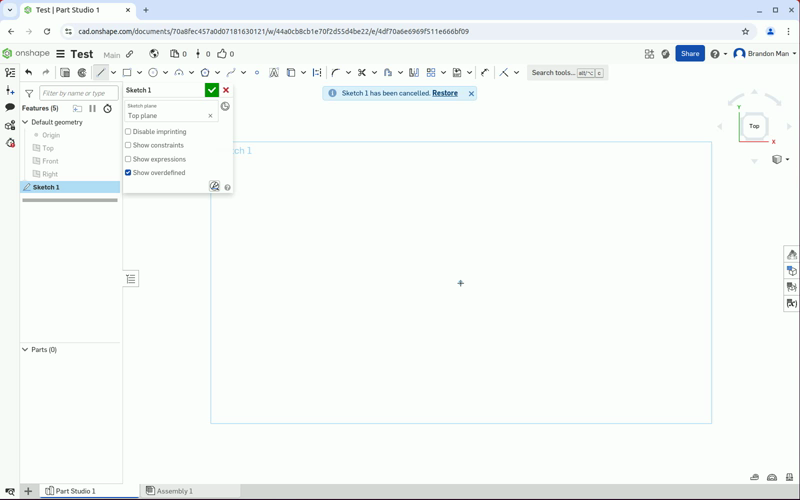
mouse_move(573, 282)
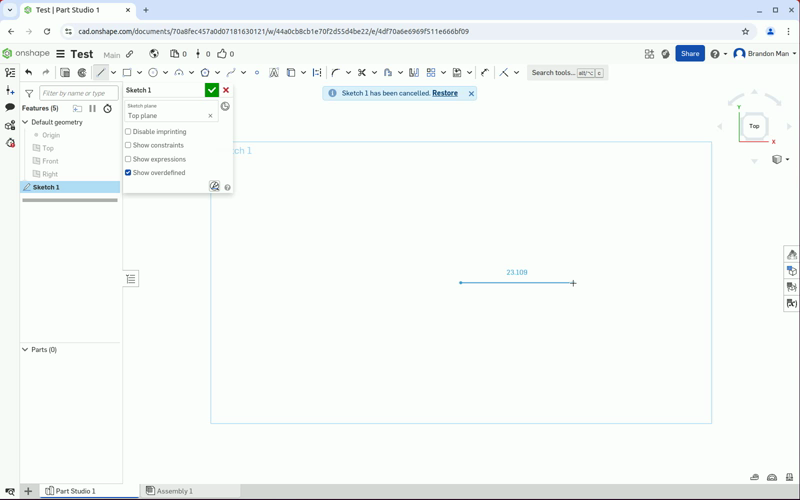
click(573, 282)
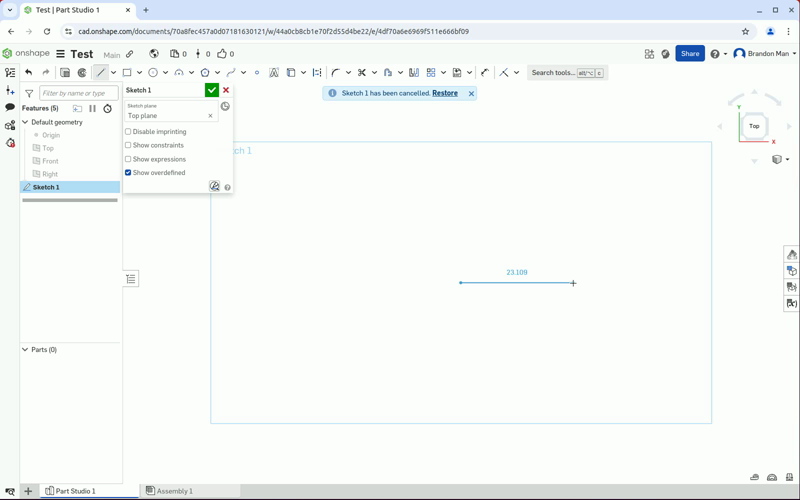
key_up(shift)
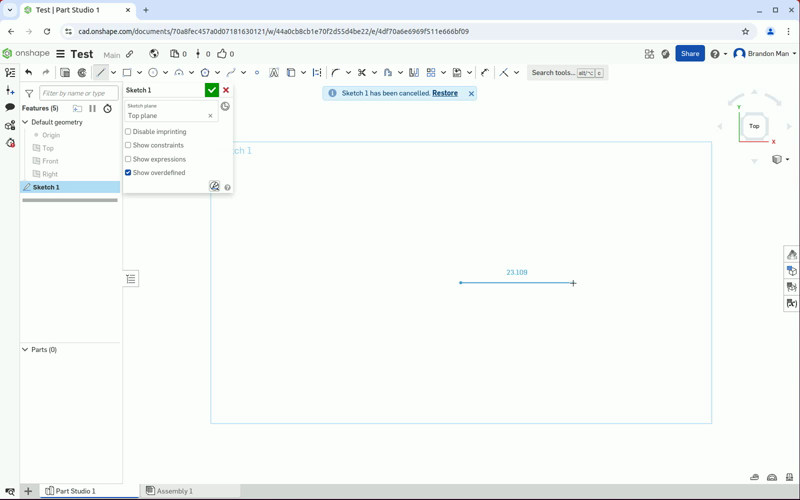
key_down(shift)
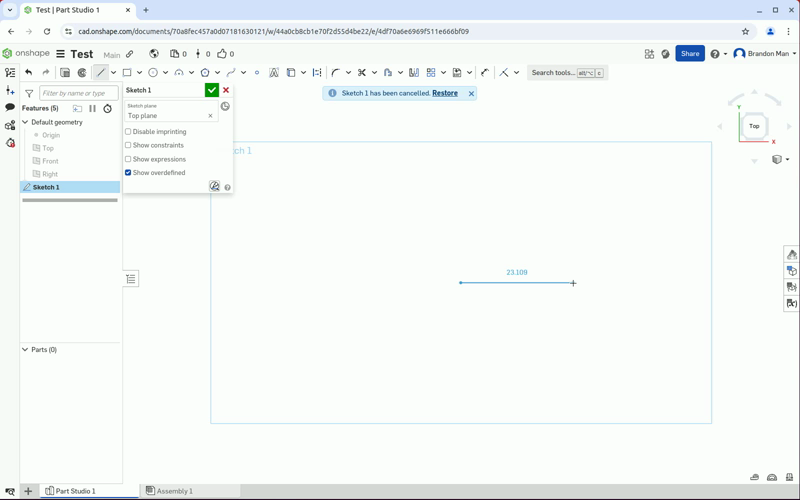
mouse_move(589, 282)
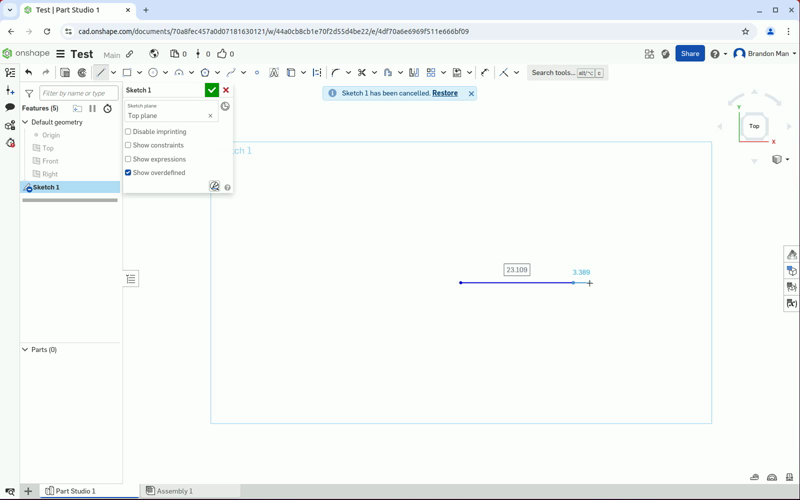
mouse_move(573, 272)
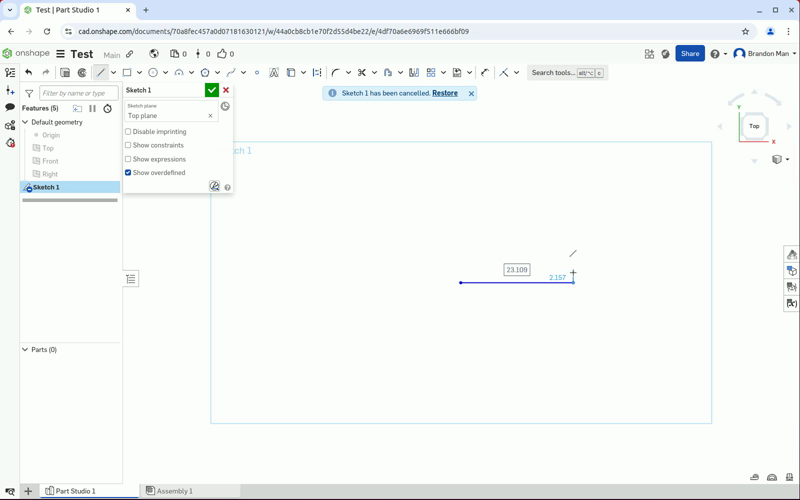
click(573, 272)
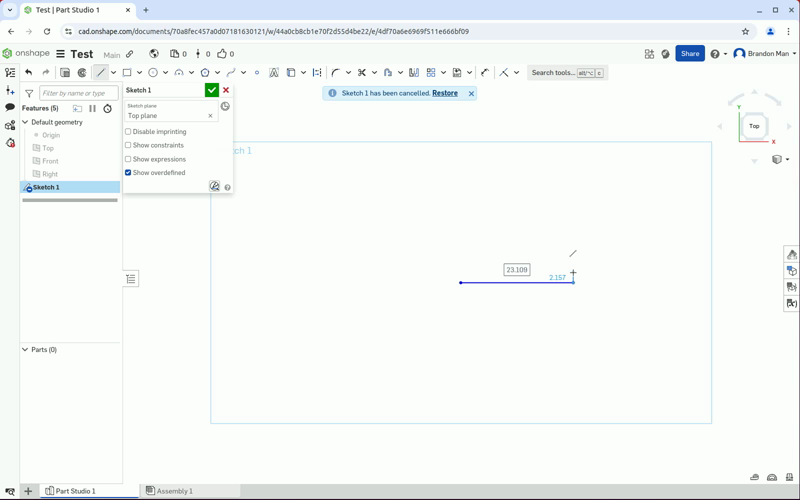
key_up(shift)
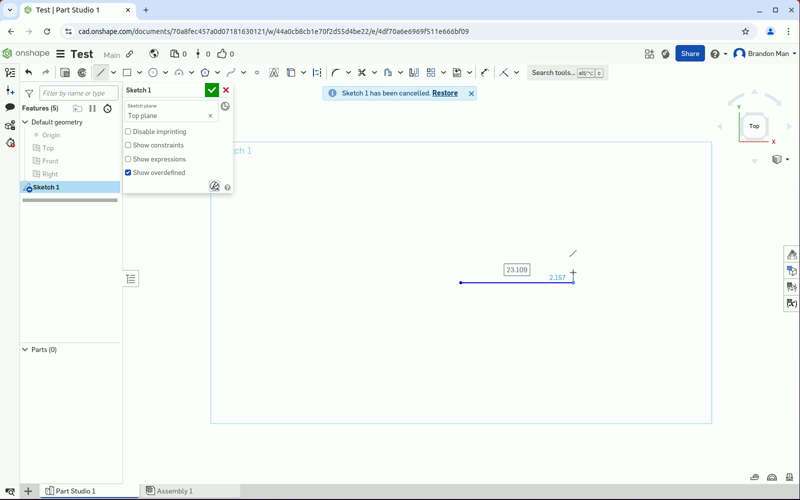
key_down(shift)
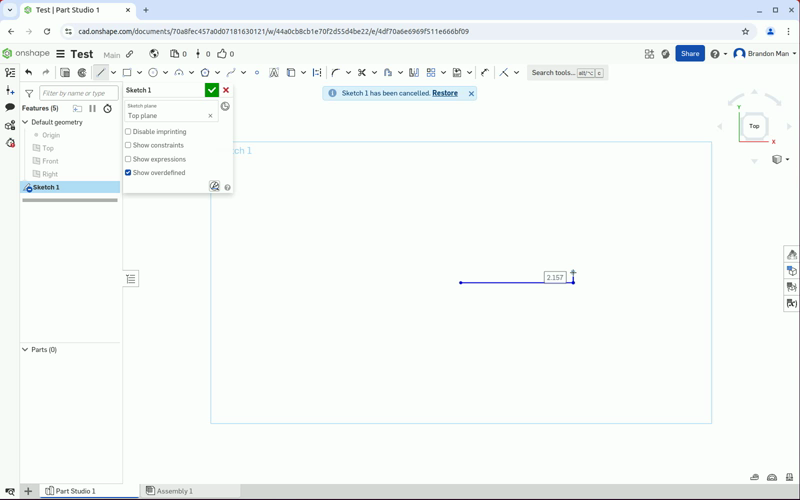
mouse_move(589, 272)
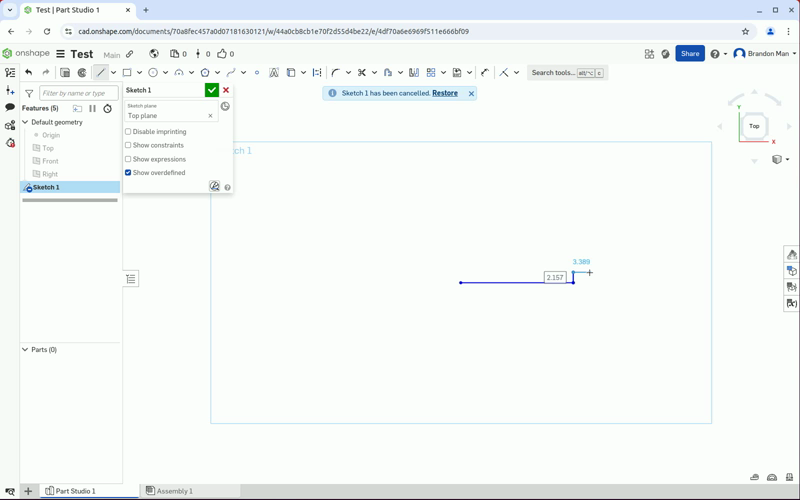
mouse_move(570, 272)
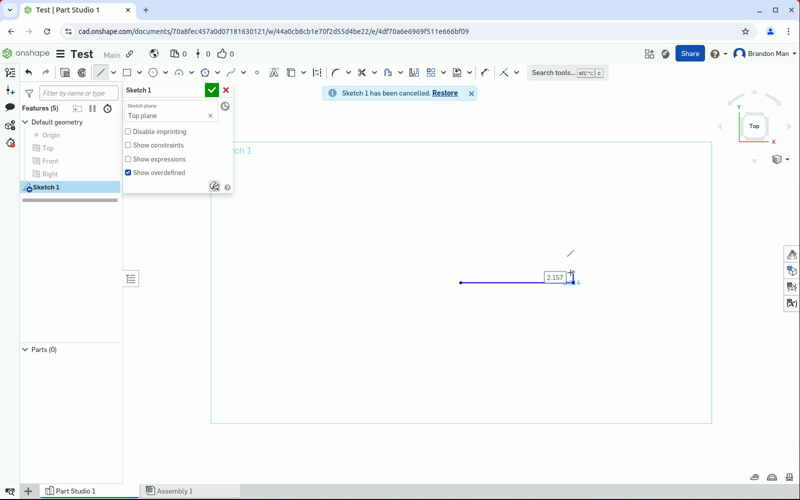
scroll(6)
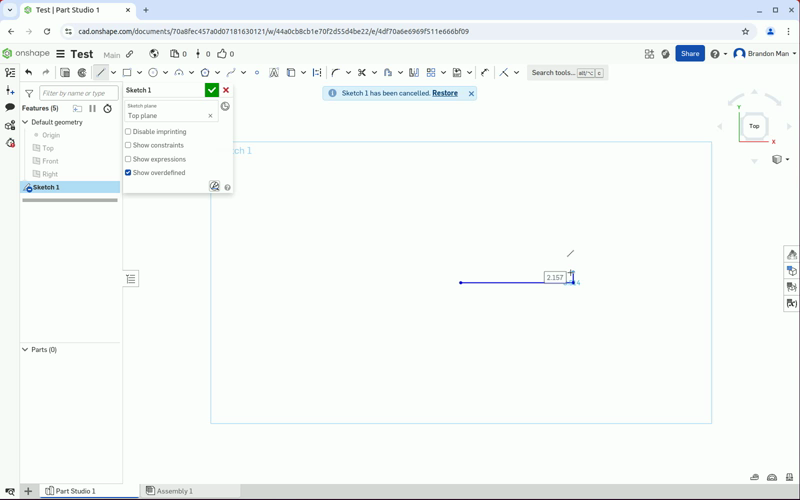
scroll(6)
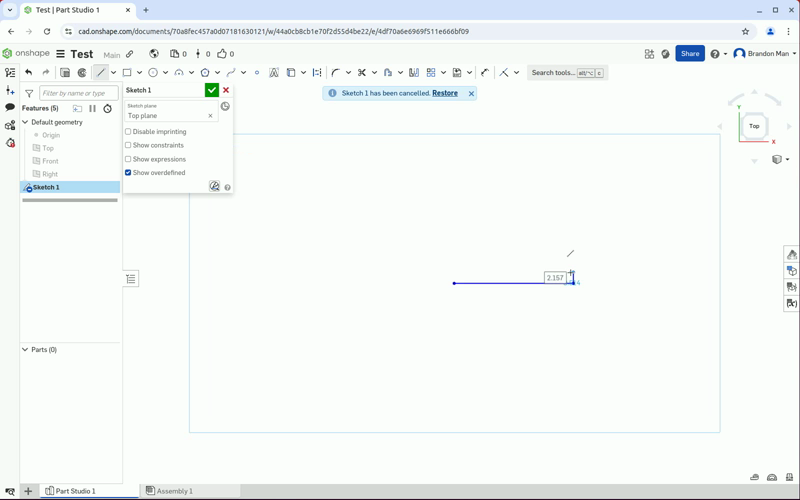
scroll(6)
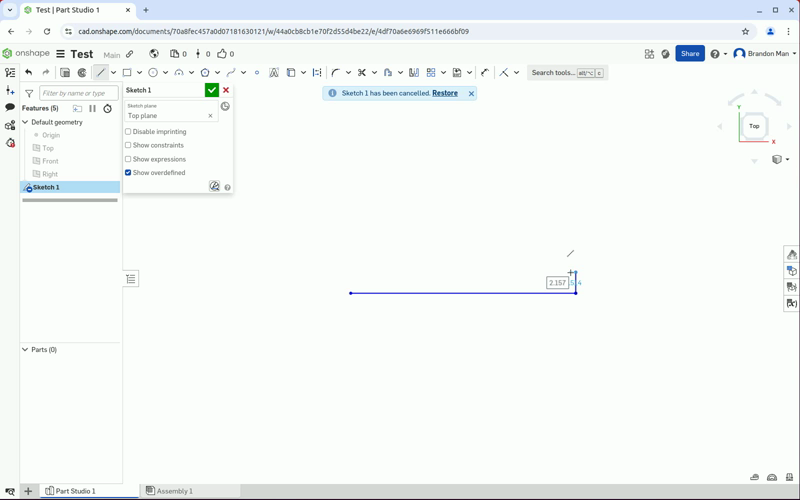
scroll(6)
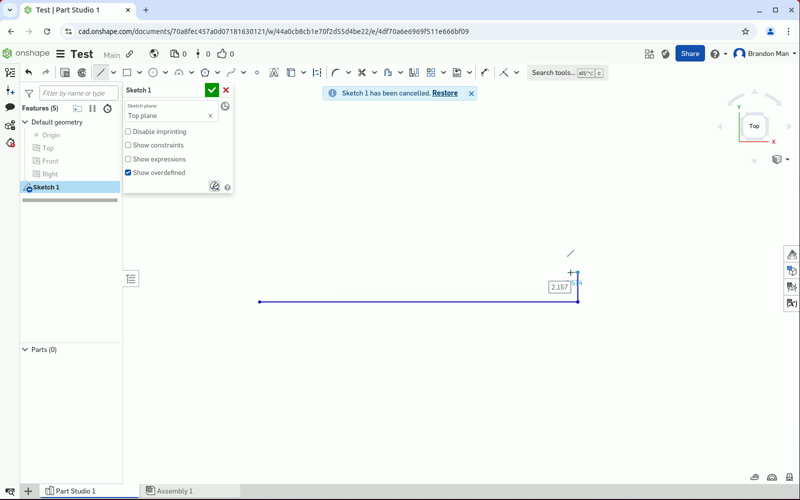
scroll(6)
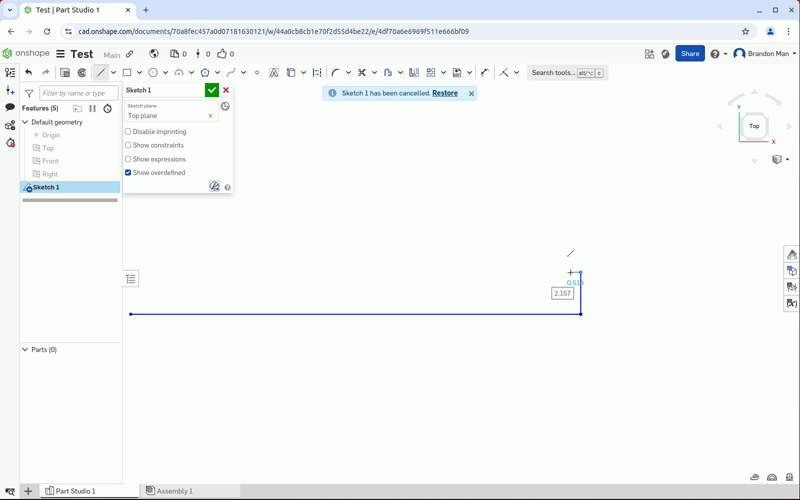
scroll(6)
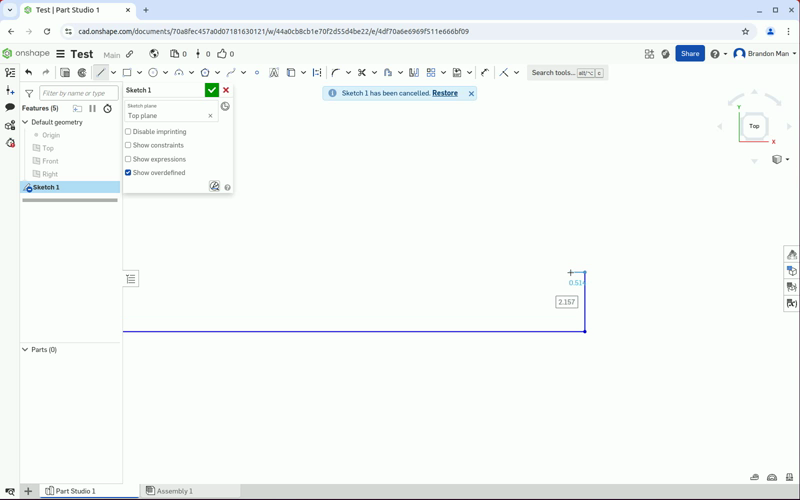
scroll(6)
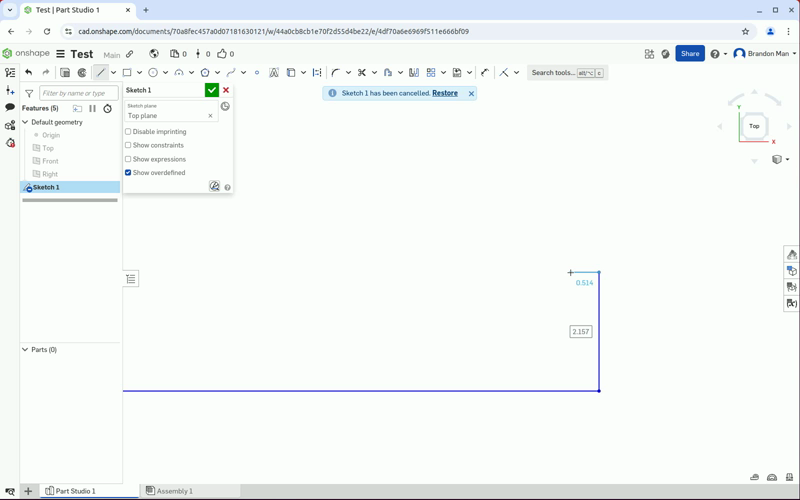
click(570, 272)
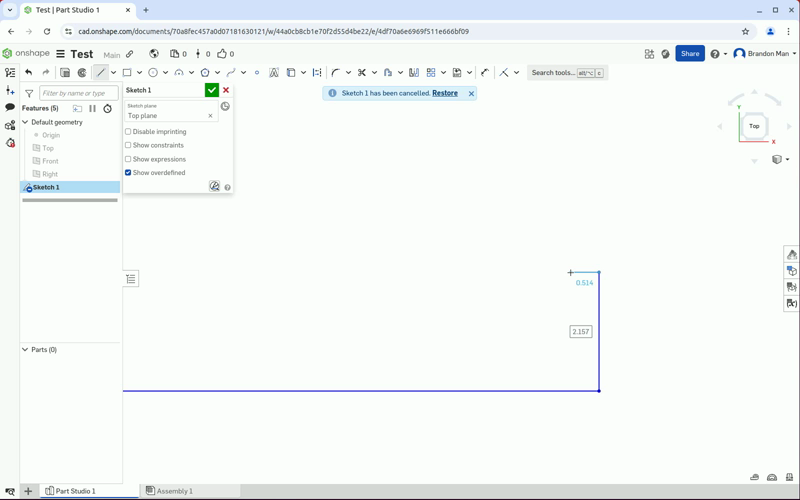
scroll(-6)
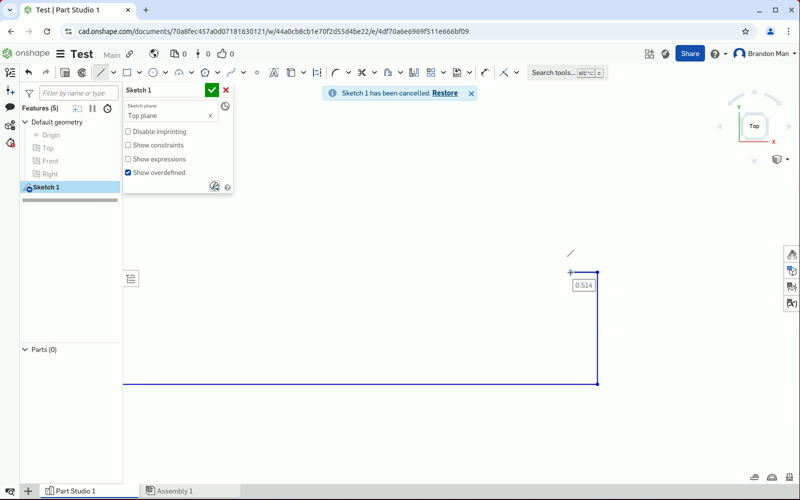
scroll(-6)
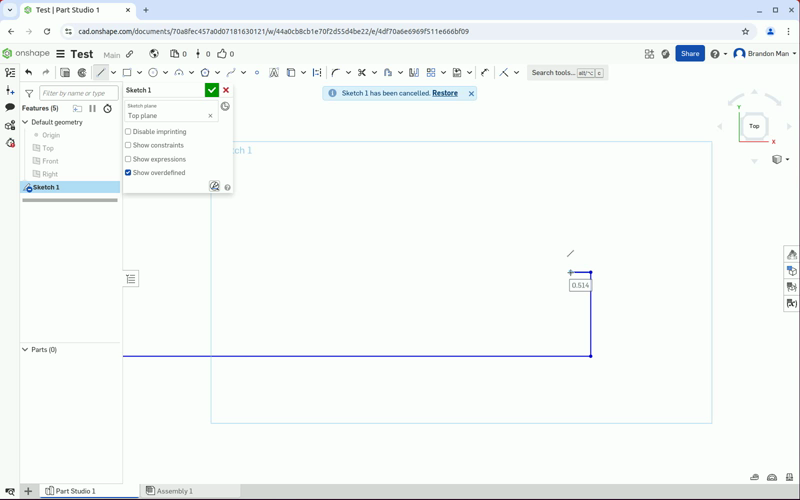
scroll(-6)
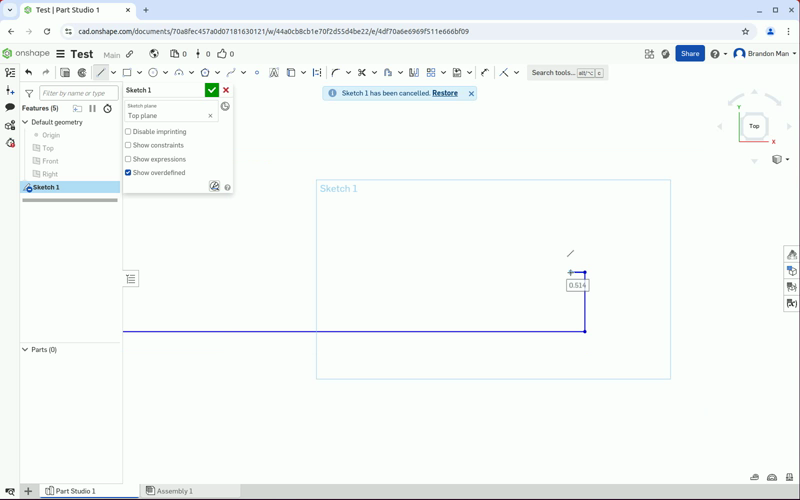
scroll(-6)
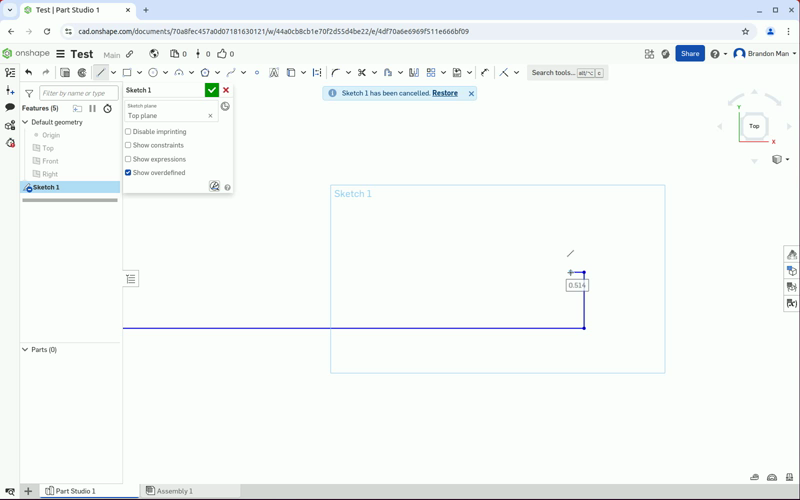
scroll(-6)
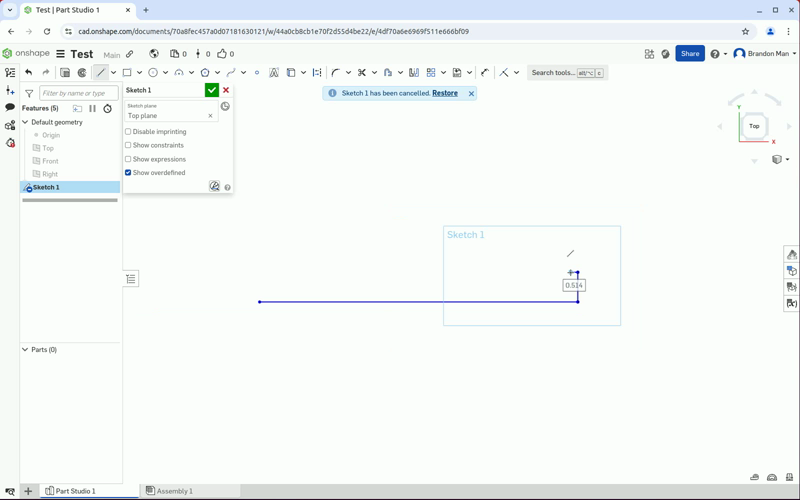
scroll(-6)
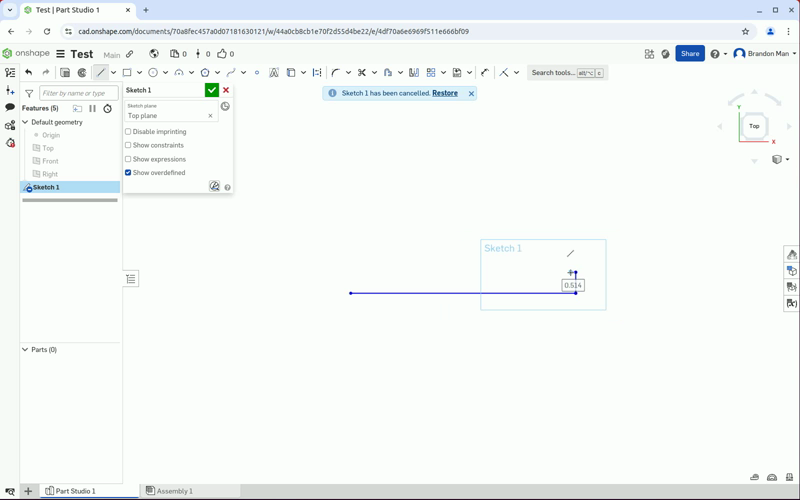
scroll(-6)
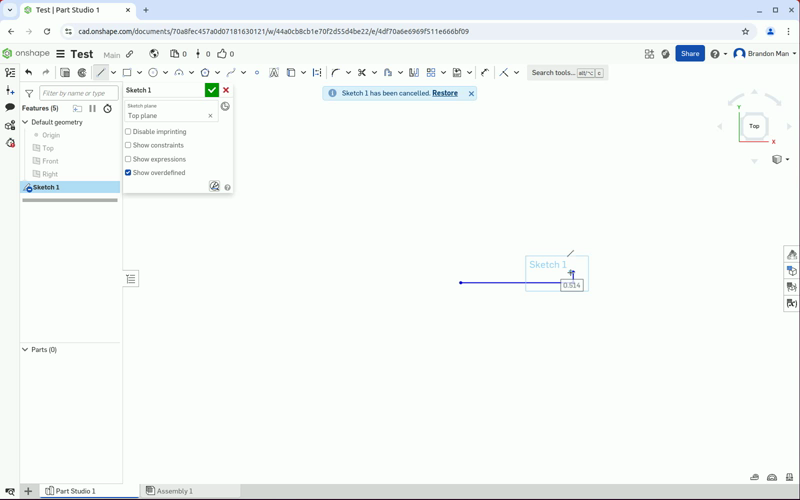
key_up(shift)
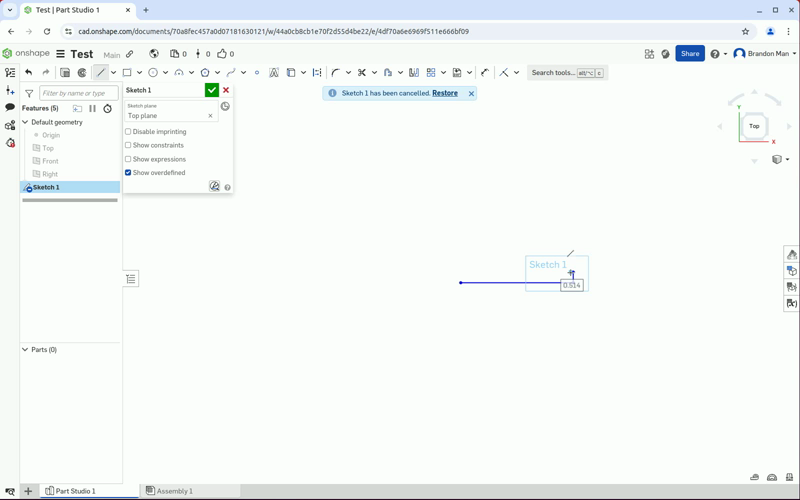
key_down(shift)
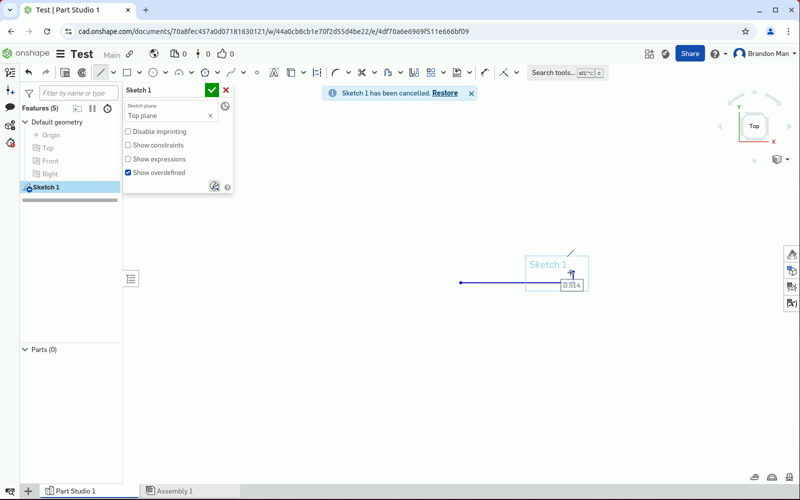
mouse_move(589, 272)
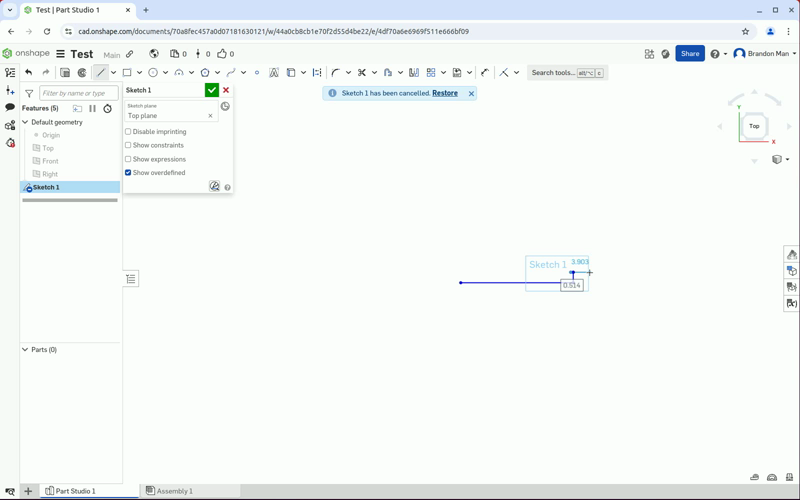
mouse_move(566, 272)
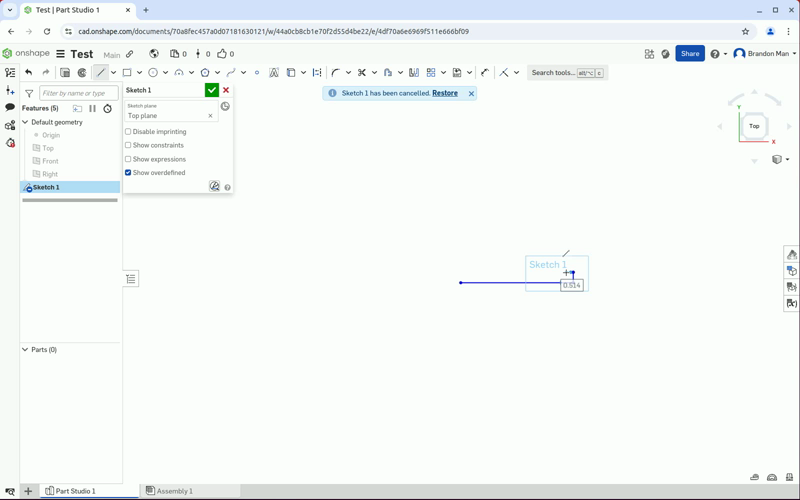
scroll(6)
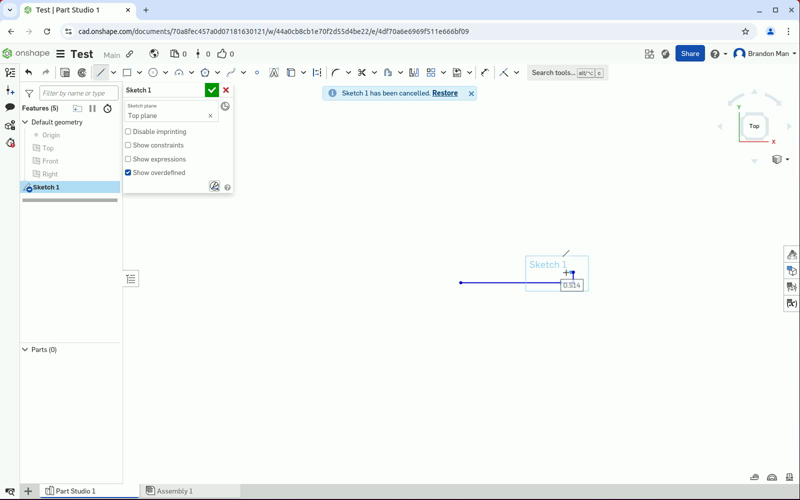
scroll(6)
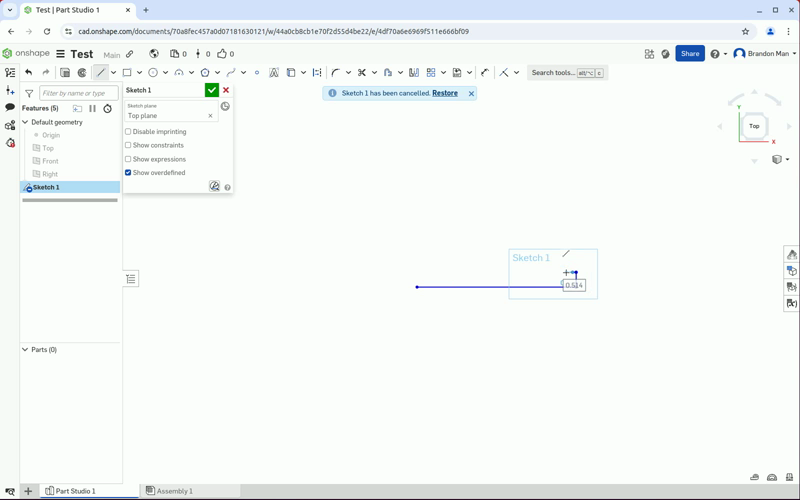
scroll(6)
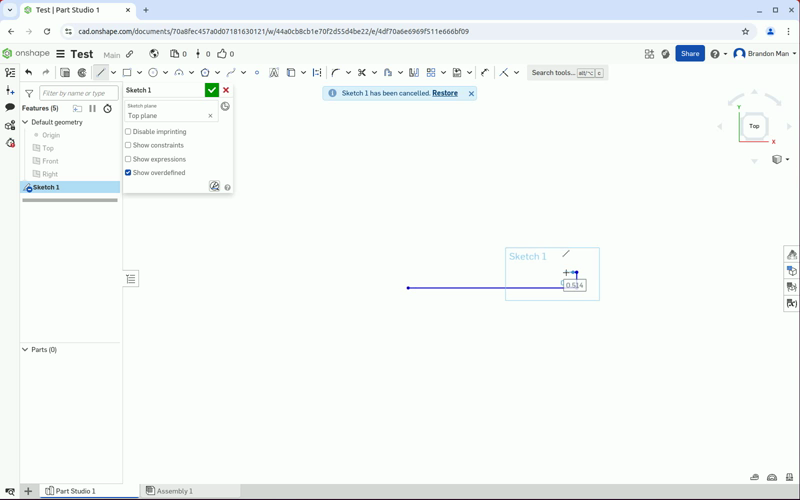
scroll(6)
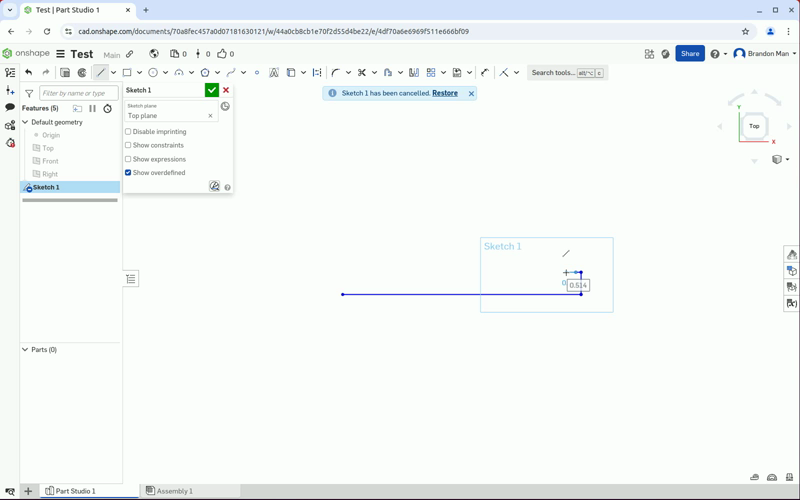
scroll(6)
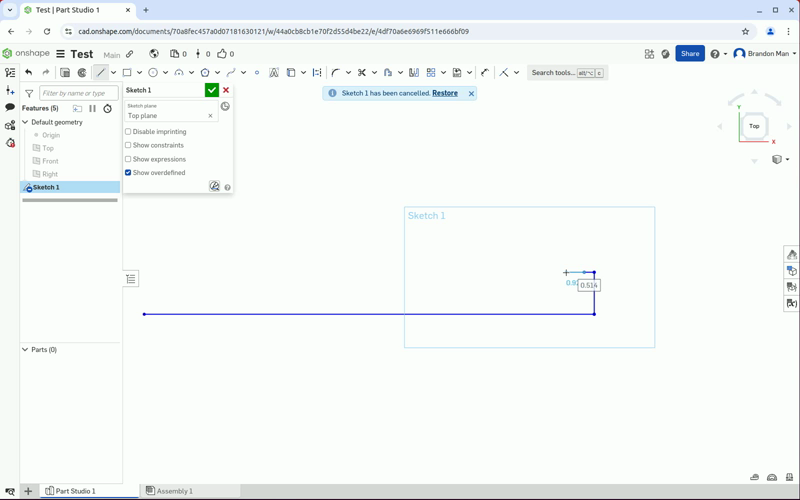
scroll(6)
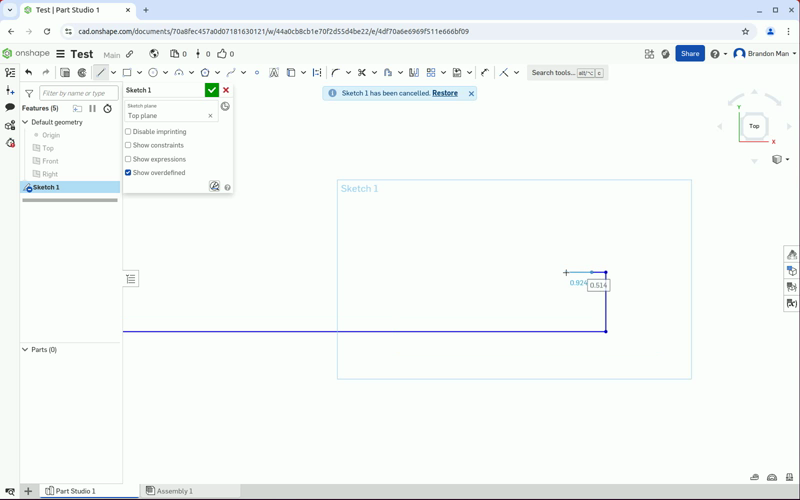
scroll(6)
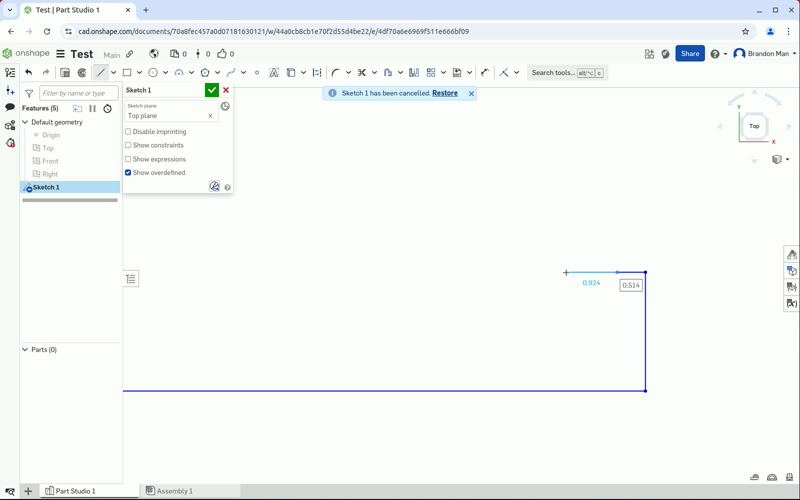
click(566, 272)
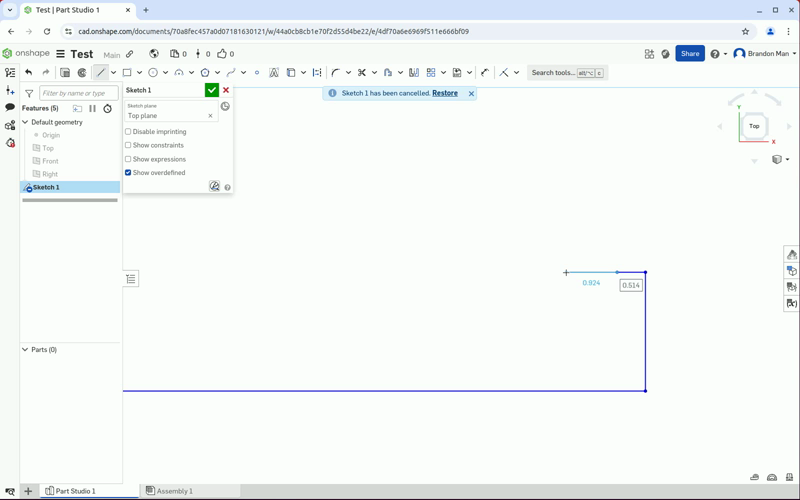
scroll(-6)
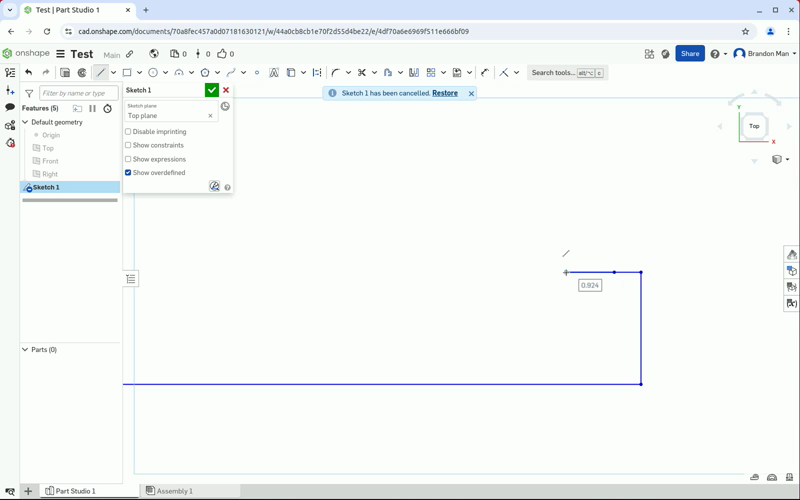
scroll(-6)
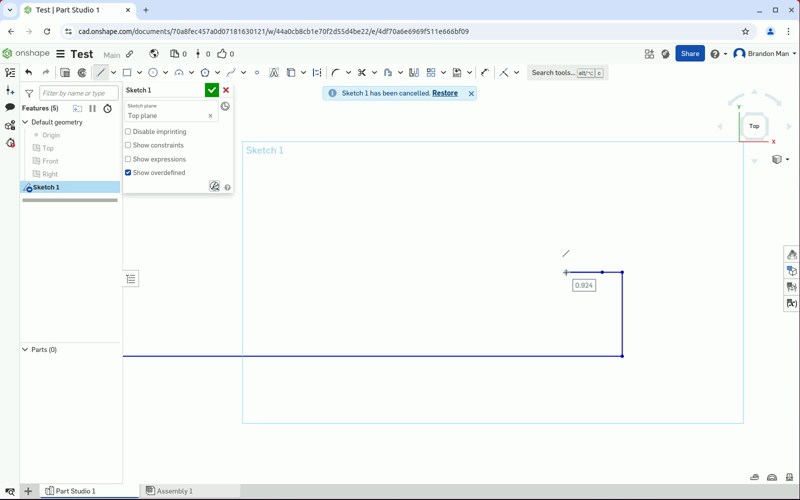
scroll(-6)
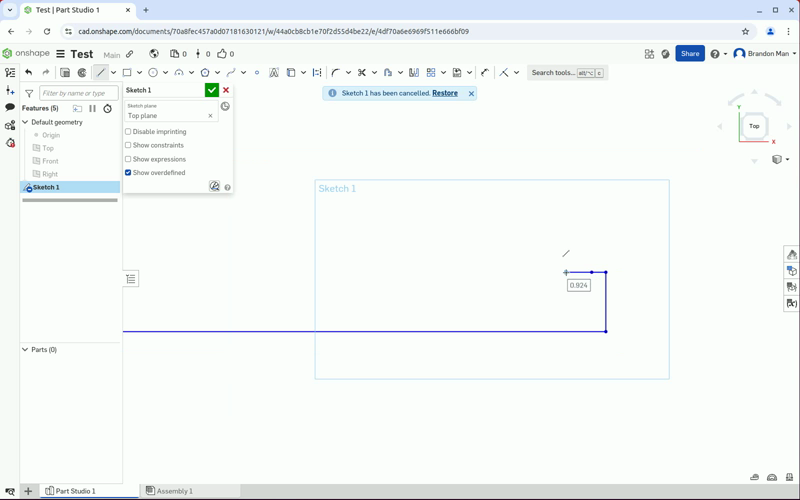
scroll(-6)
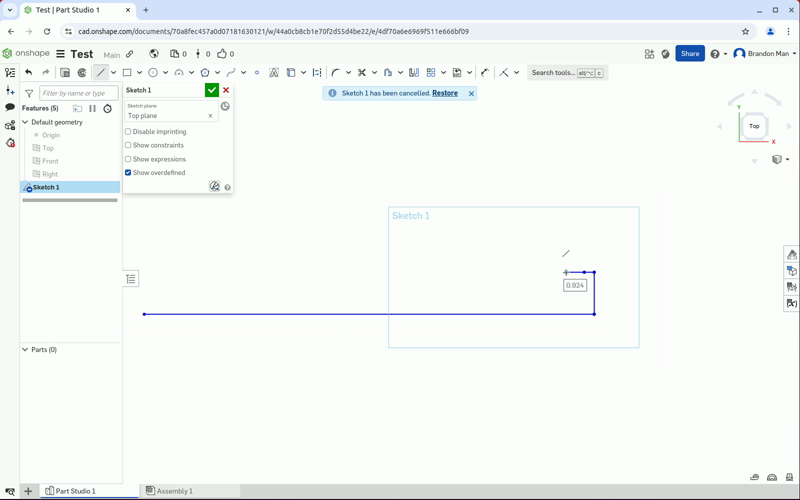
scroll(-6)
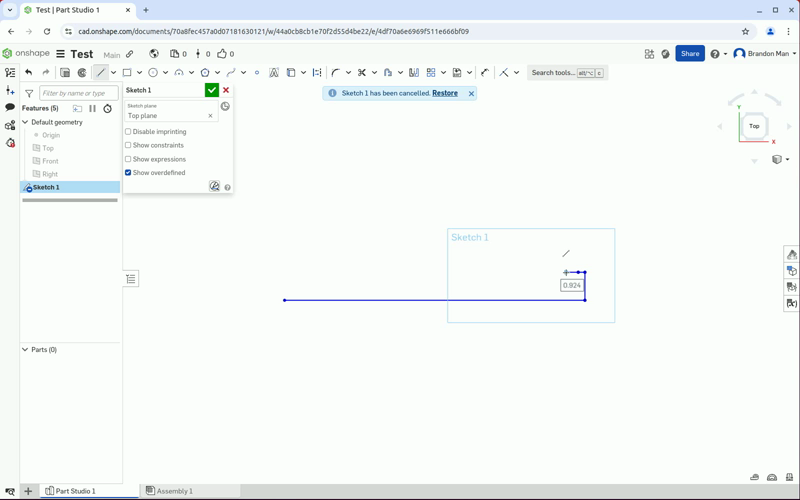
scroll(-6)
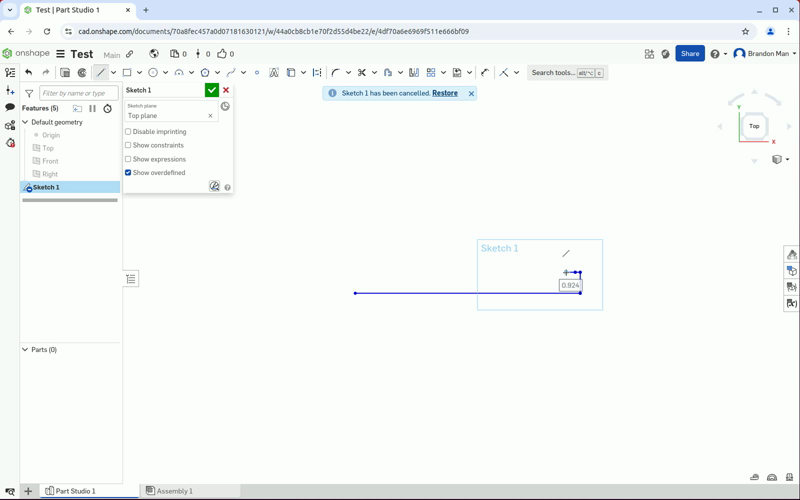
scroll(-6)
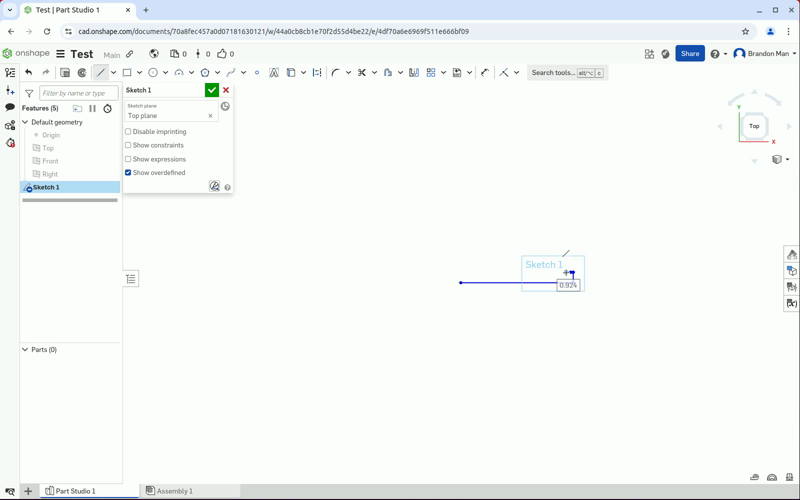
key_up(shift)
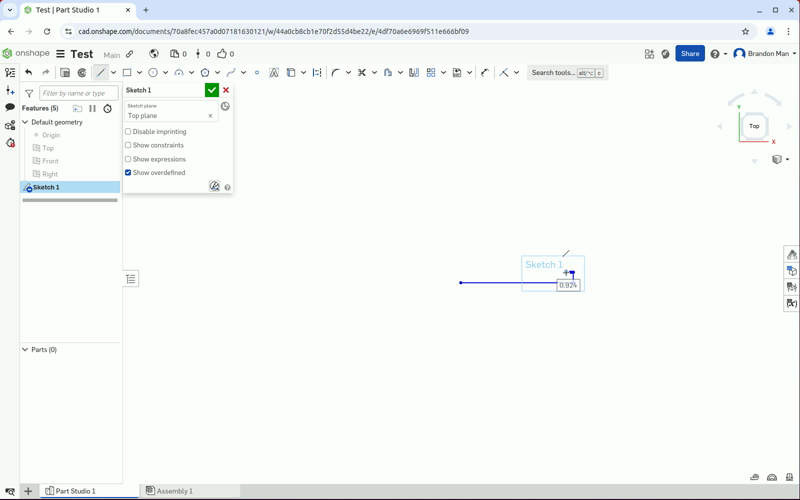
key_down(shift)
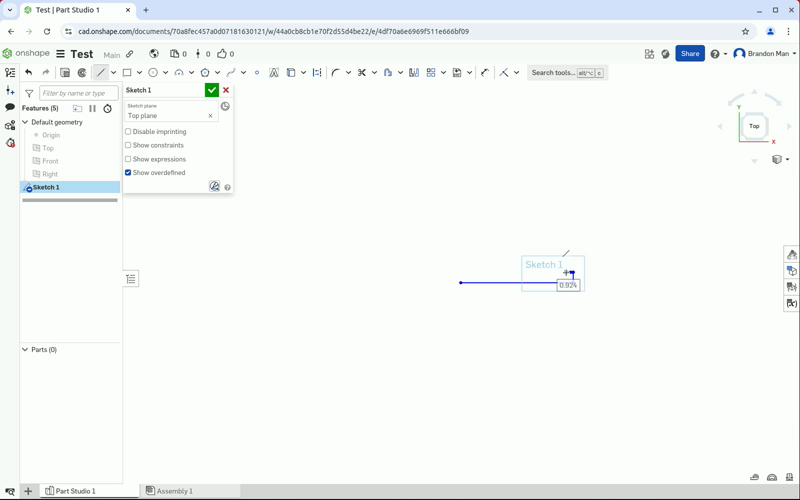
mouse_move(589, 272)
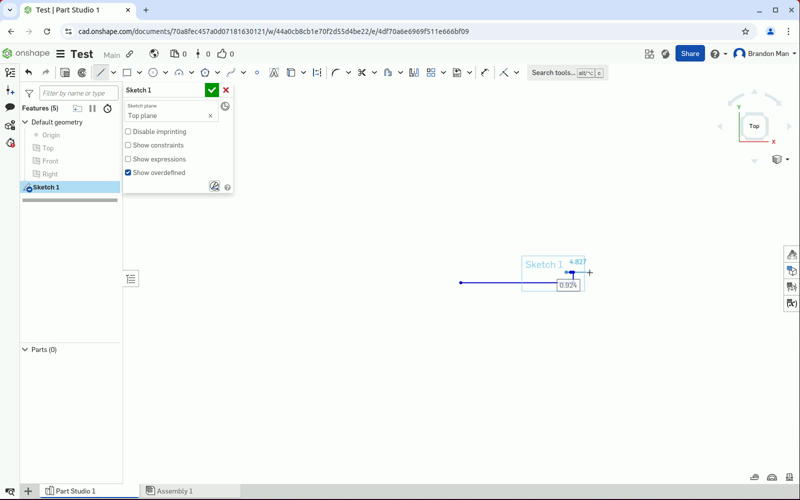
mouse_move(555, 272)
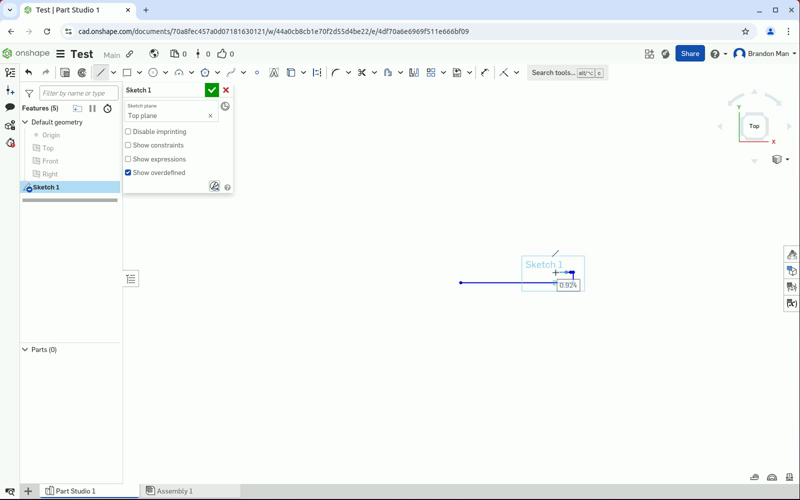
click(555, 272)
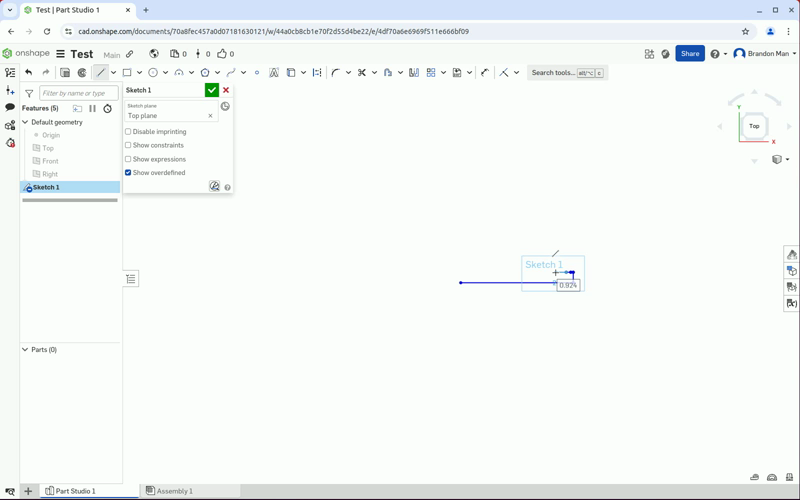
key_up(shift)
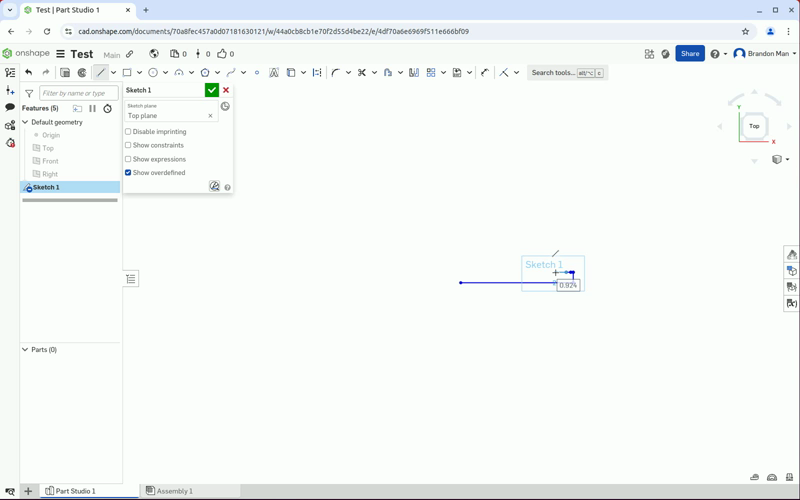
key_down(shift)
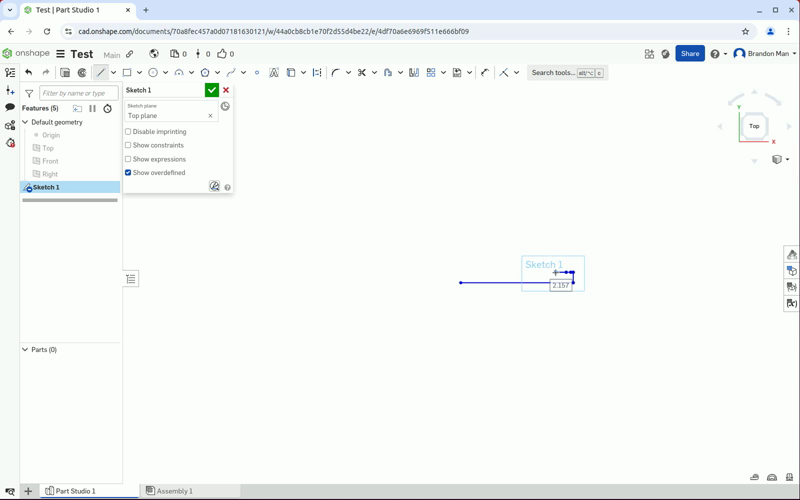
mouse_move(585, 272)
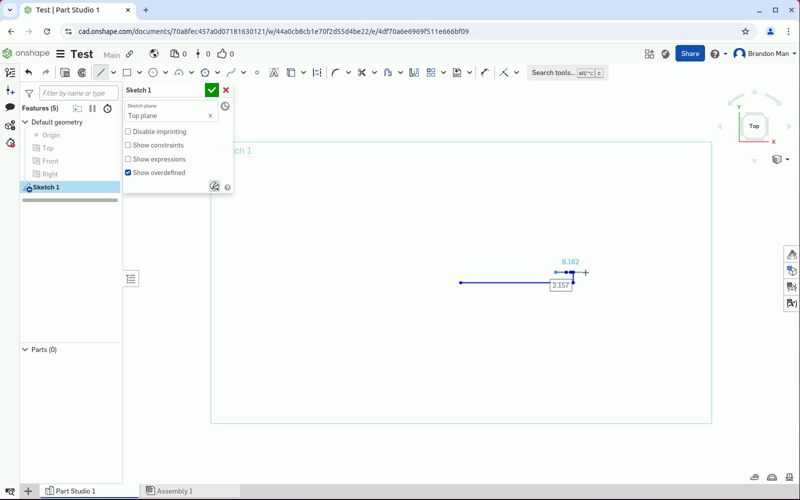
mouse_move(552, 272)
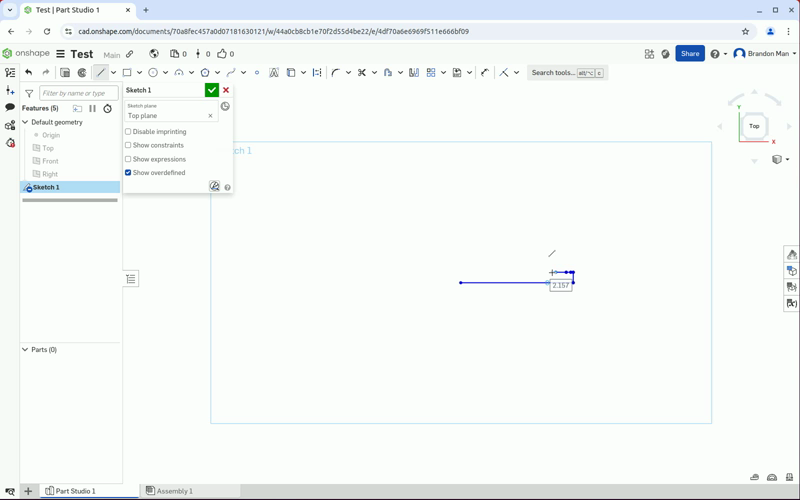
scroll(6)
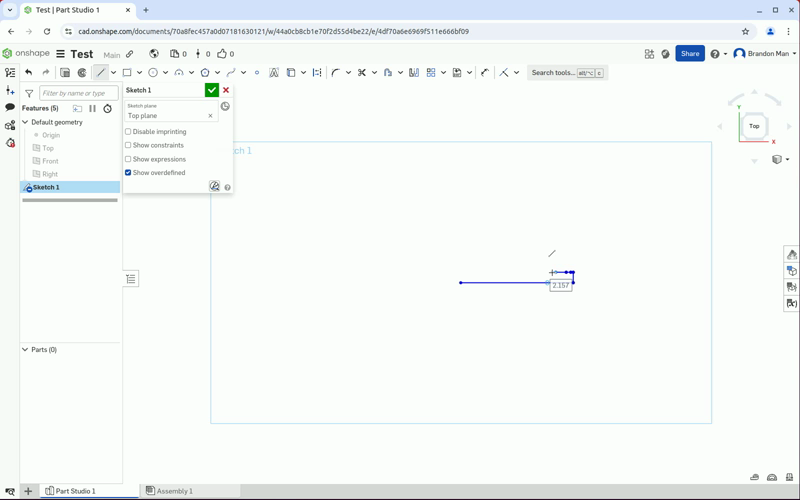
scroll(6)
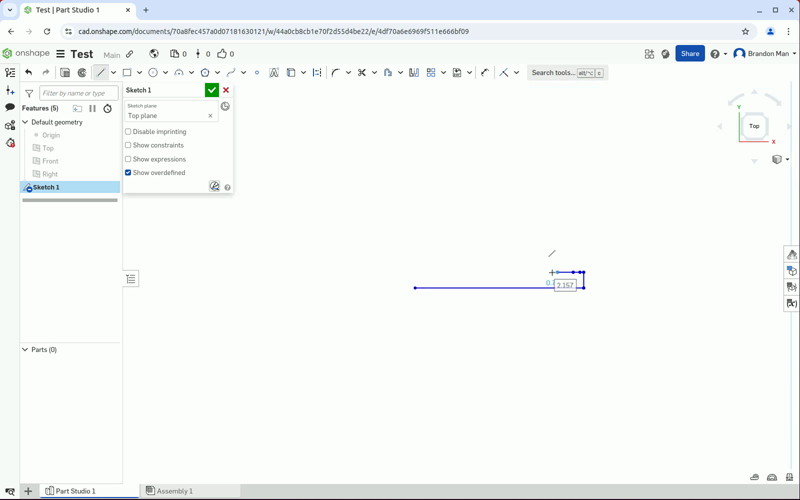
scroll(6)
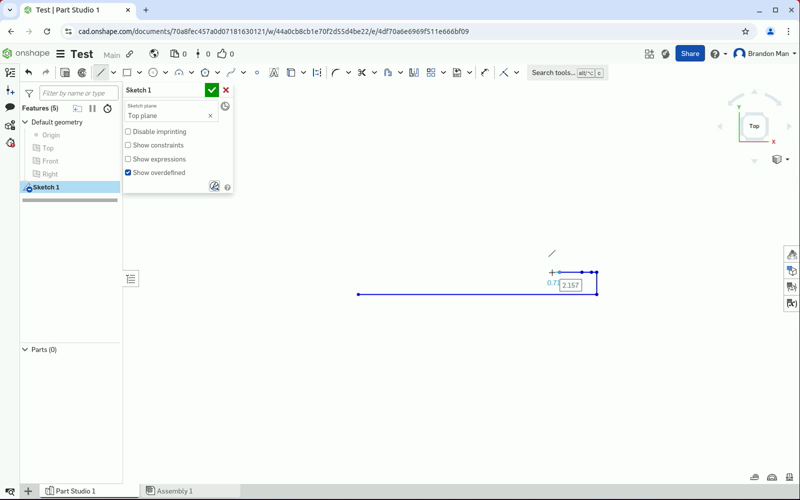
scroll(6)
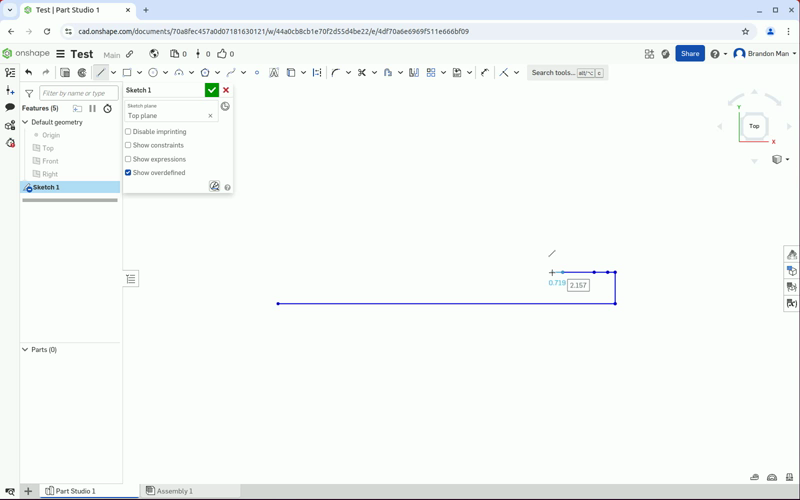
scroll(6)
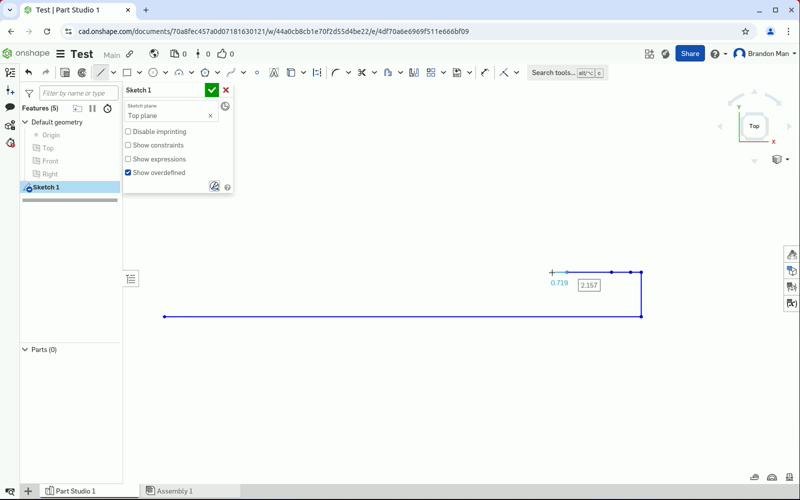
scroll(6)
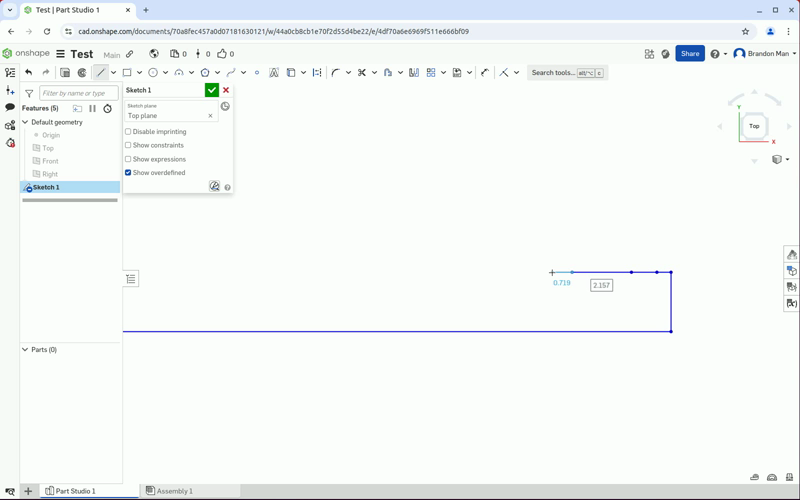
scroll(6)
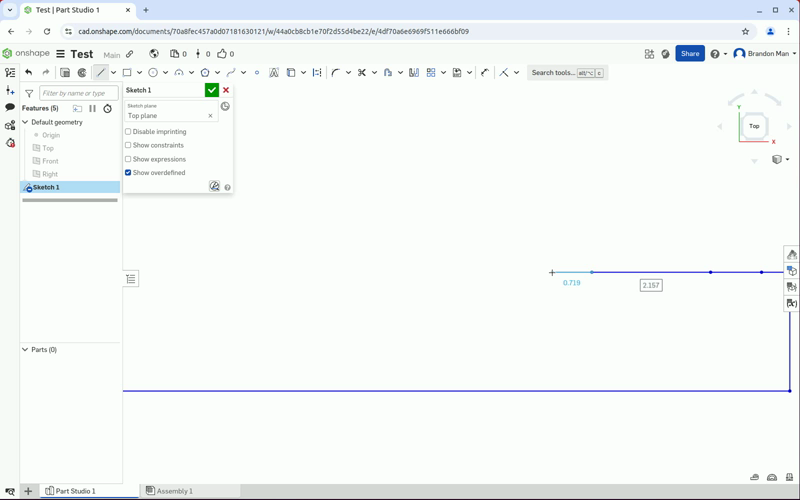
click(552, 272)
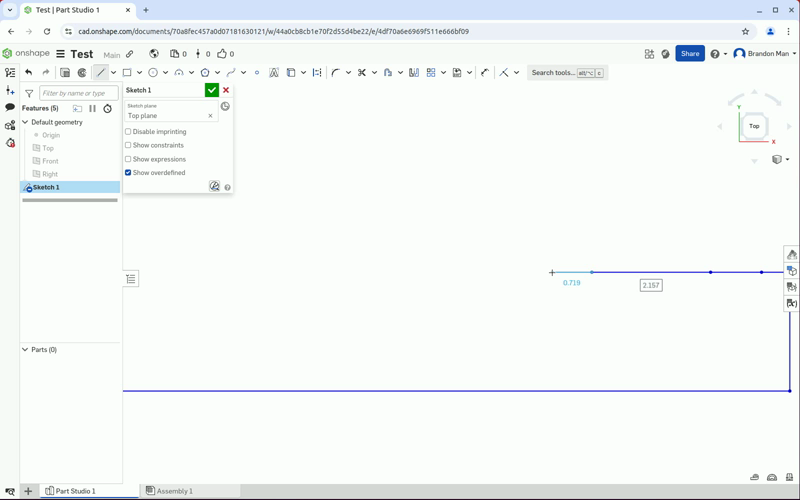
scroll(-6)
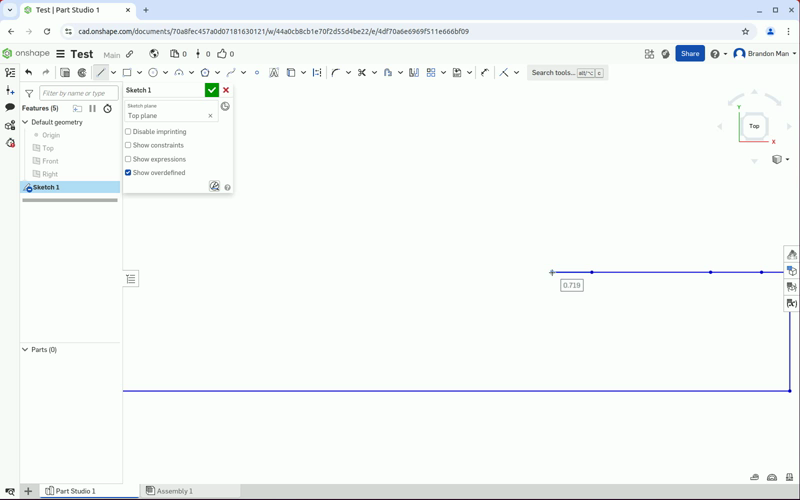
scroll(-6)
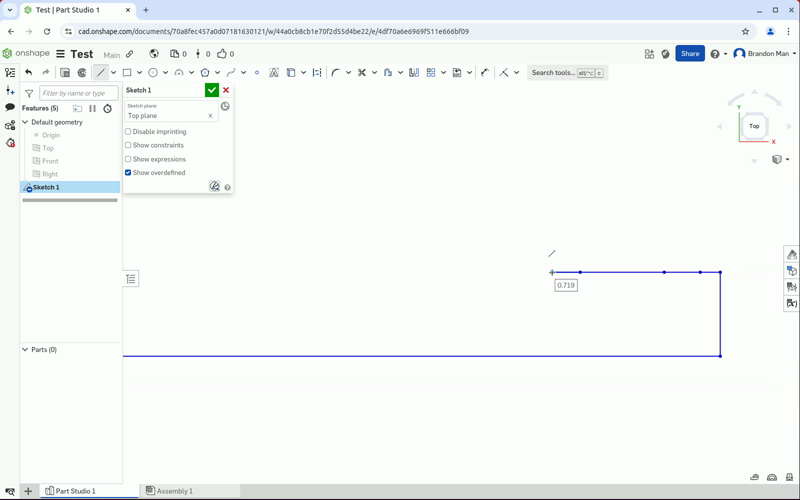
scroll(-6)
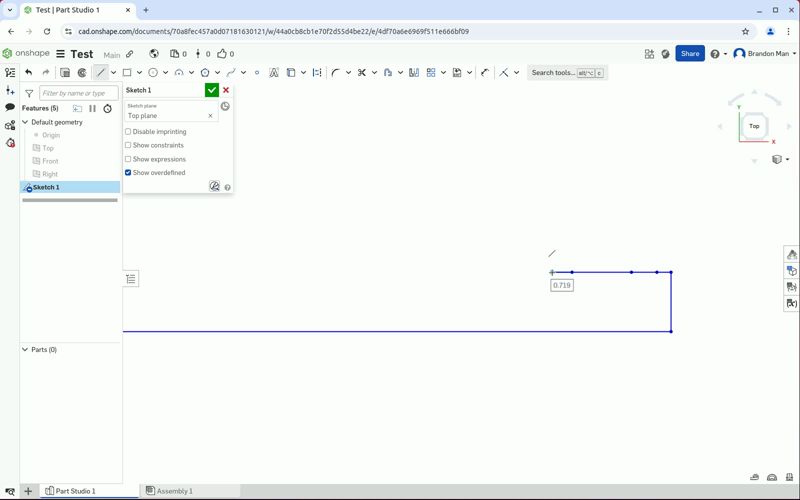
scroll(-6)
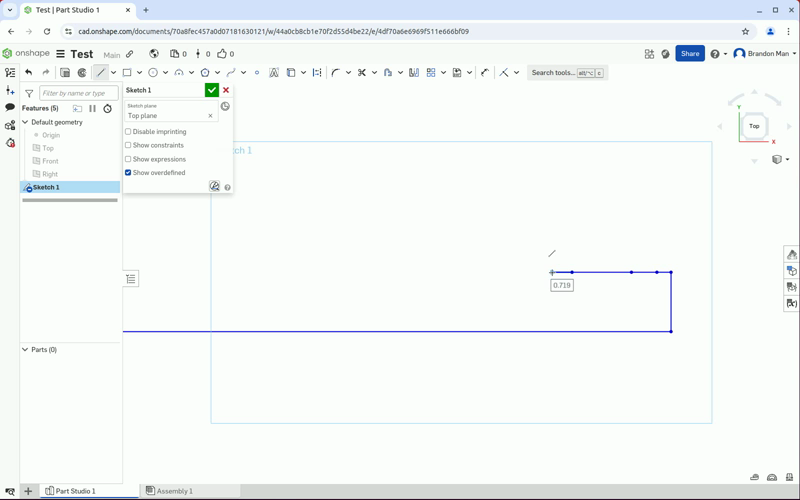
scroll(-6)
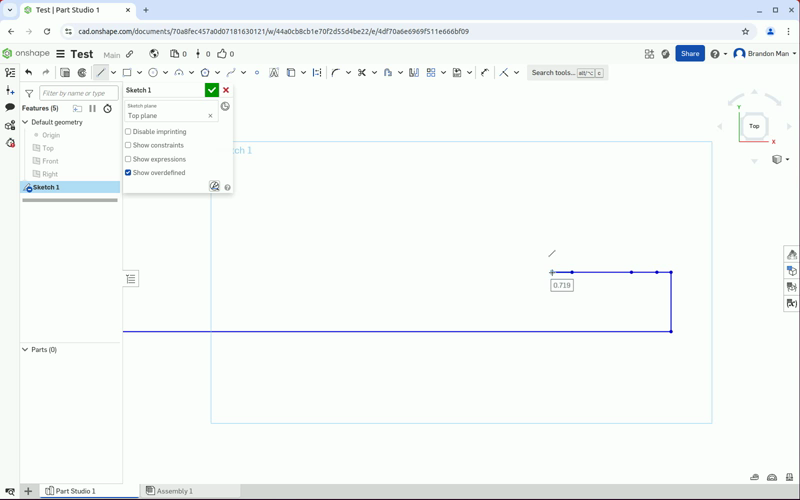
scroll(-6)
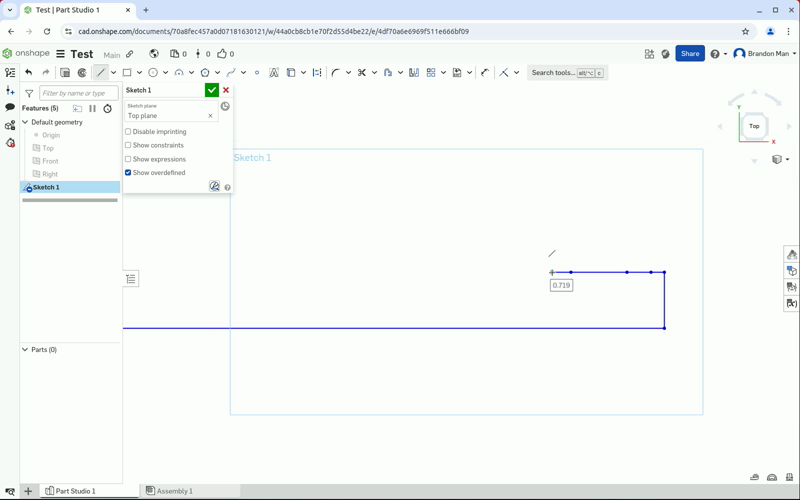
scroll(-6)
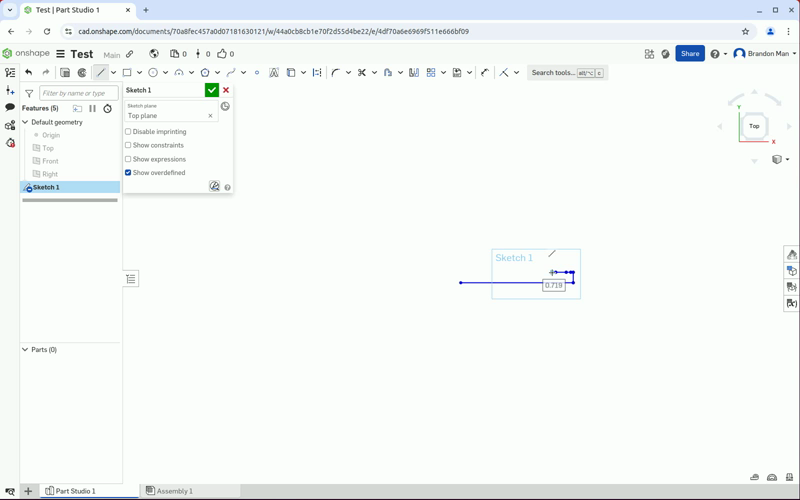
key_up(shift)
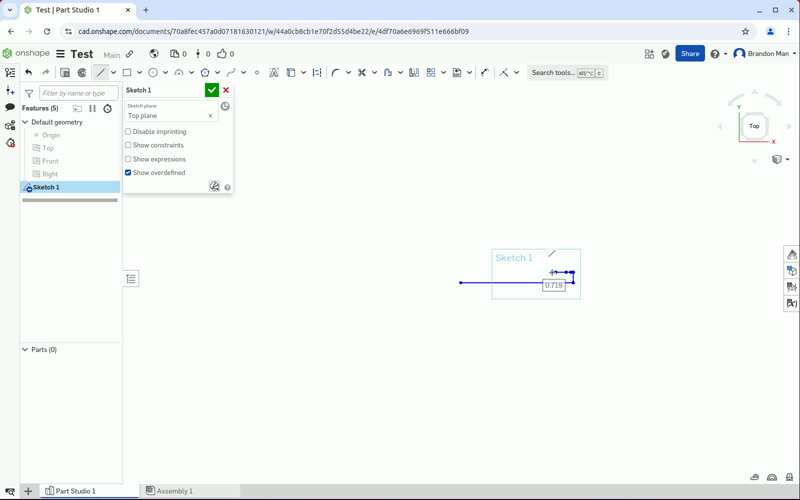
key_down(shift)
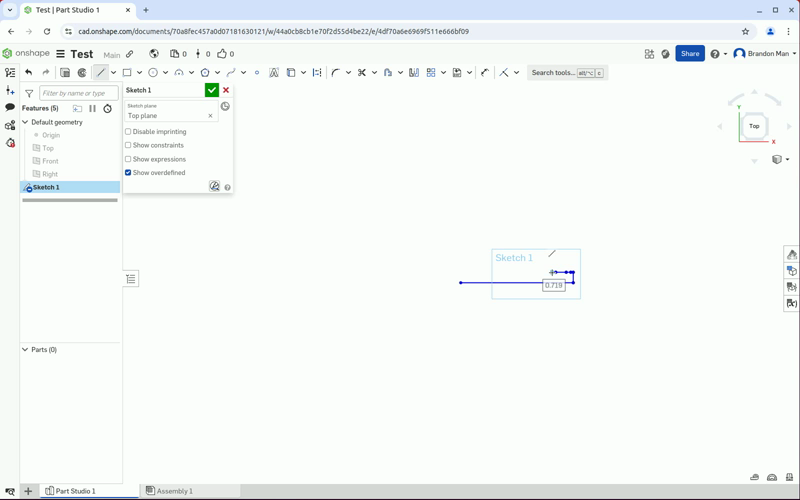
mouse_move(582, 272)
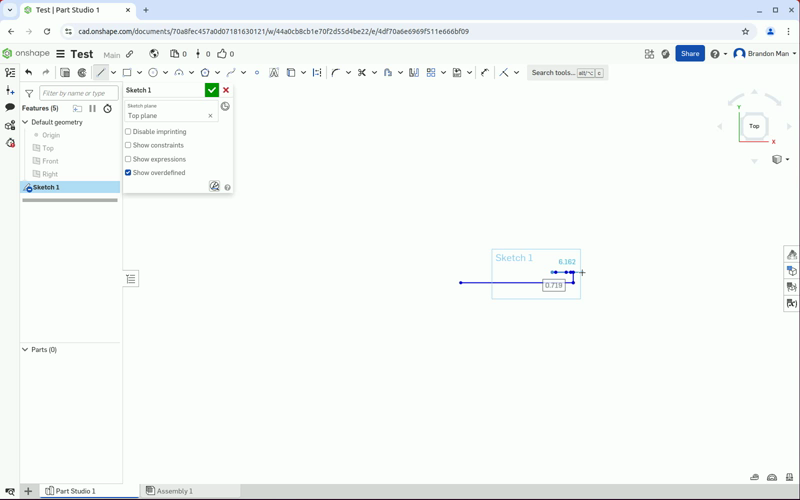
mouse_move(542, 272)
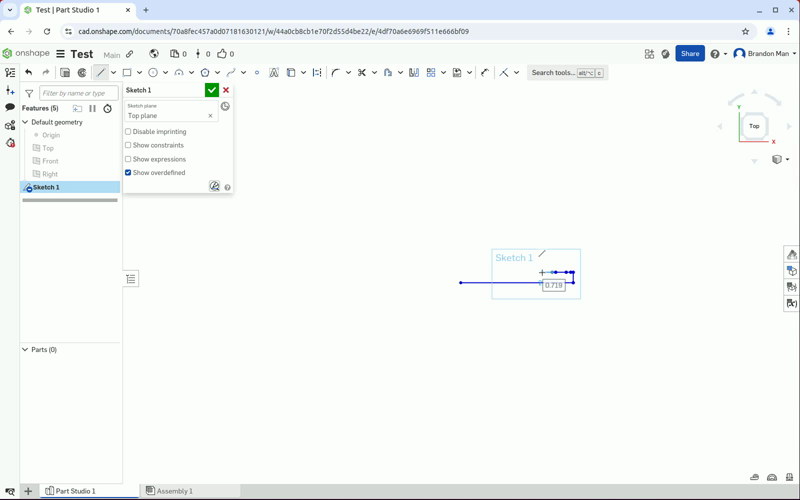
click(542, 272)
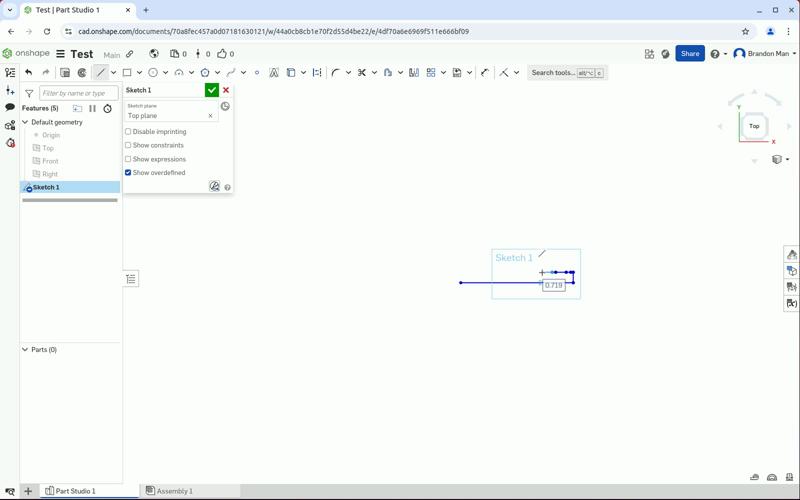
key_up(shift)
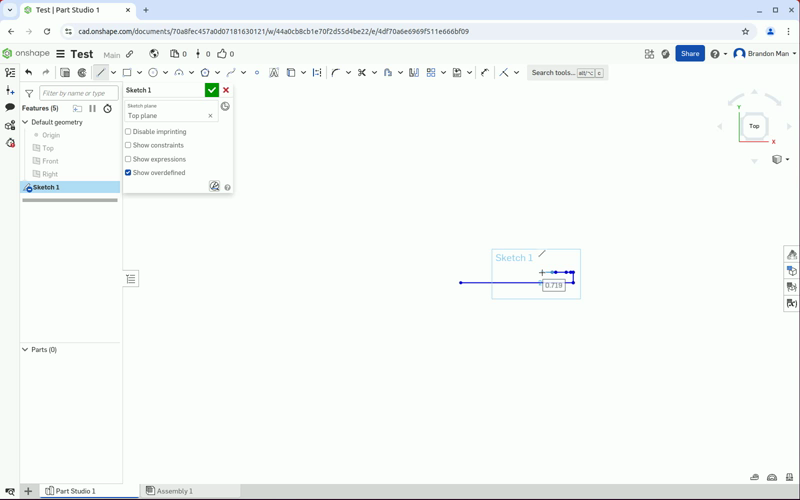
key_down(shift)
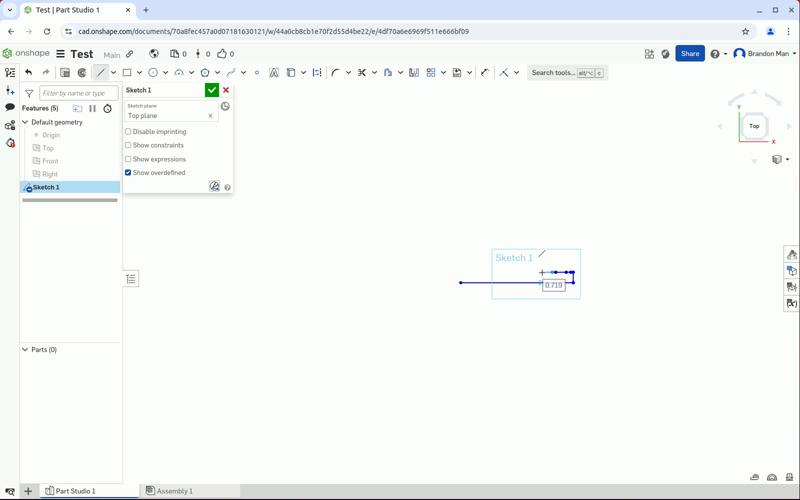
mouse_move(474, 272)
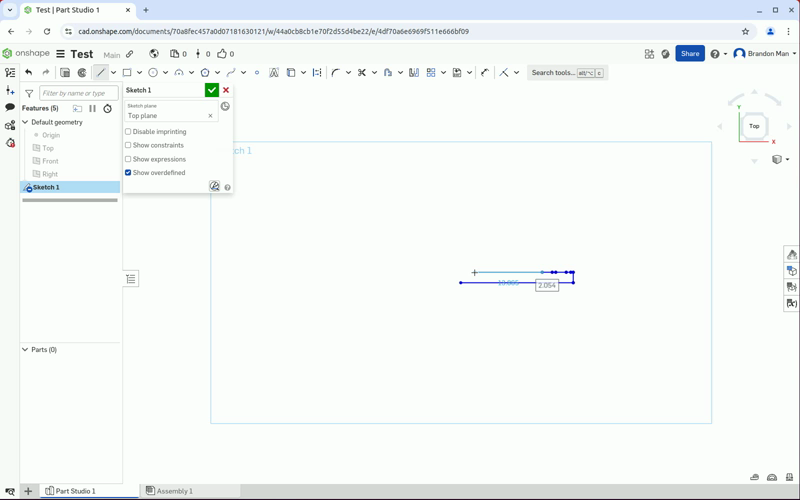
click(474, 272)
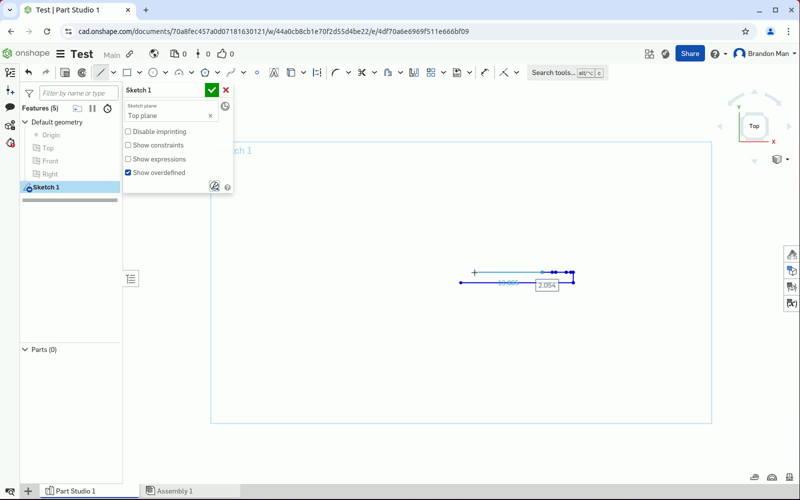
key_up(shift)
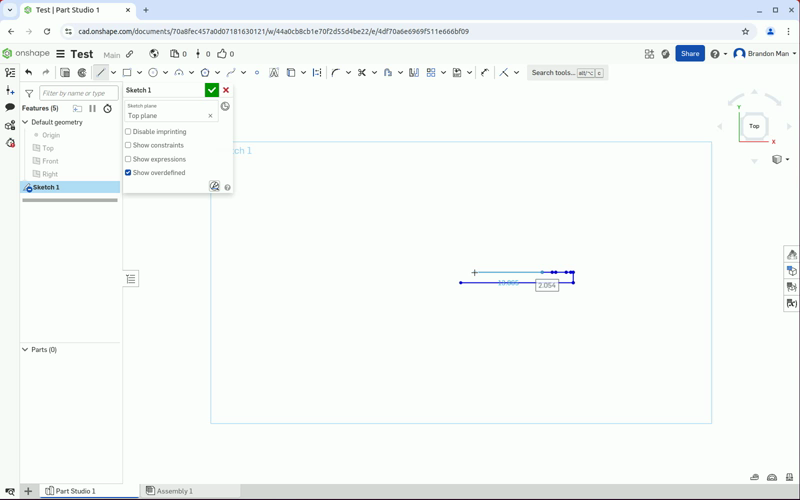
key_down(shift)
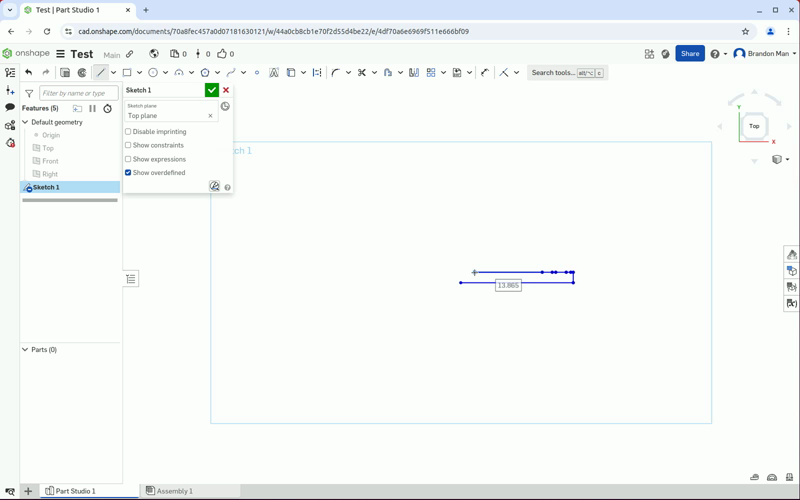
mouse_move(504, 272)
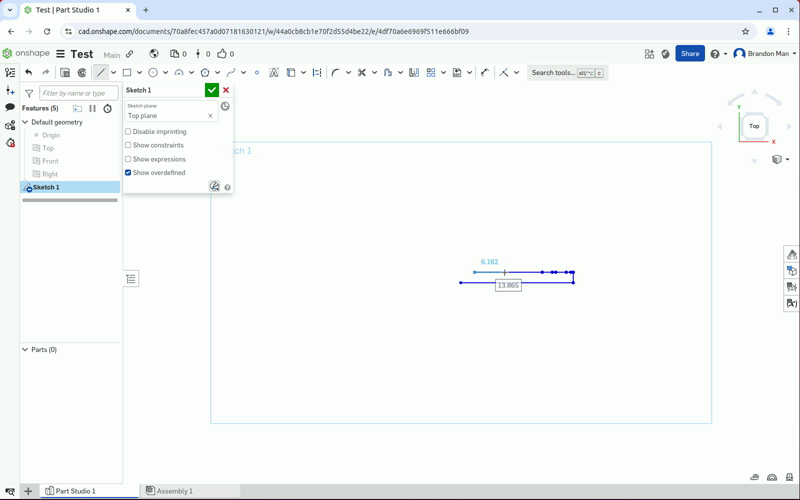
mouse_move(460, 272)
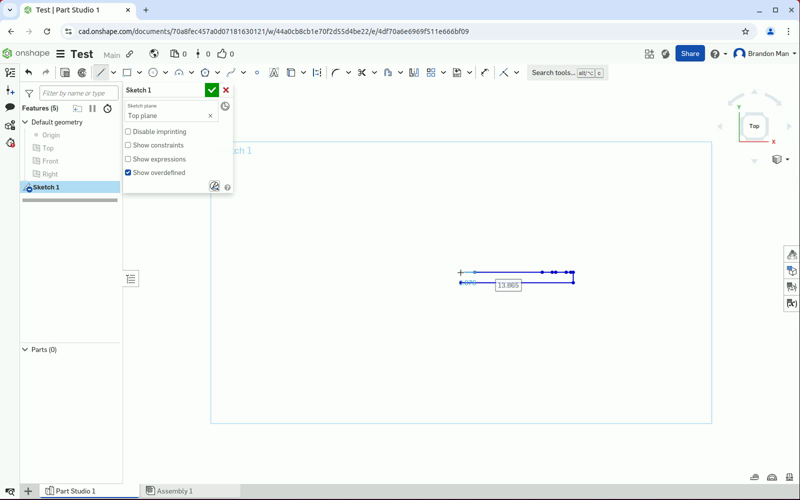
click(460, 272)
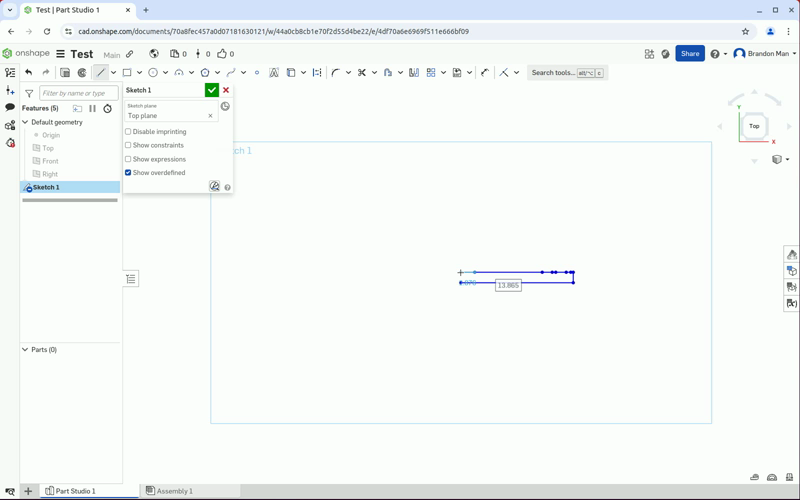
key_up(shift)
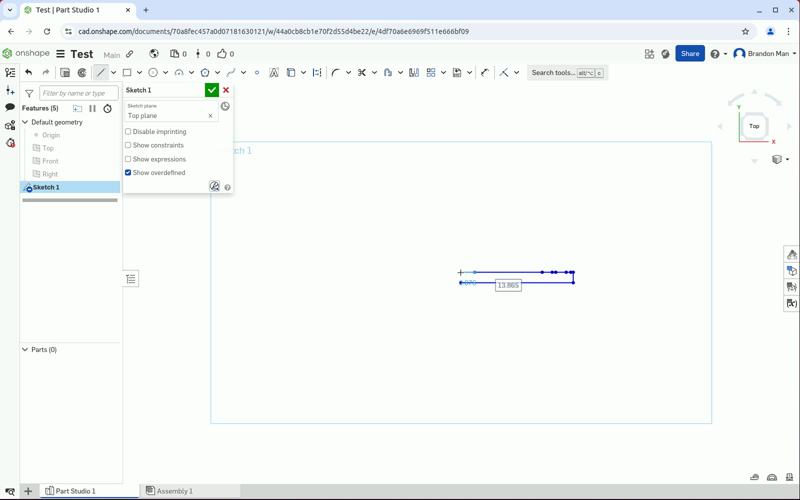
mouse_move(490, 272)
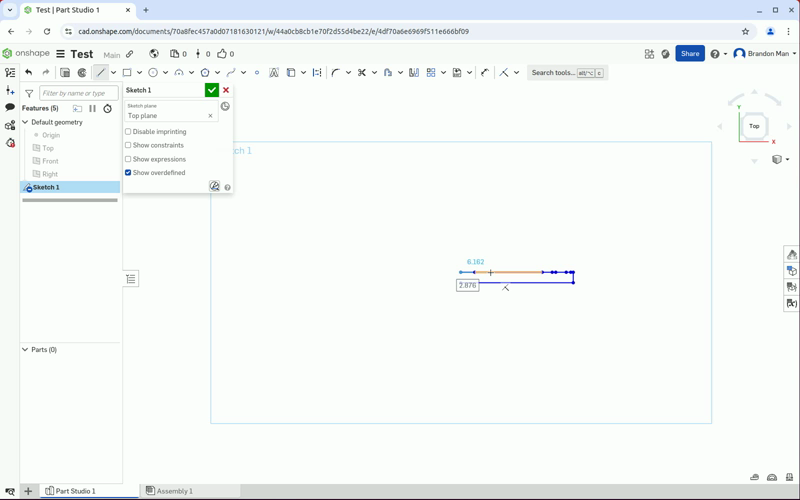
key_down(shift)
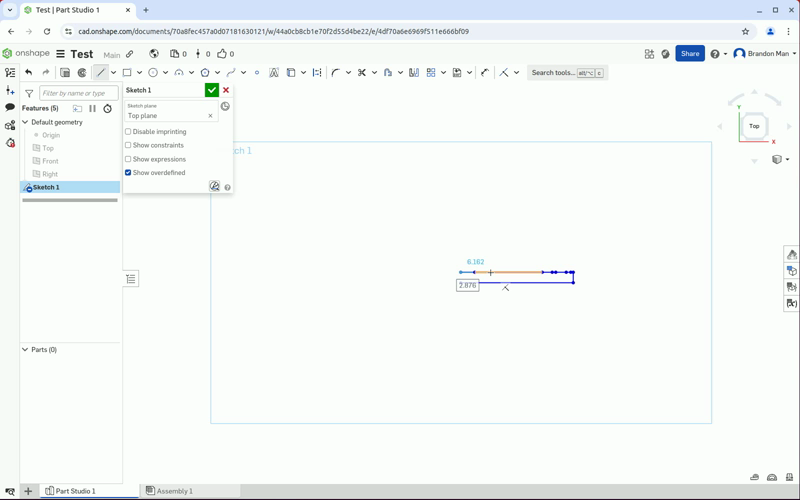
mouse_move(460, 282)
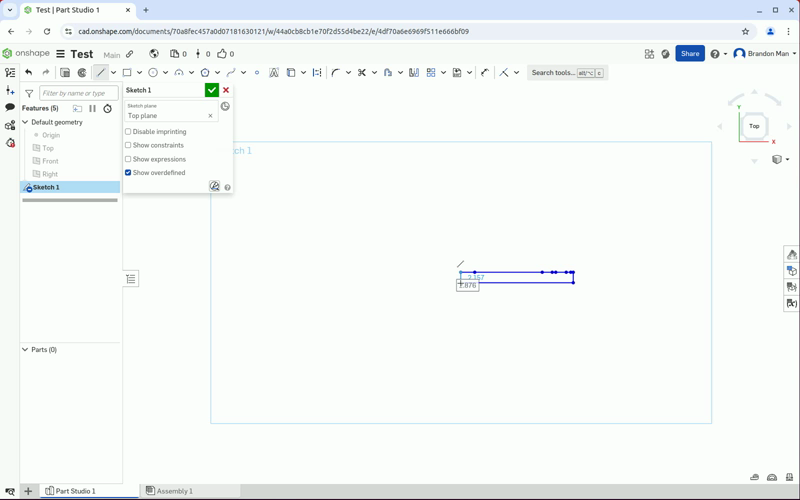
key_up(shift)
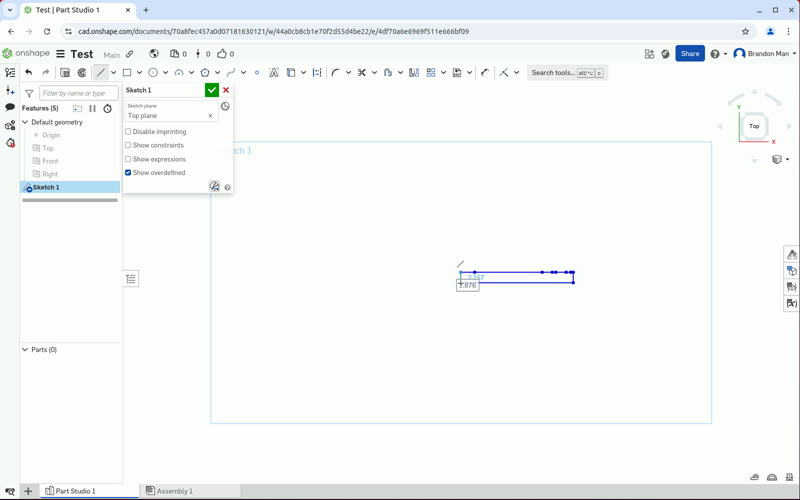
click(460, 282)
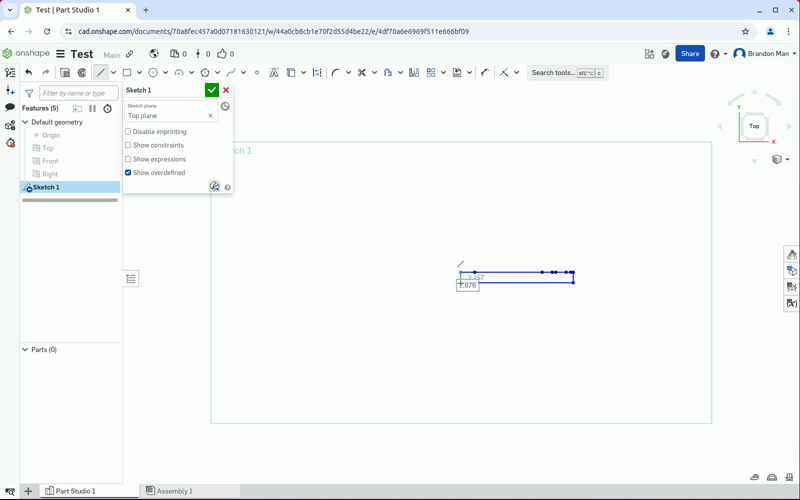
key(esc)
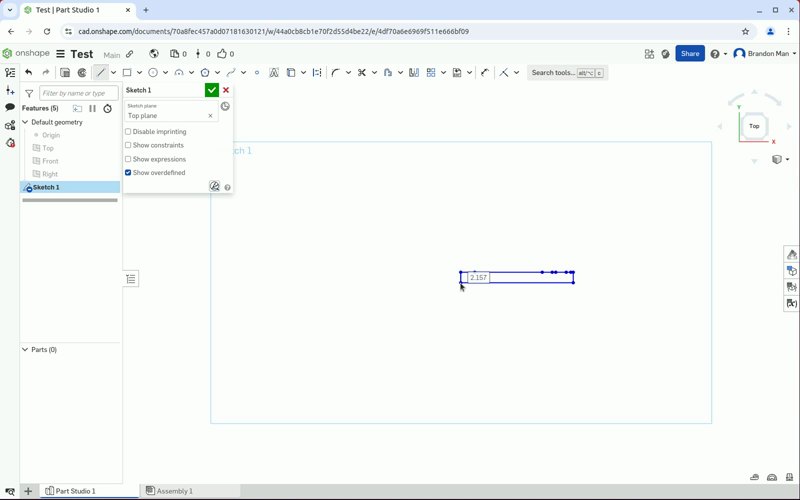
mouse_move(515, 281)
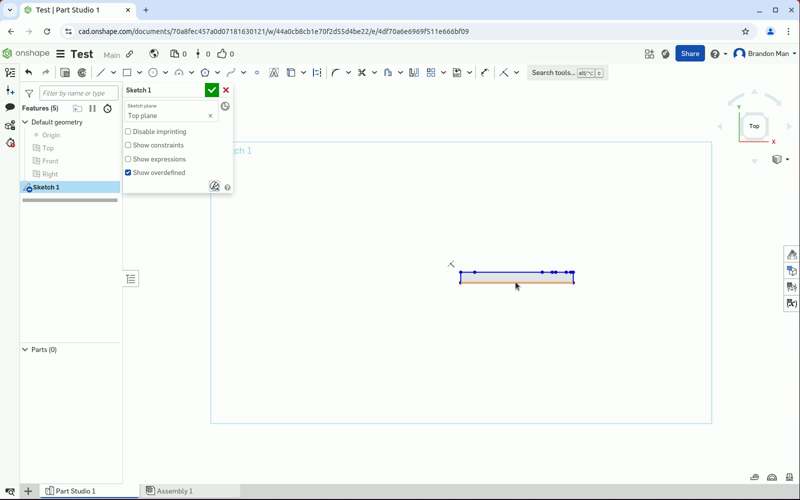
scroll(6)
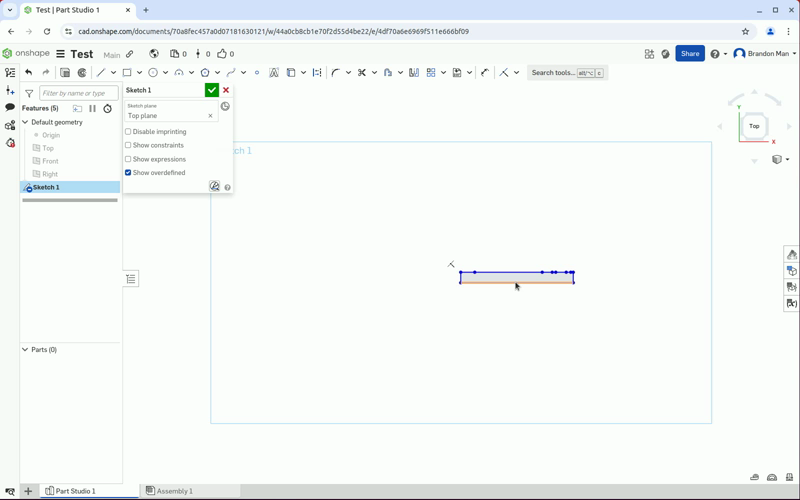
scroll(6)
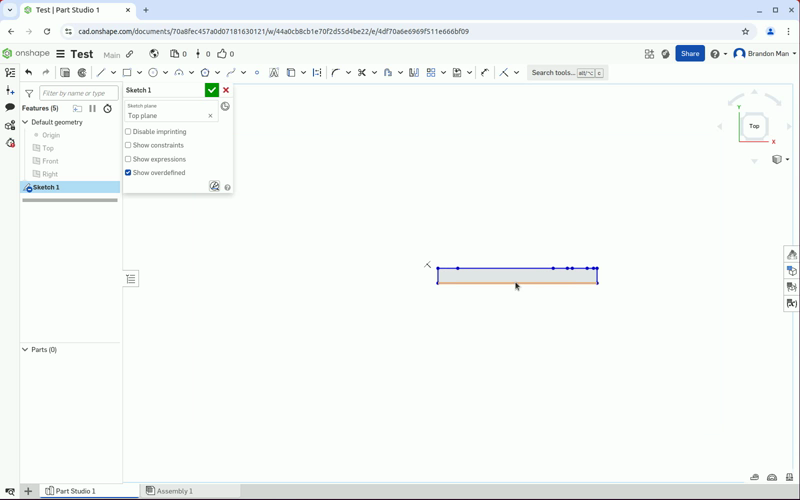
scroll(6)
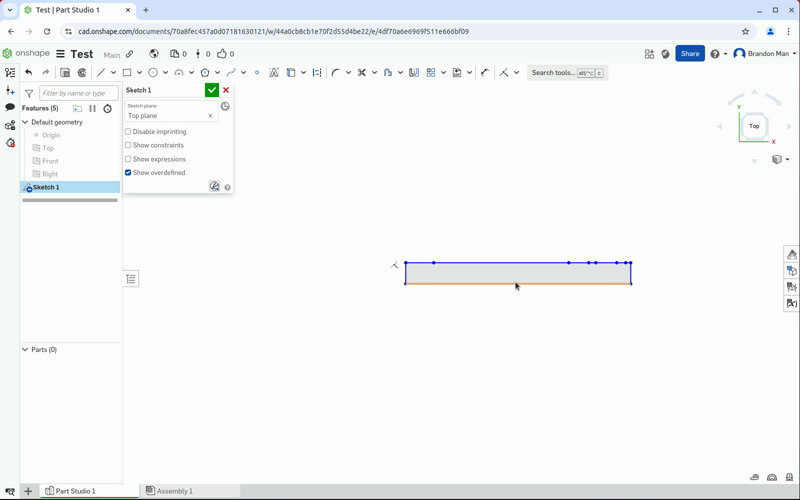
scroll(6)
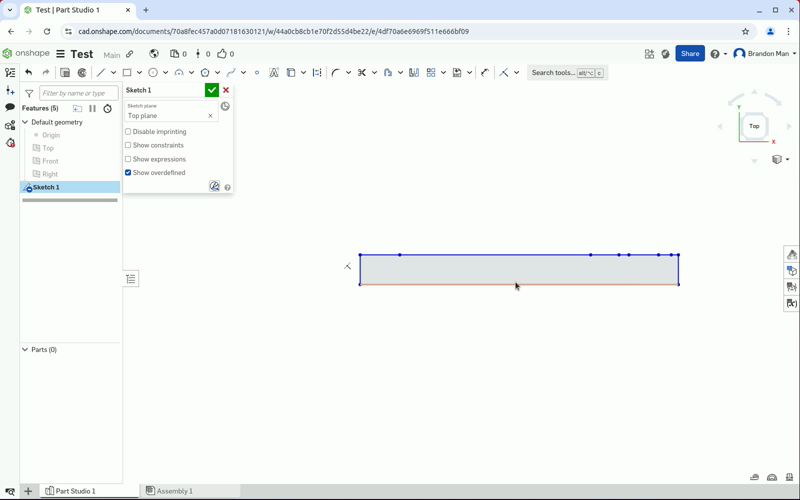
scroll(6)
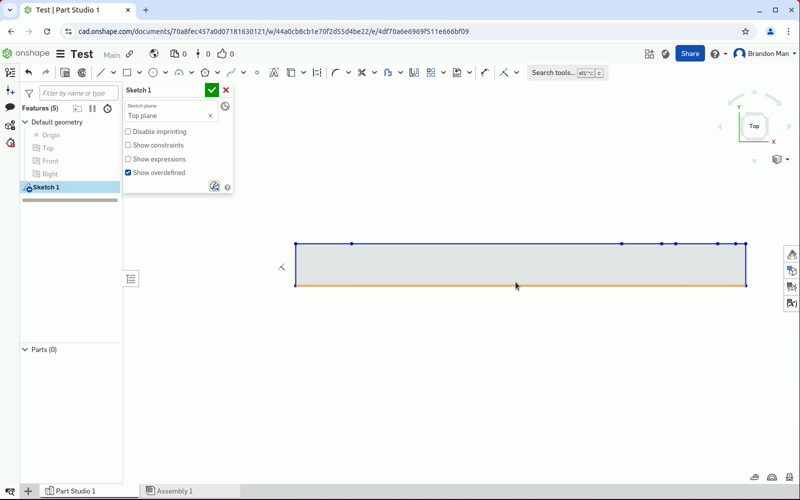
scroll(6)
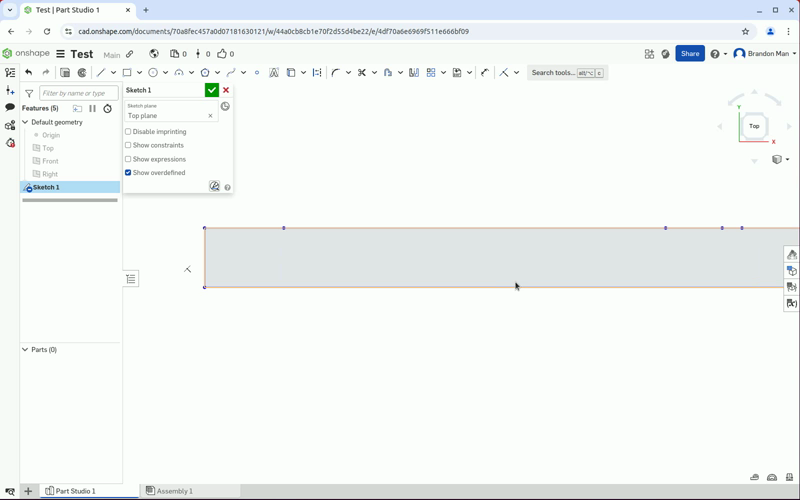
scroll(6)
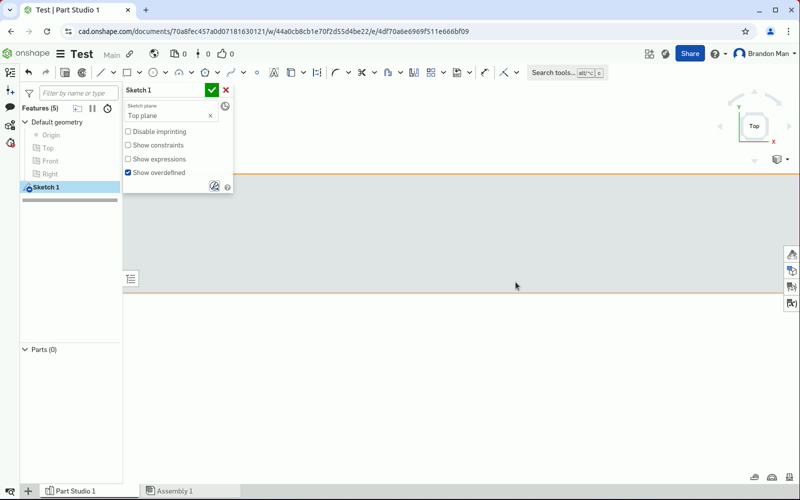
click(515, 281)
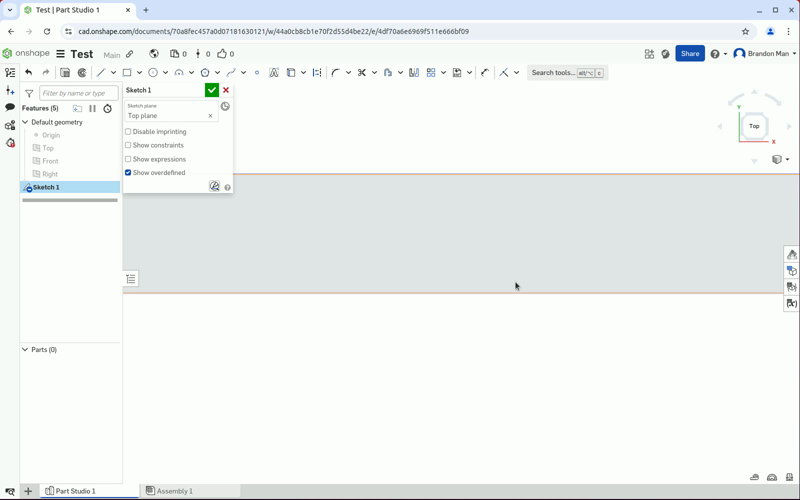
scroll(-6)
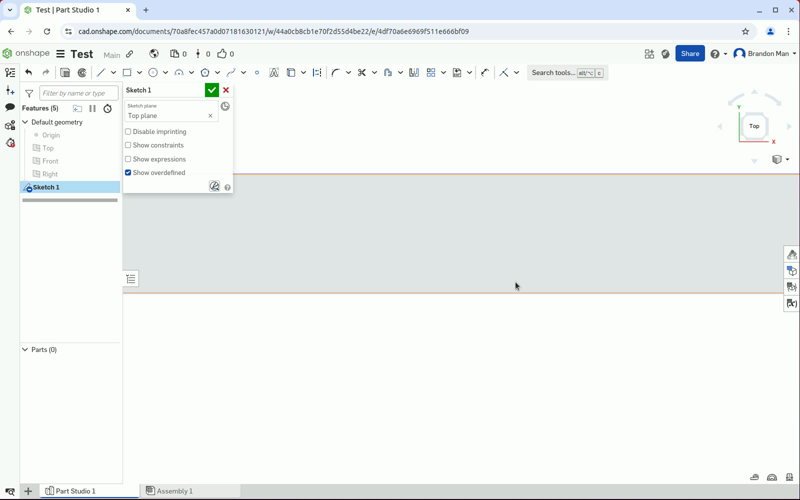
scroll(-6)
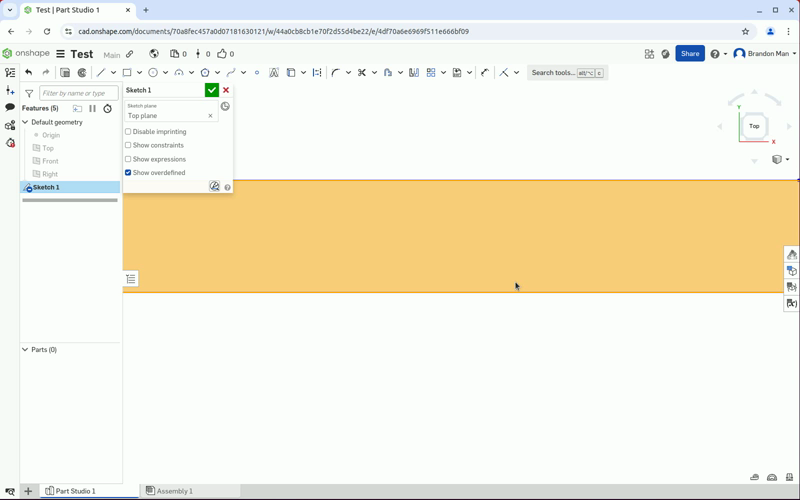
scroll(-6)
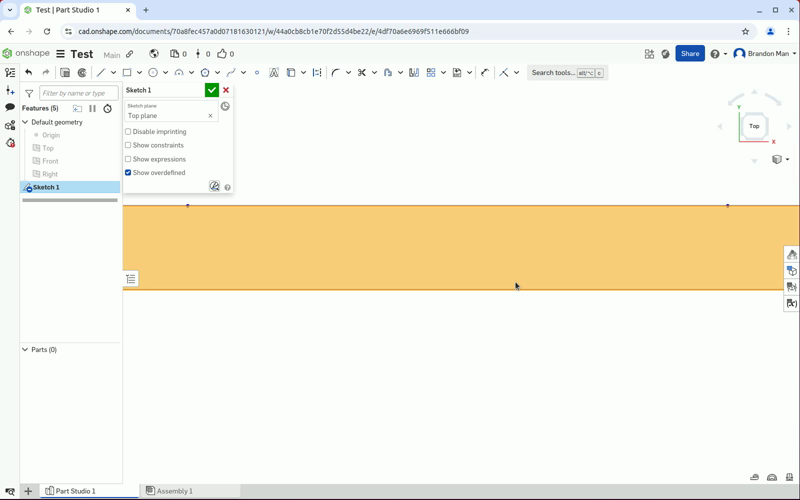
scroll(-6)
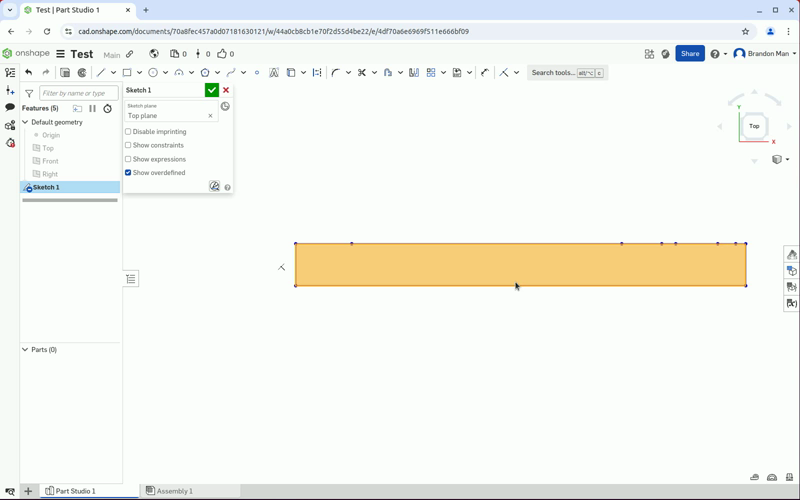
scroll(-6)
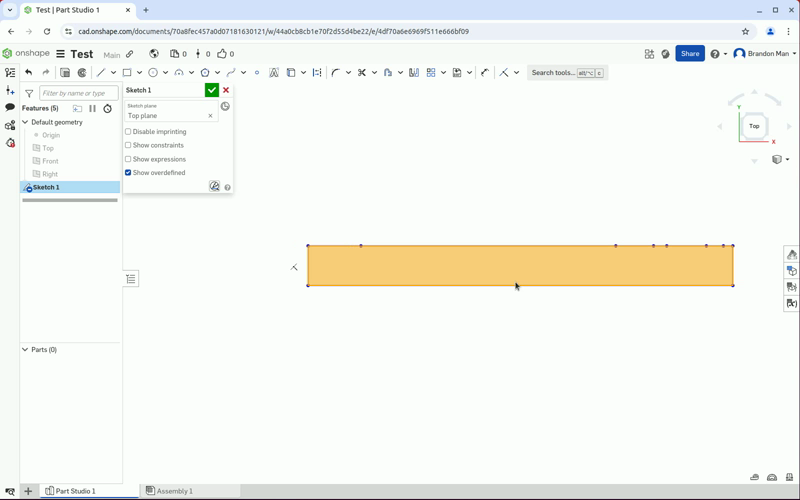
scroll(-6)
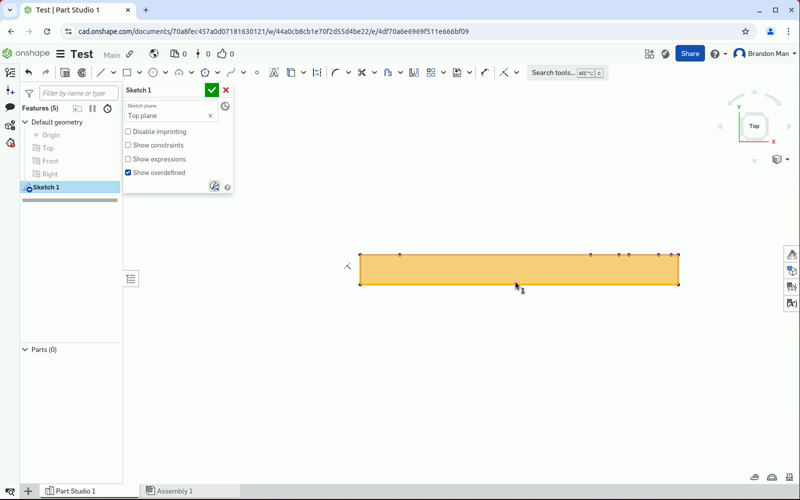
scroll(-6)
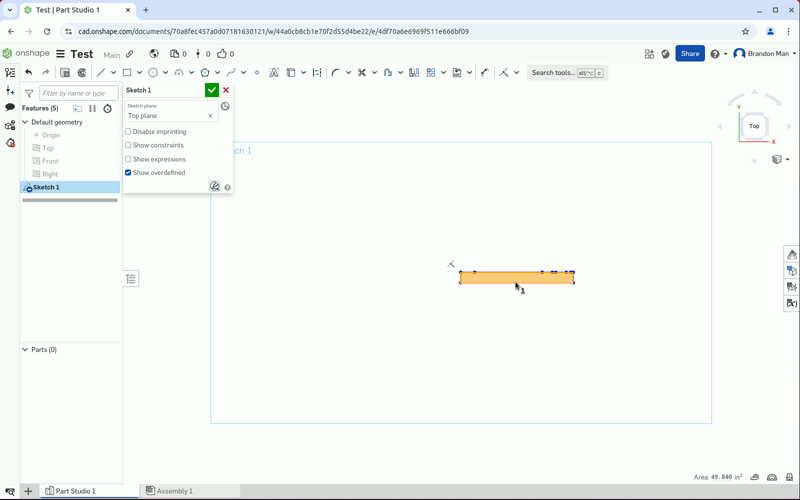
mouse_move(73, 352)
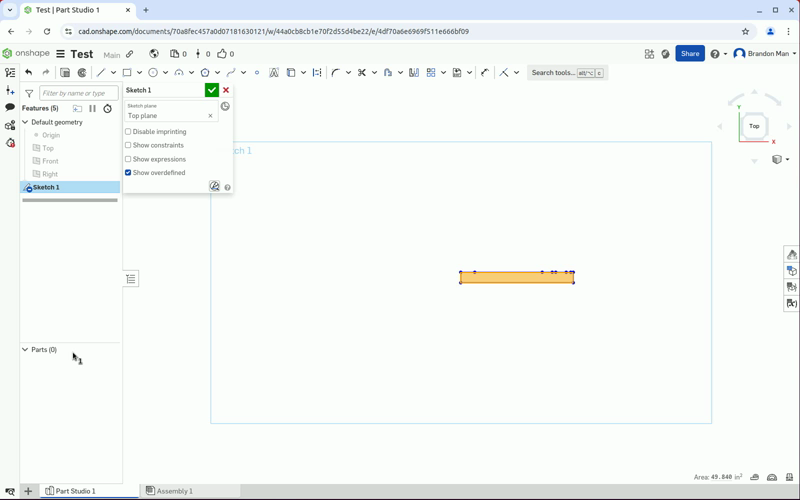
key(shift+y)
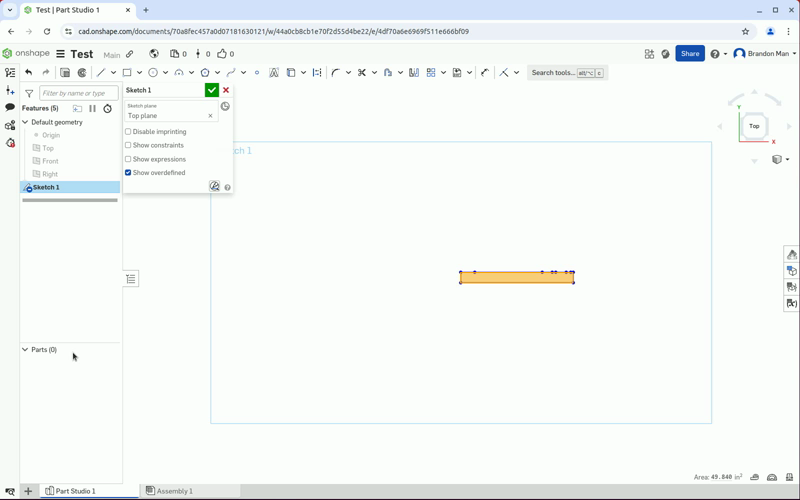
key(shift+e)
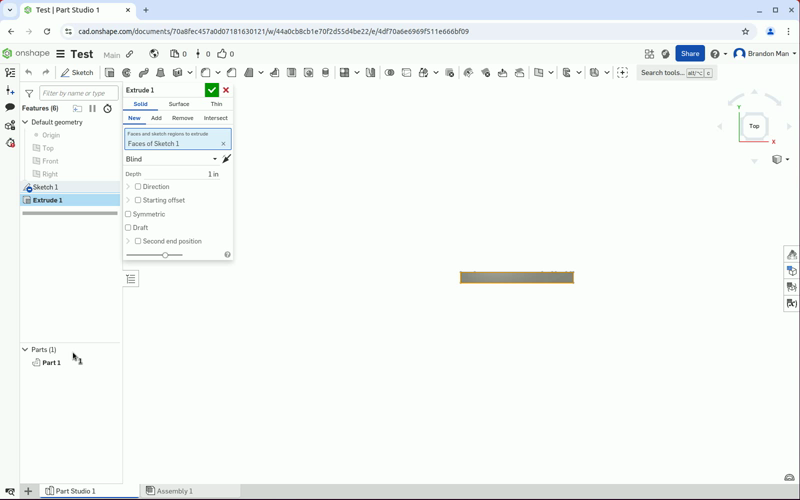
mouse_move(143, 106)
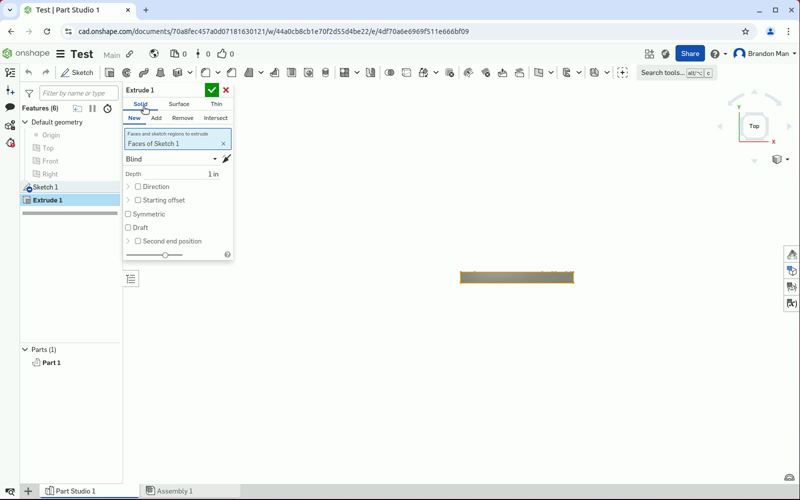
click(143, 106)
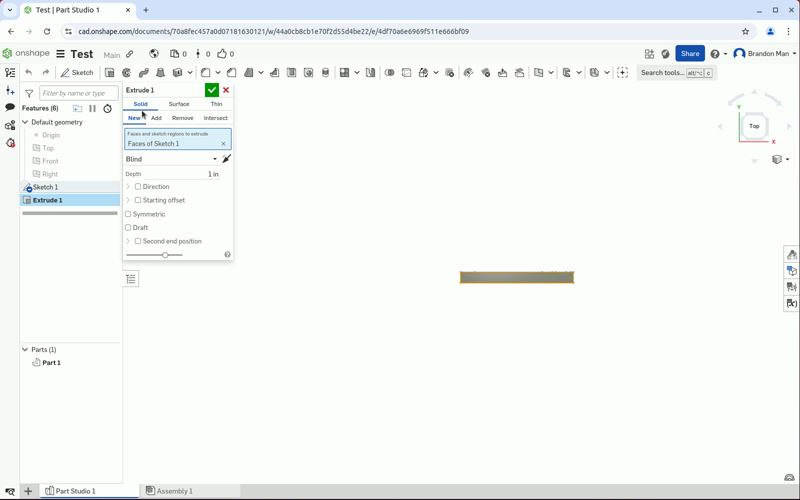
mouse_move(137, 120)
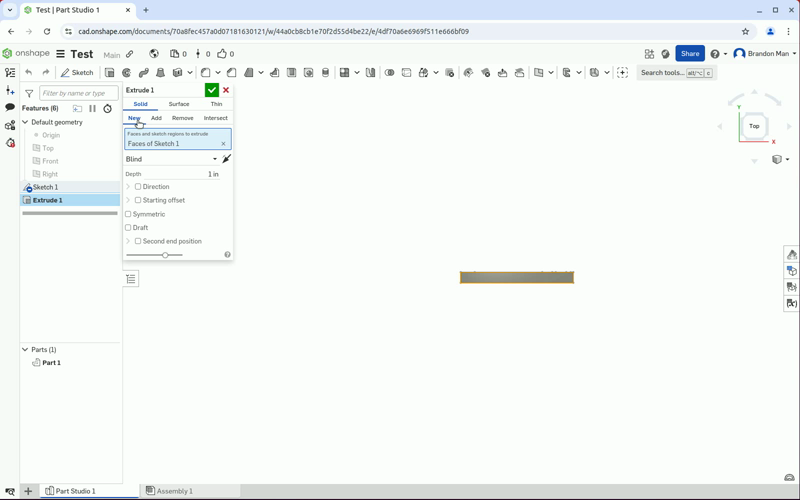
click(137, 120)
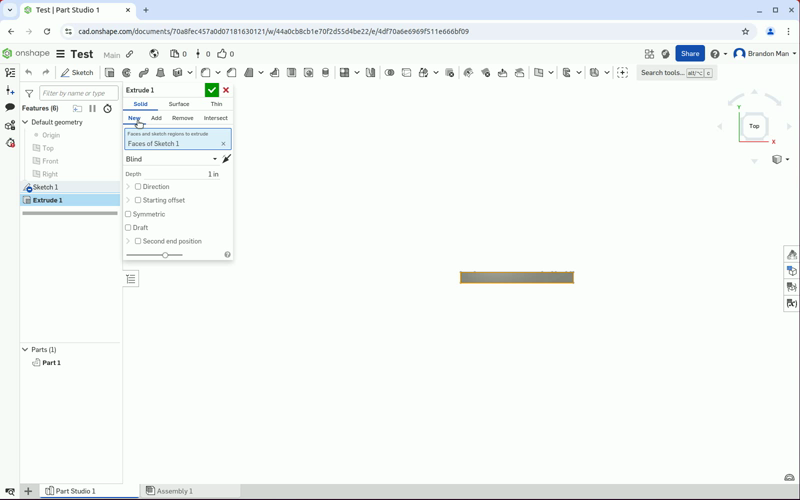
key(tab, 4)
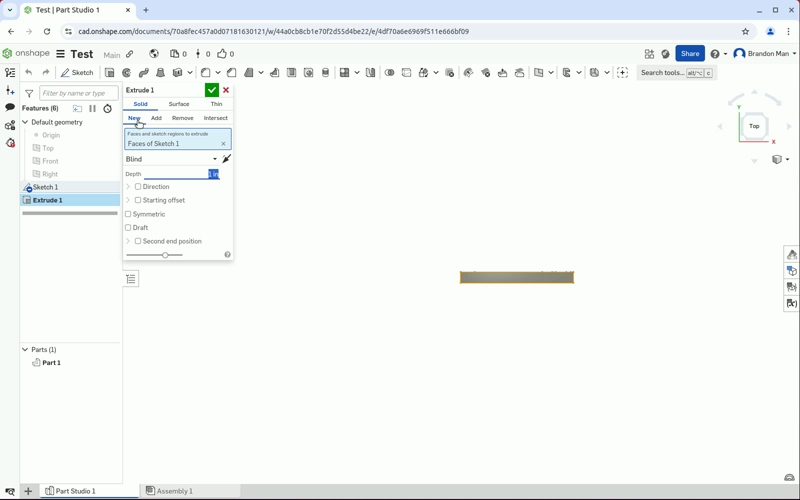
text(-0.241)
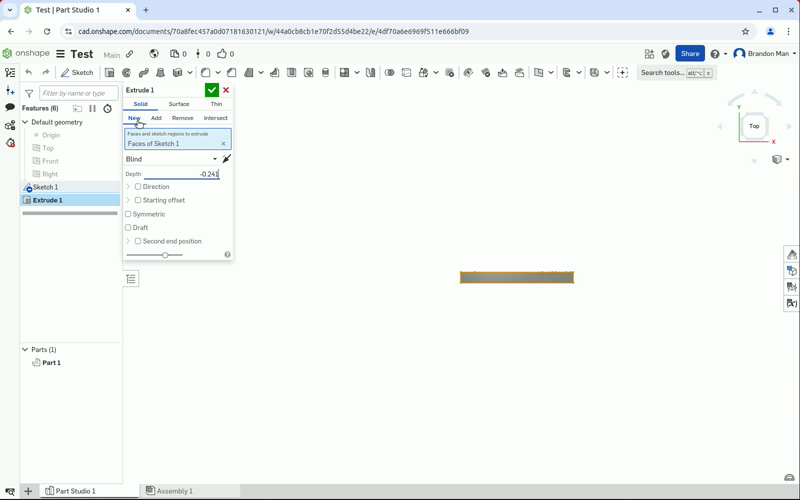
key(enter)
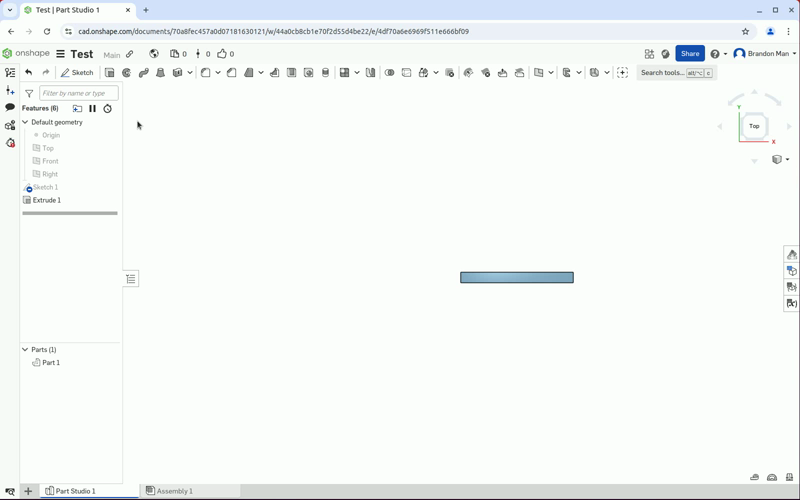
key(shift+h)
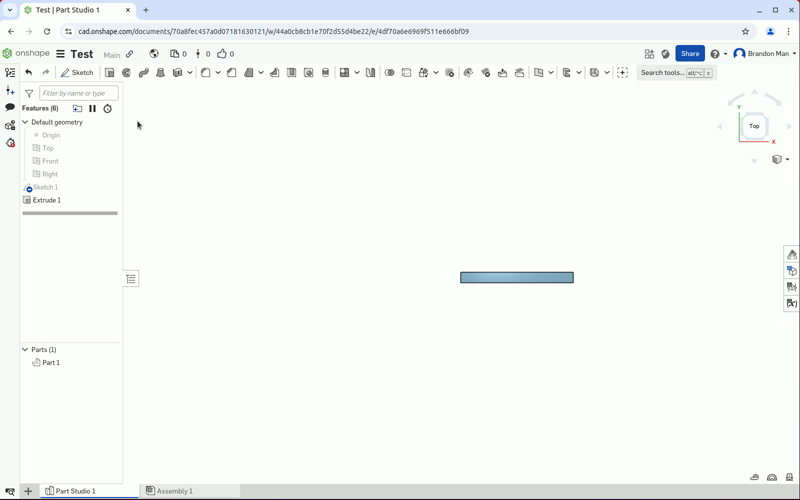
key(shift+h)
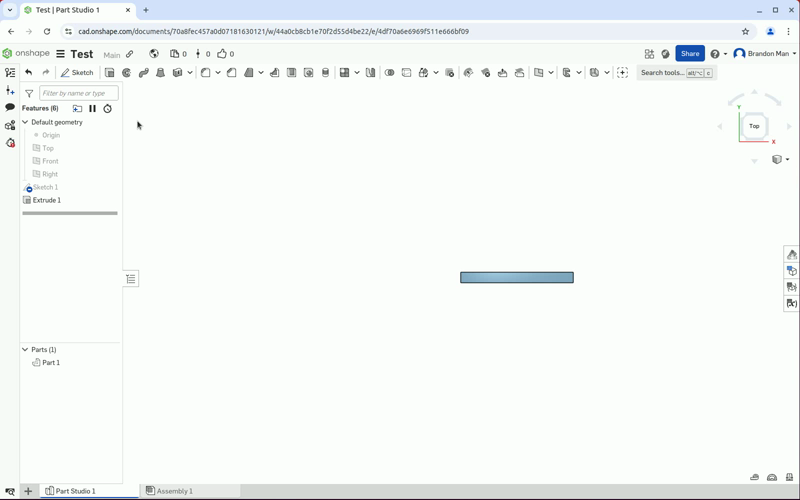
mouse_move(73, 189)
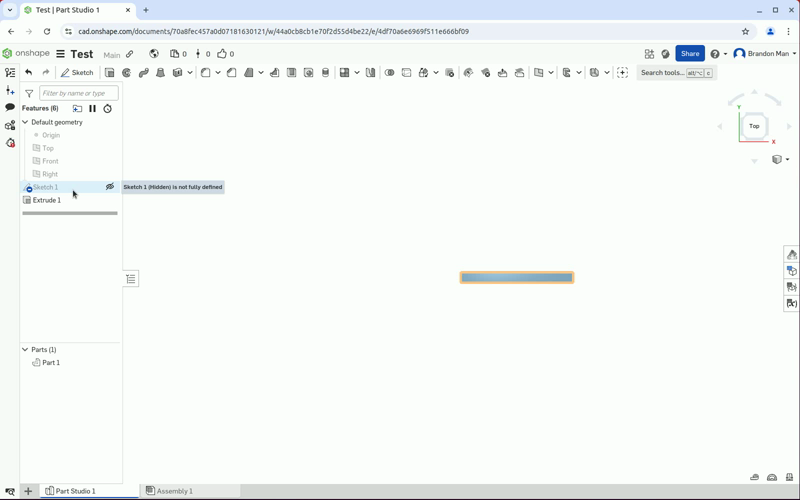
click(73, 189)
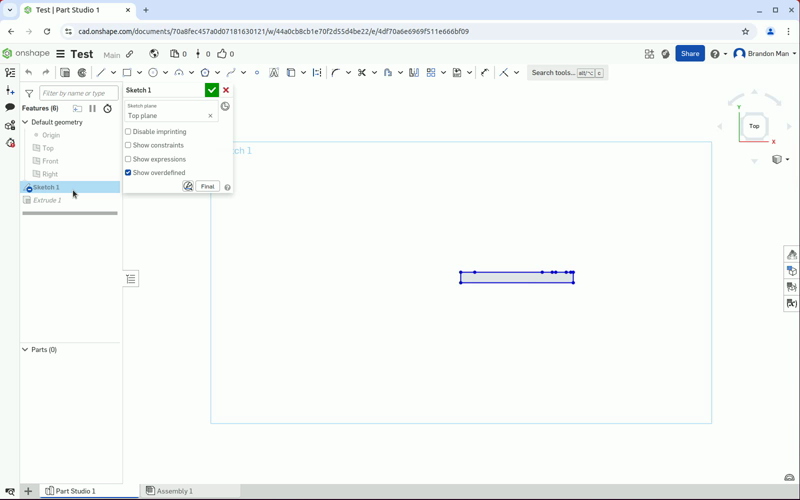
mouse_move(229, 92)
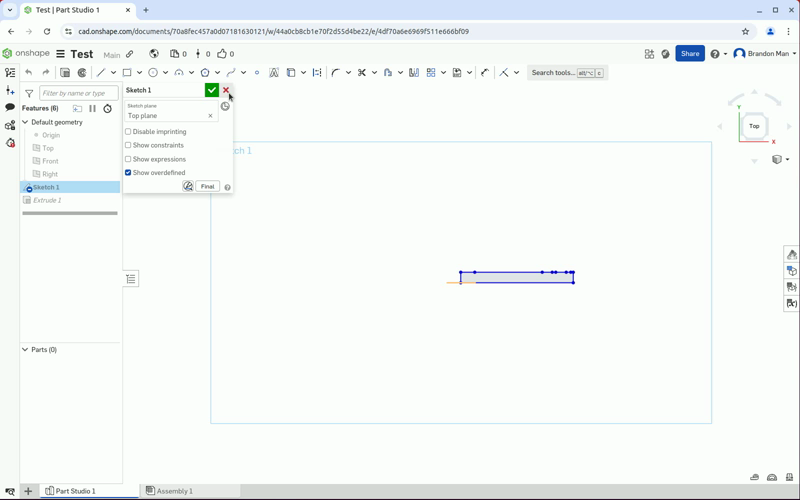
click(229, 92)
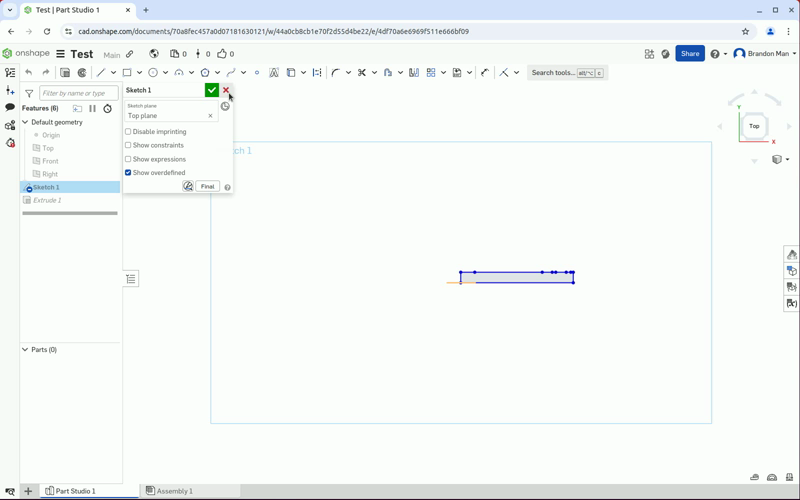
key(shift+s)
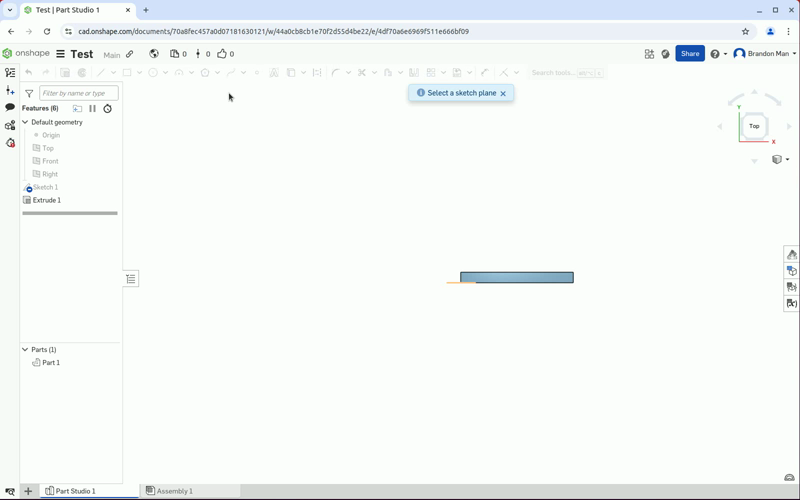
mouse_move(73, 150)
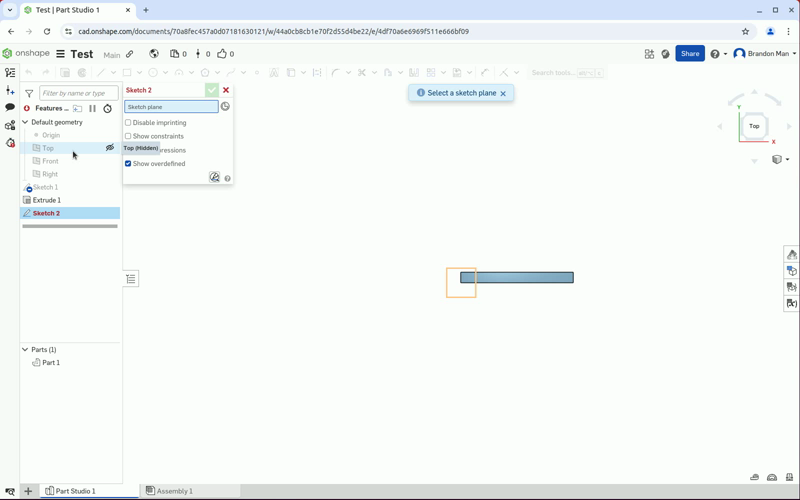
click(73, 150)
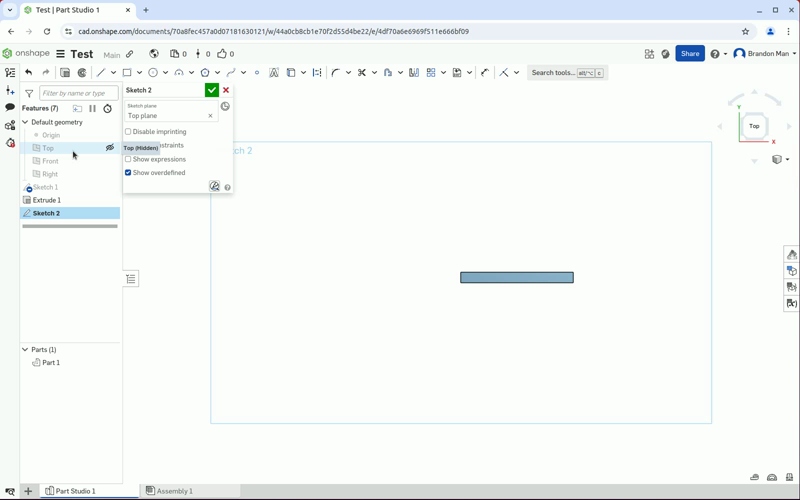
mouse_move(73, 352)
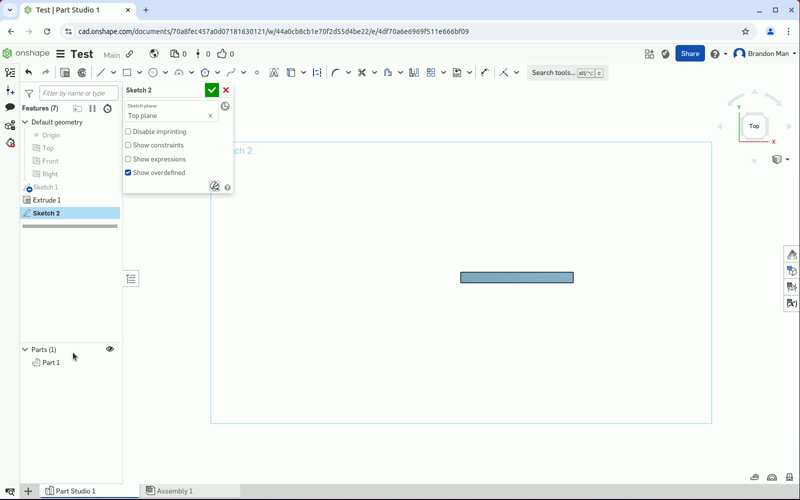
key(y)
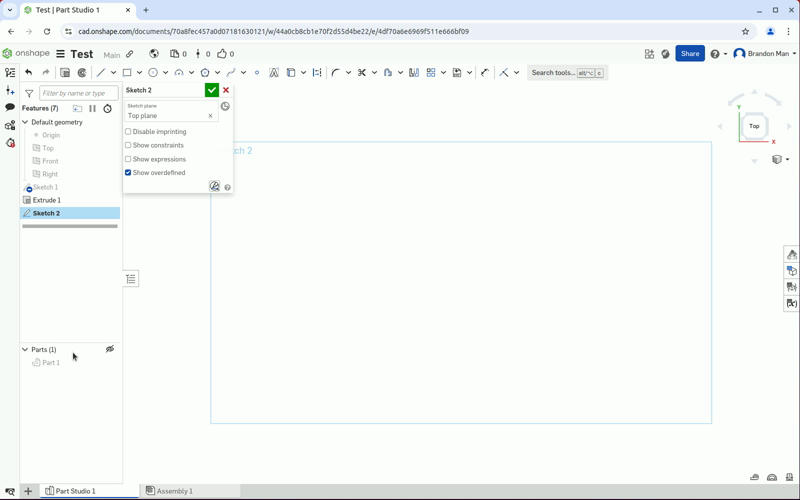
key(l)
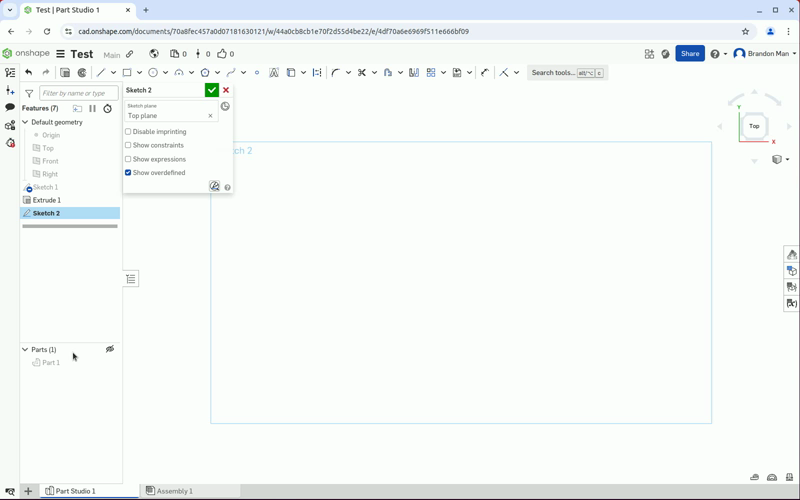
key_down(shift)
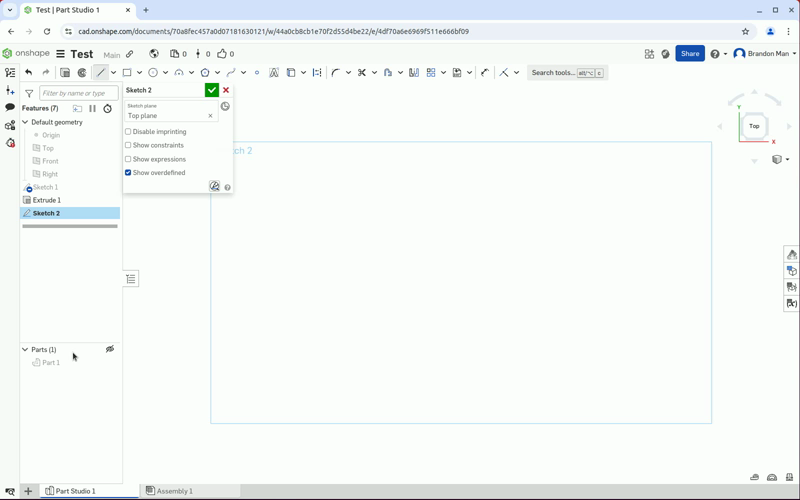
mouse_move(474, 272)
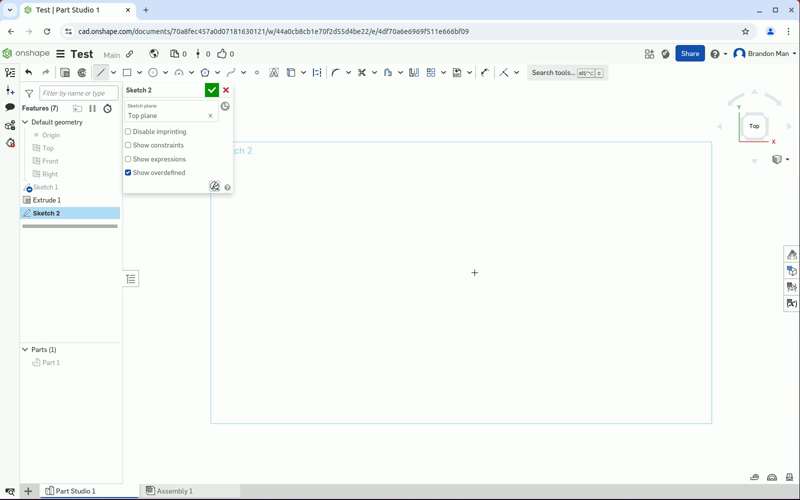
click(474, 272)
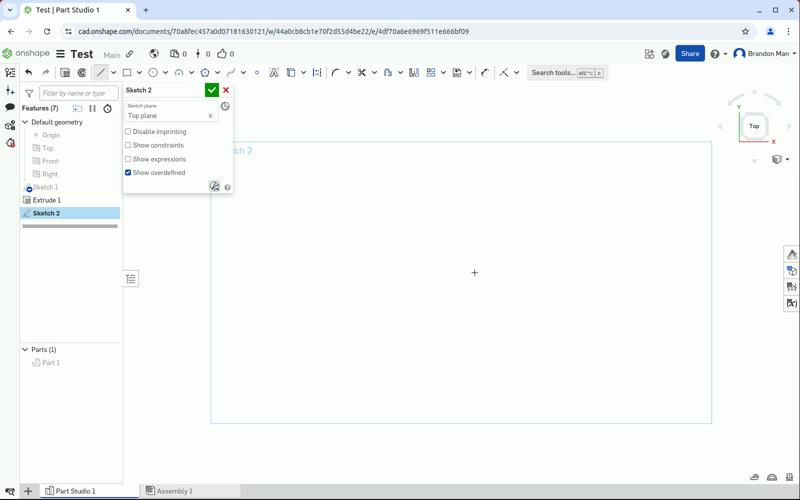
key_up(shift)
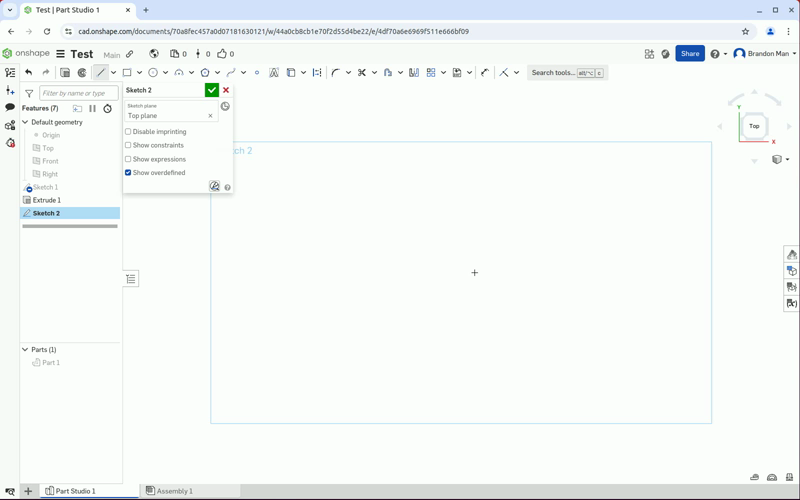
key_down(shift)
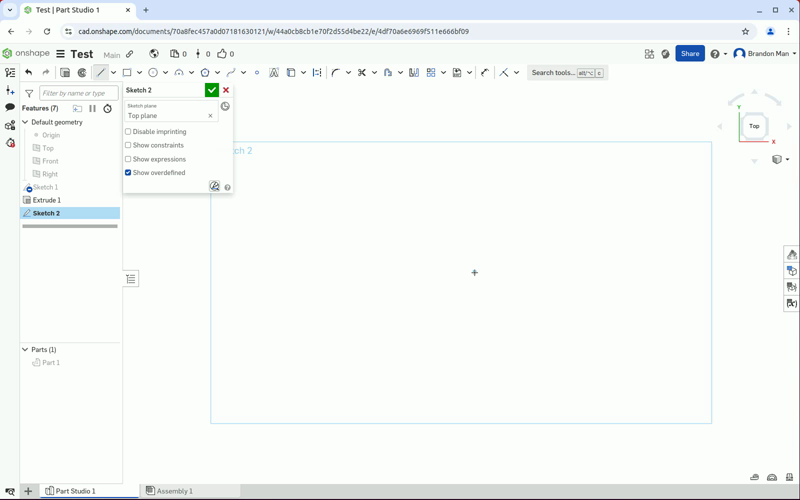
mouse_move(542, 272)
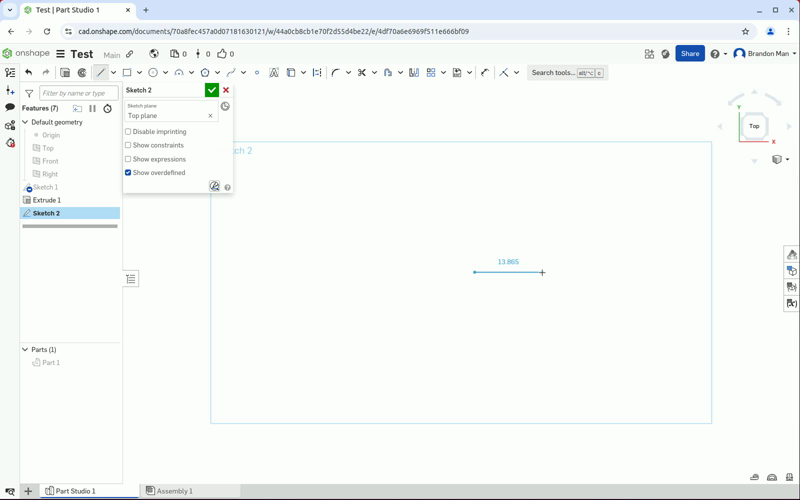
click(542, 272)
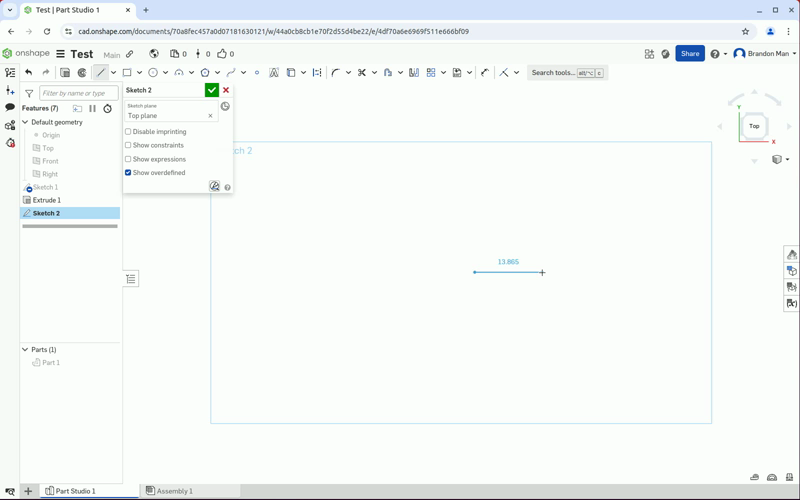
key_up(shift)
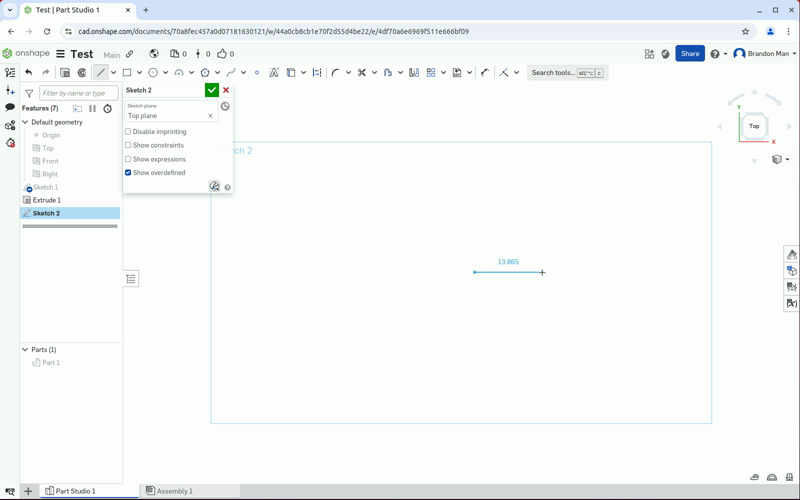
key_down(shift)
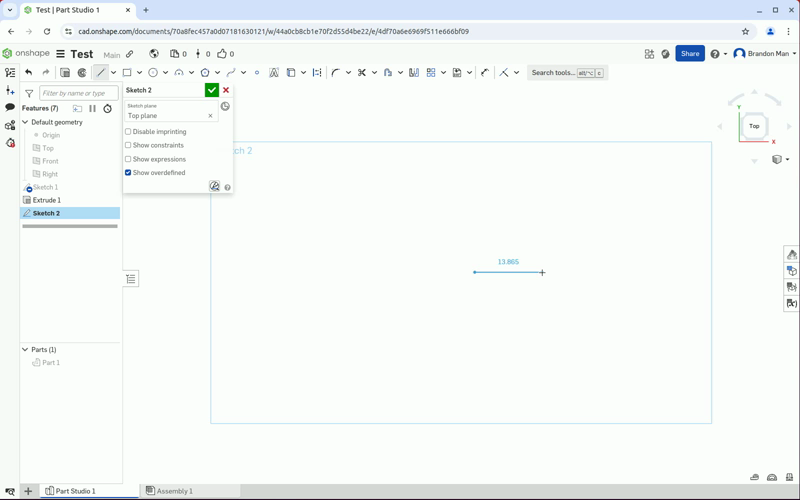
mouse_move(572, 272)
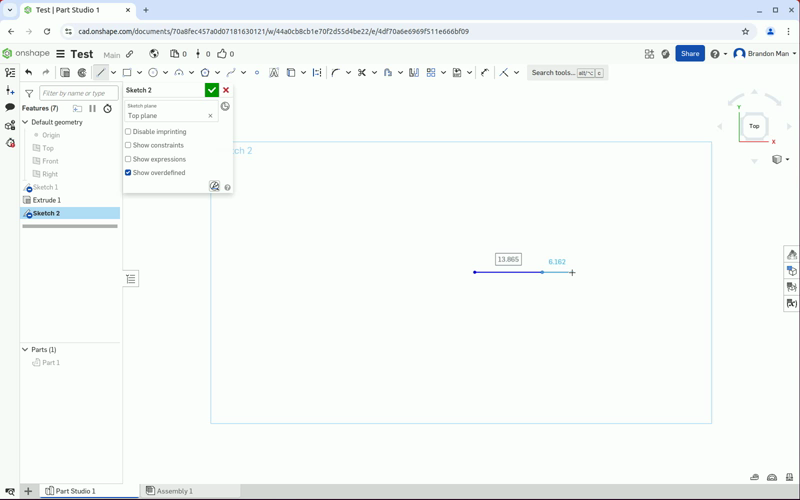
mouse_move(542, 260)
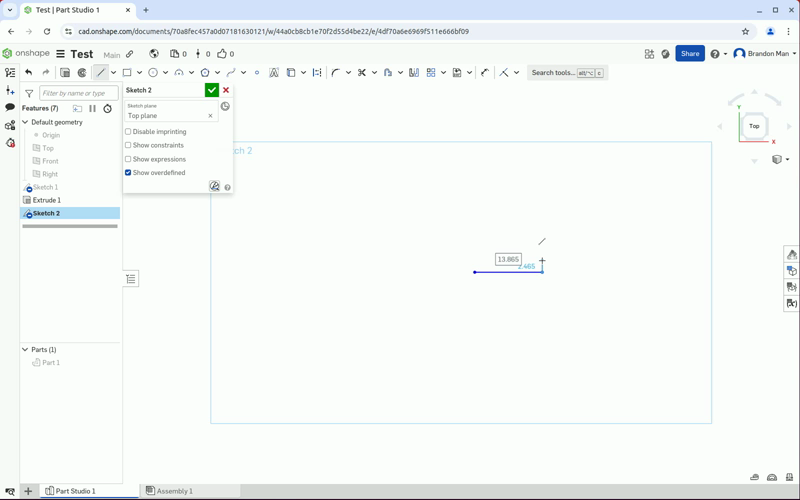
click(542, 260)
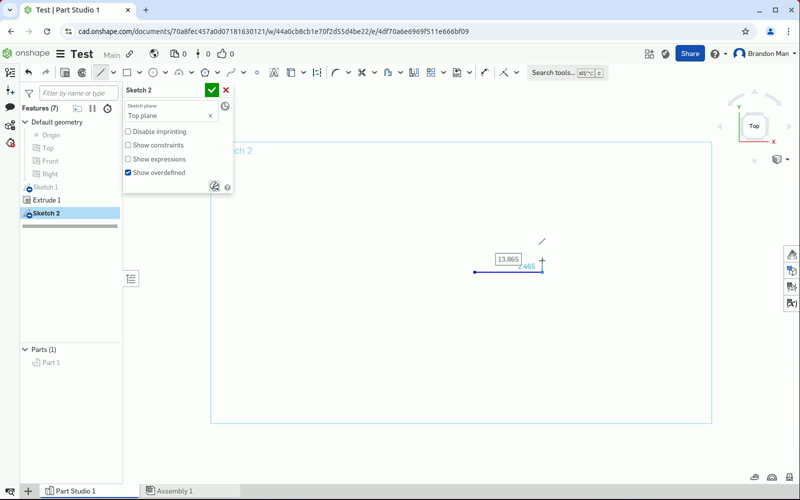
key_up(shift)
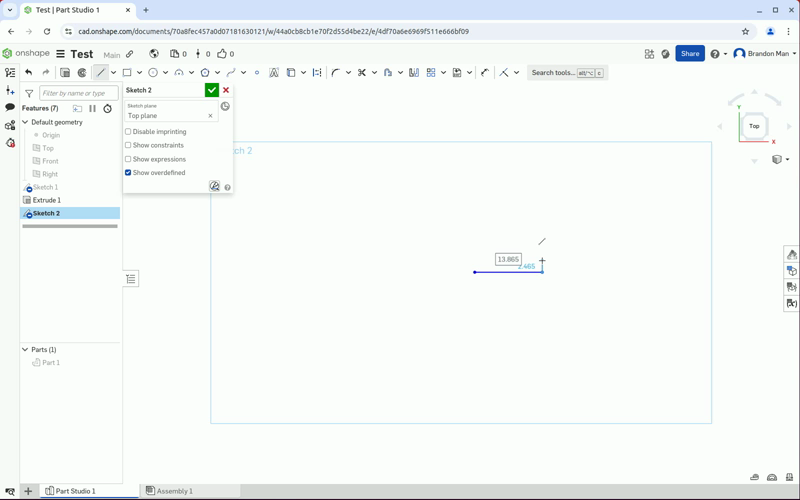
key_down(shift)
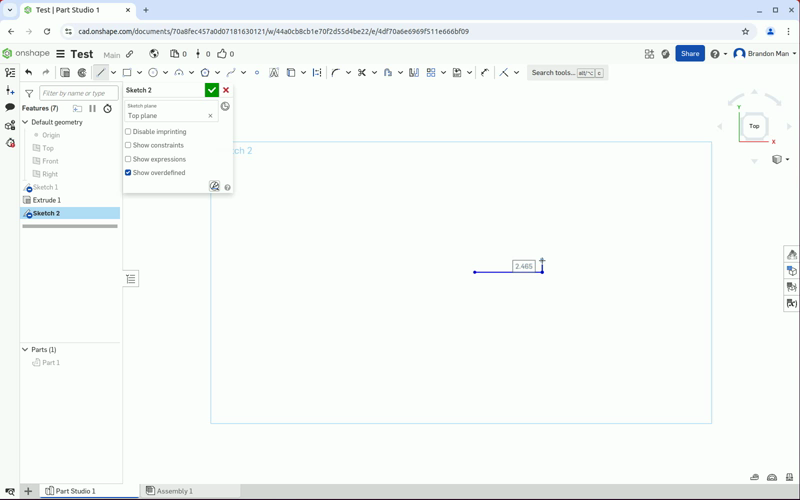
mouse_move(474, 260)
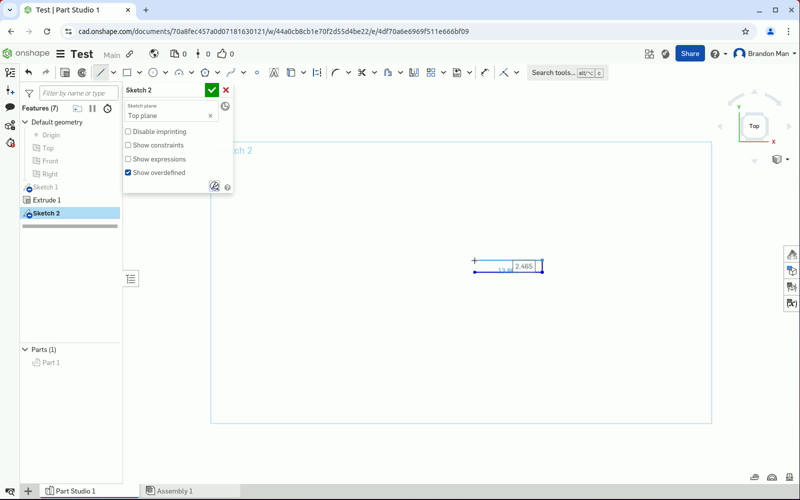
click(474, 260)
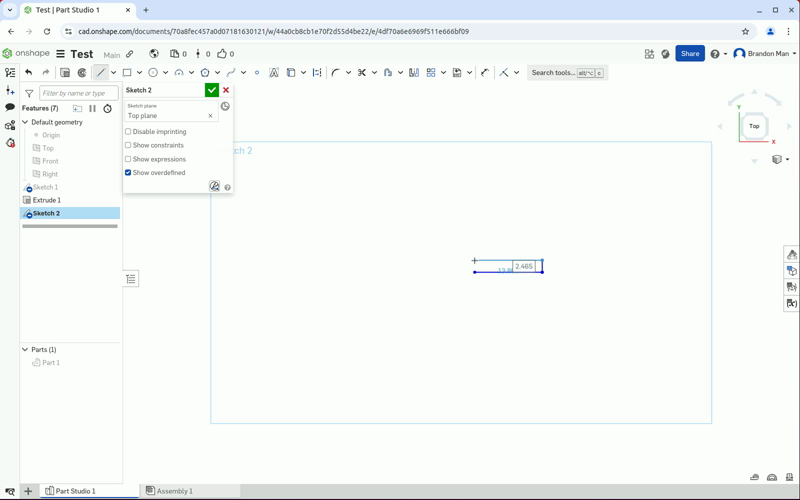
key_up(shift)
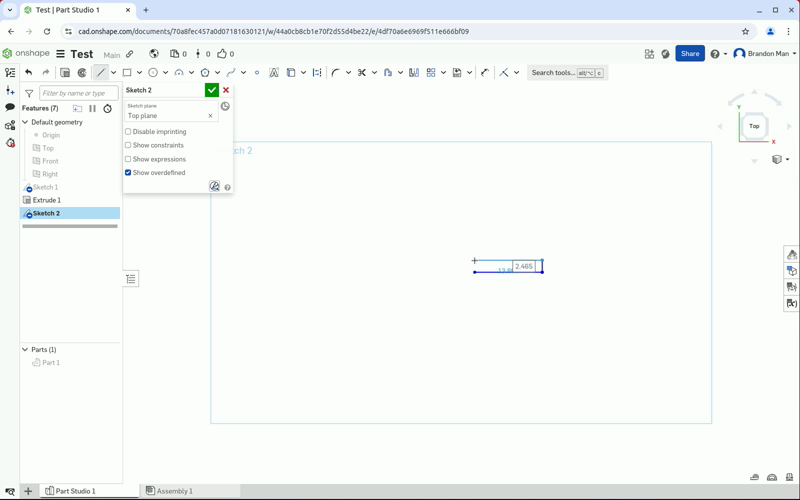
mouse_move(504, 260)
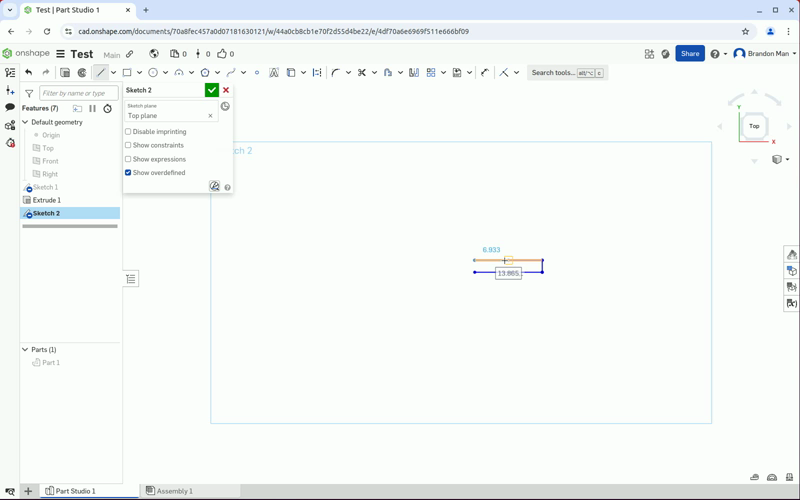
key_down(shift)
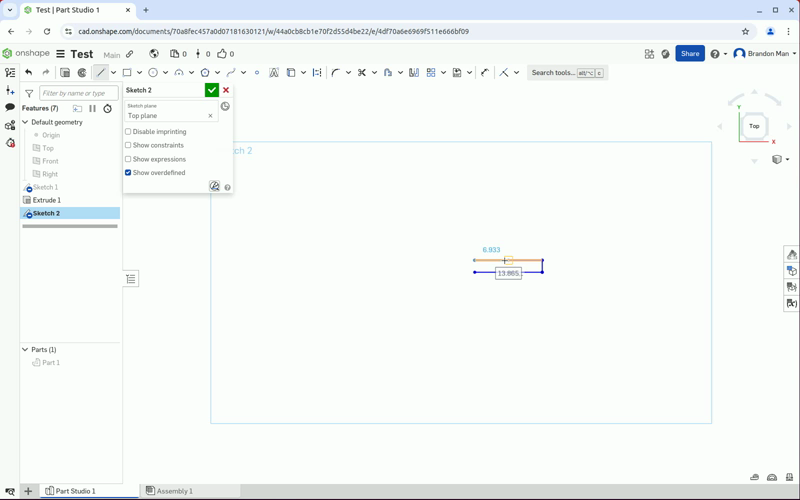
mouse_move(474, 272)
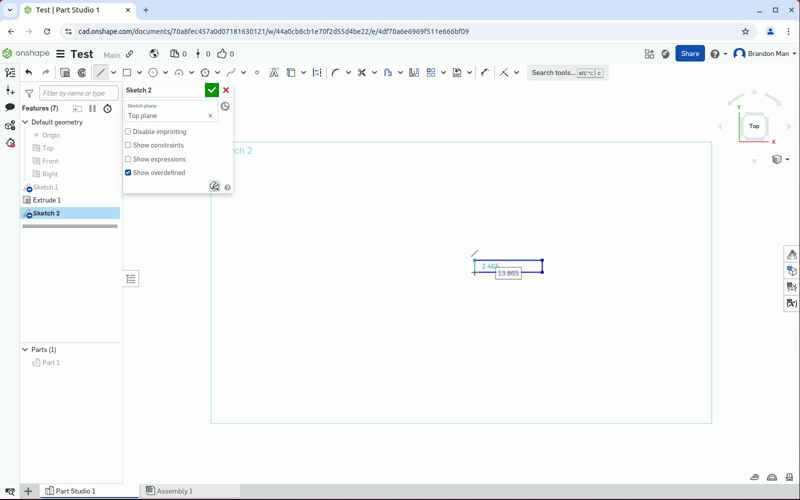
key_up(shift)
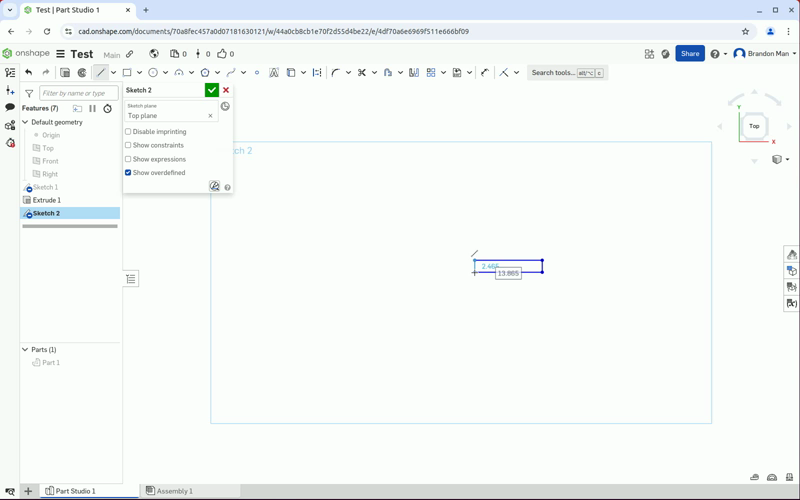
click(474, 272)
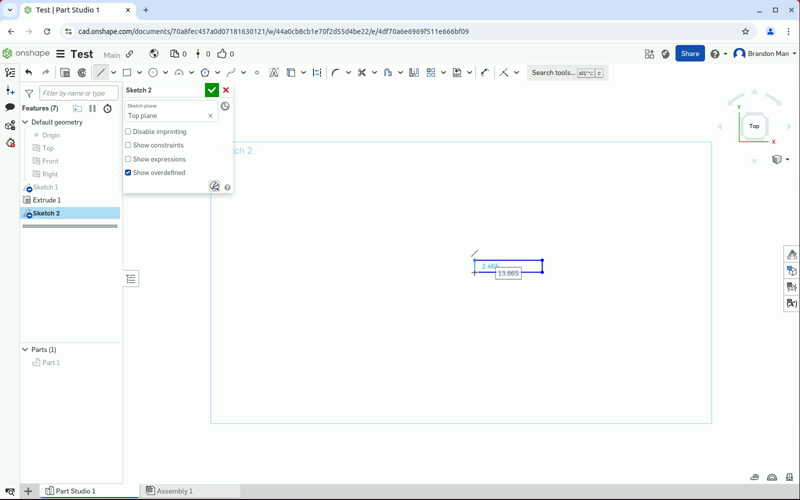
key(esc)
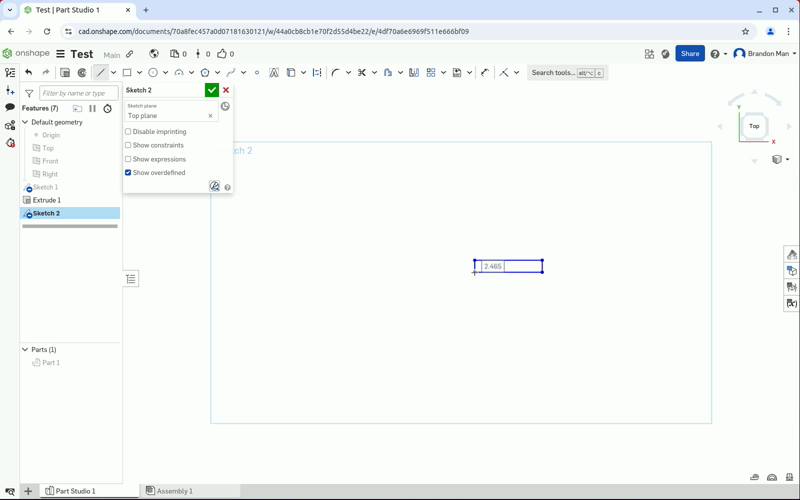
mouse_move(520, 271)
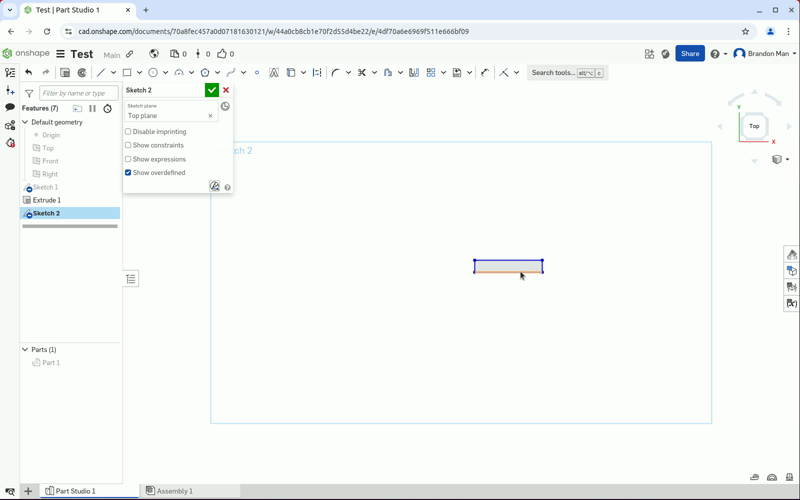
scroll(6)
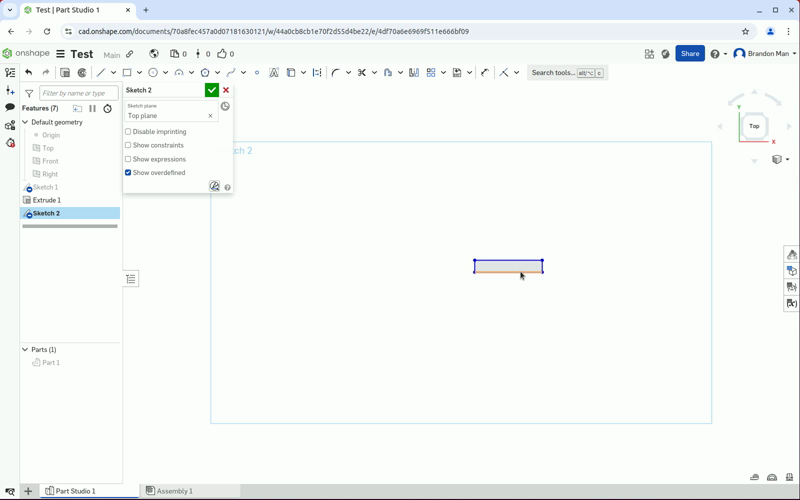
scroll(6)
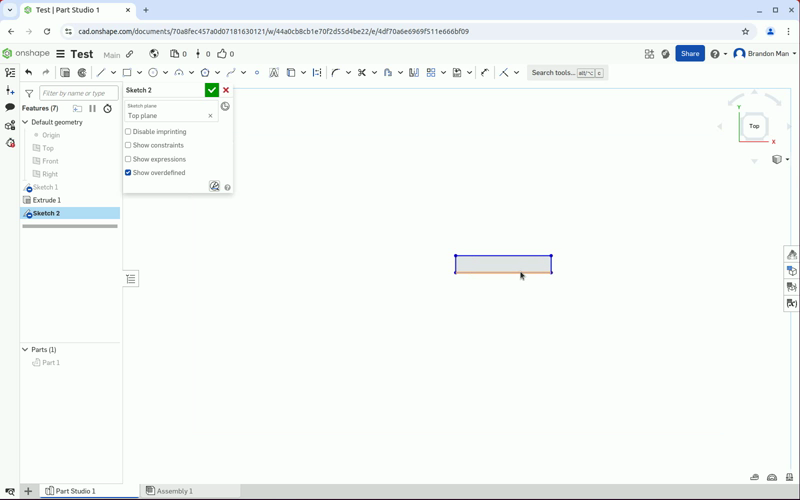
scroll(6)
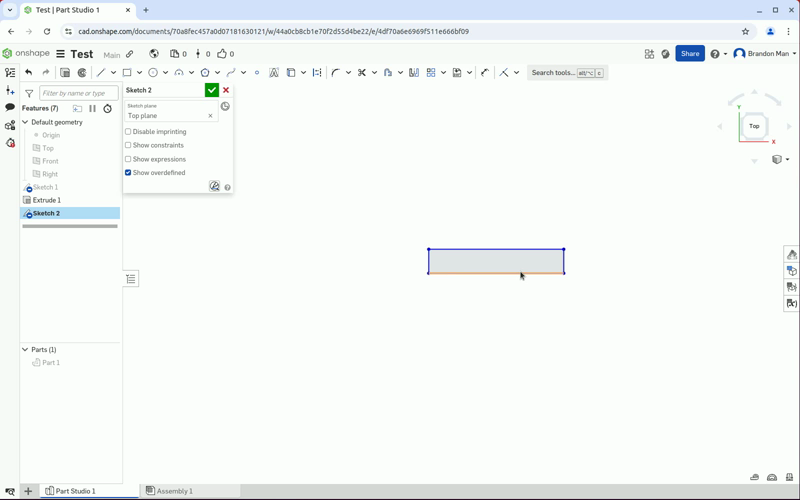
scroll(6)
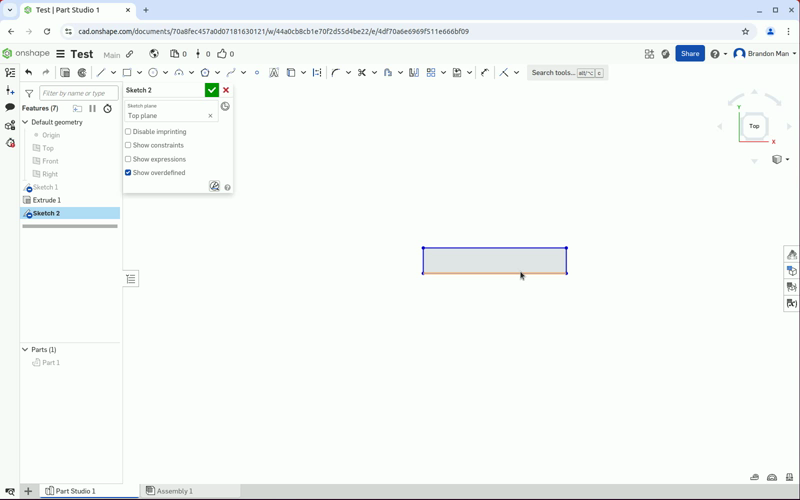
scroll(6)
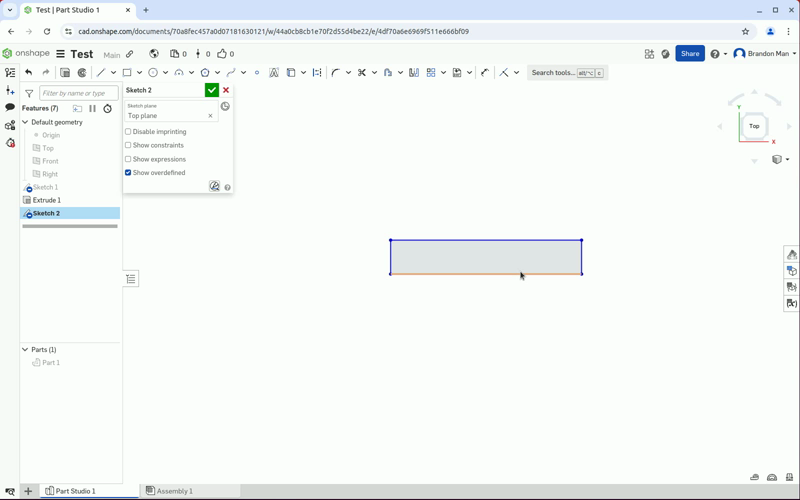
scroll(6)
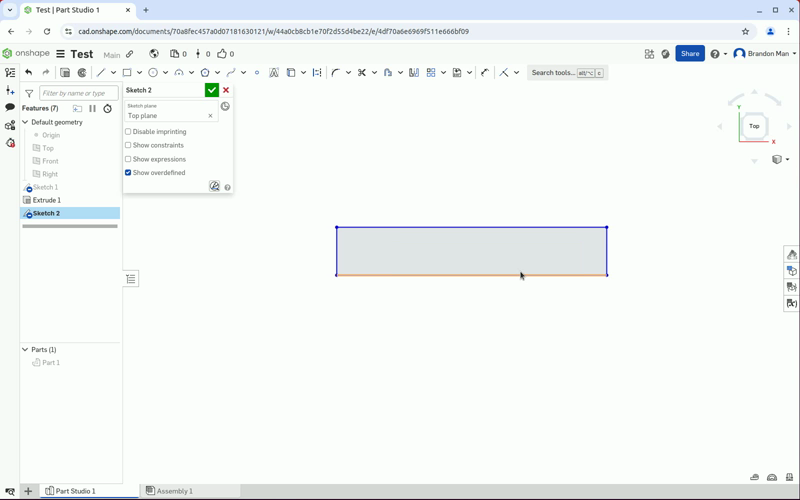
scroll(6)
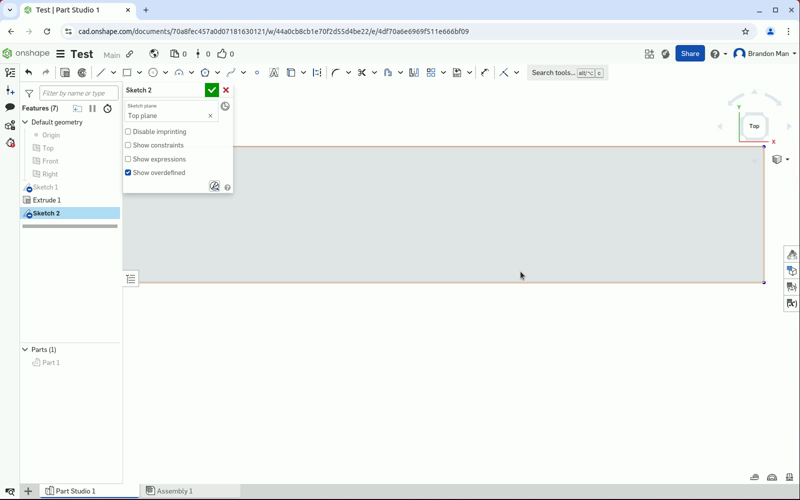
click(520, 271)
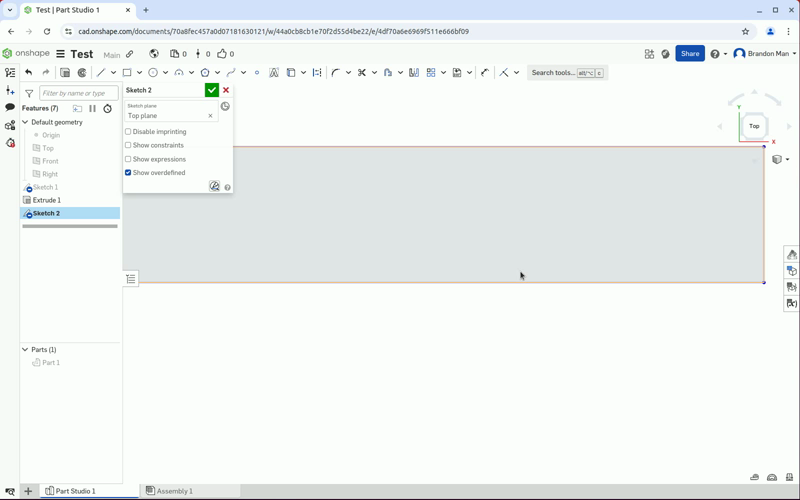
scroll(-6)
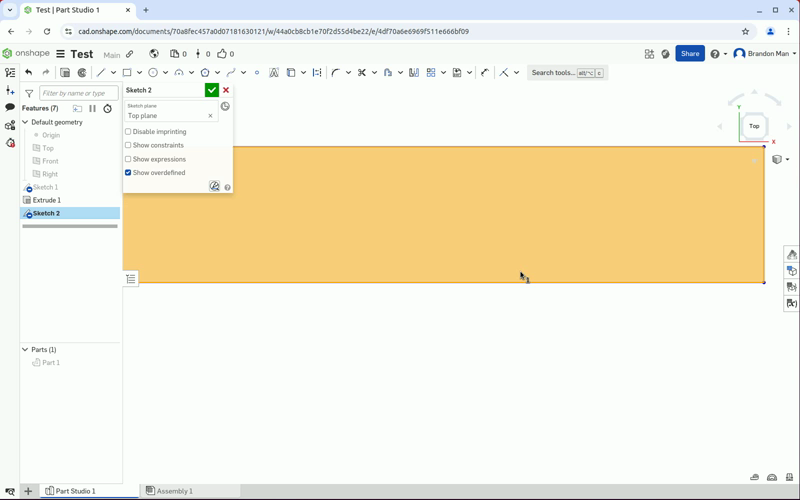
scroll(-6)
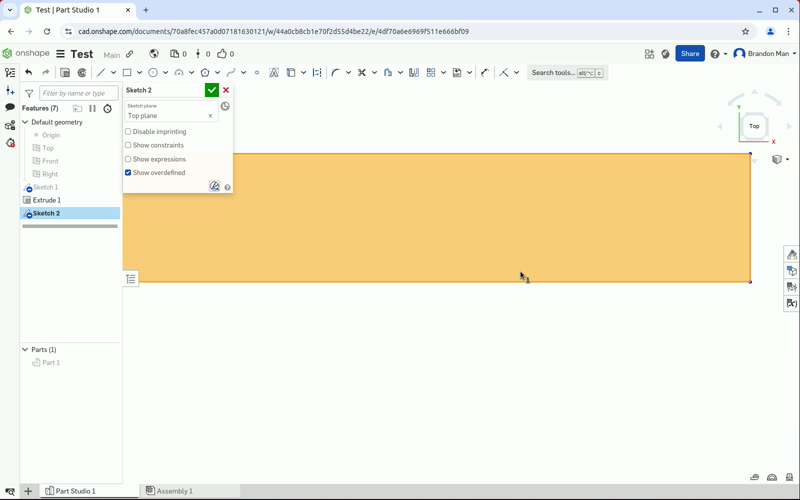
scroll(-6)
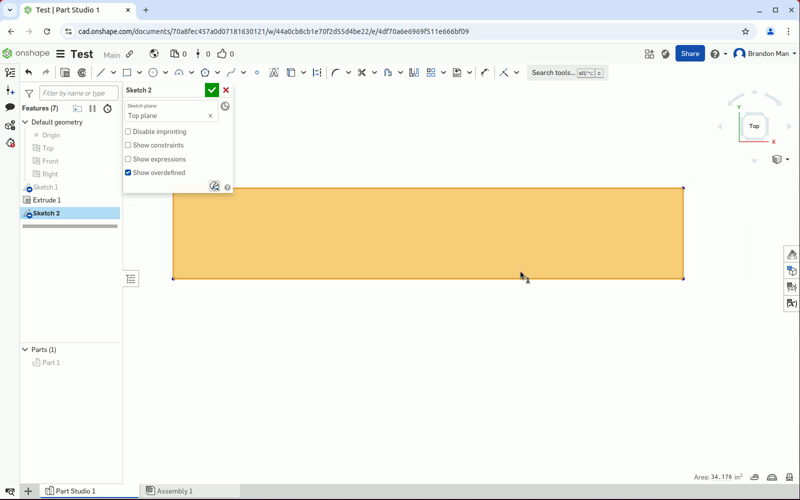
scroll(-6)
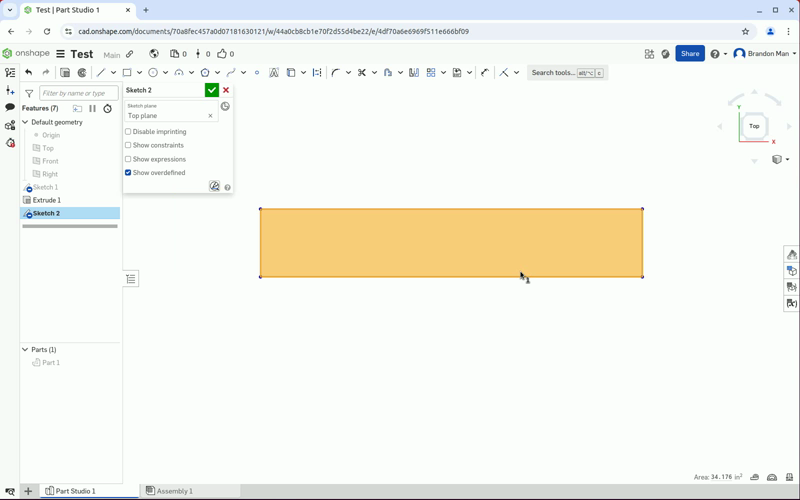
scroll(-6)
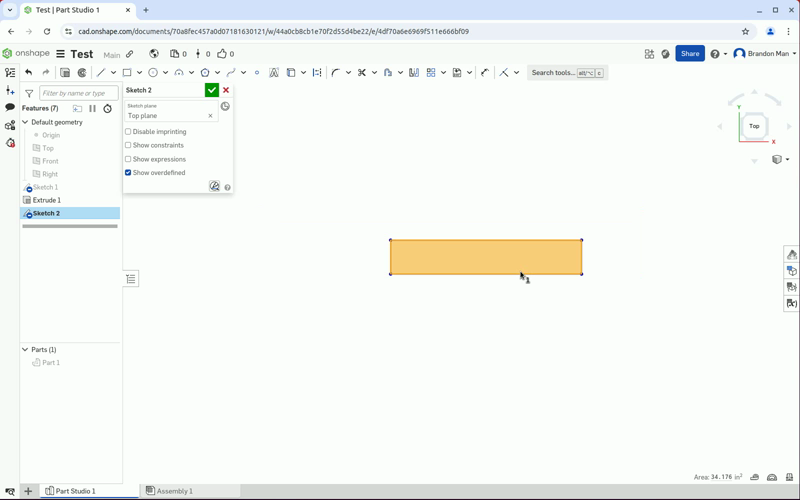
scroll(-6)
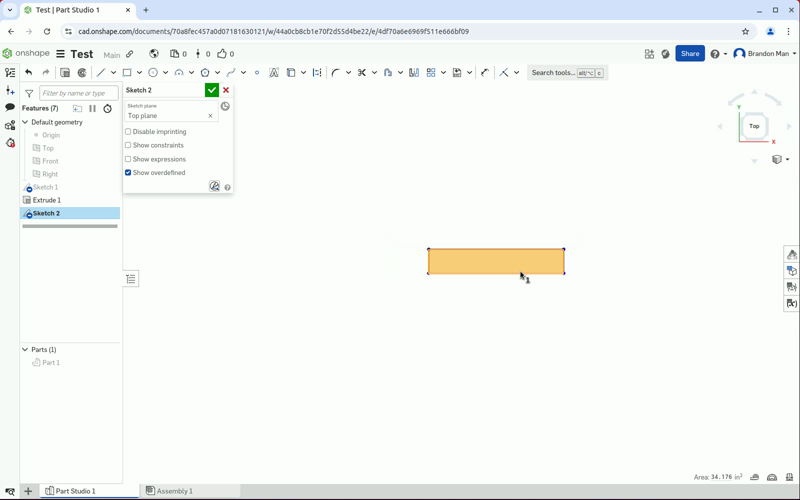
scroll(-6)
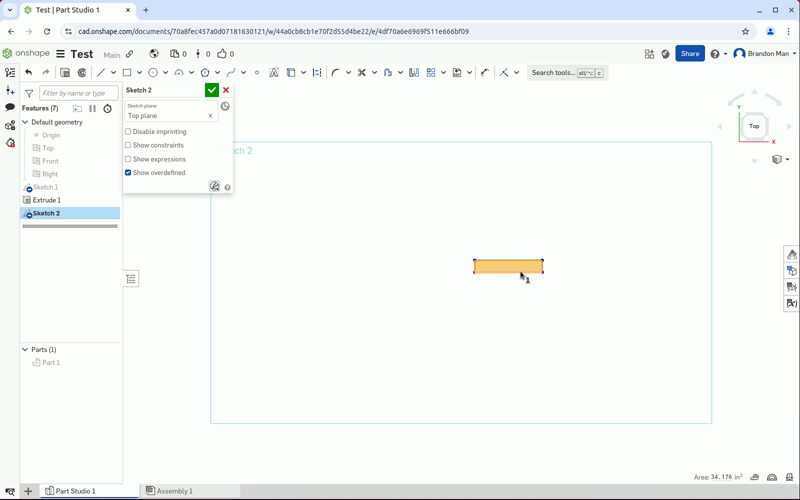
mouse_move(73, 352)
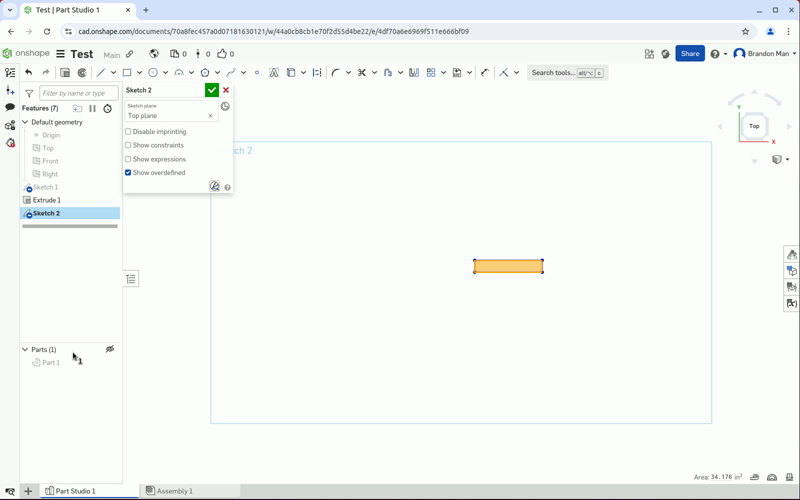
key(shift+y)
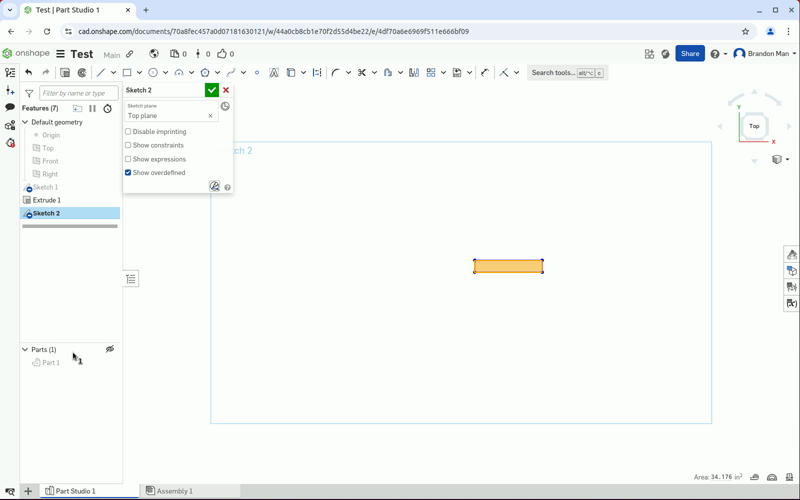
key(shift+e)
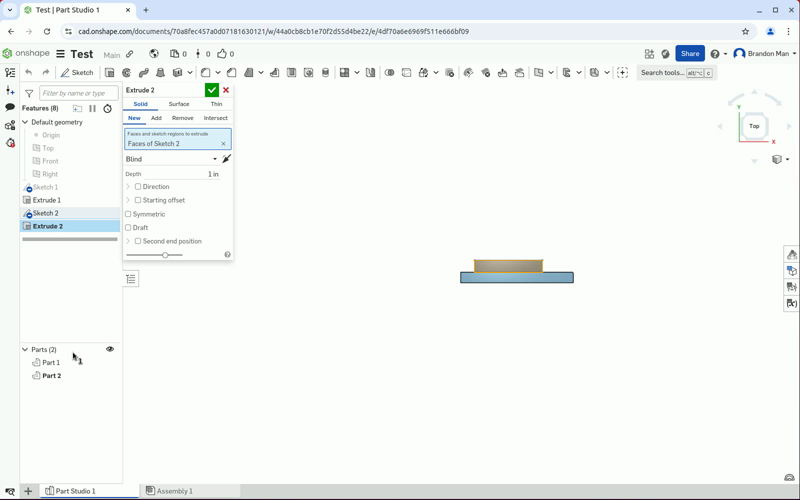
mouse_move(143, 106)
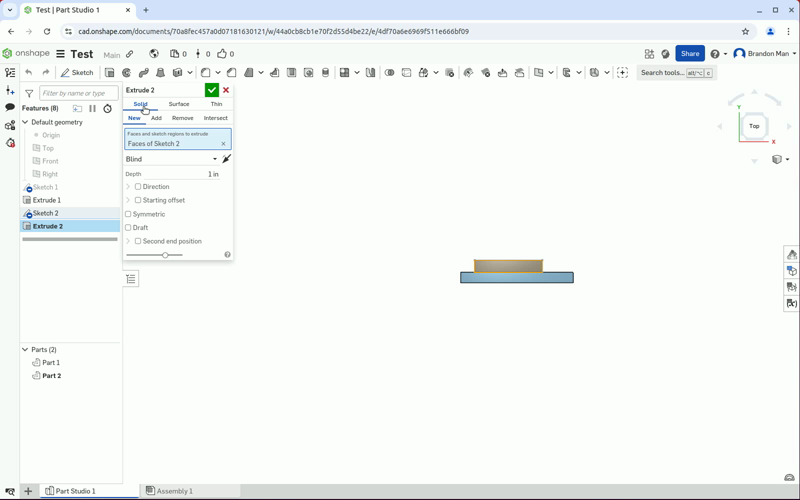
click(143, 106)
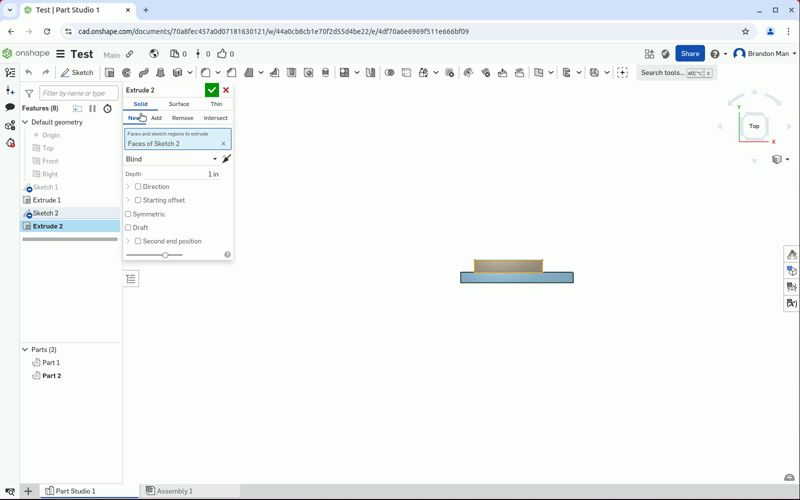
mouse_move(137, 120)
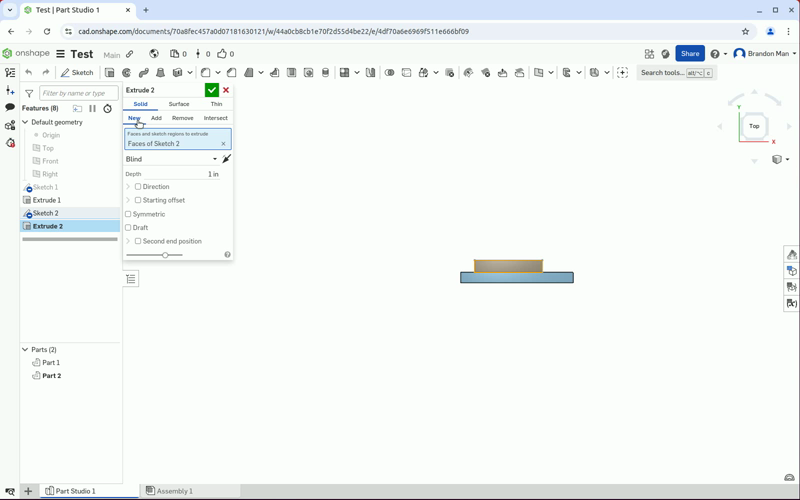
click(137, 120)
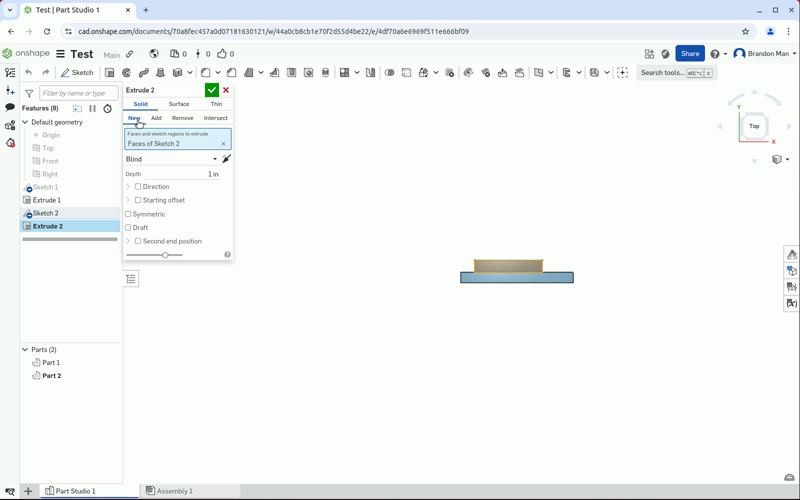
key(tab, 4)
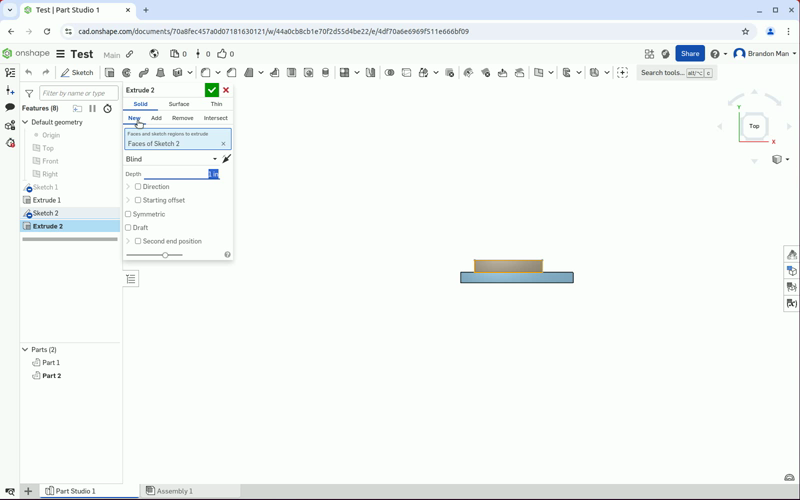
text(-0.241)
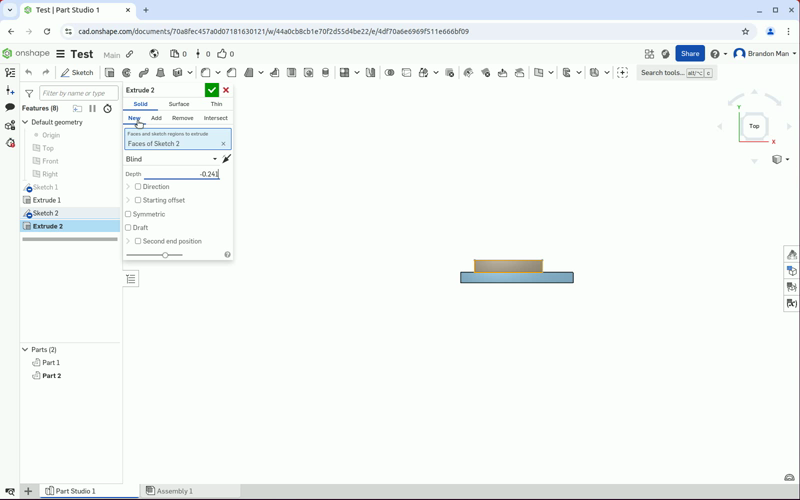
key(enter)
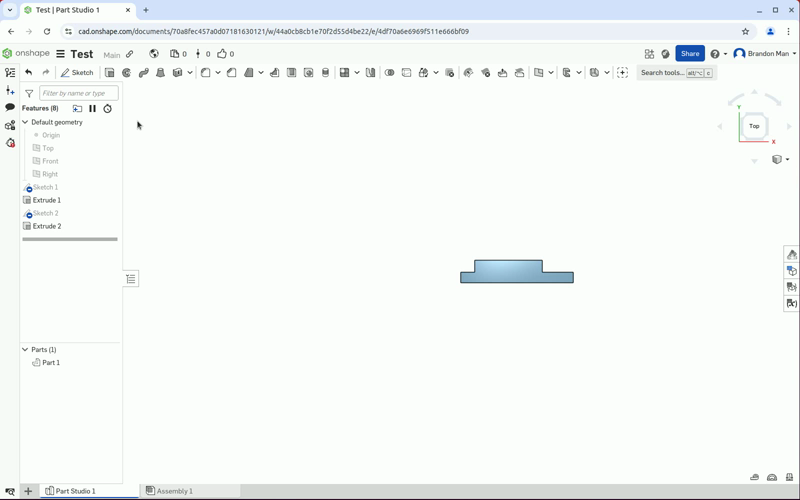
key(shift+h)
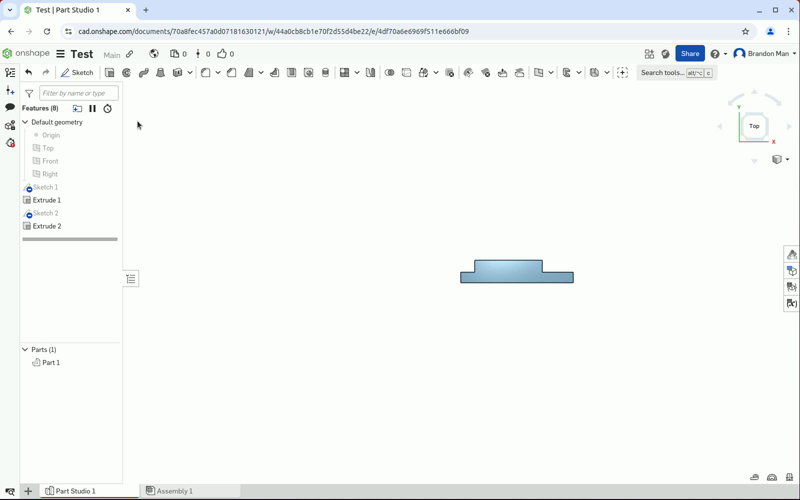
key(shift+h)
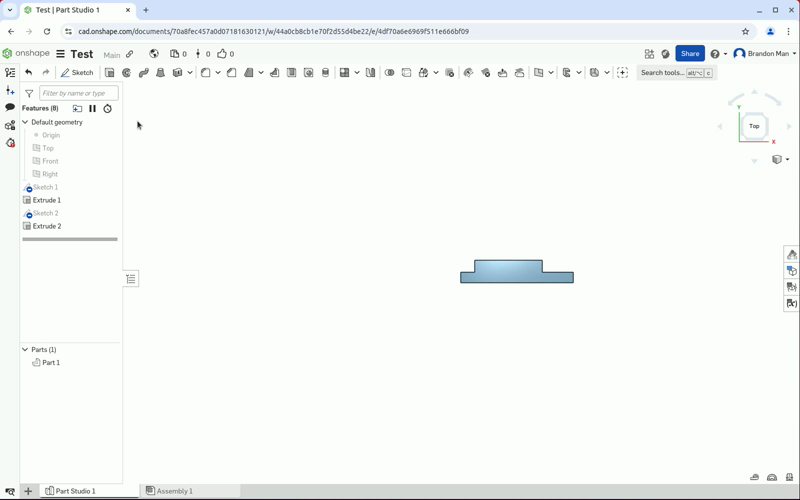
mouse_move(73, 189)
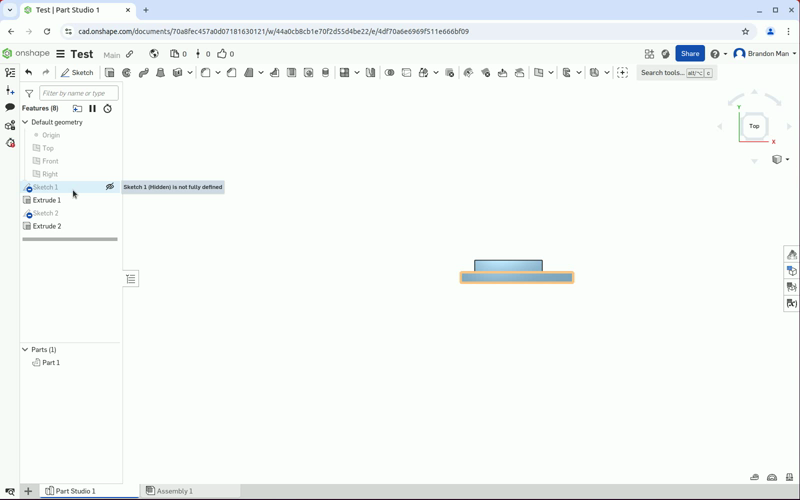
click(73, 189)
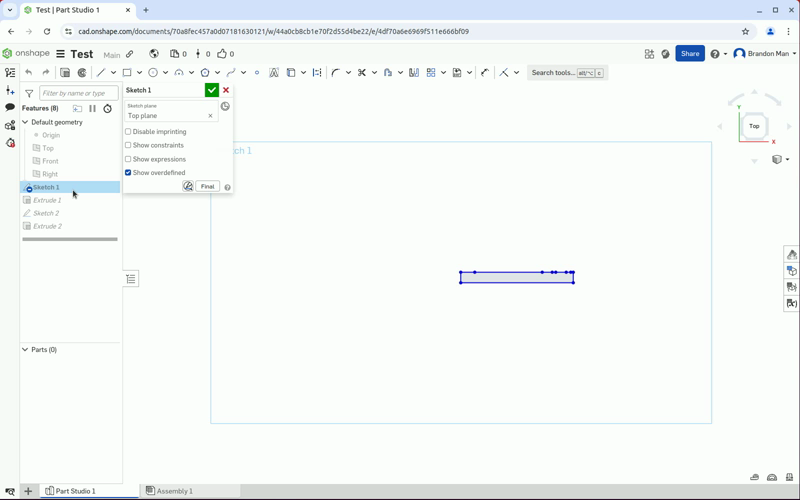
mouse_move(229, 92)
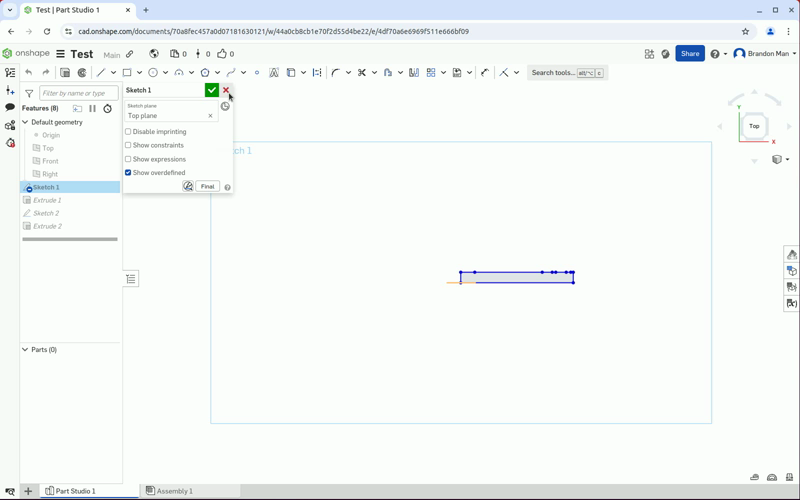
click(229, 92)
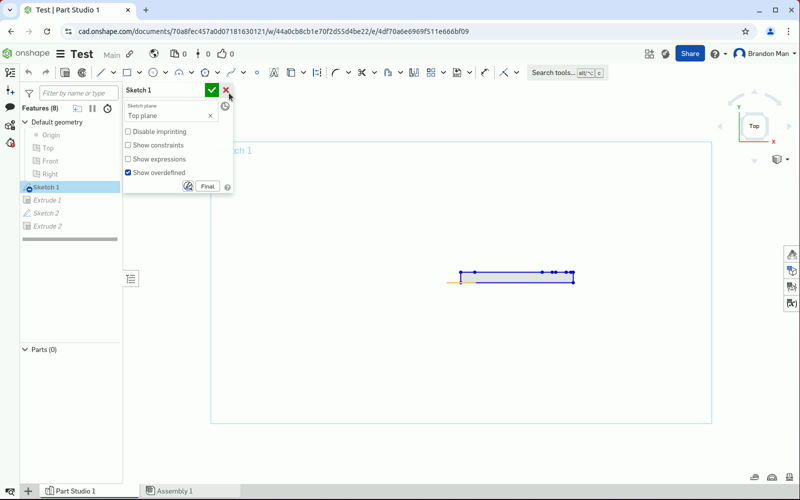
key(shift+s)
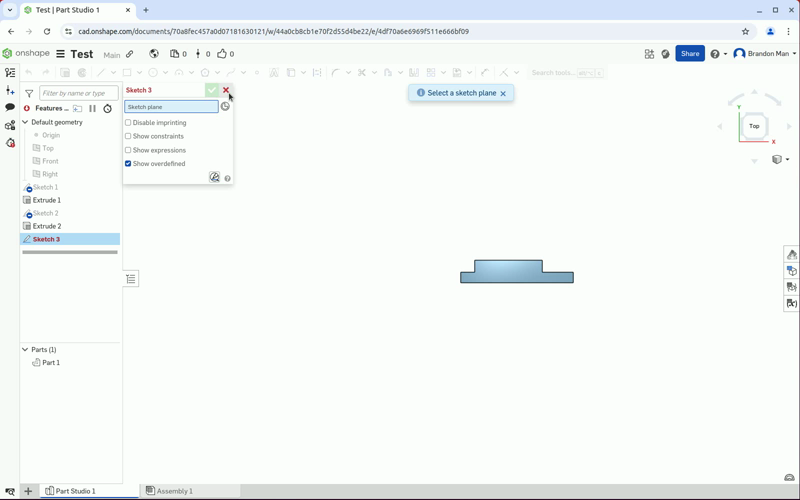
mouse_move(73, 150)
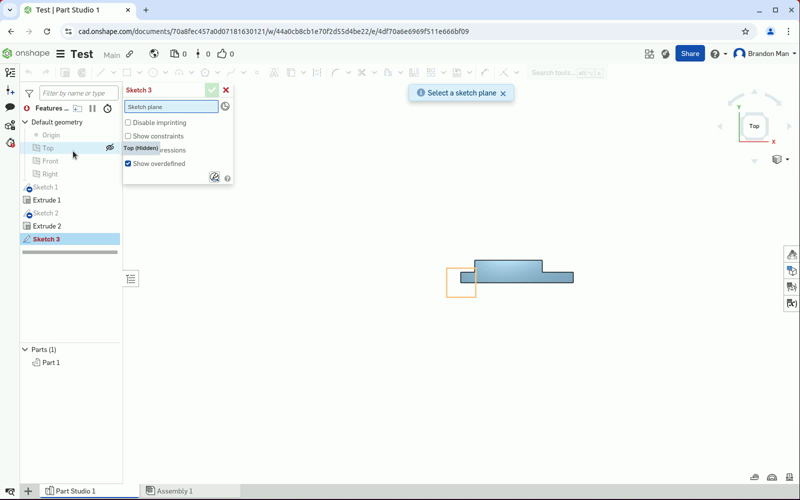
click(73, 150)
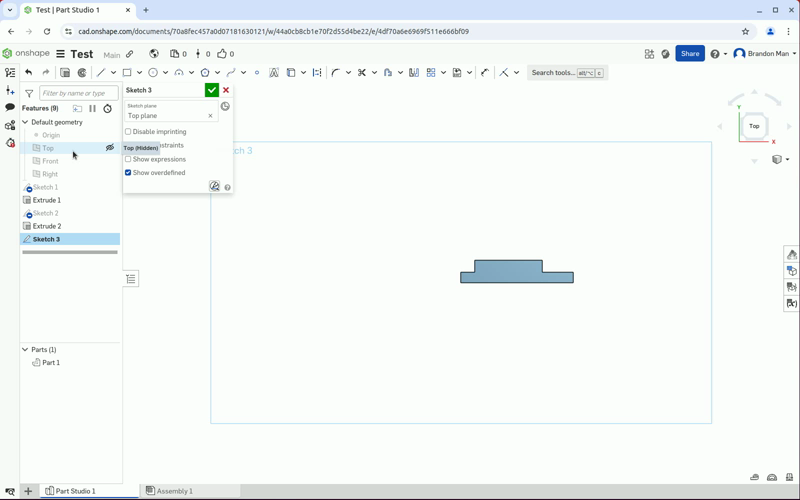
mouse_move(73, 352)
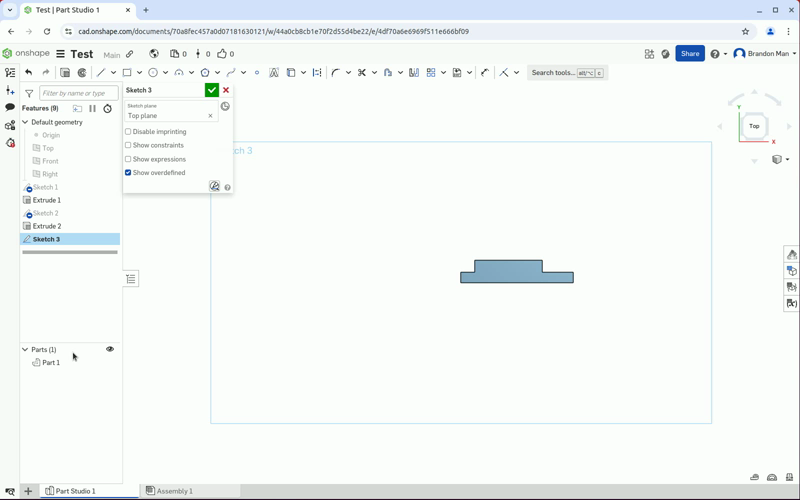
key(y)
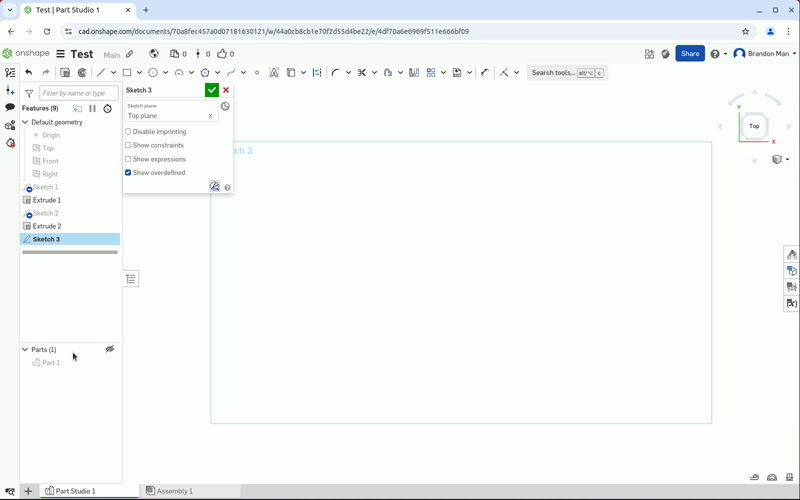
key(l)
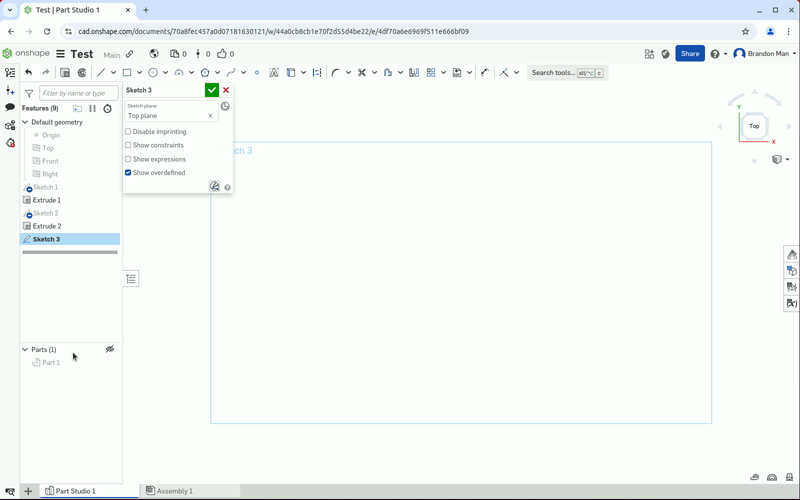
key_down(shift)
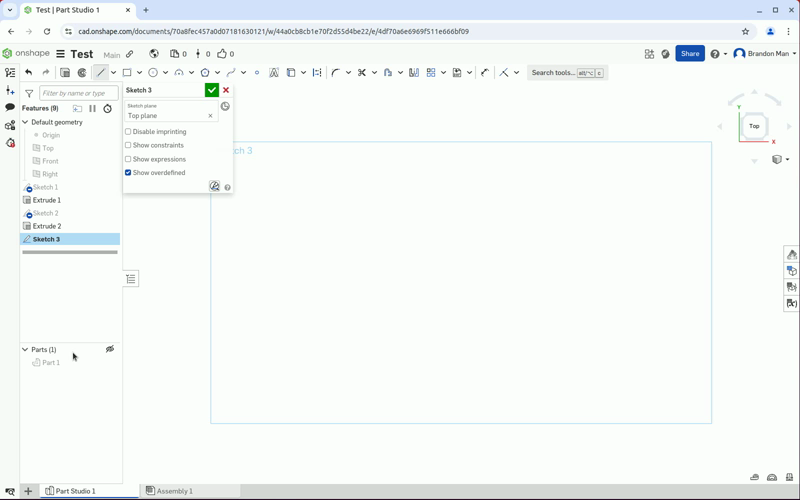
mouse_move(552, 272)
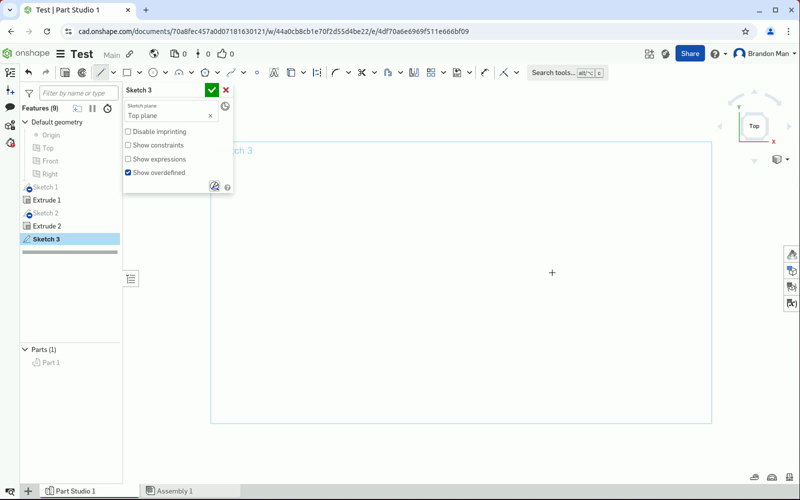
click(552, 272)
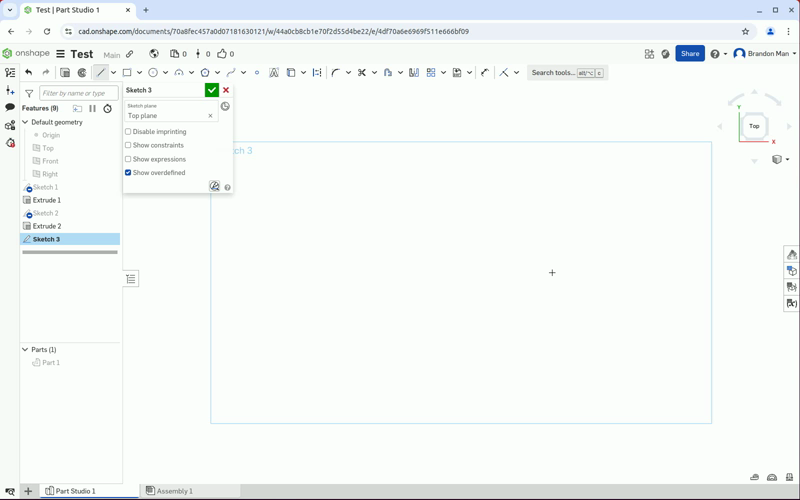
key_up(shift)
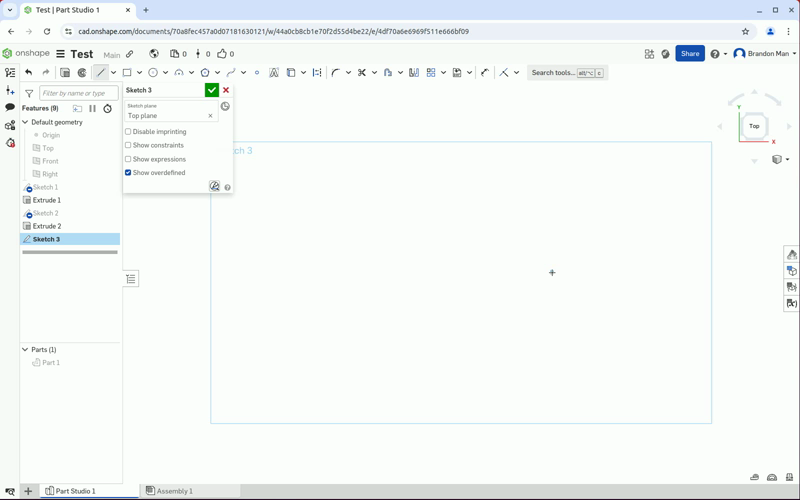
key_down(shift)
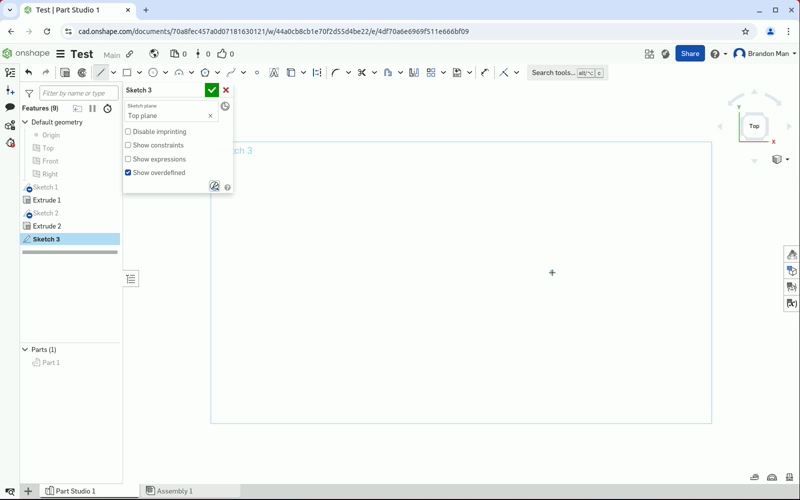
mouse_move(582, 272)
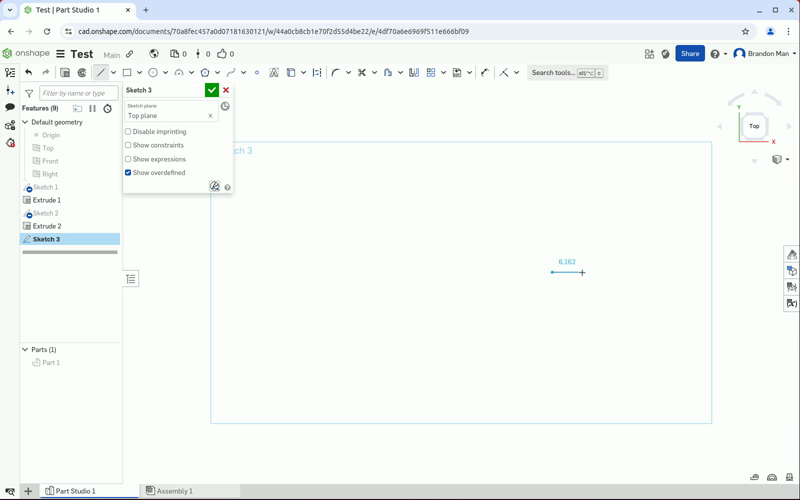
mouse_move(555, 272)
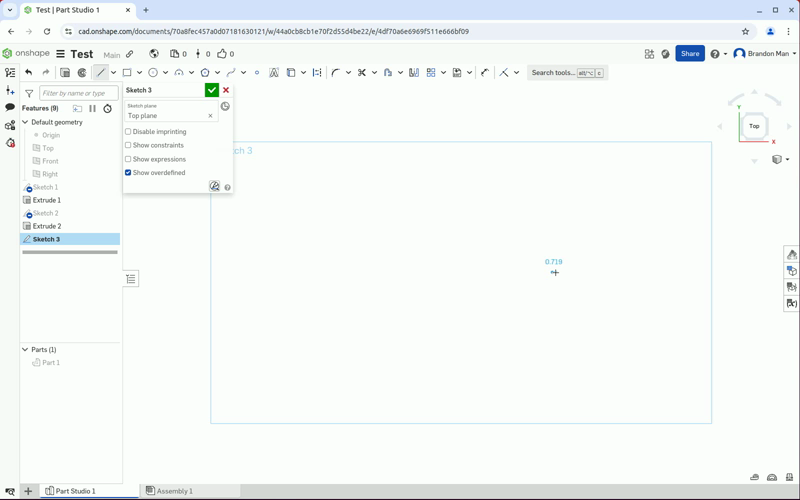
scroll(6)
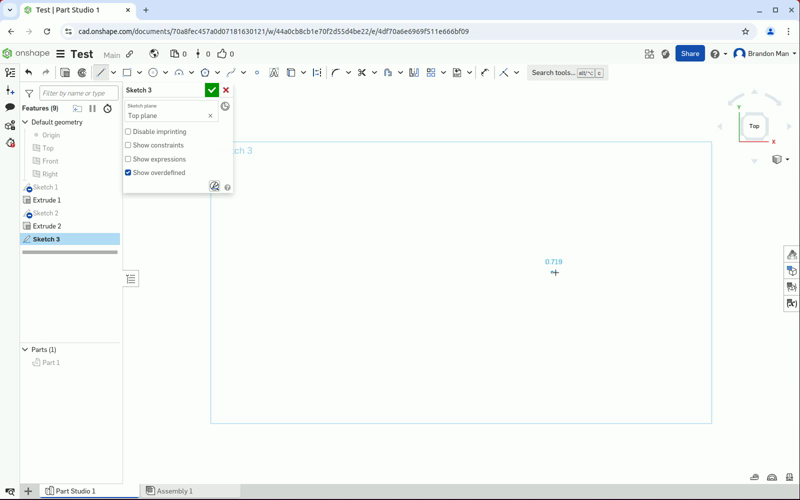
scroll(6)
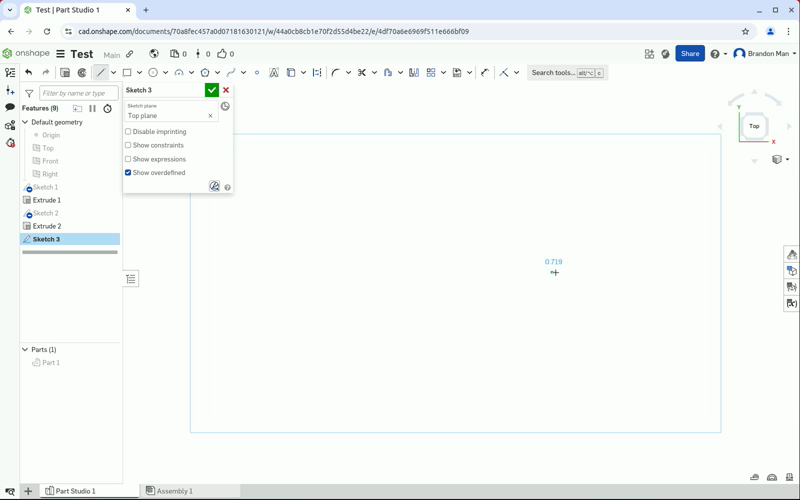
scroll(6)
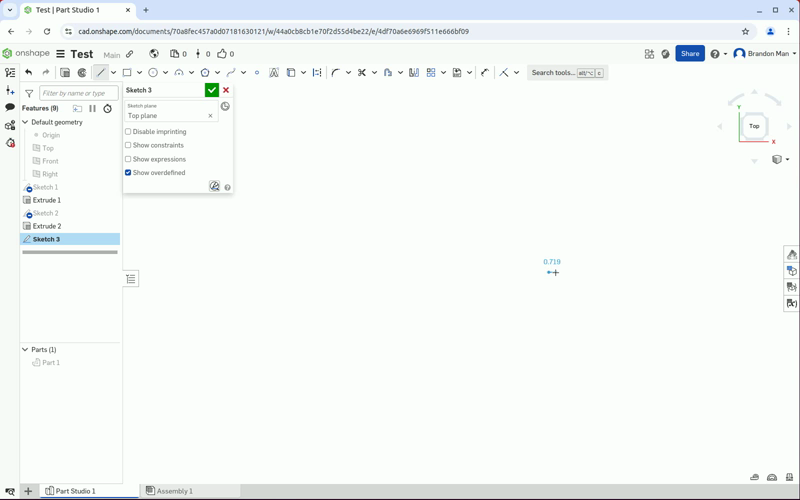
scroll(6)
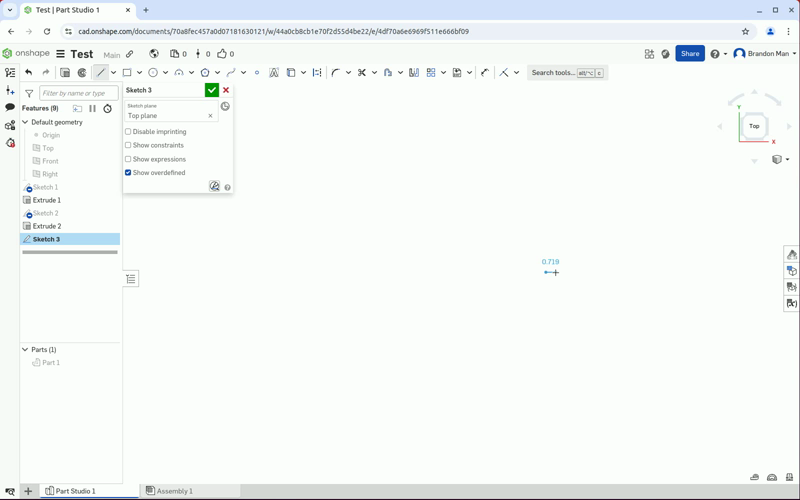
scroll(6)
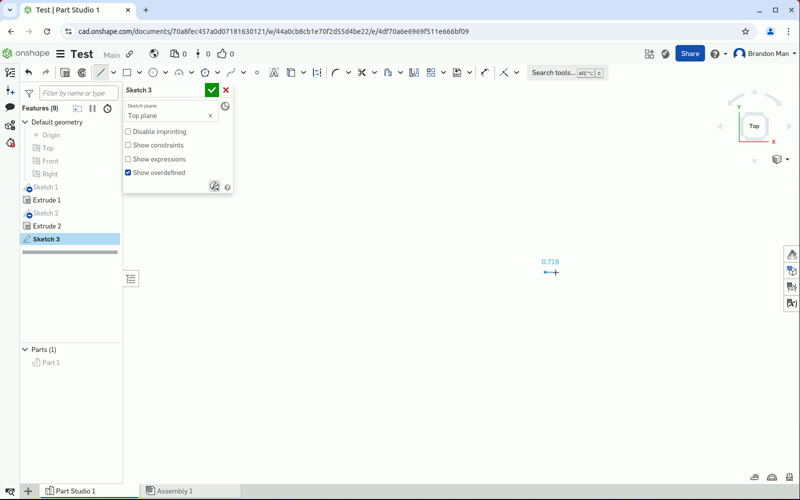
scroll(6)
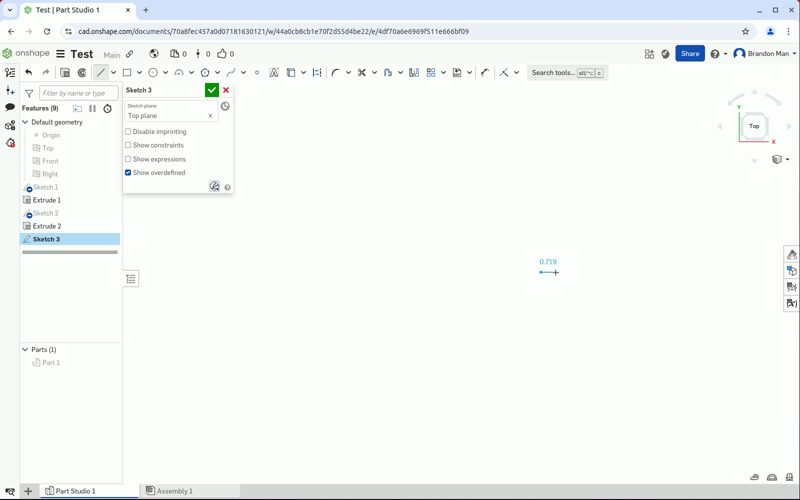
scroll(6)
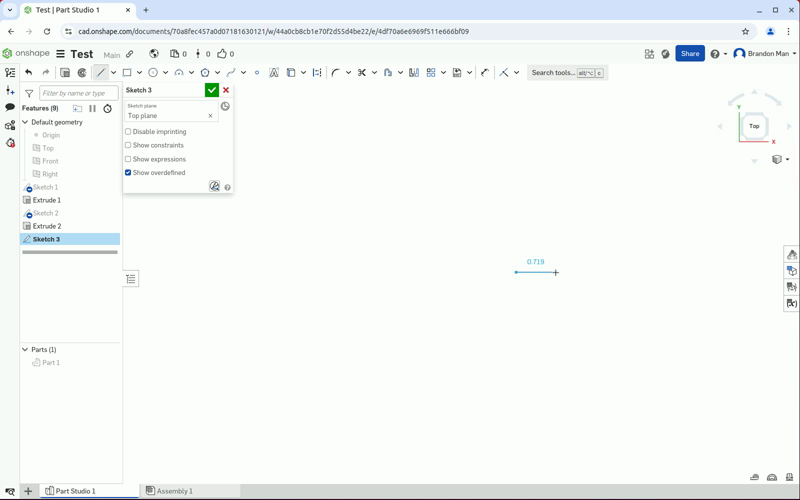
click(555, 272)
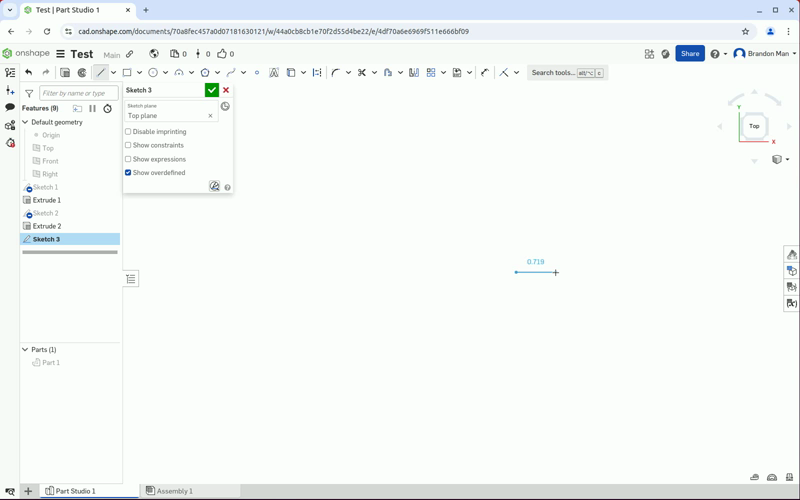
scroll(-6)
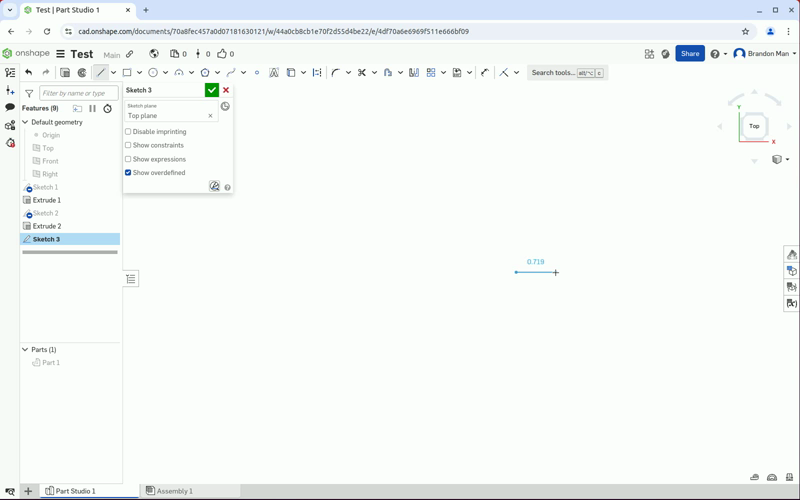
scroll(-6)
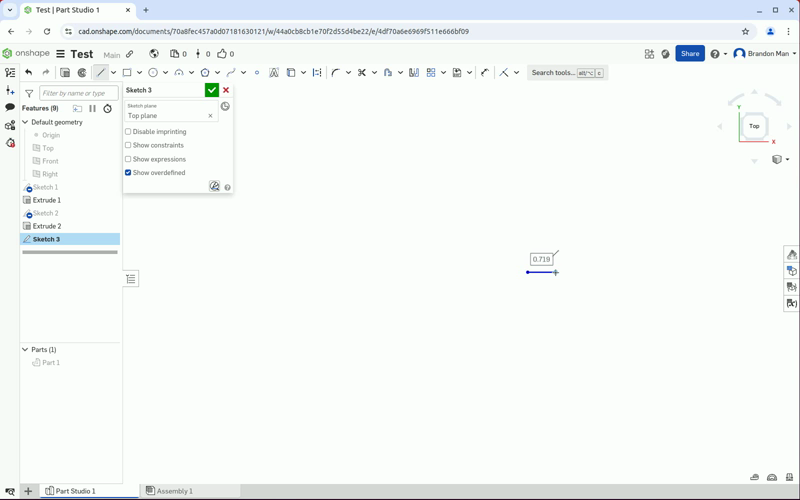
scroll(-6)
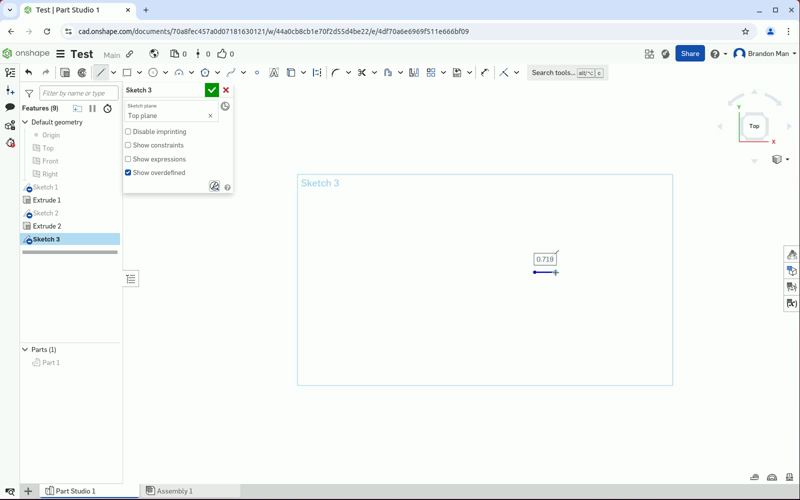
scroll(-6)
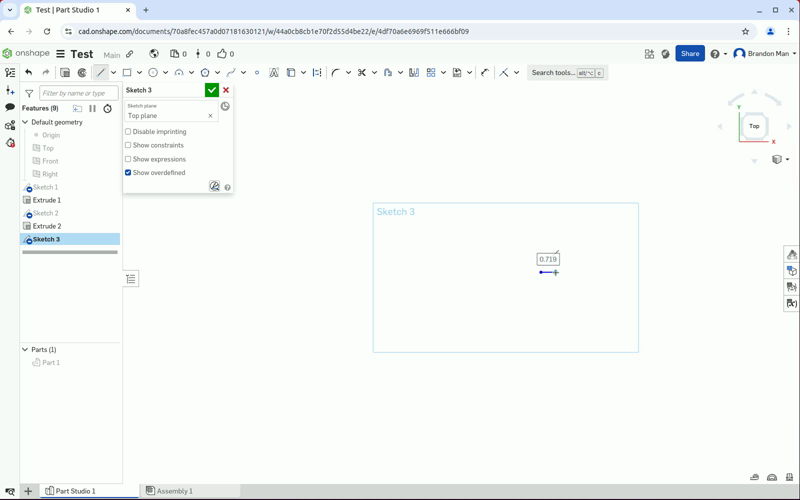
scroll(-6)
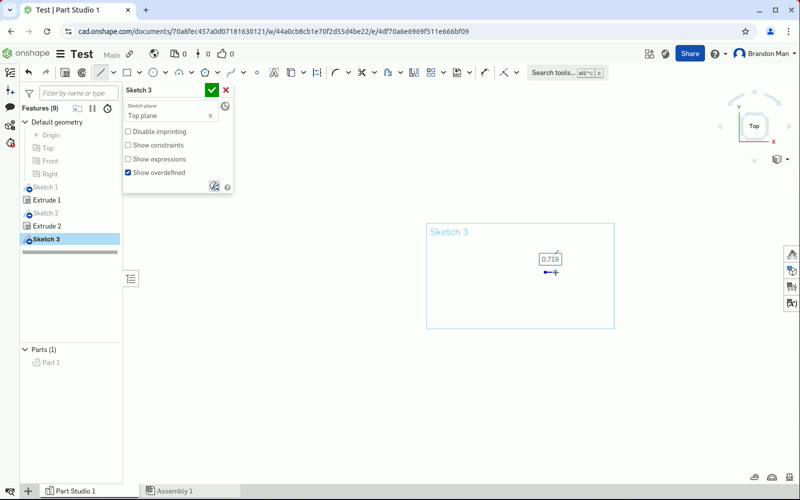
scroll(-6)
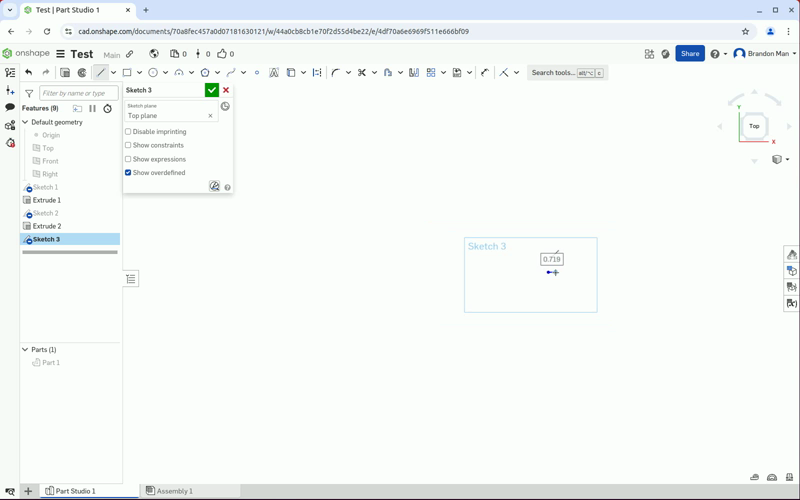
scroll(-6)
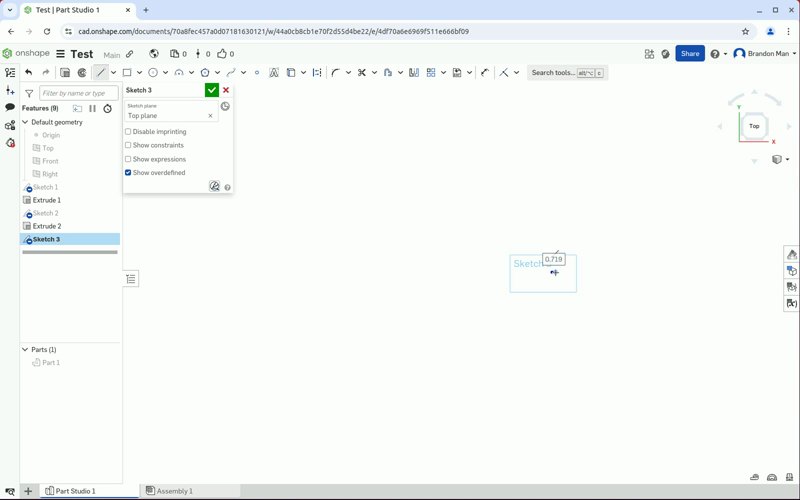
key_up(shift)
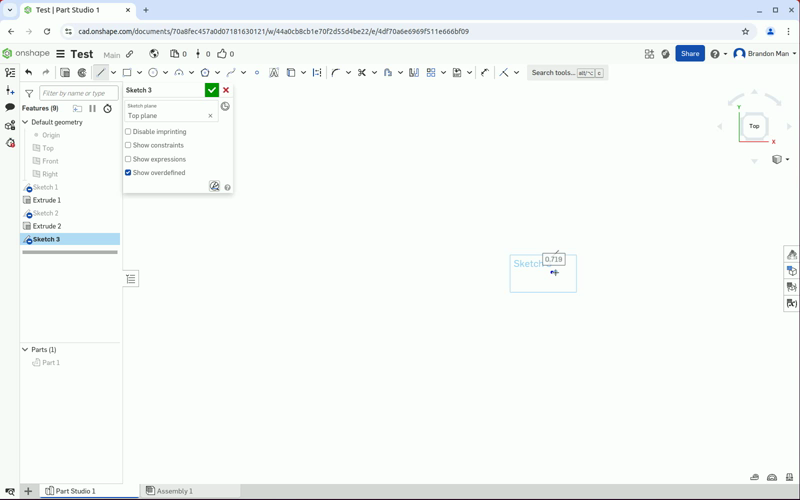
key_down(shift)
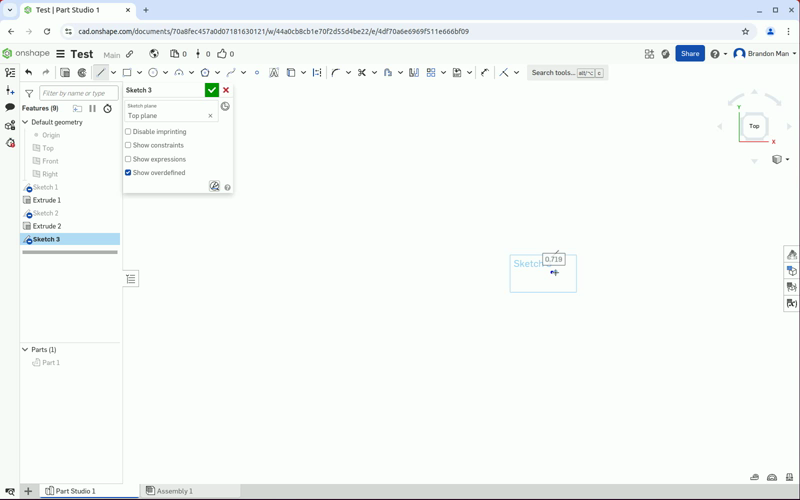
mouse_move(585, 272)
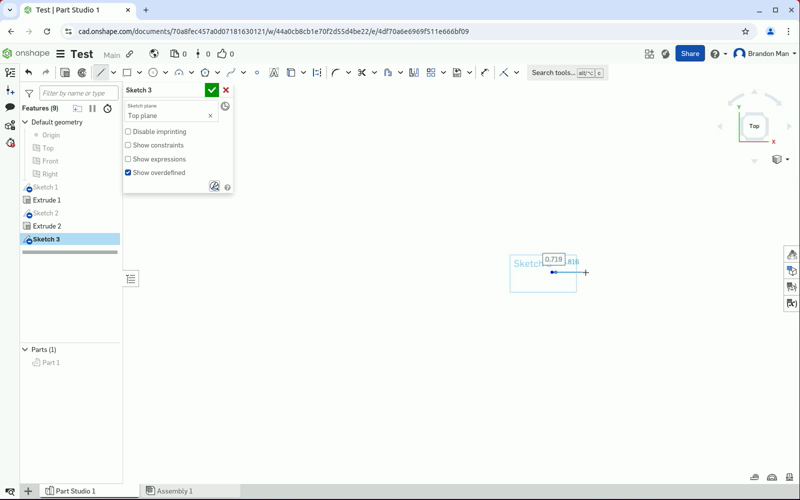
mouse_move(555, 259)
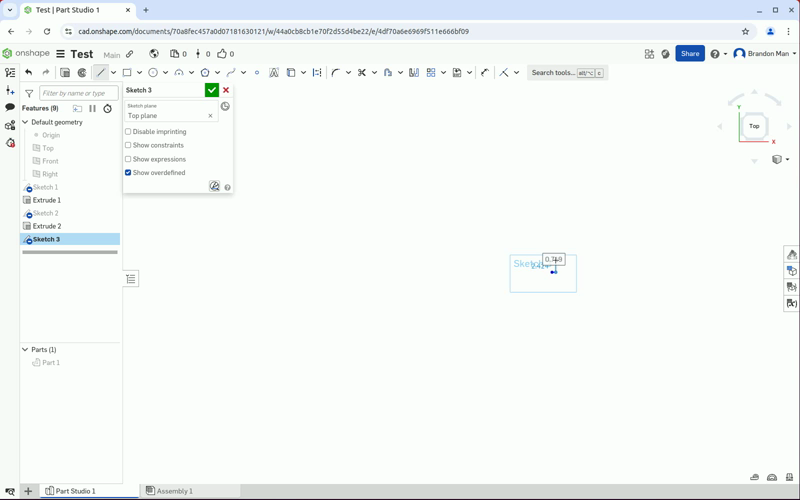
click(555, 259)
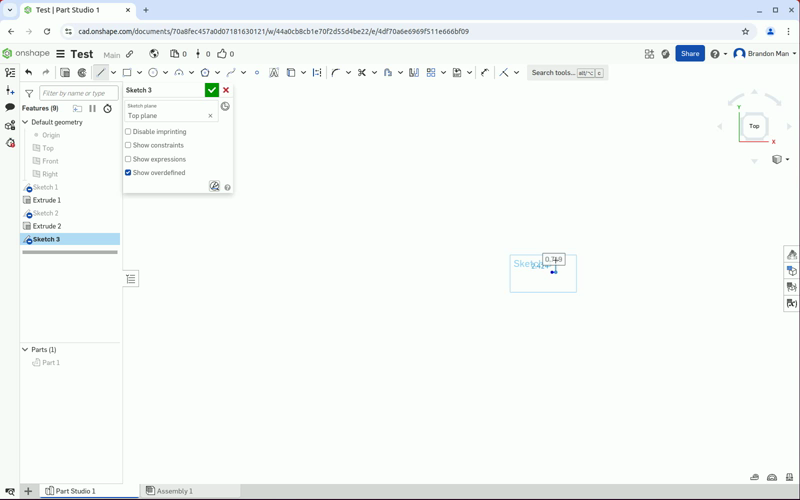
key_up(shift)
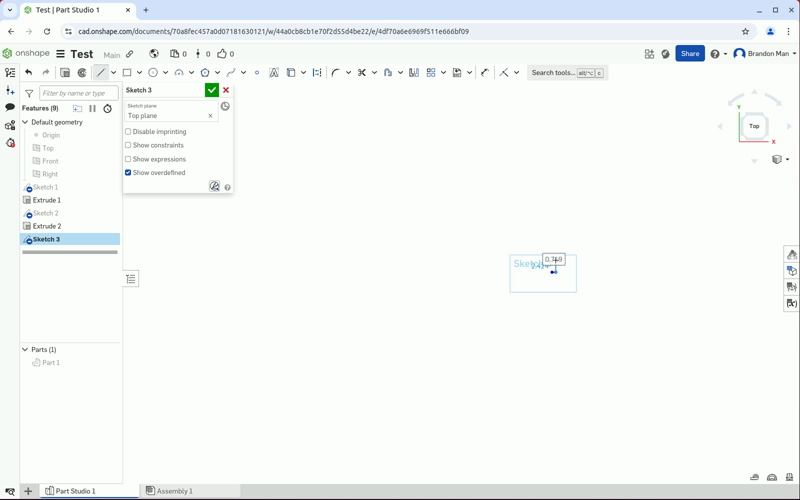
key_down(shift)
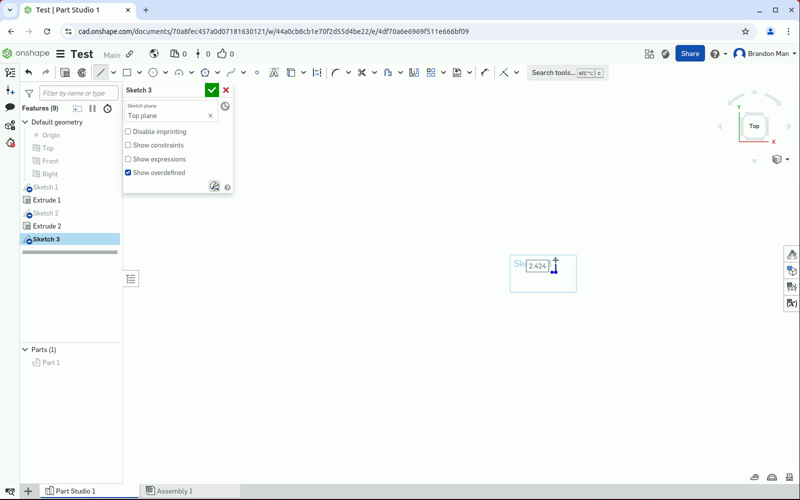
mouse_move(585, 259)
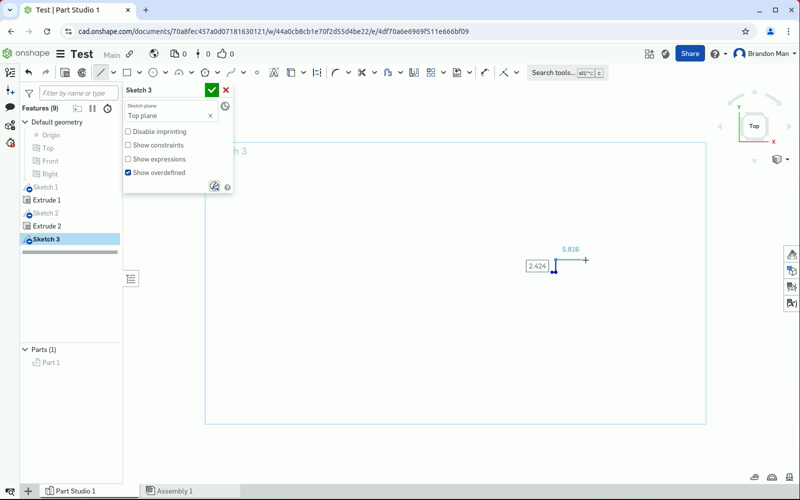
mouse_move(552, 259)
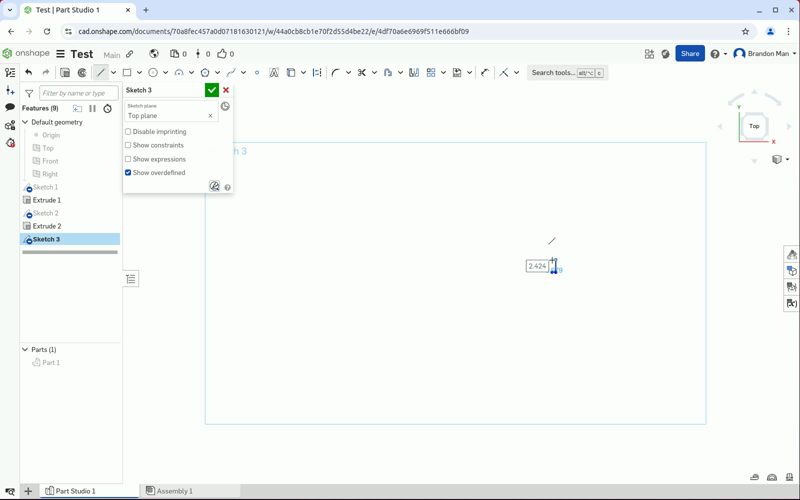
scroll(6)
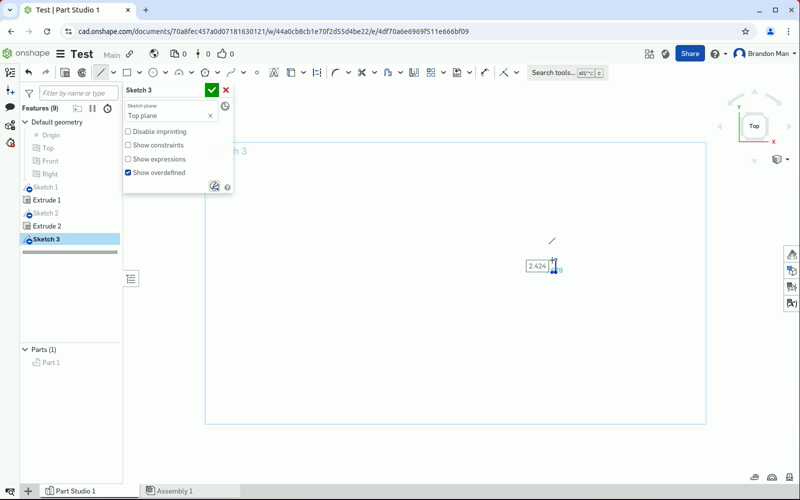
scroll(6)
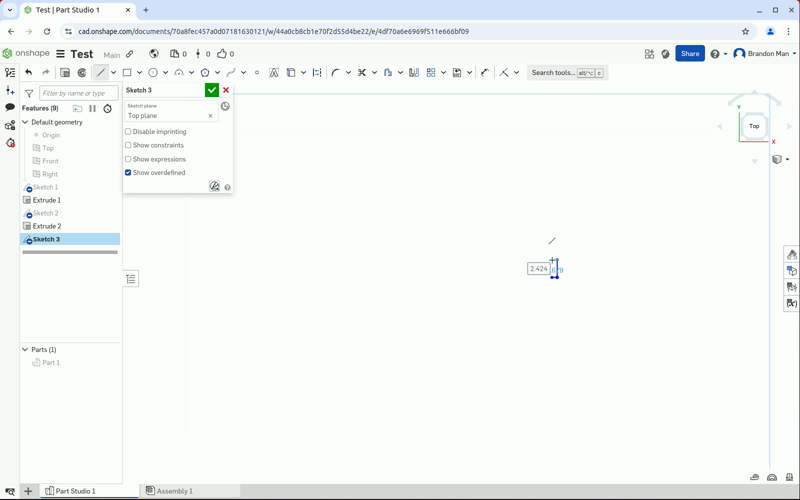
scroll(6)
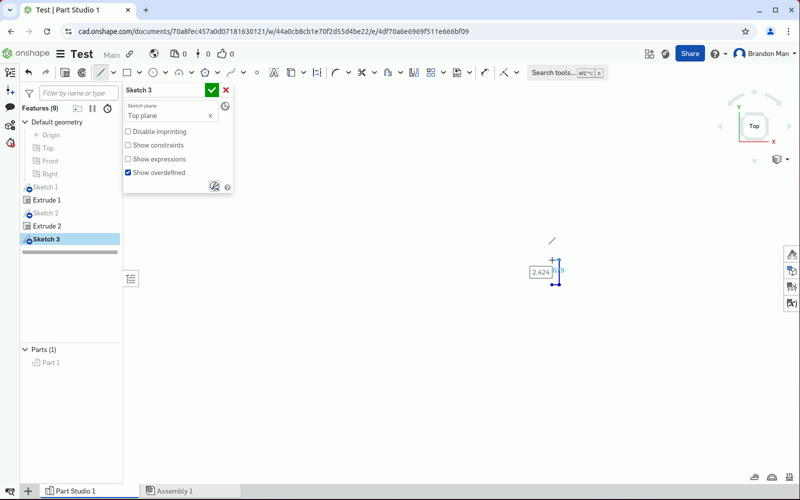
scroll(6)
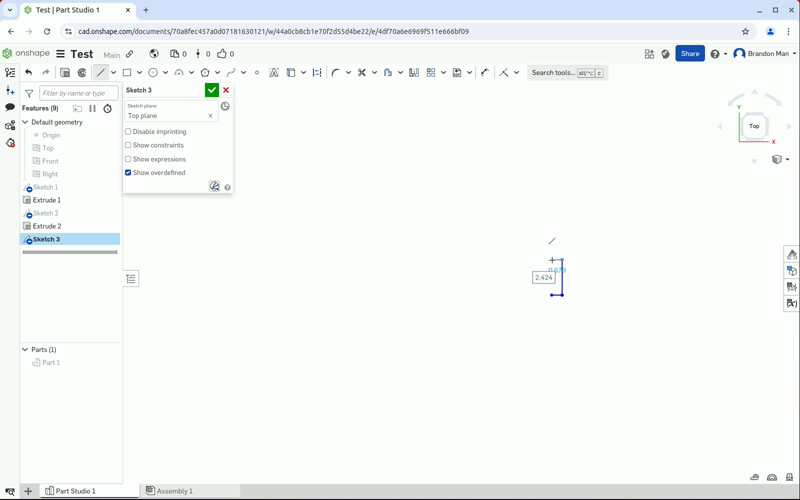
scroll(6)
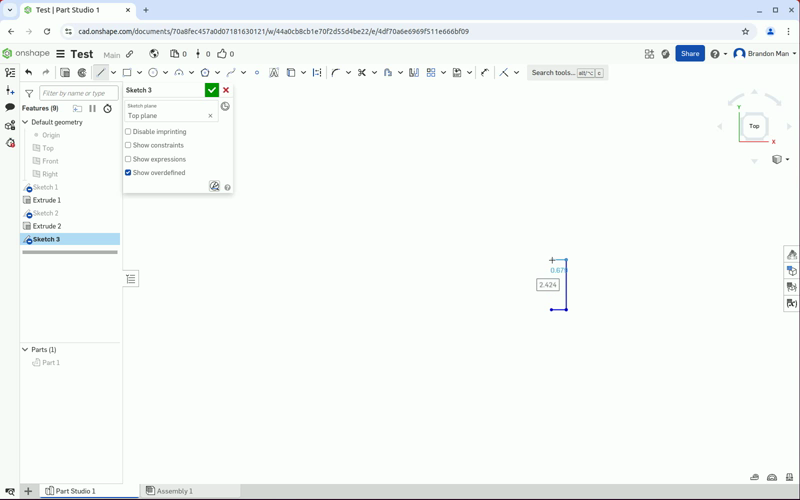
scroll(6)
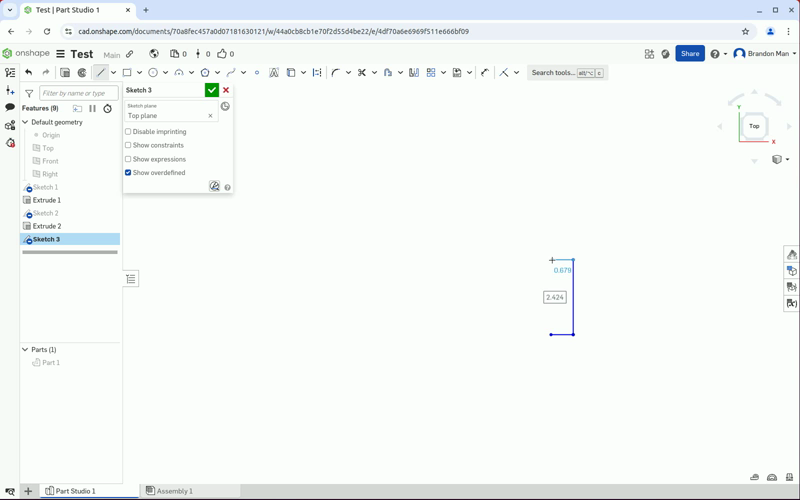
scroll(6)
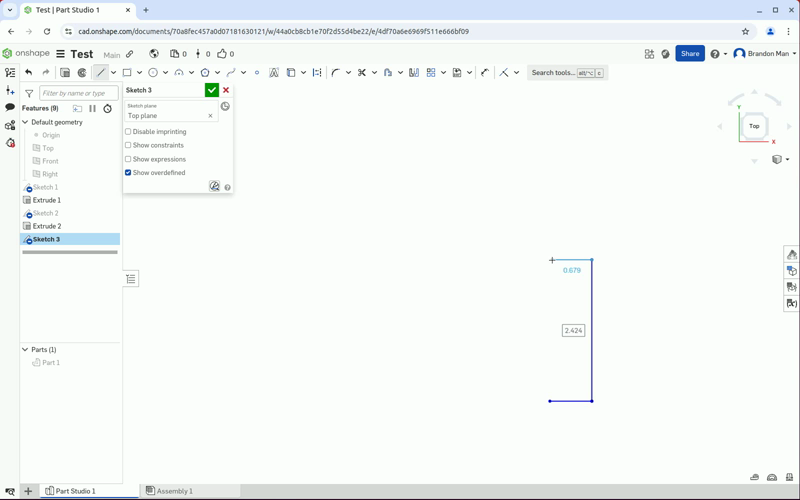
click(552, 259)
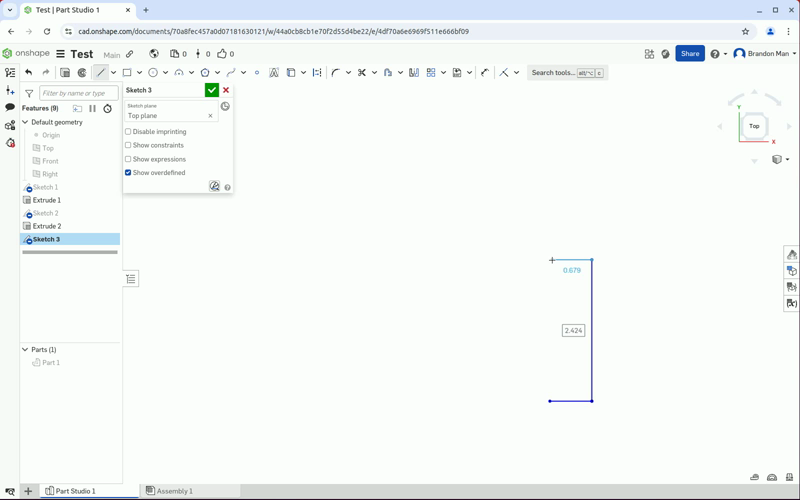
scroll(-6)
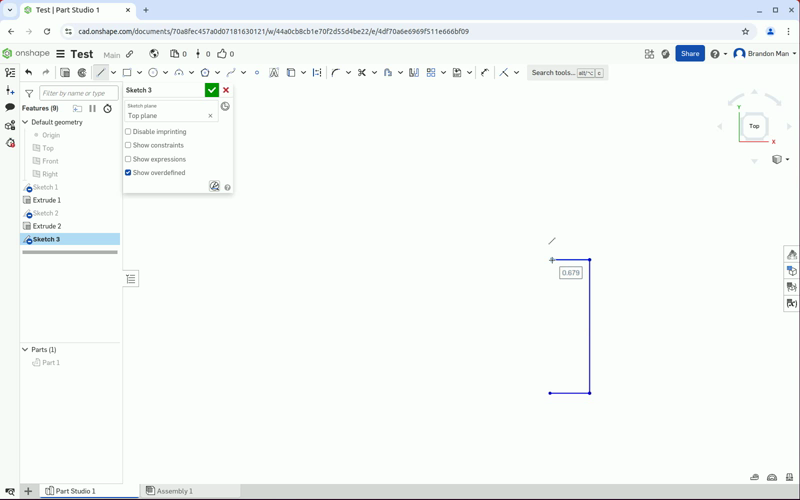
scroll(-6)
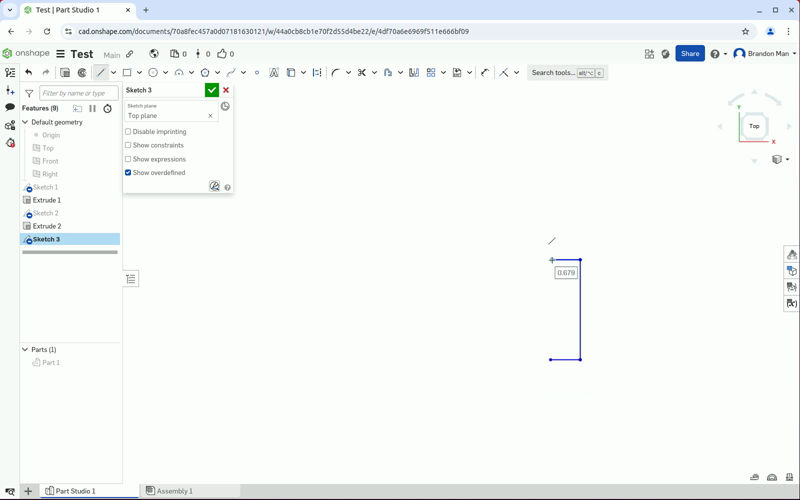
scroll(-6)
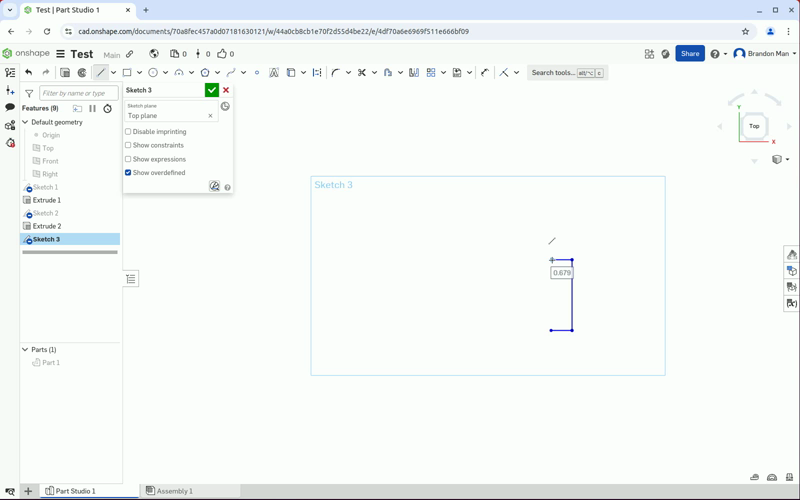
scroll(-6)
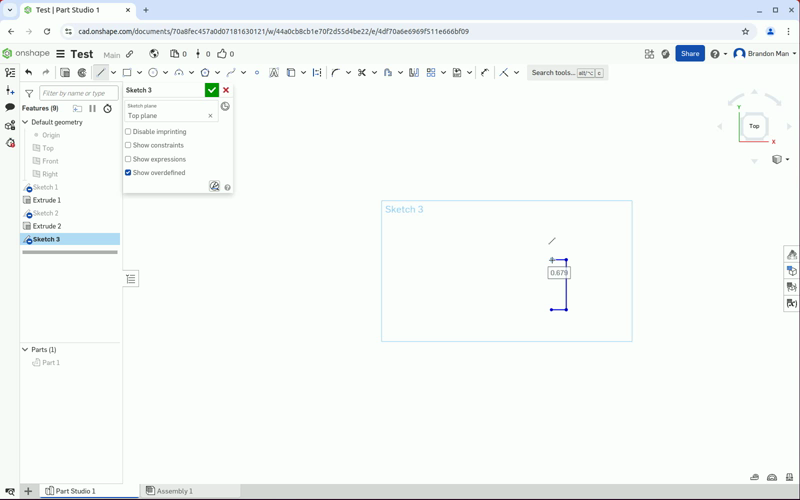
scroll(-6)
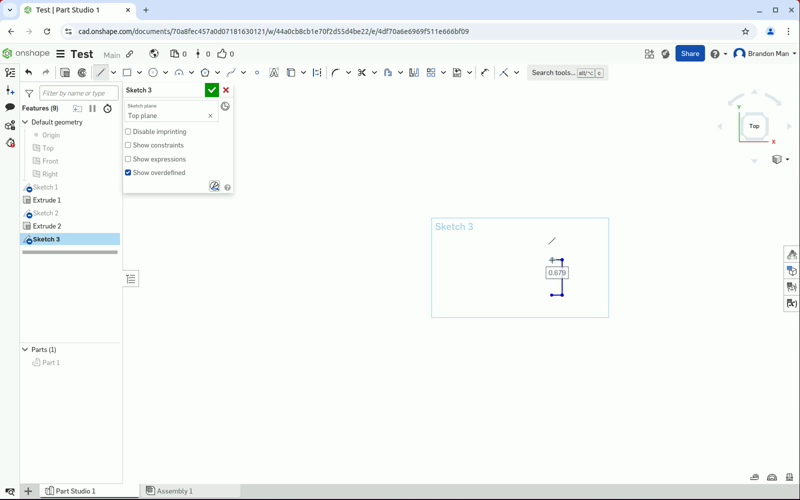
scroll(-6)
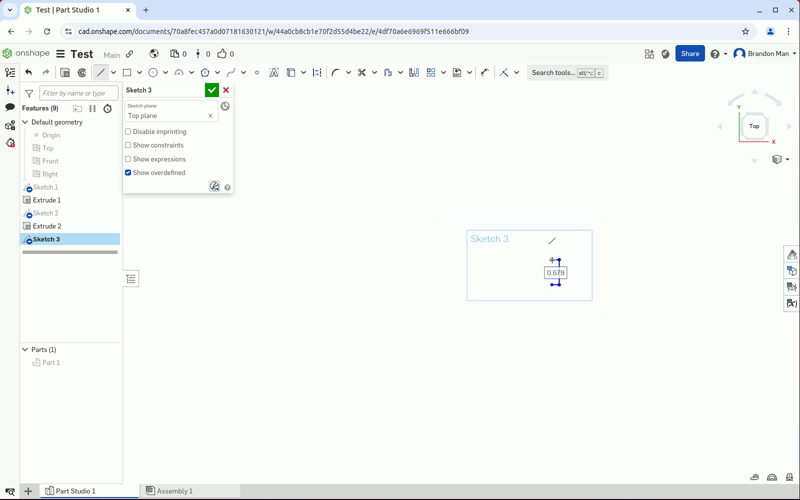
scroll(-6)
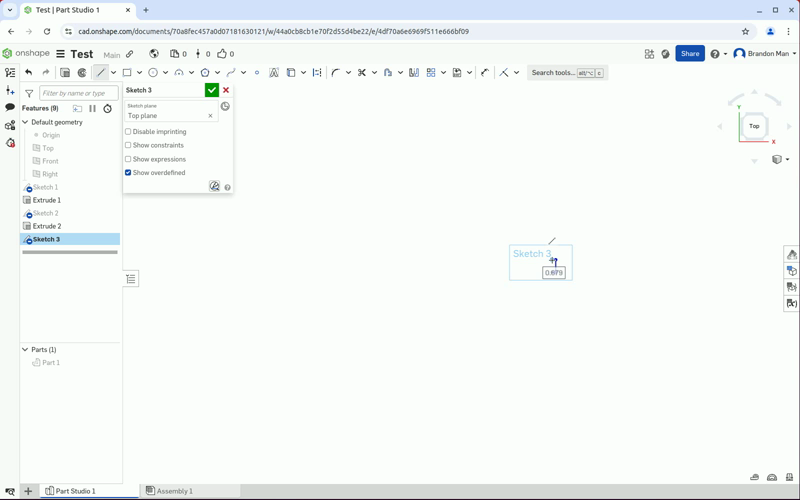
key_up(shift)
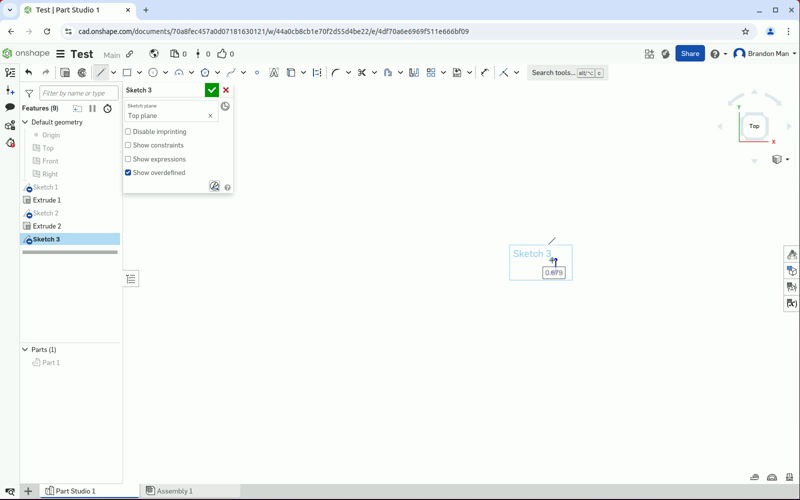
mouse_move(582, 259)
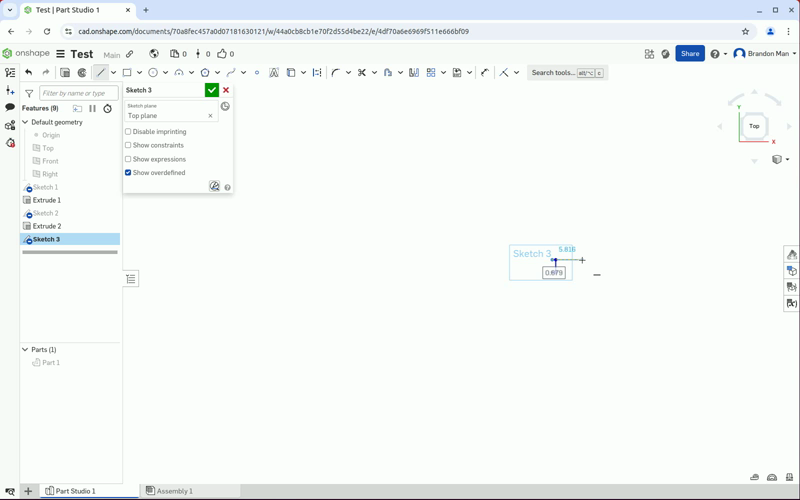
key_down(shift)
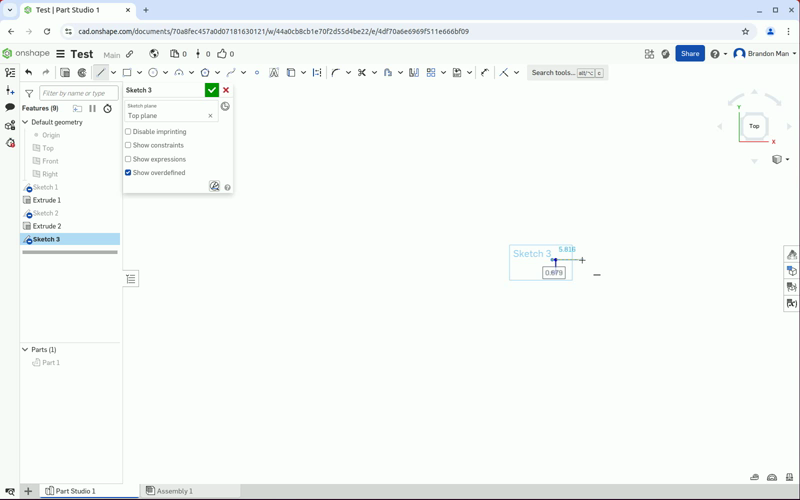
mouse_move(552, 272)
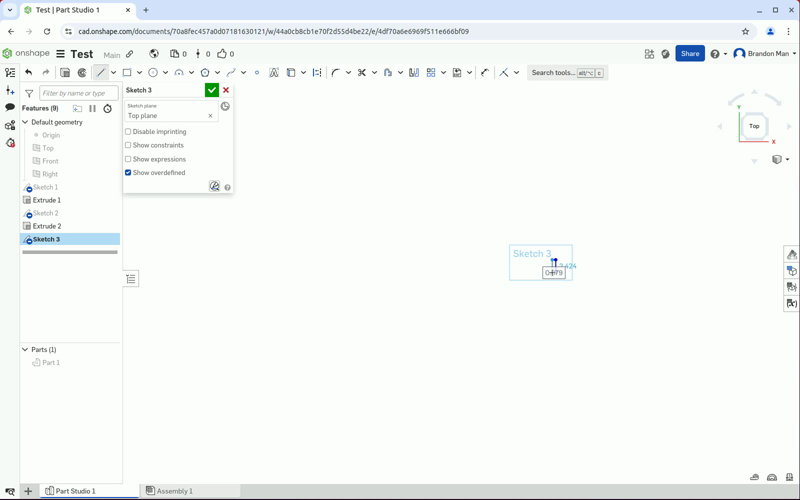
scroll(6)
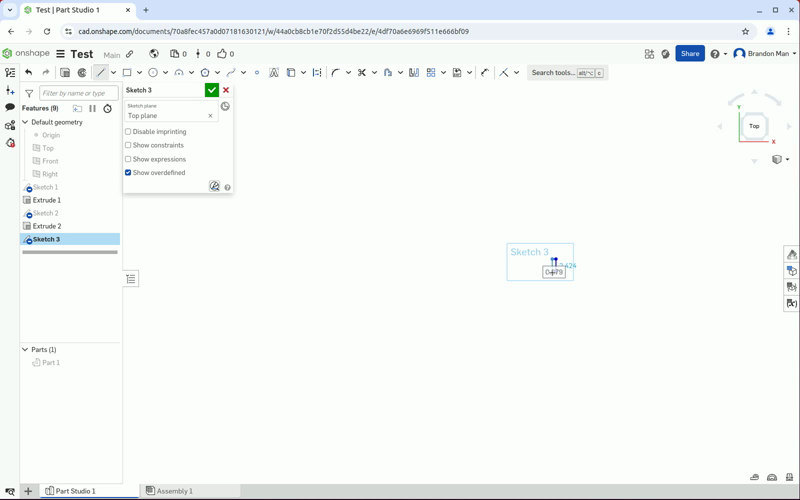
scroll(6)
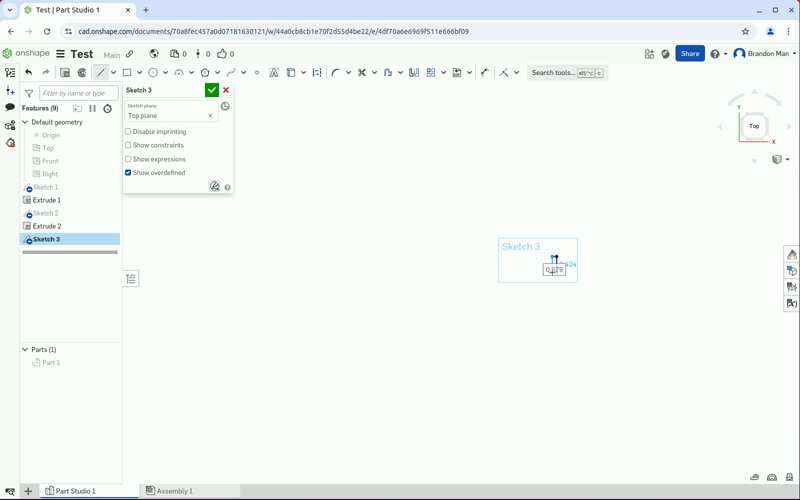
scroll(6)
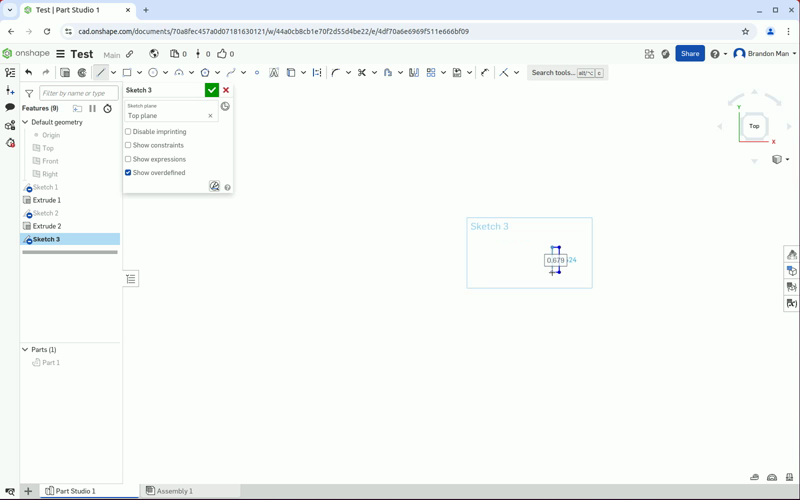
scroll(6)
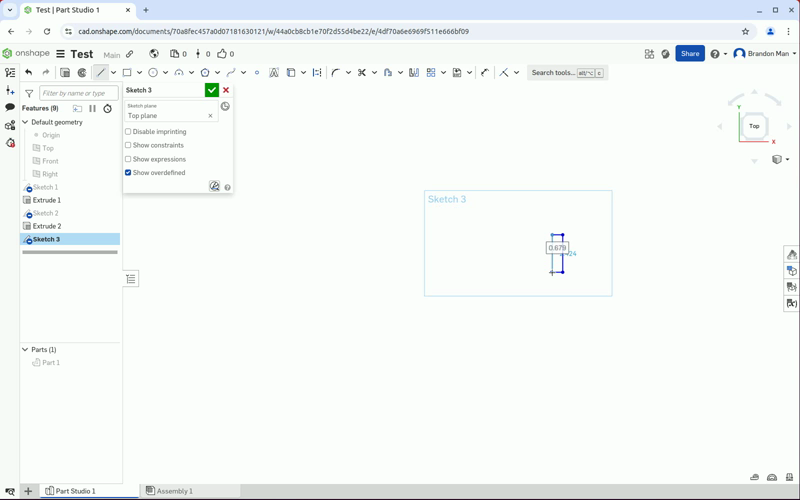
scroll(6)
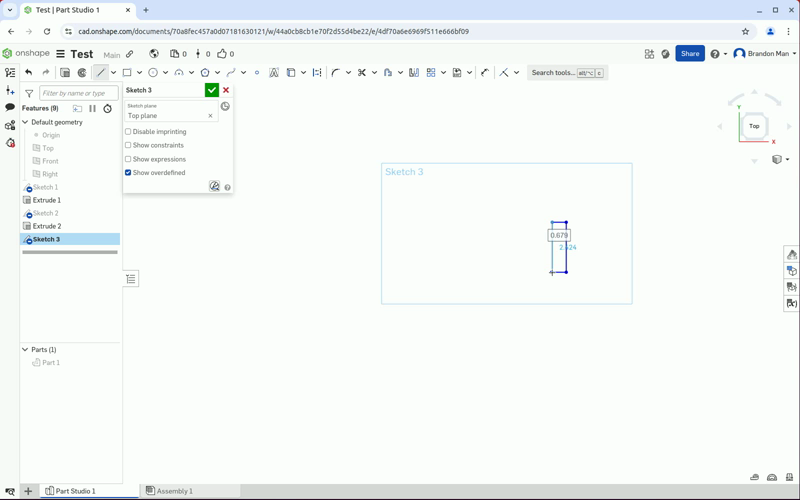
scroll(6)
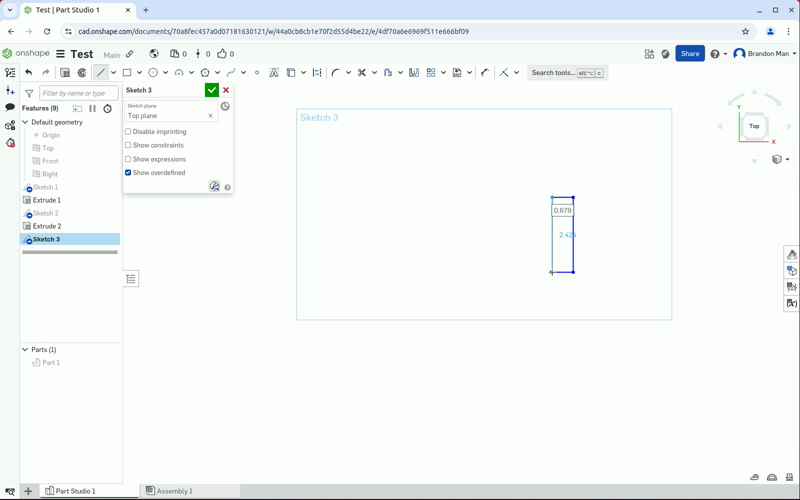
scroll(6)
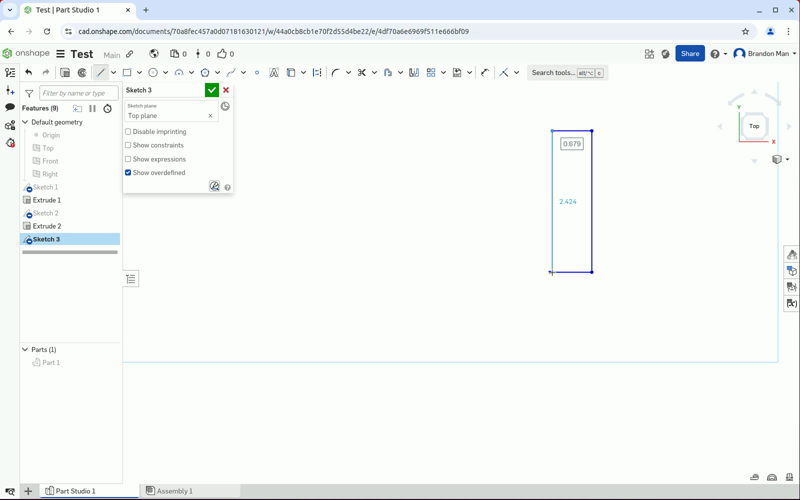
key_up(shift)
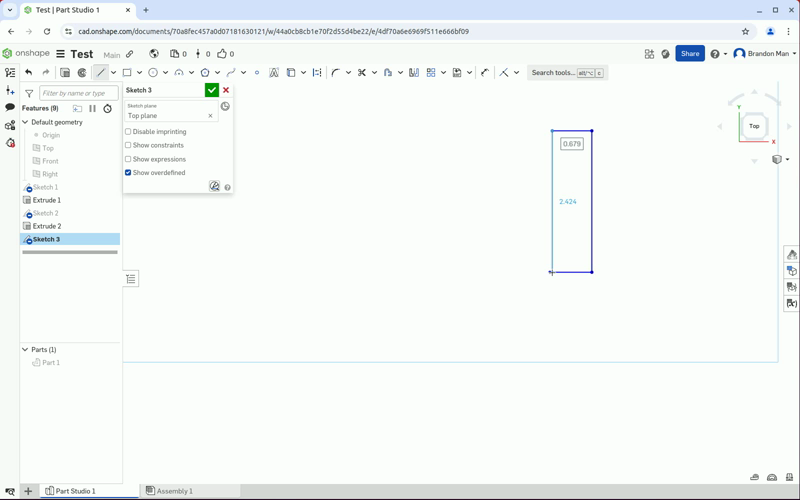
click(552, 272)
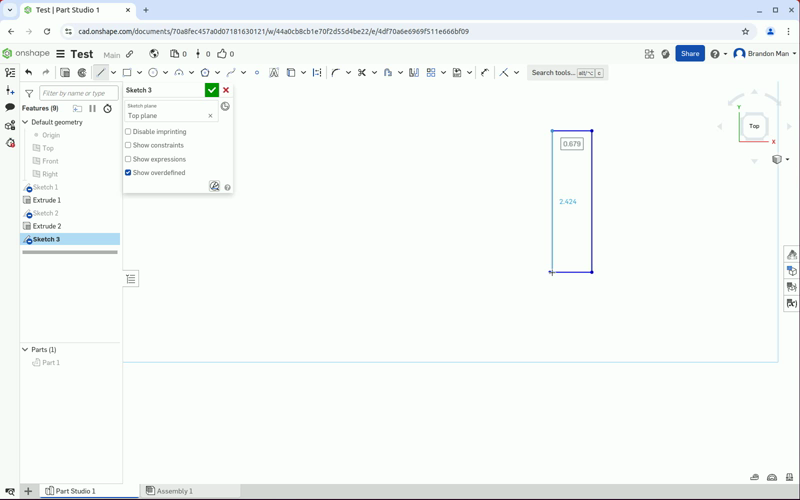
scroll(-6)
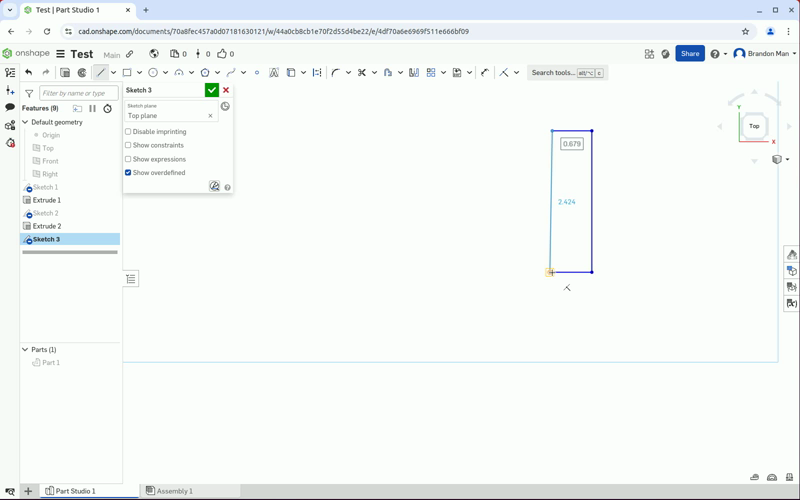
scroll(-6)
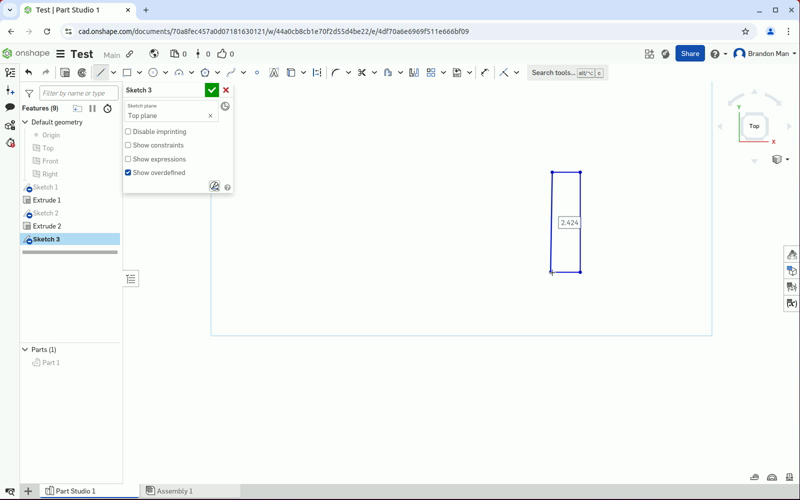
scroll(-6)
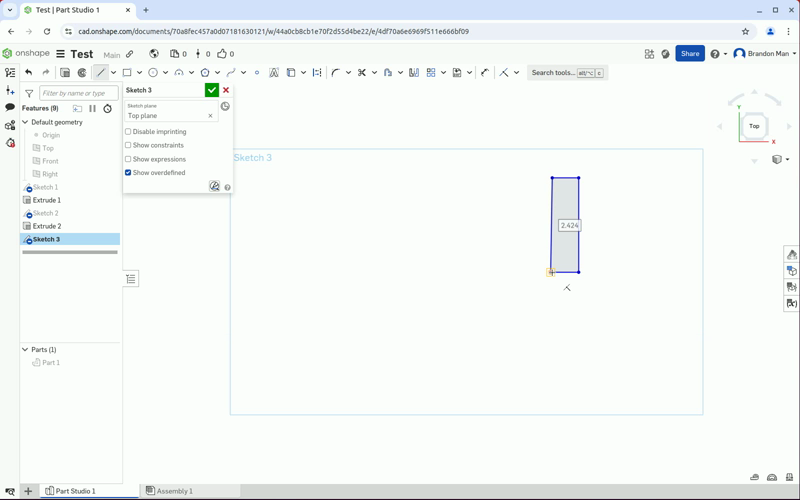
scroll(-6)
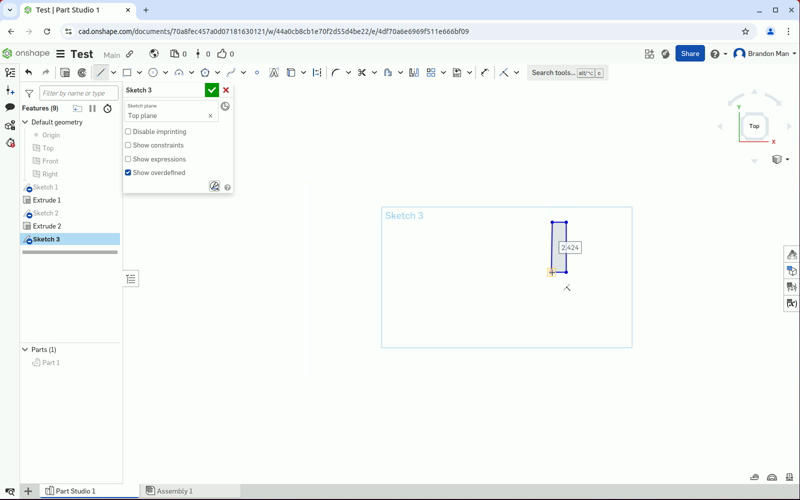
scroll(-6)
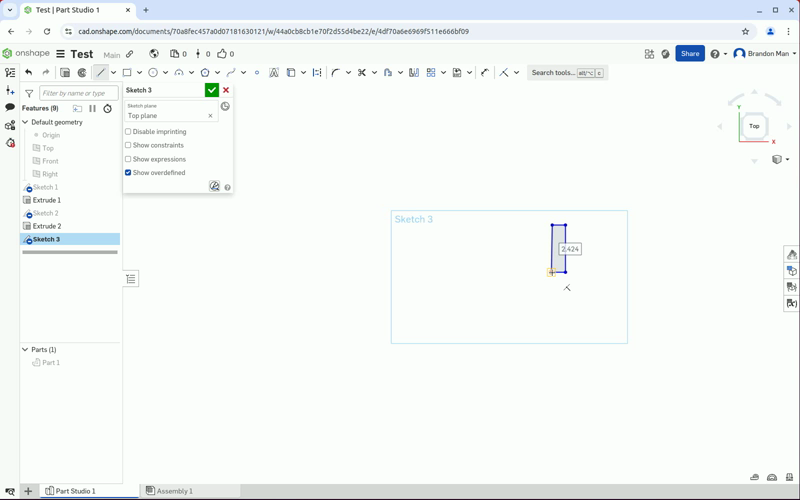
scroll(-6)
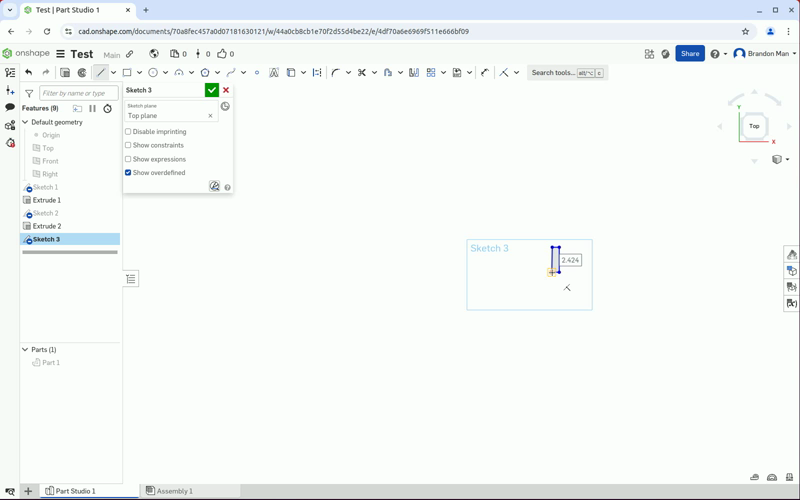
scroll(-6)
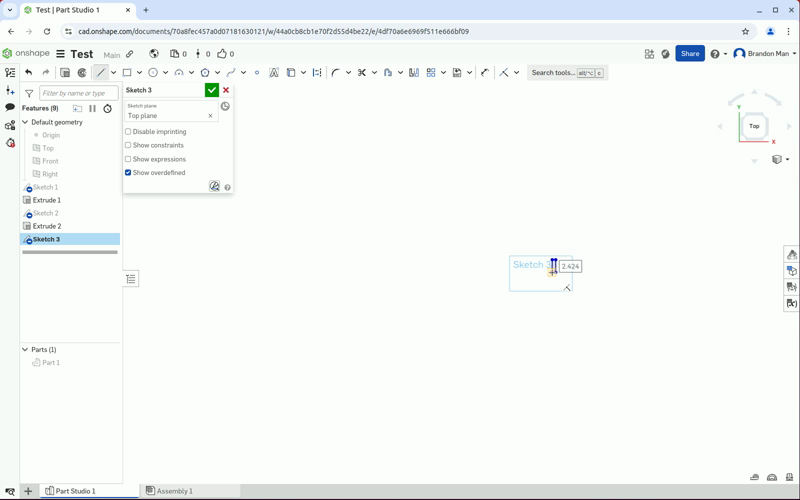
key(esc)
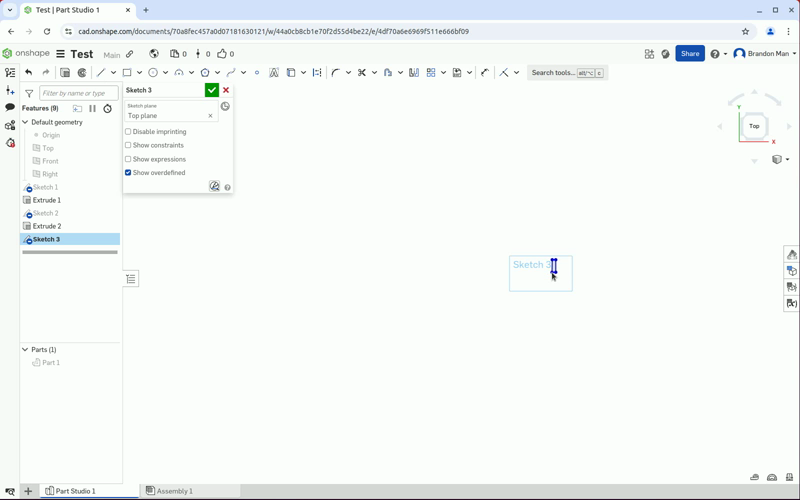
mouse_move(553, 265)
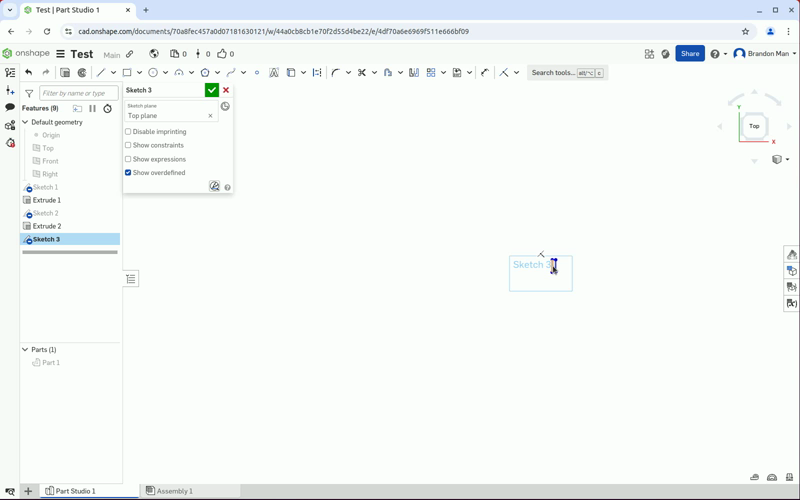
scroll(6)
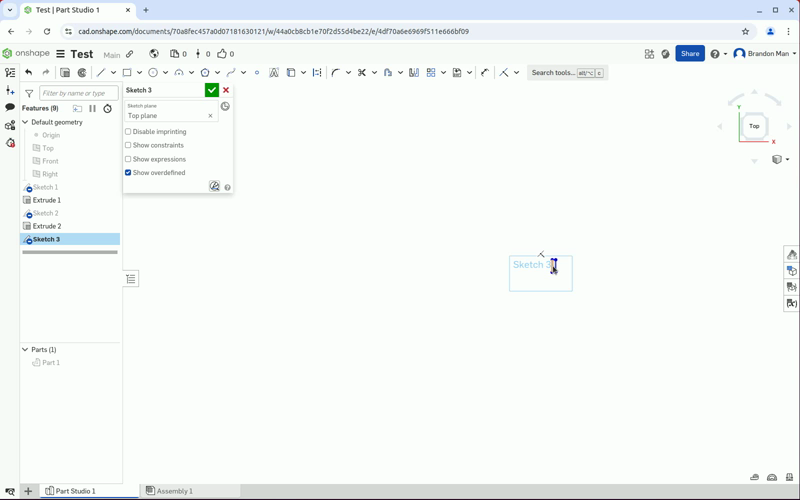
scroll(6)
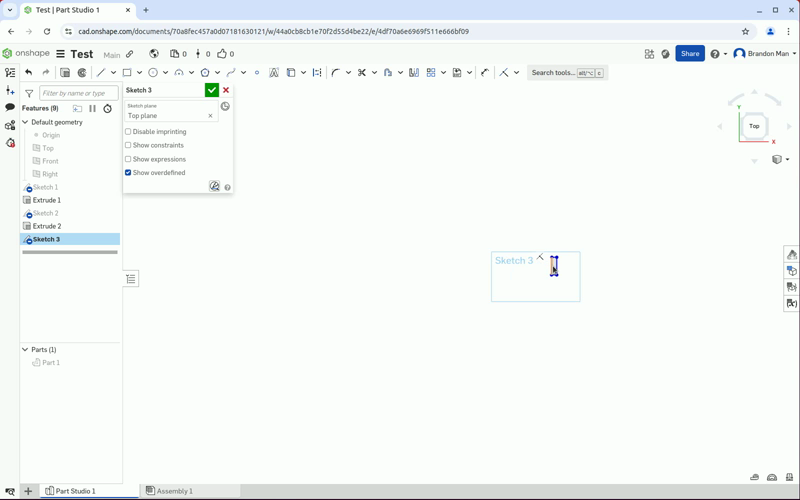
scroll(6)
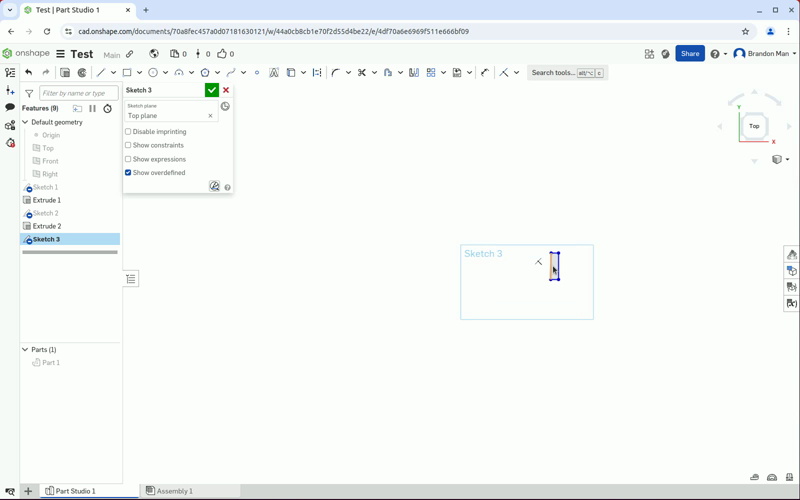
scroll(6)
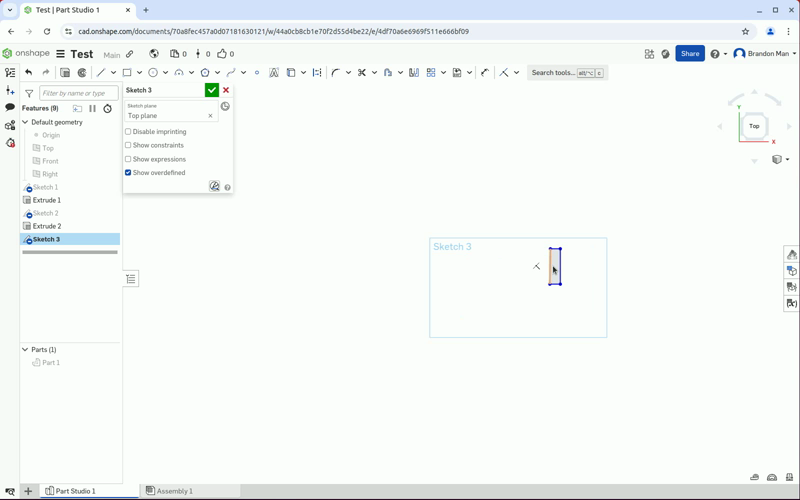
scroll(6)
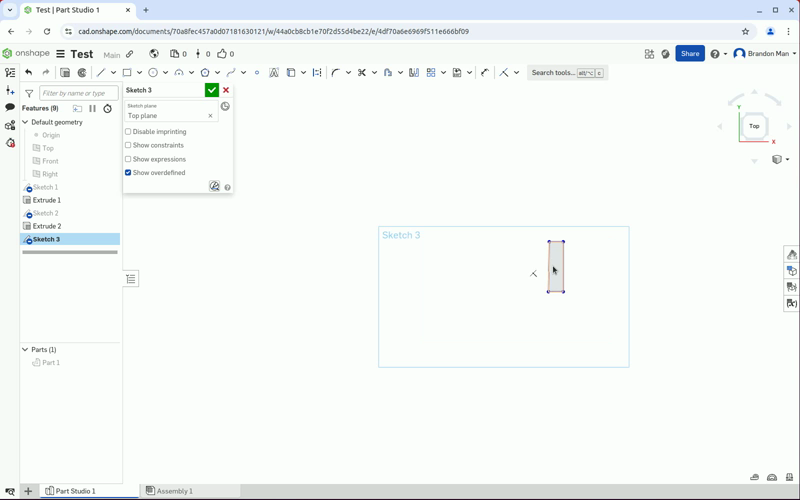
scroll(6)
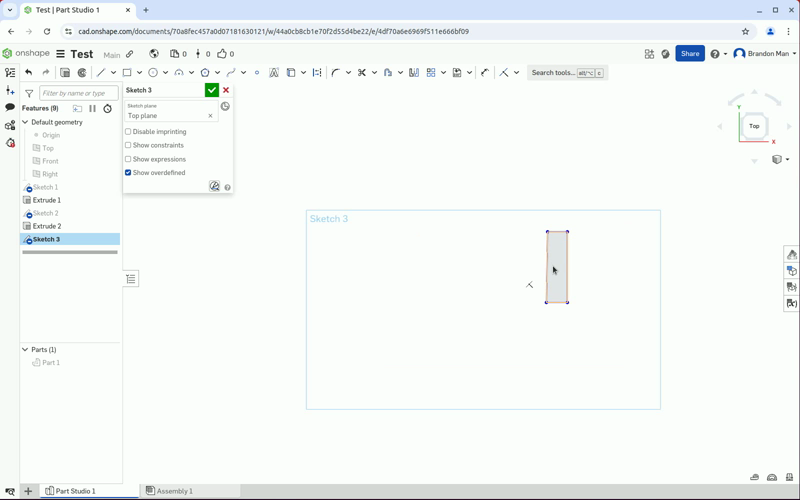
scroll(6)
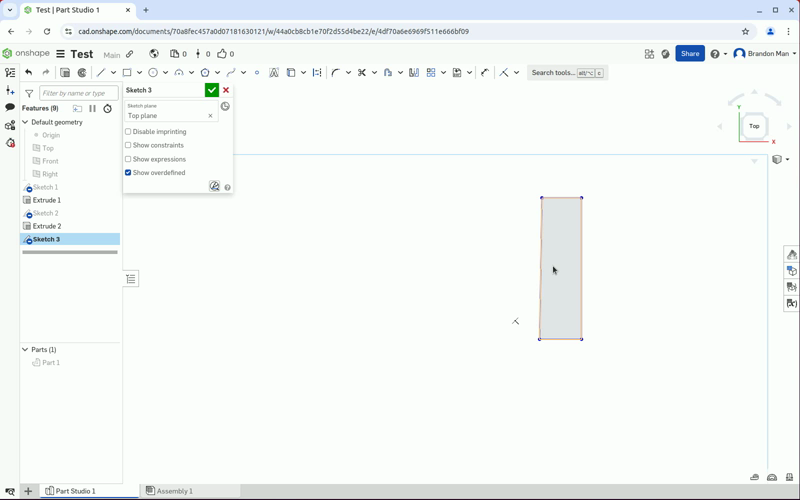
click(553, 265)
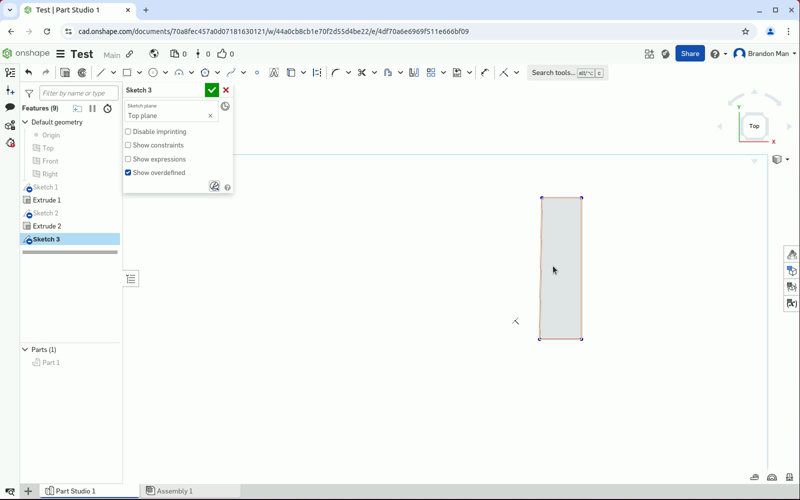
scroll(-6)
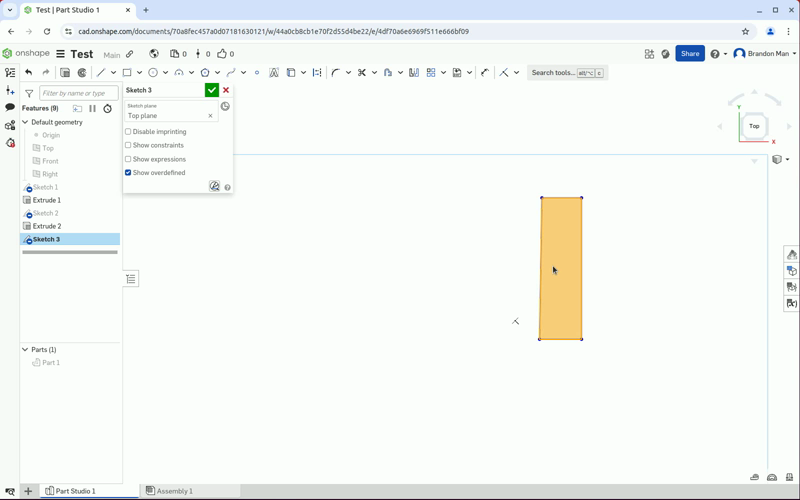
scroll(-6)
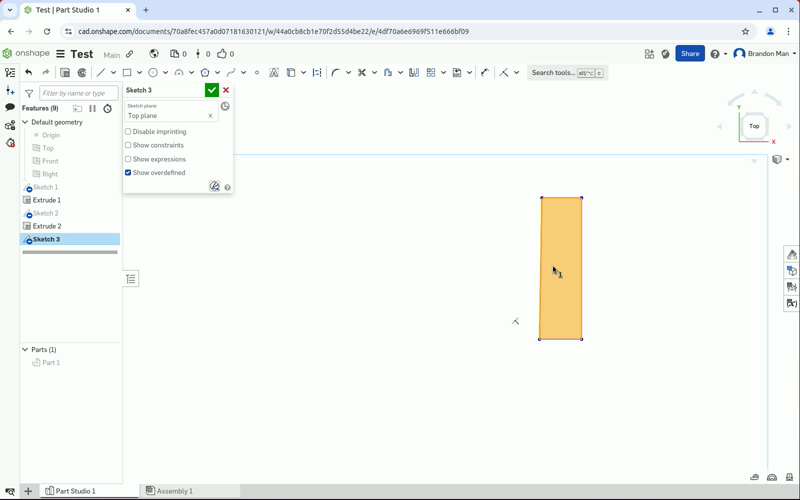
scroll(-6)
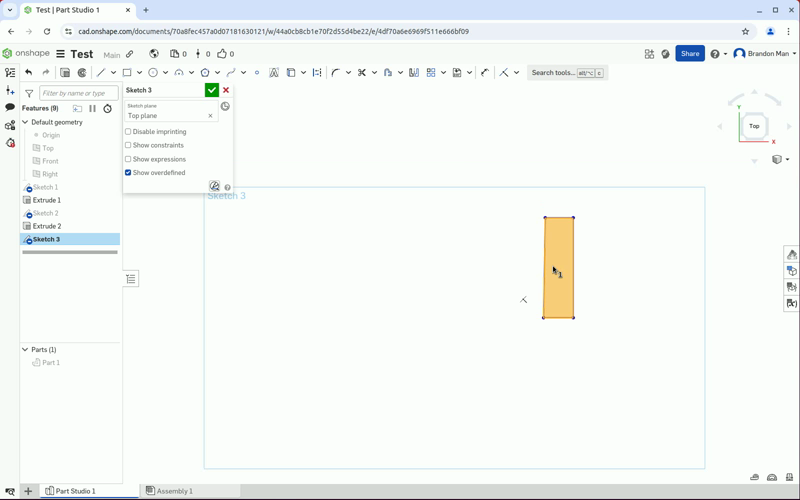
scroll(-6)
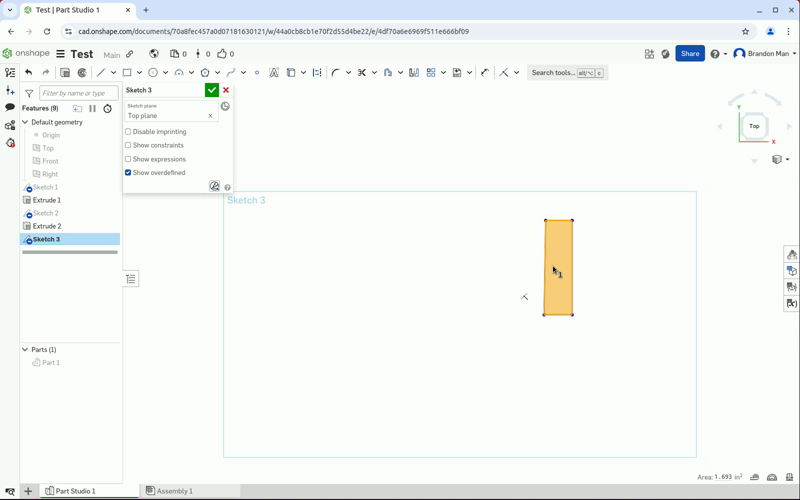
scroll(-6)
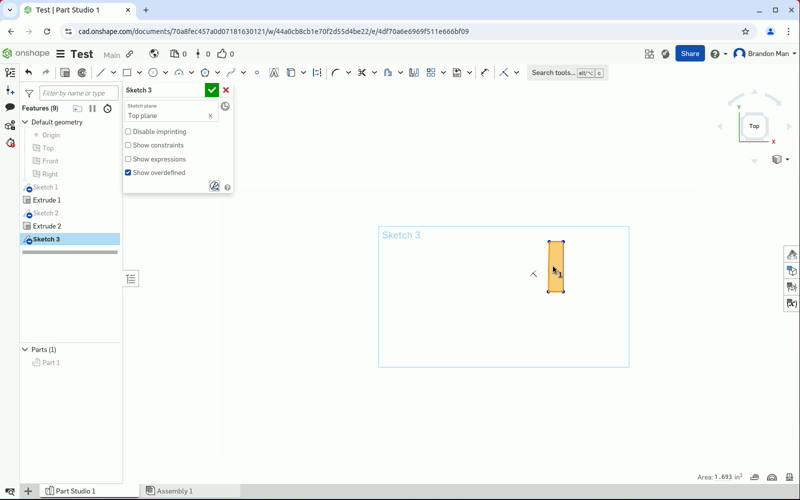
scroll(-6)
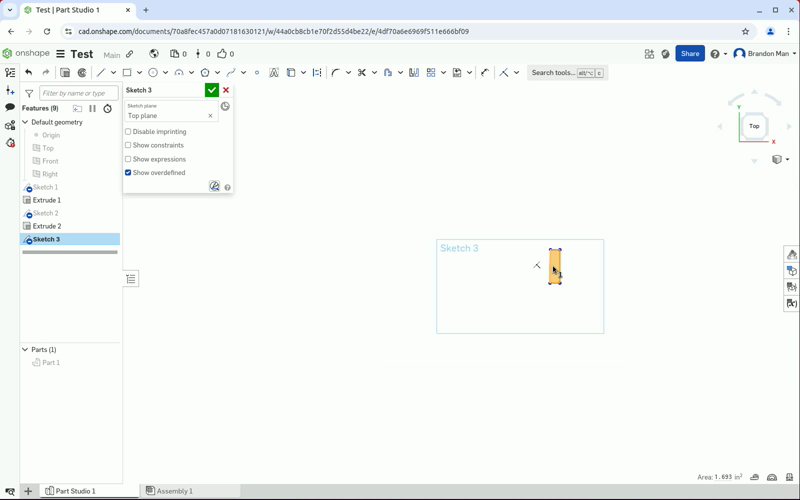
scroll(-6)
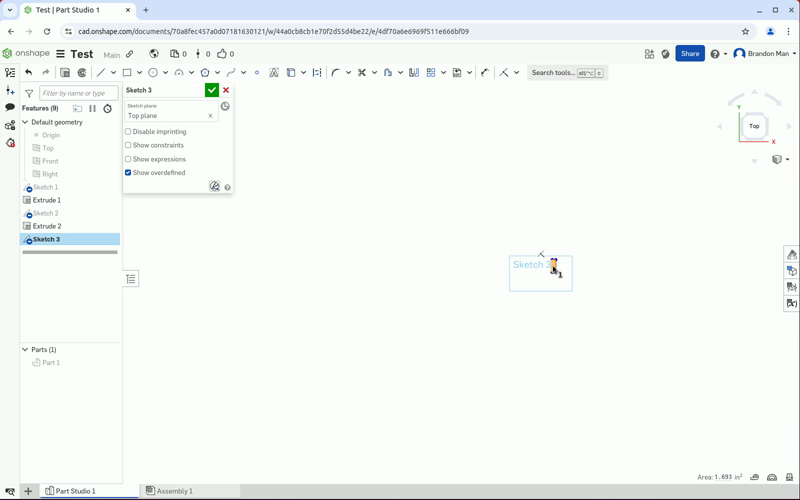
mouse_move(73, 352)
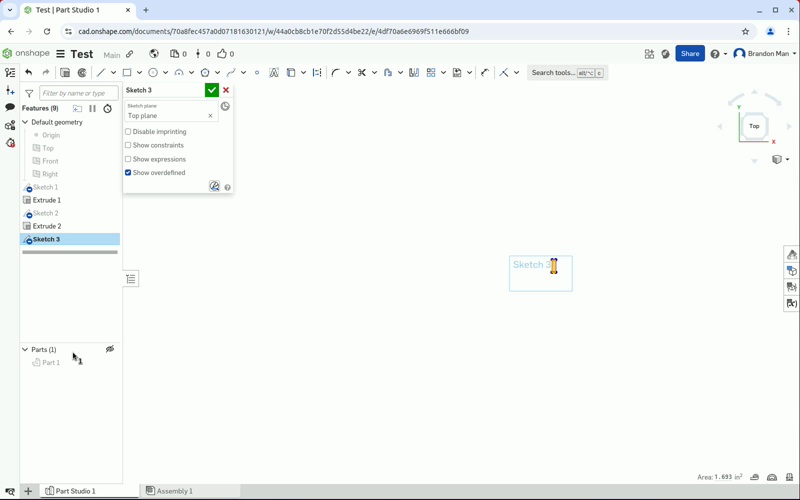
key(shift+y)
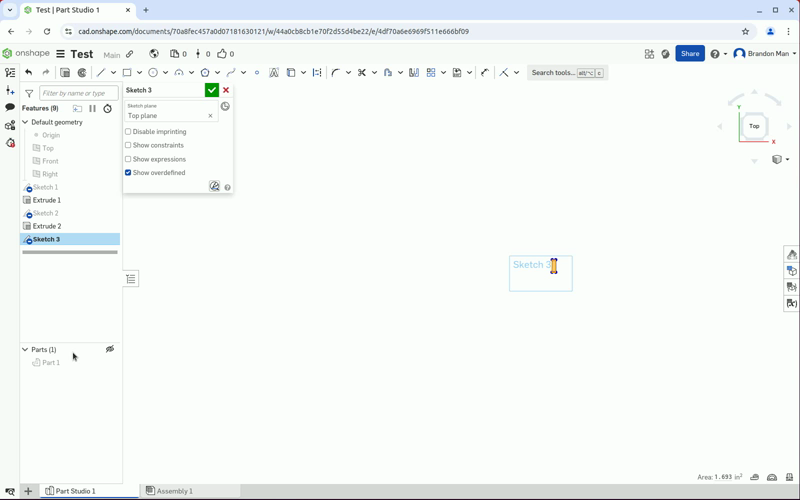
key(shift+e)
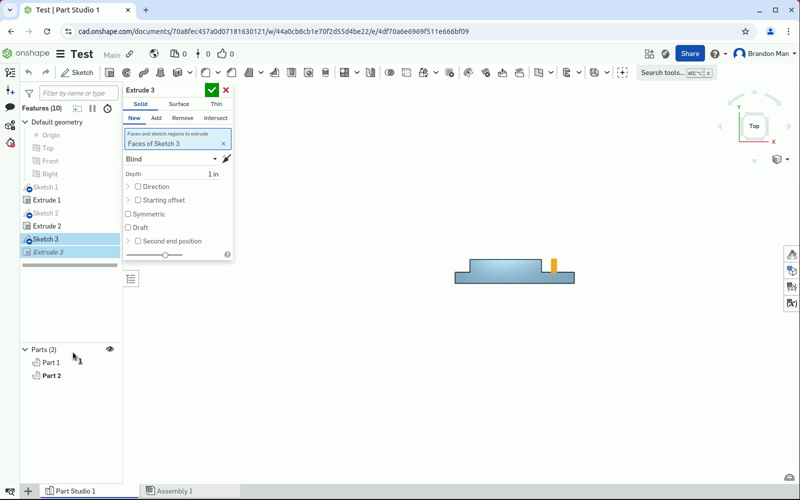
mouse_move(143, 106)
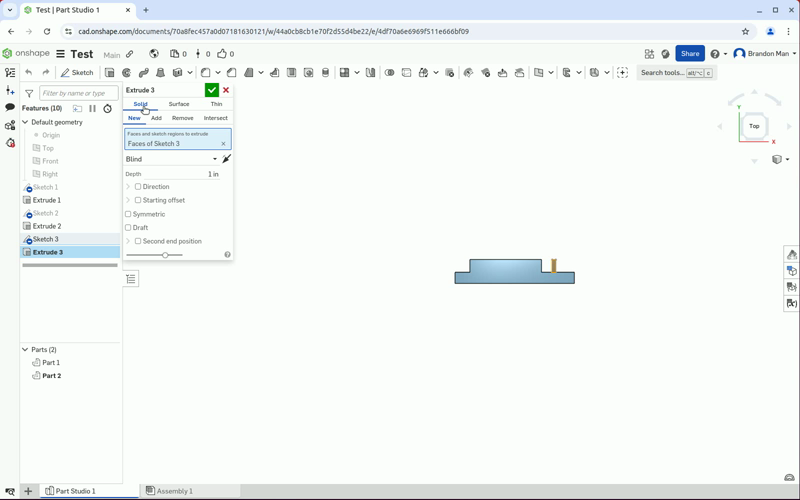
click(143, 106)
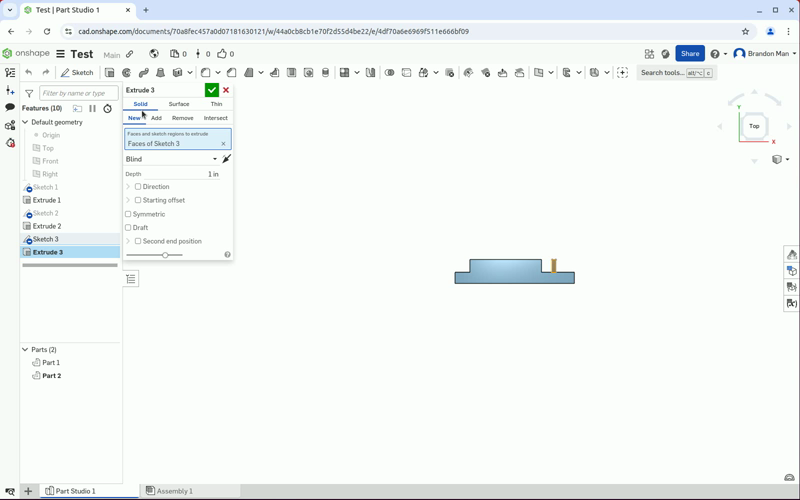
mouse_move(137, 120)
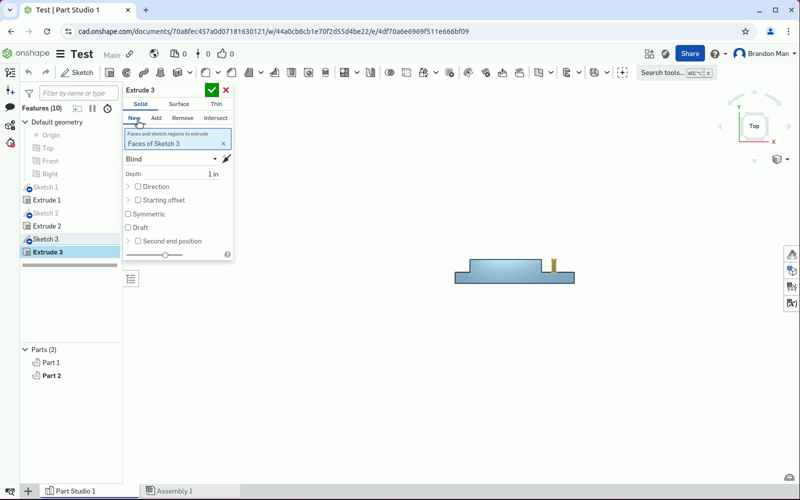
click(137, 120)
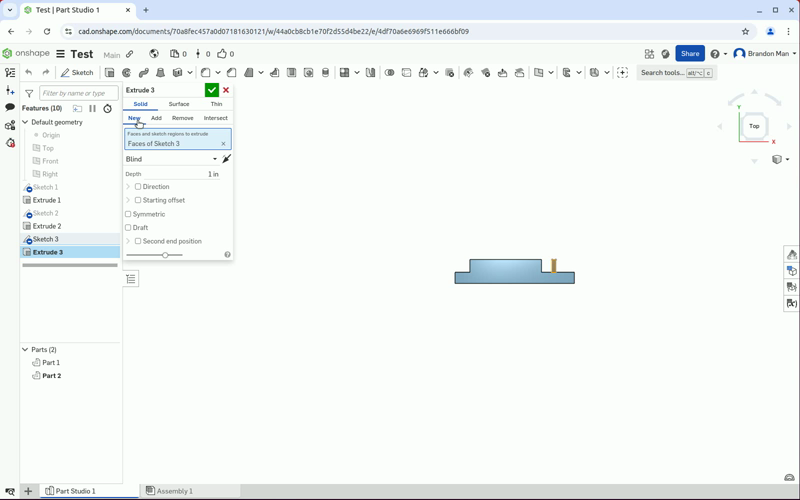
key(tab, 4)
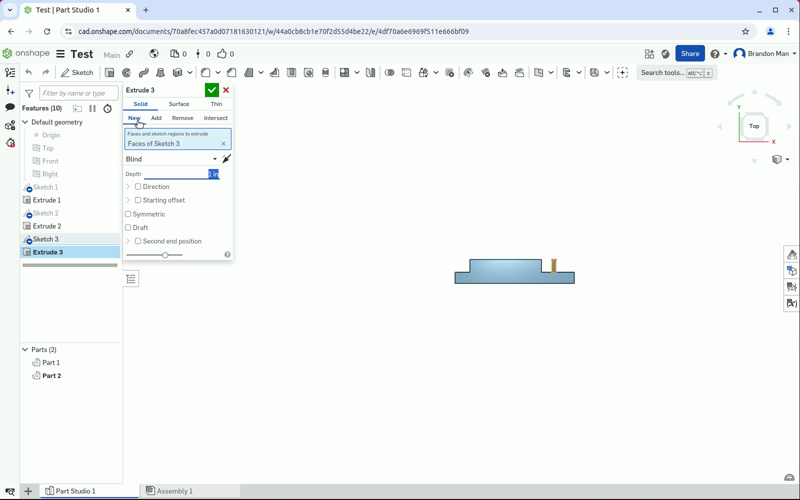
text(-0.241)
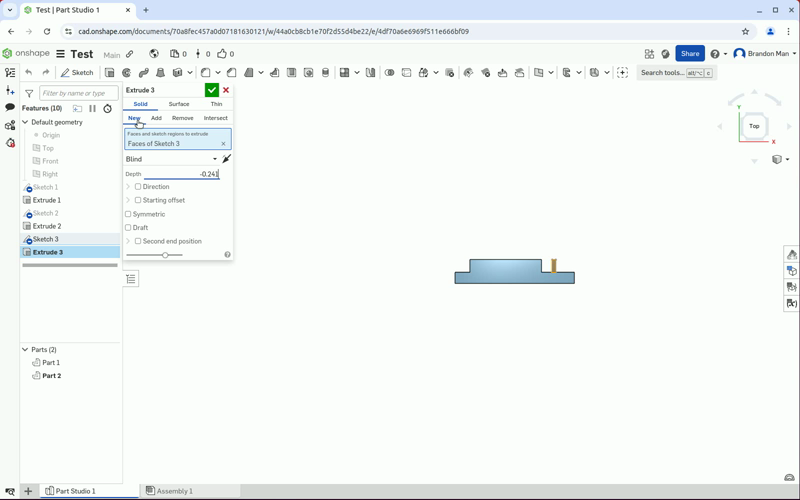
key(enter)
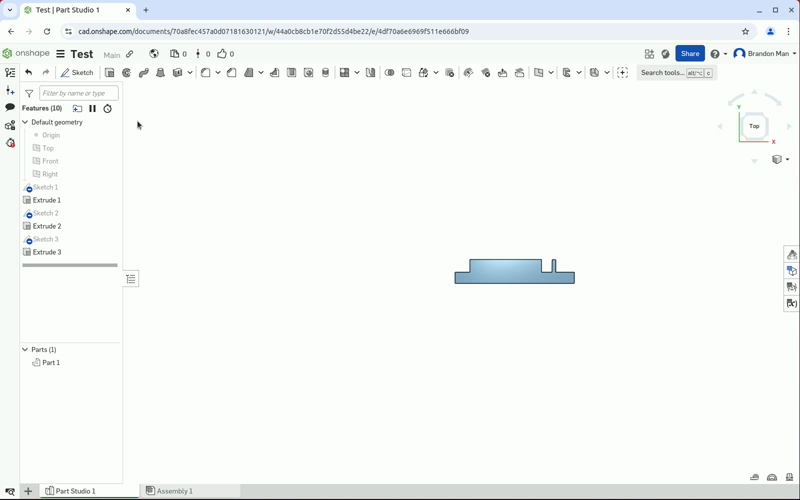
key(shift+h)
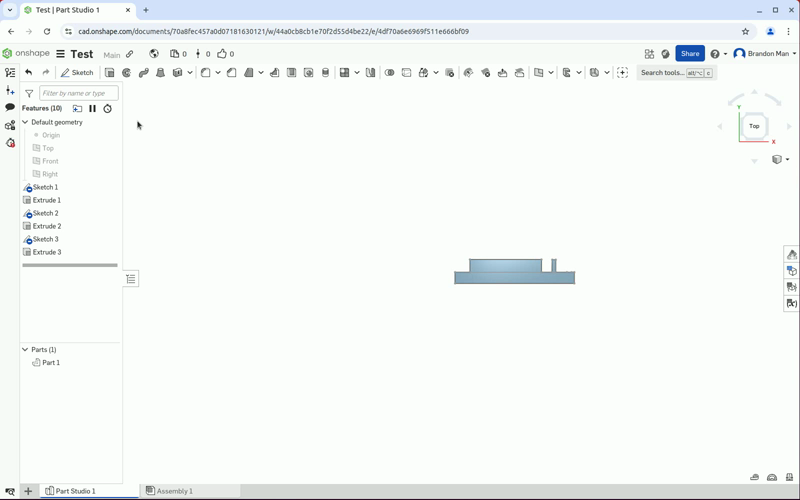
key(shift+h)
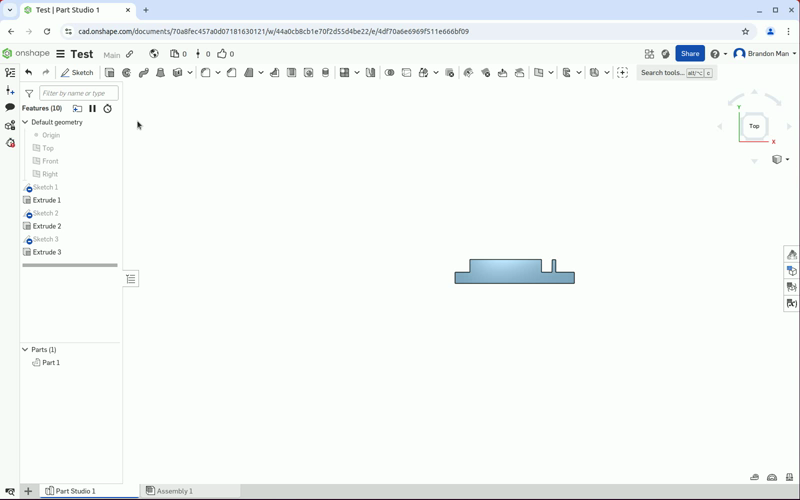
mouse_move(73, 189)
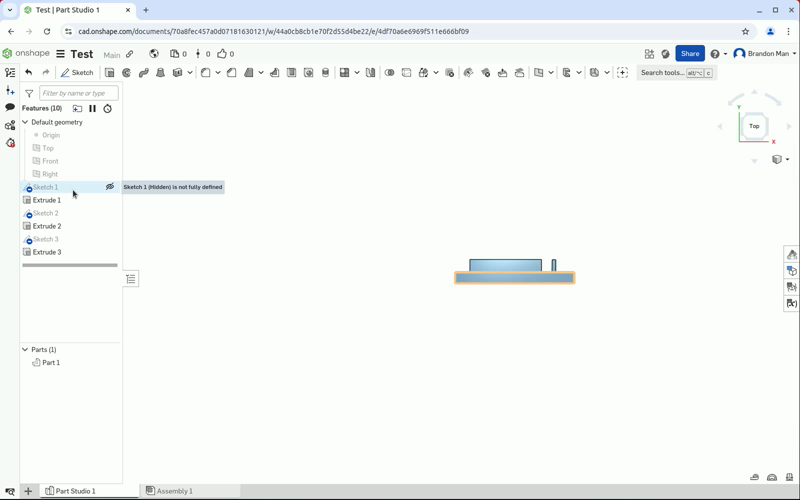
click(73, 189)
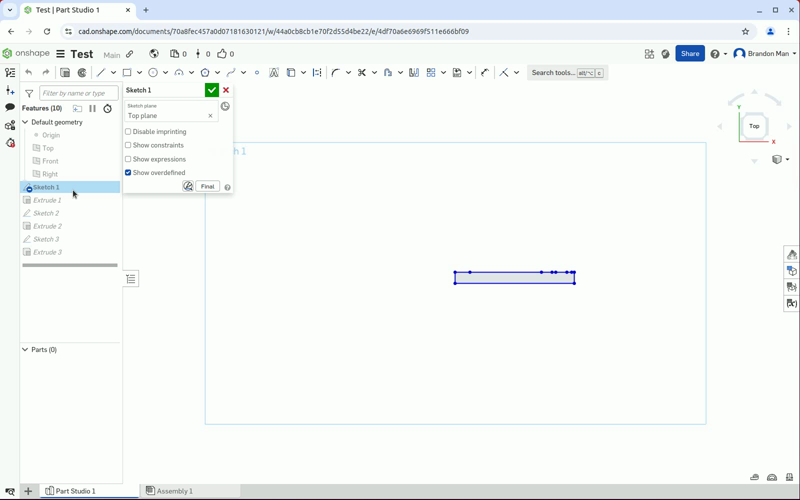
mouse_move(229, 92)
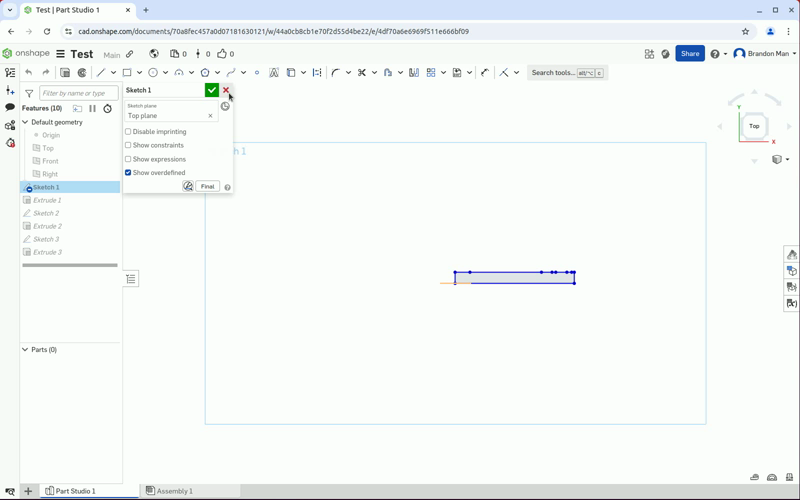
click(229, 92)
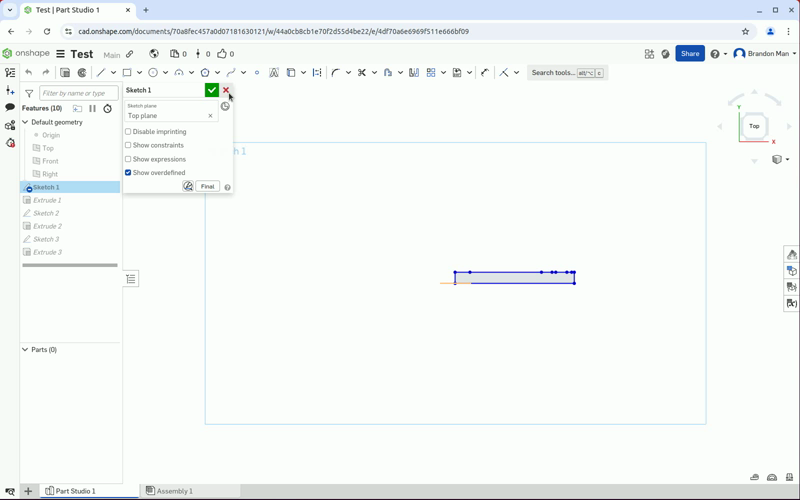
key(shift+s)
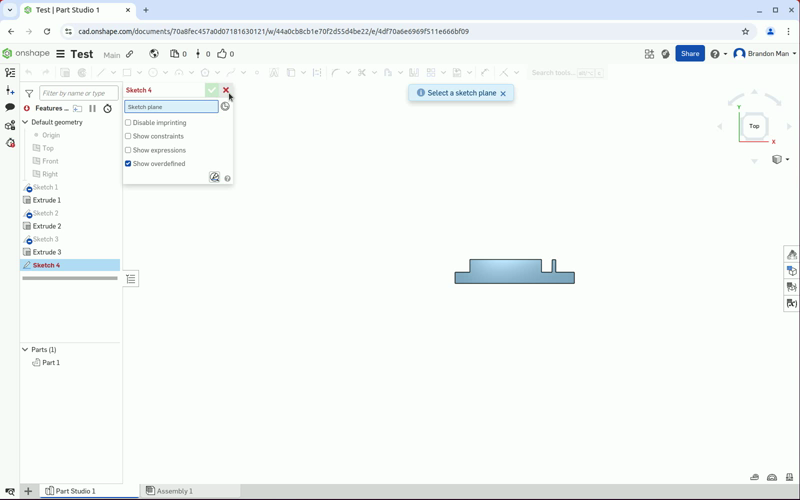
mouse_move(73, 150)
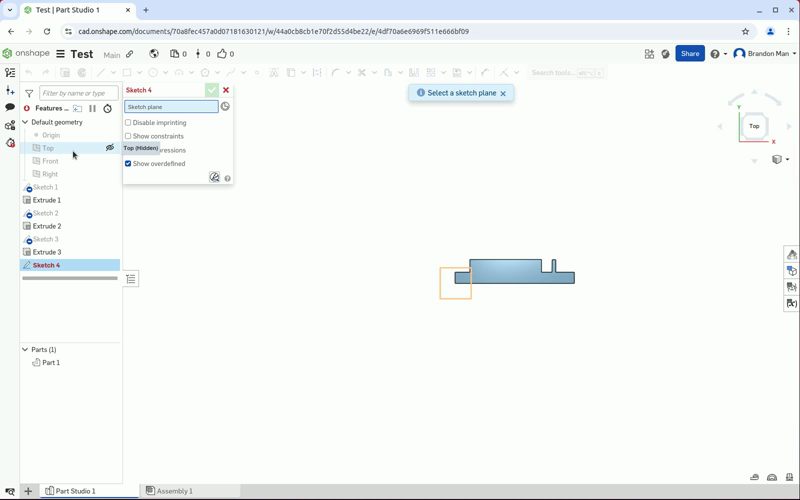
click(73, 150)
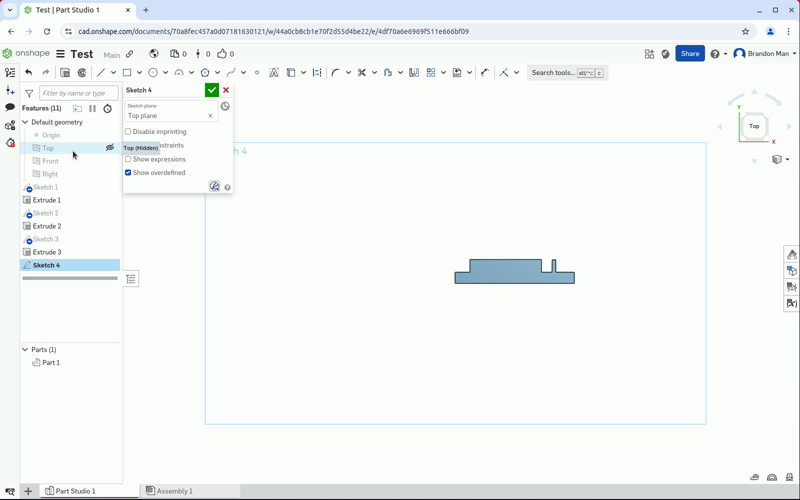
mouse_move(73, 352)
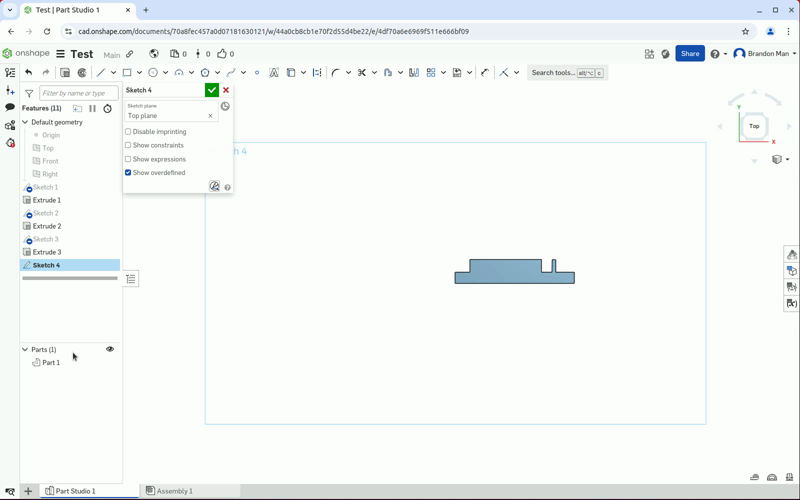
key(y)
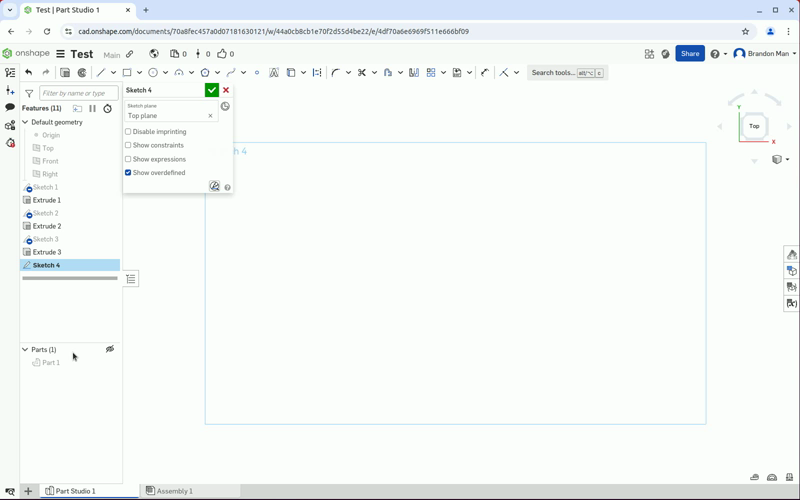
key(l)
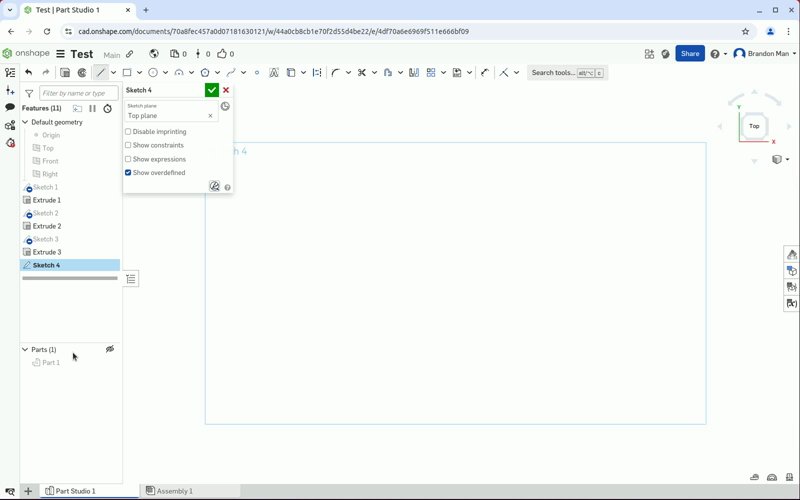
key_down(shift)
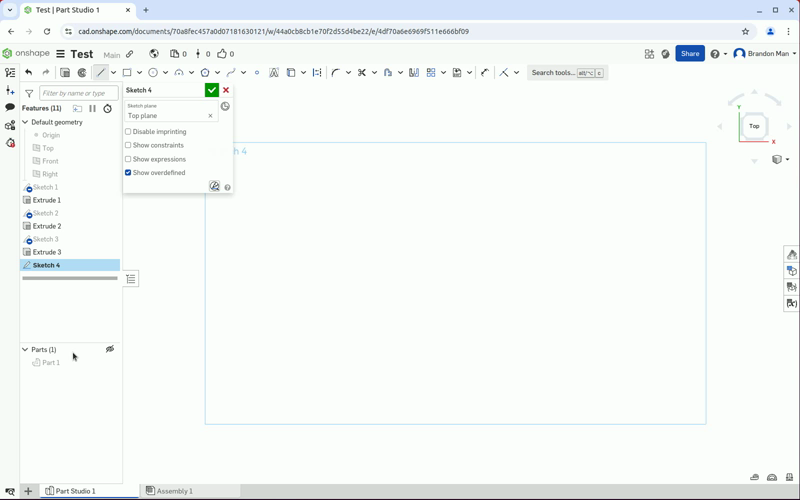
mouse_move(566, 272)
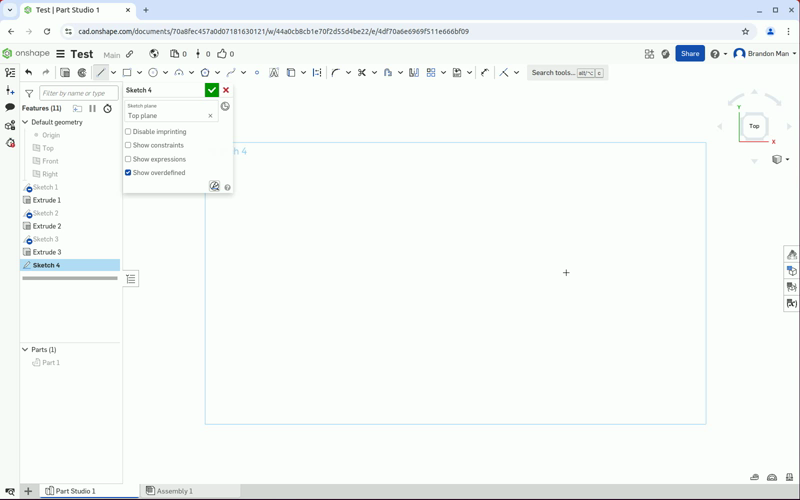
click(566, 272)
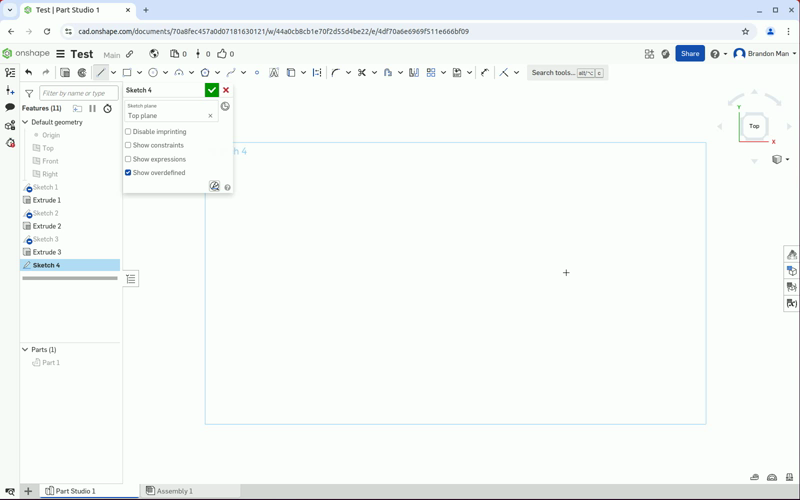
key_up(shift)
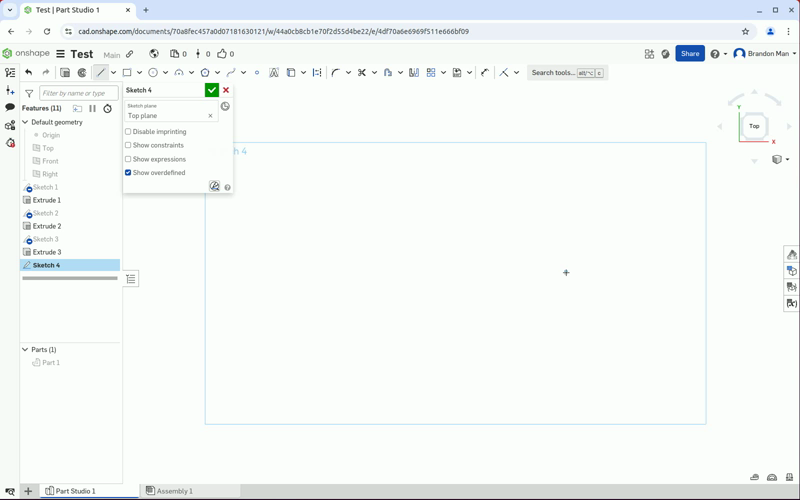
key_down(shift)
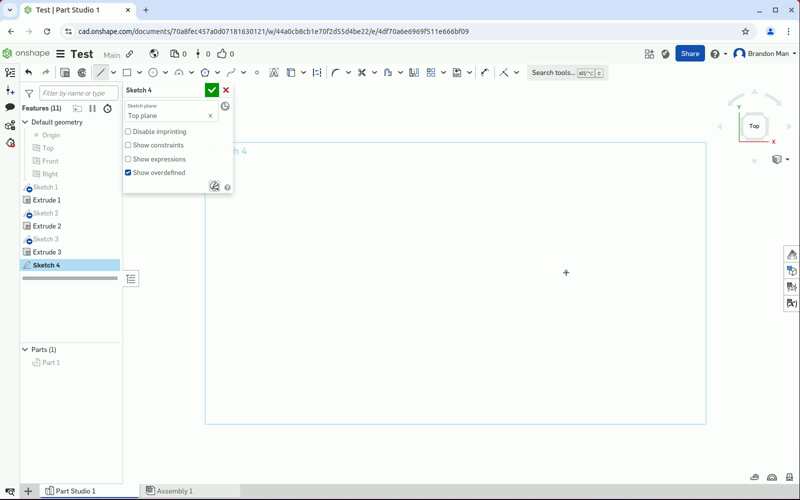
mouse_move(589, 272)
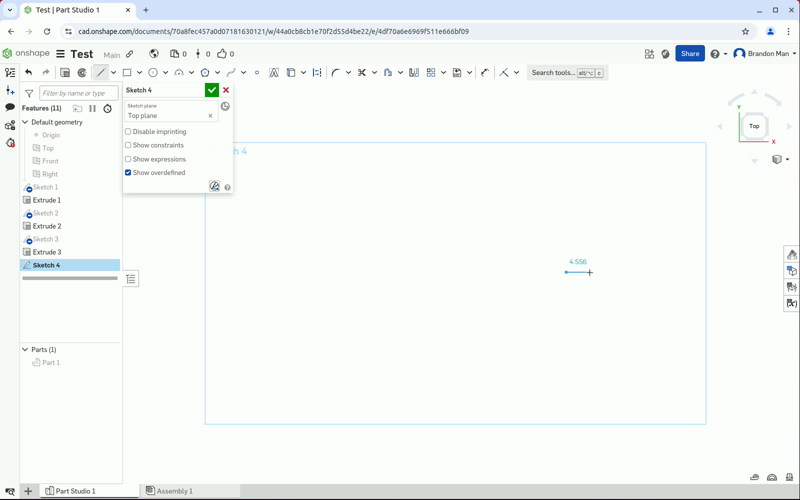
mouse_move(572, 272)
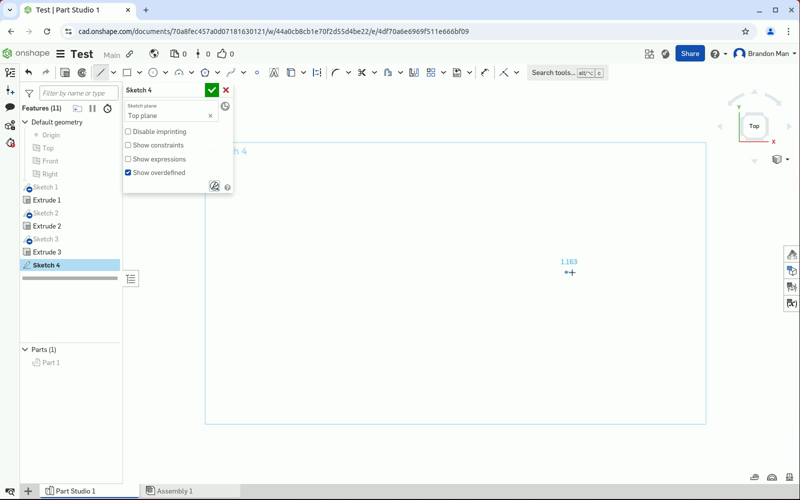
scroll(6)
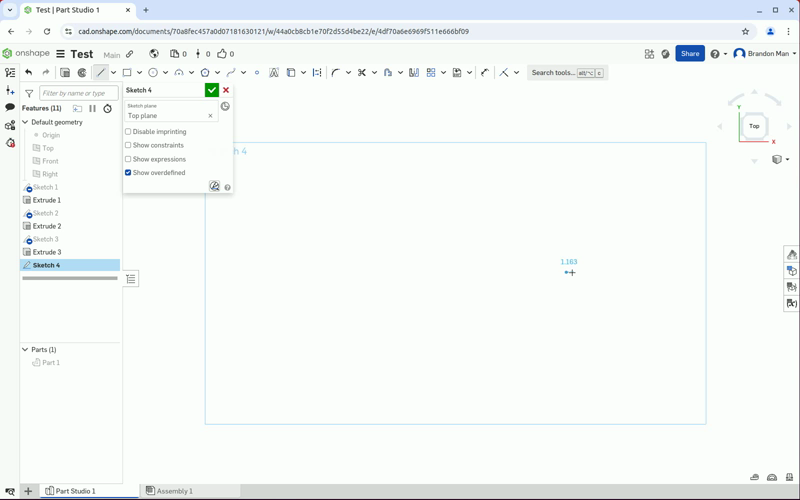
scroll(6)
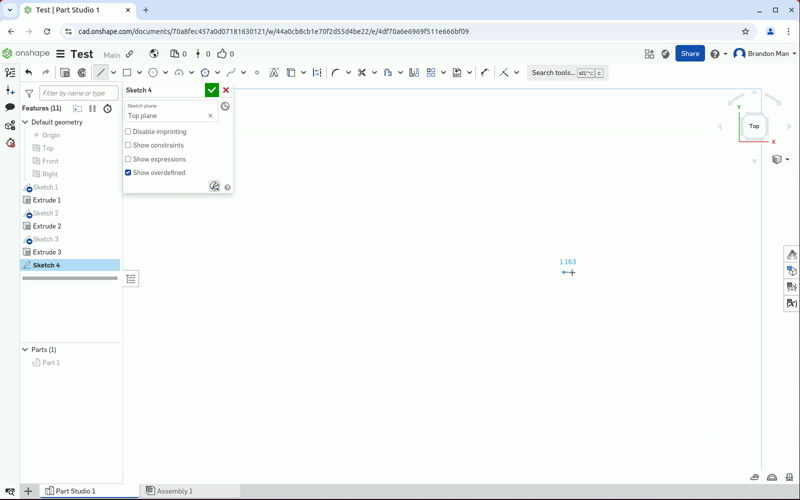
scroll(6)
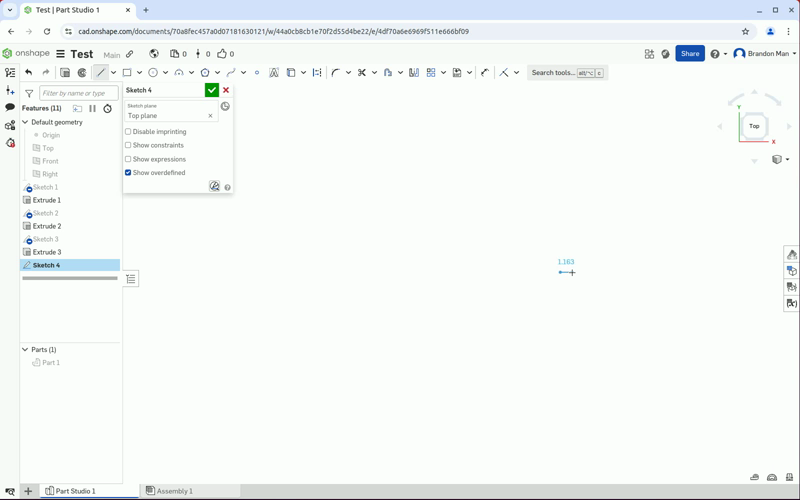
scroll(6)
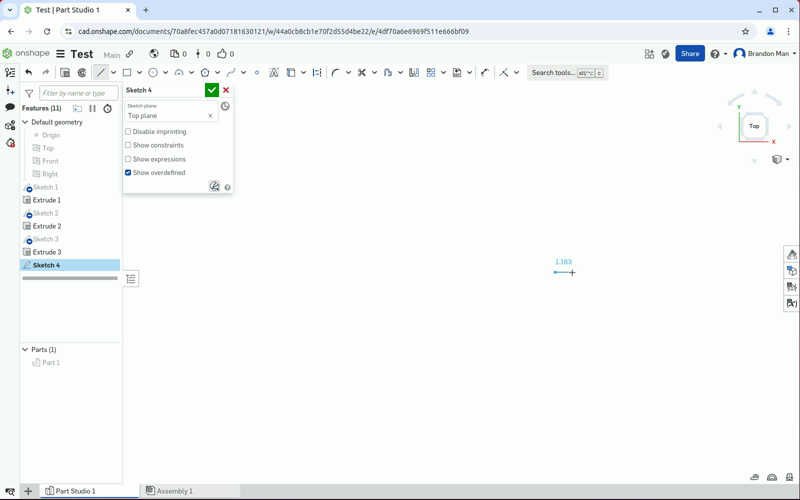
scroll(6)
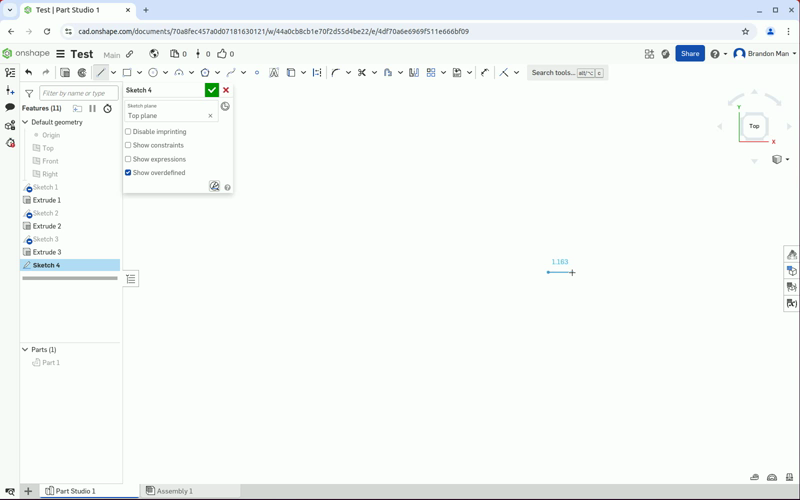
scroll(6)
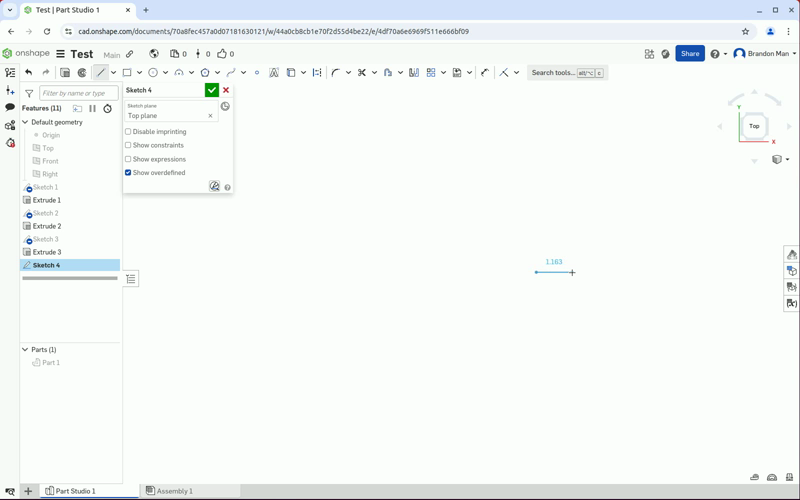
scroll(6)
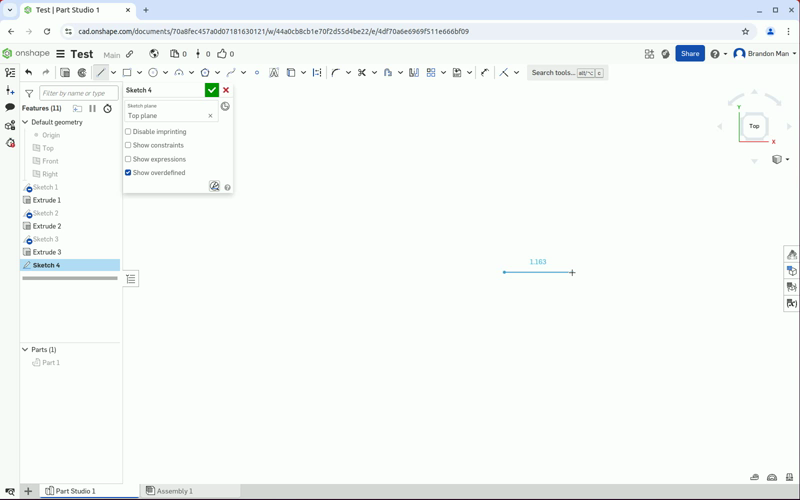
click(572, 272)
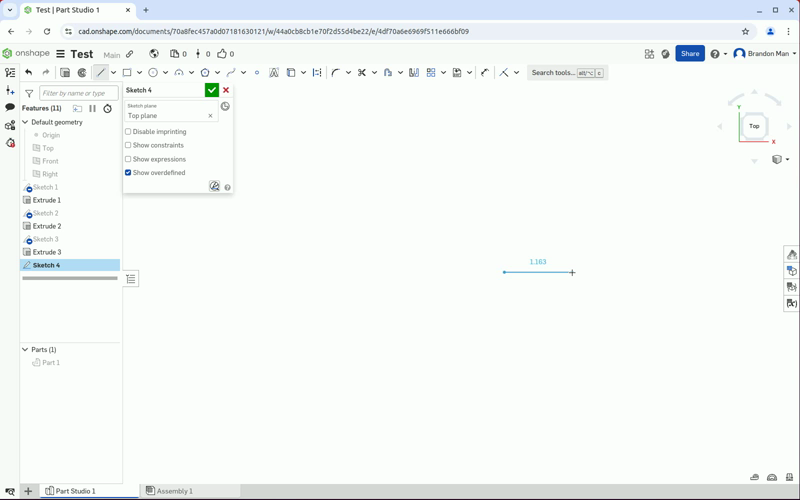
scroll(-6)
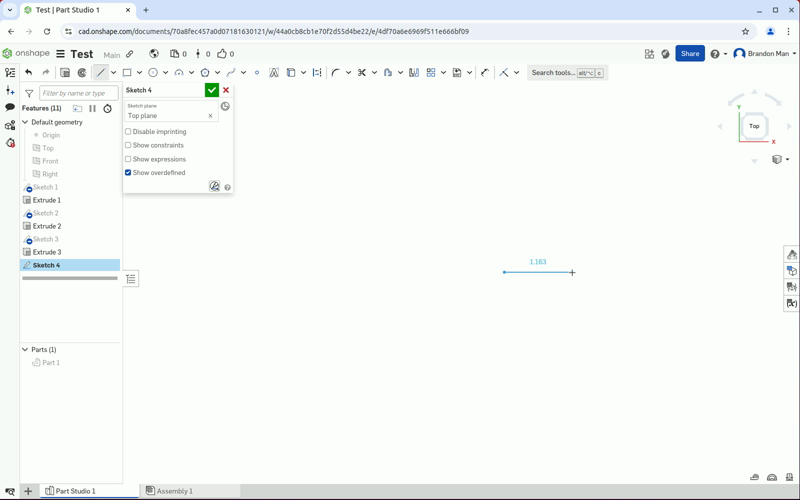
scroll(-6)
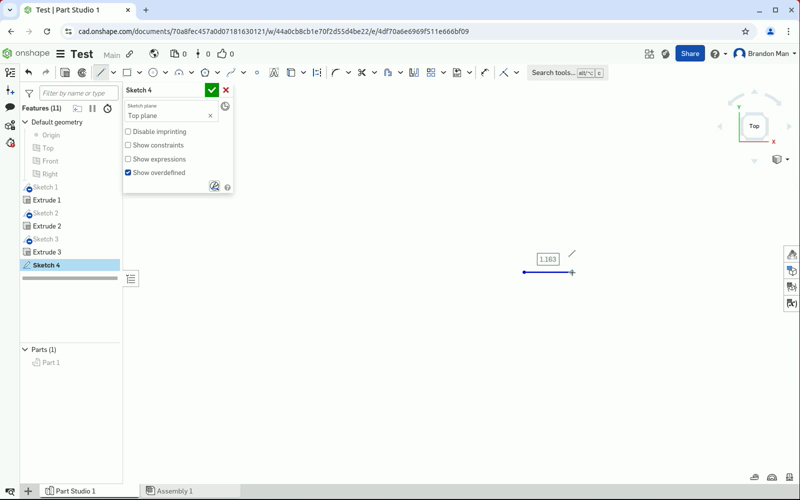
scroll(-6)
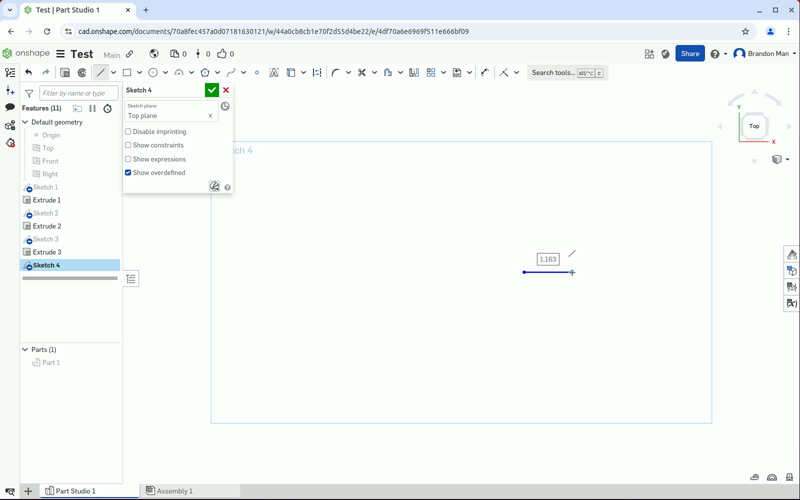
scroll(-6)
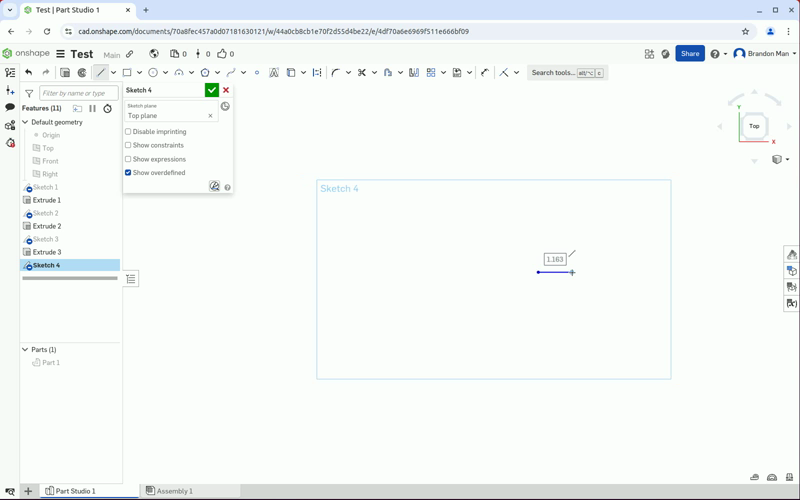
scroll(-6)
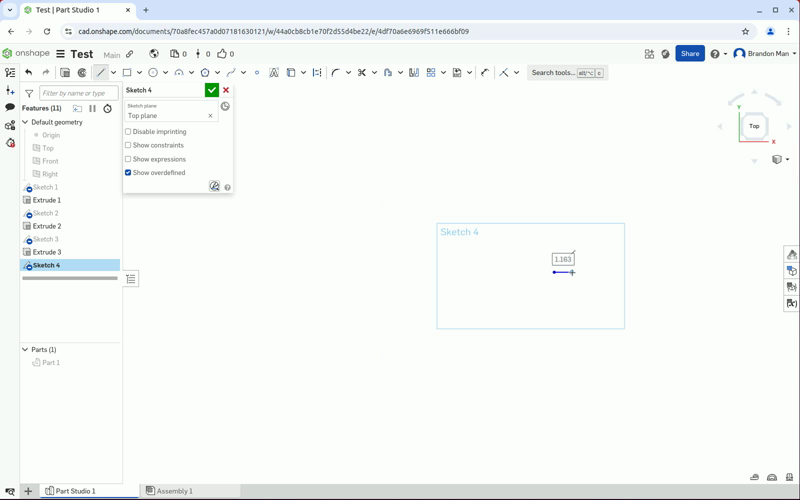
scroll(-6)
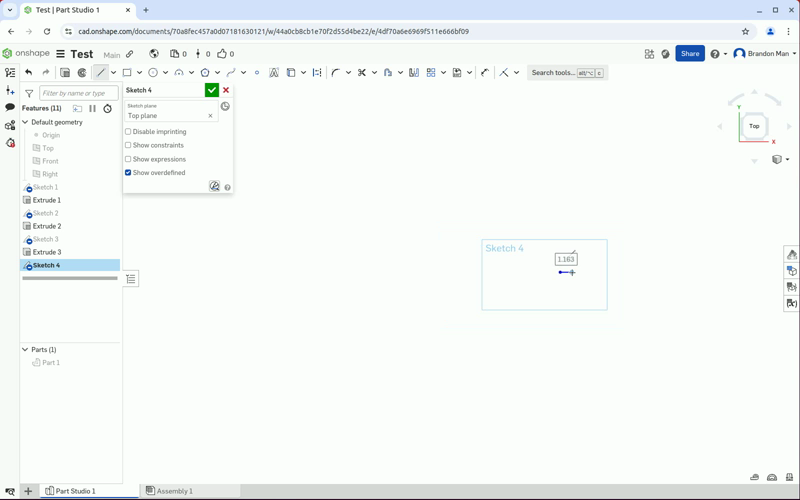
scroll(-6)
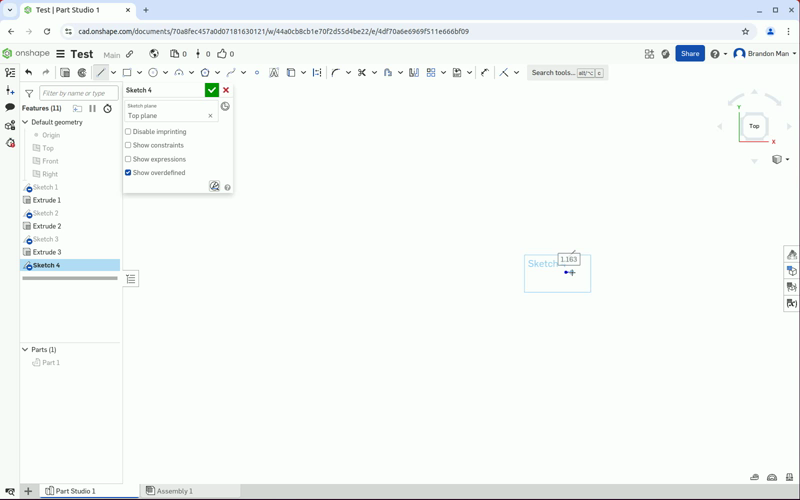
key_up(shift)
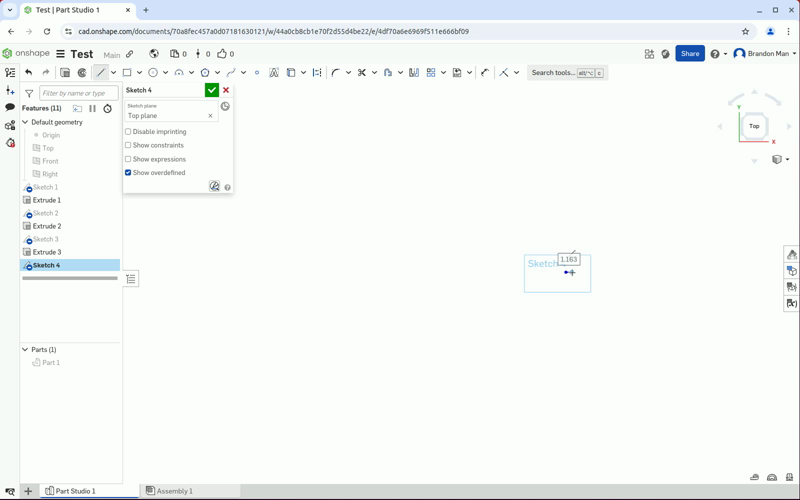
key_down(shift)
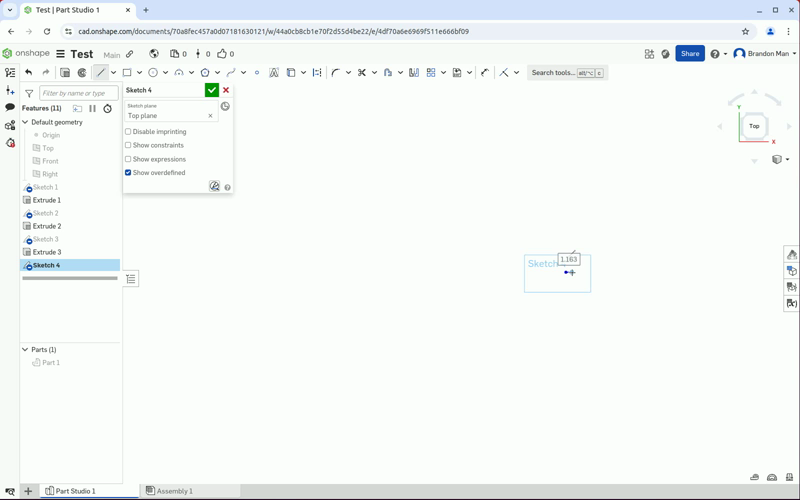
mouse_move(589, 272)
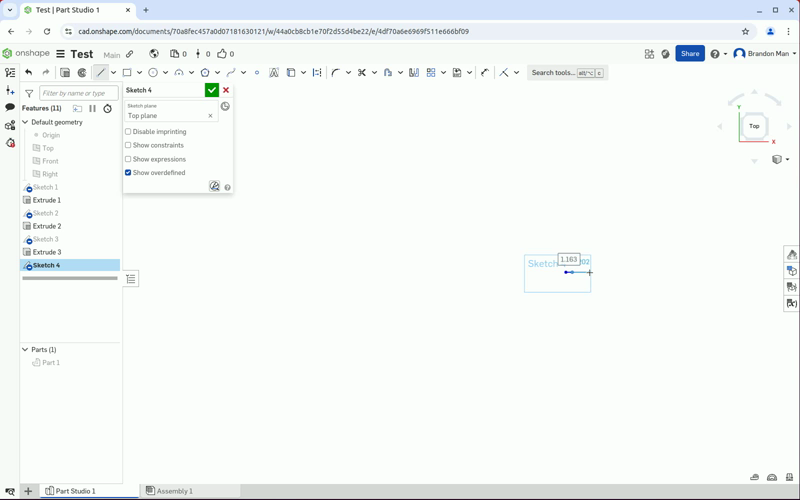
mouse_move(572, 259)
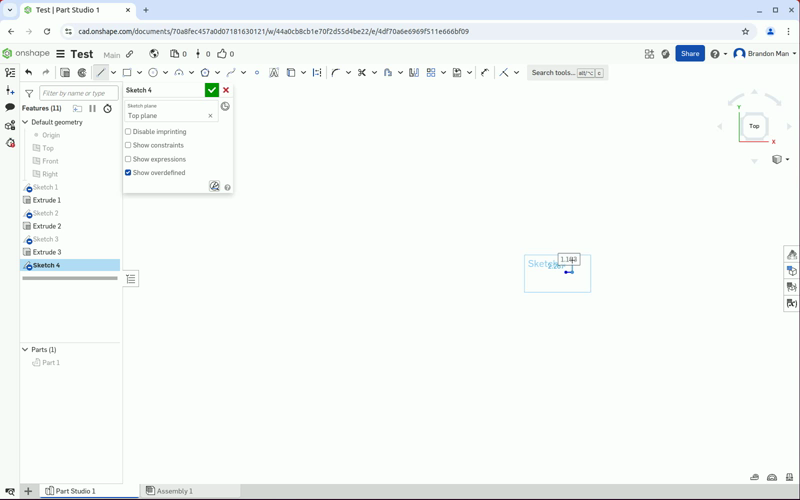
click(572, 259)
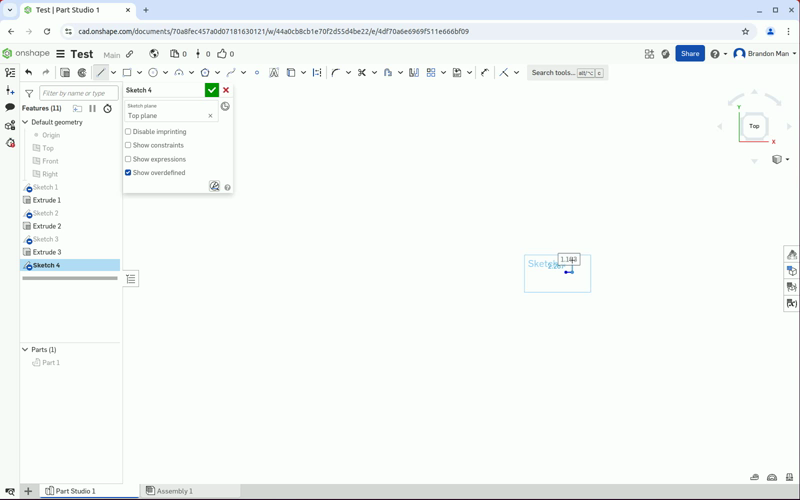
key_up(shift)
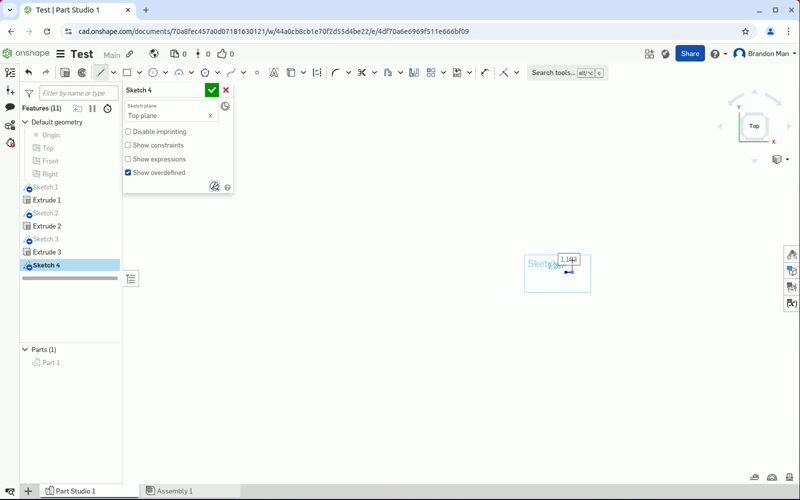
key_down(shift)
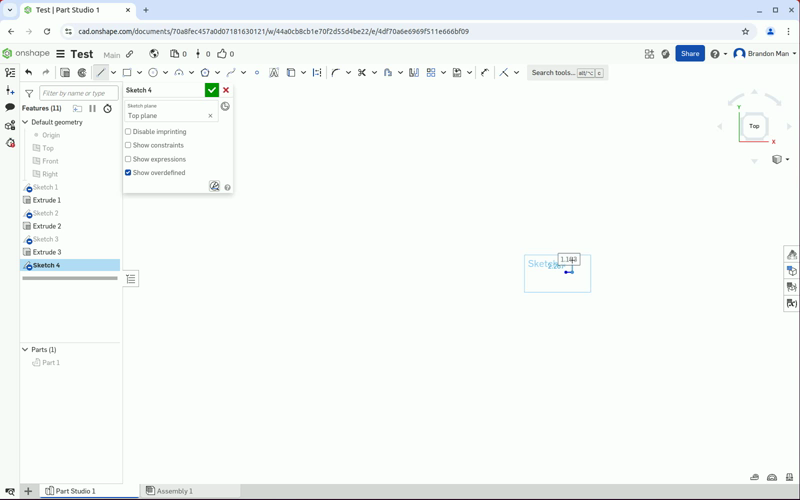
mouse_move(589, 259)
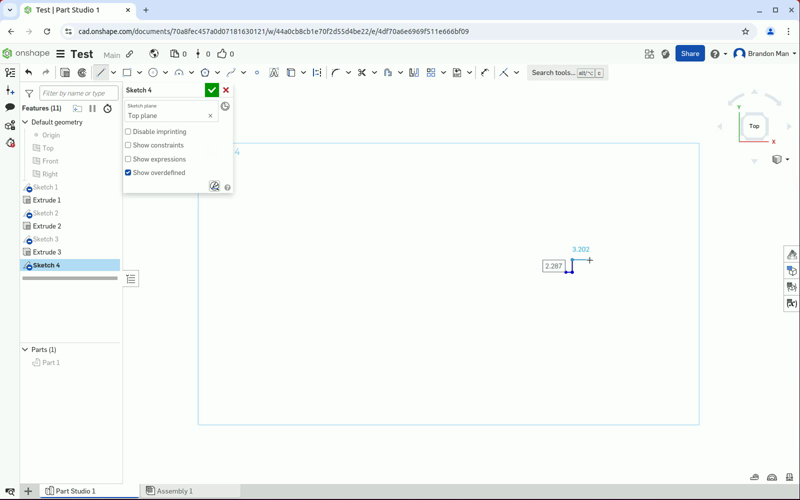
mouse_move(566, 259)
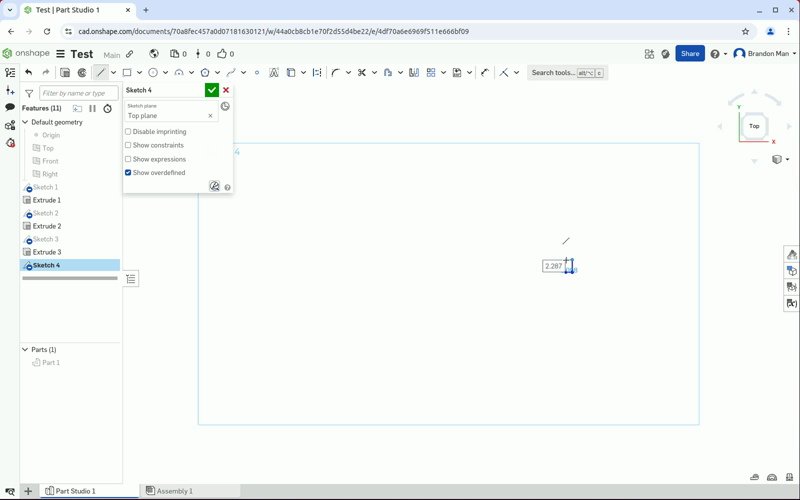
scroll(6)
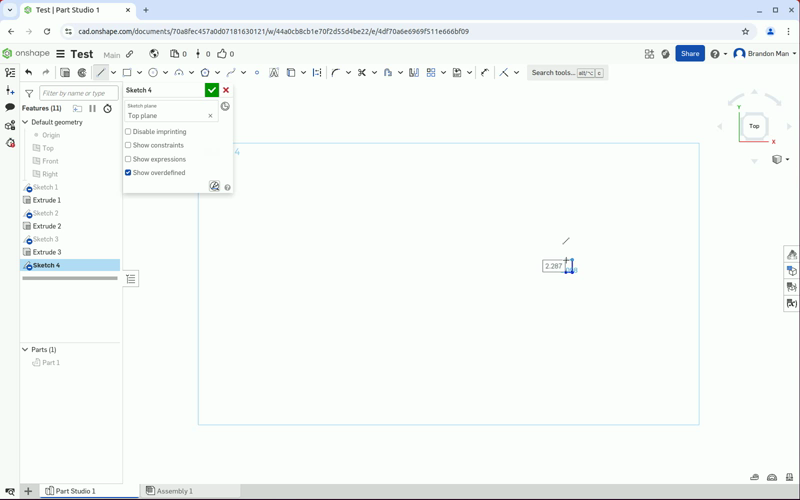
scroll(6)
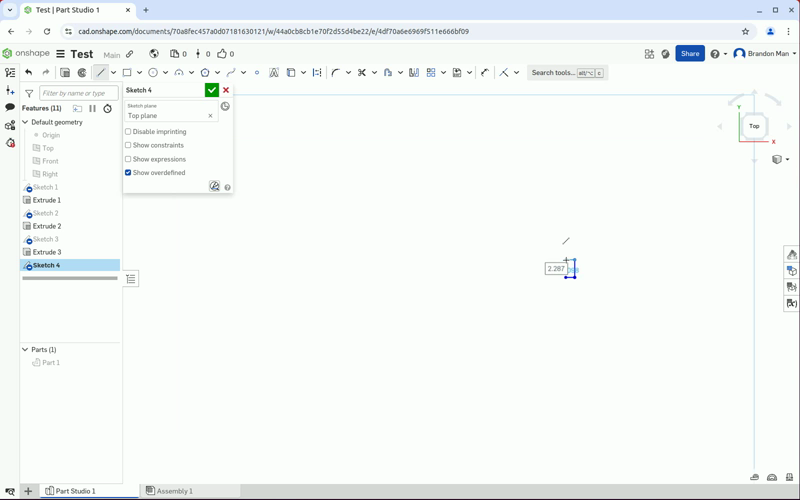
scroll(6)
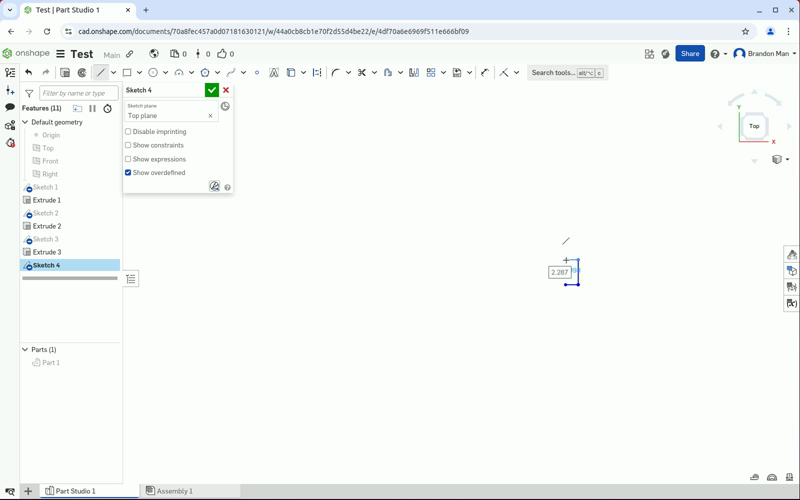
scroll(6)
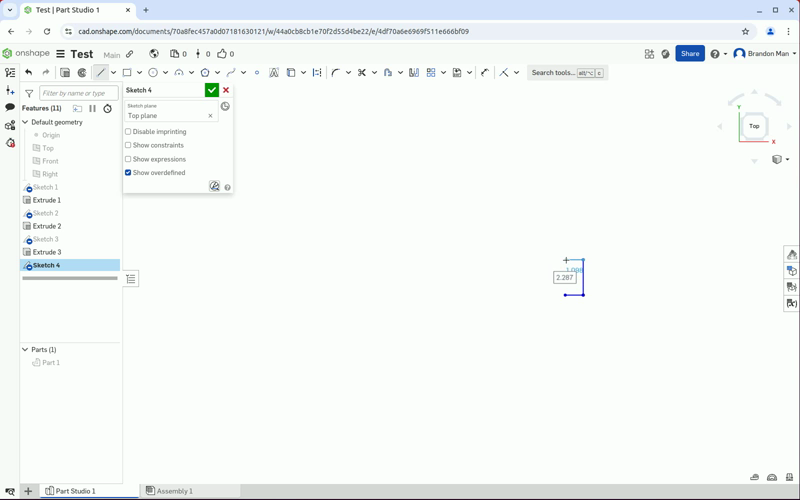
scroll(6)
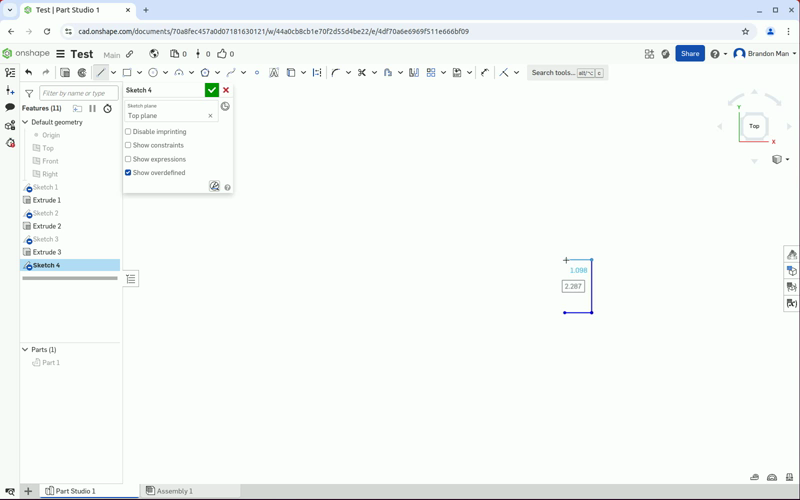
scroll(6)
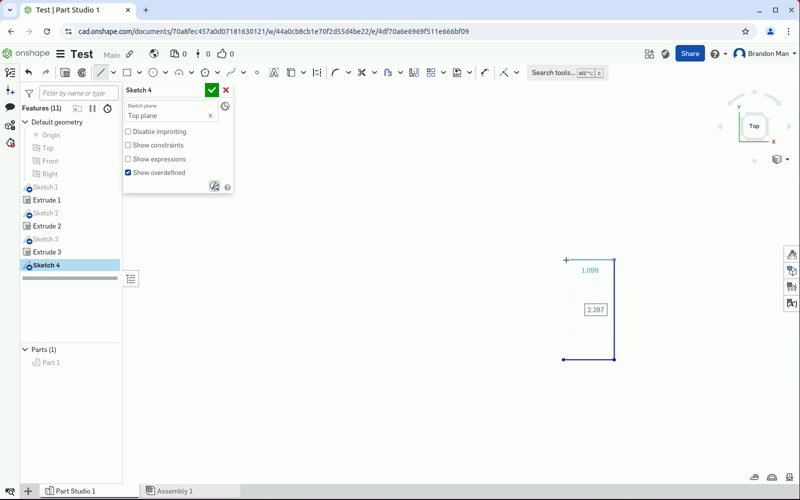
scroll(6)
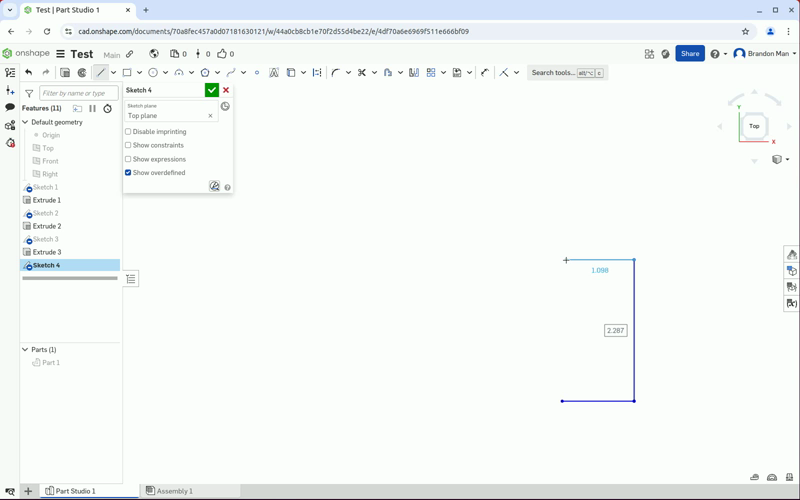
click(566, 259)
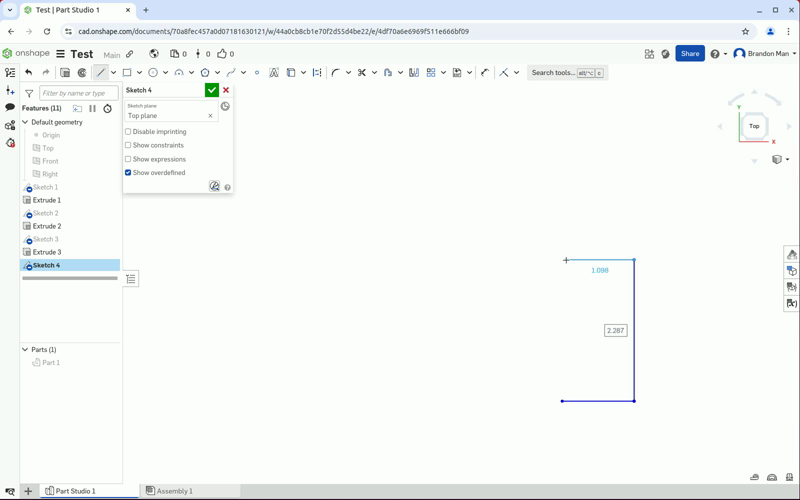
scroll(-6)
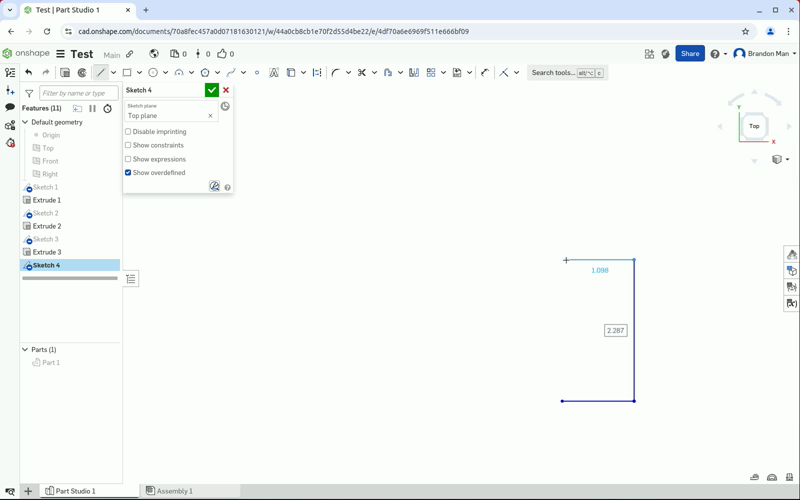
scroll(-6)
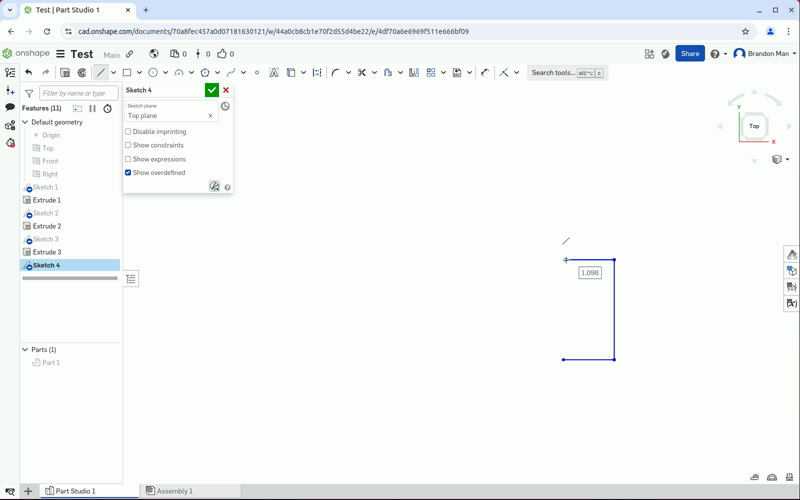
scroll(-6)
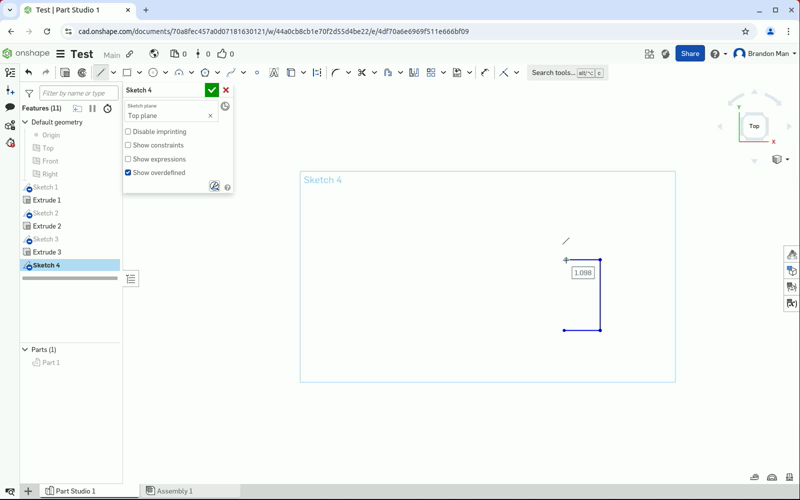
scroll(-6)
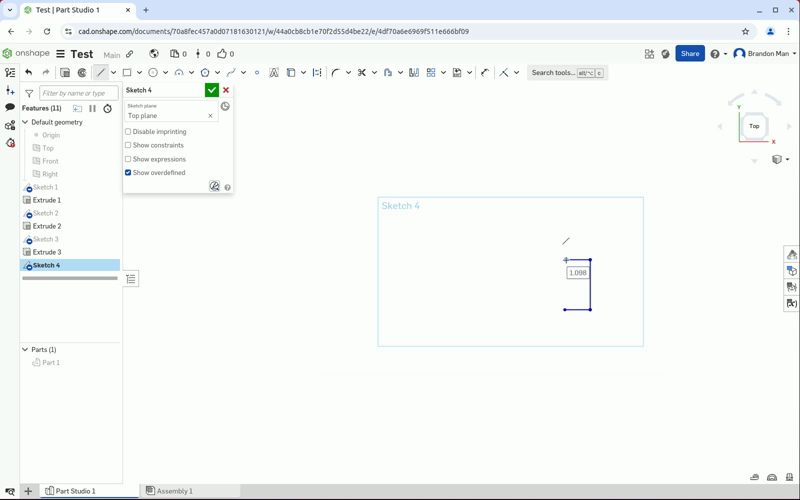
scroll(-6)
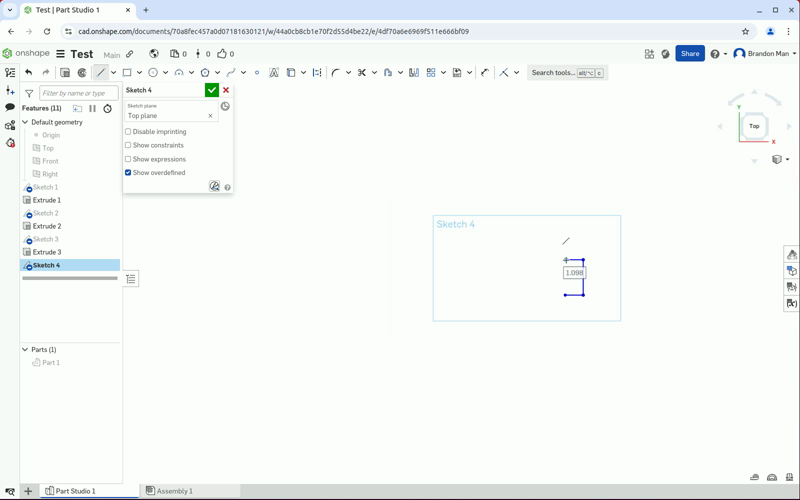
scroll(-6)
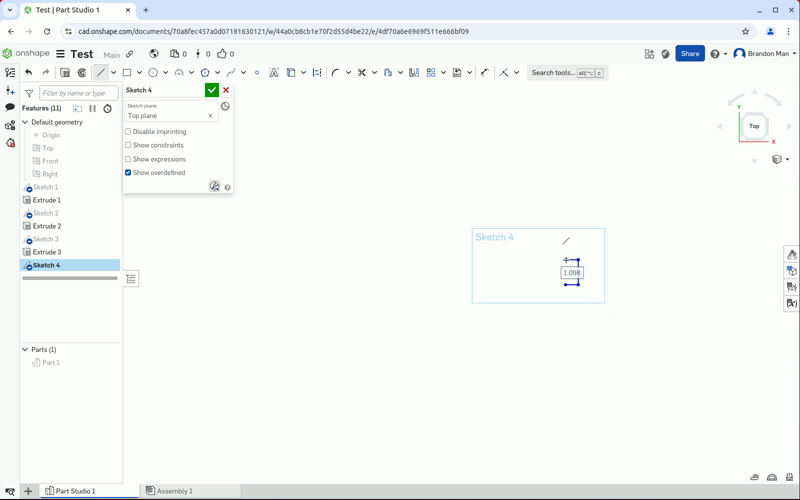
scroll(-6)
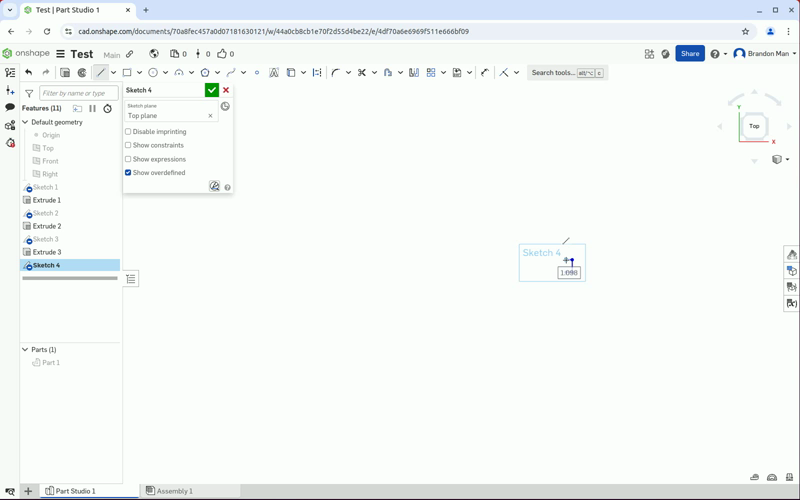
key_up(shift)
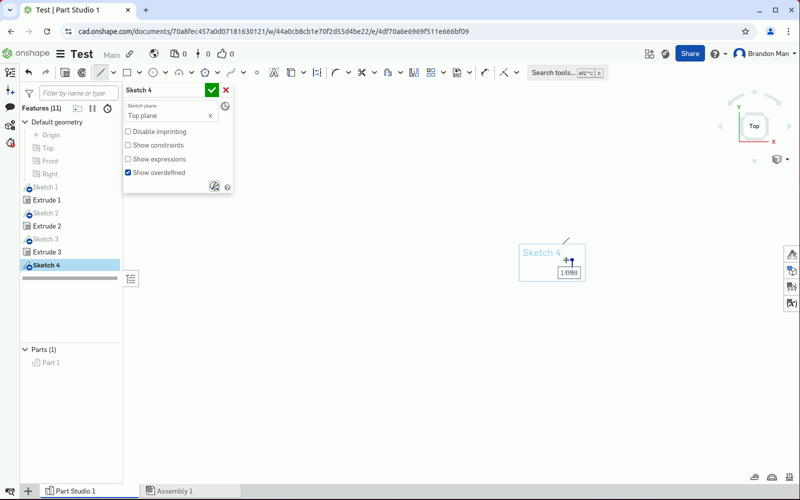
mouse_move(589, 259)
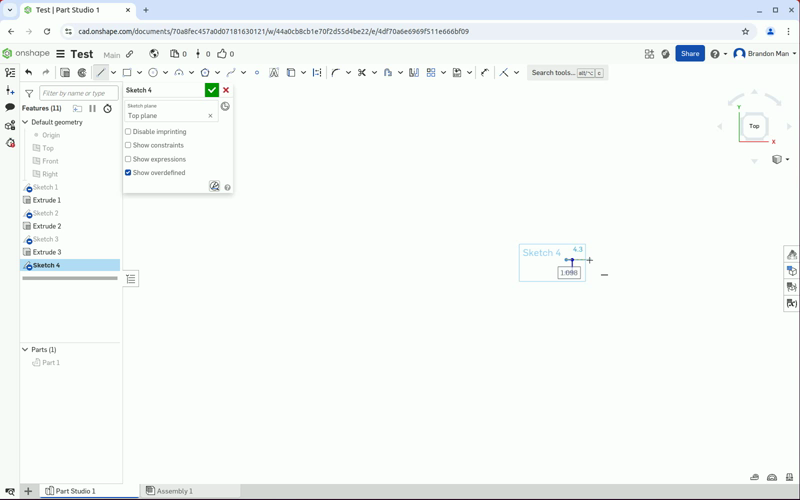
key_down(shift)
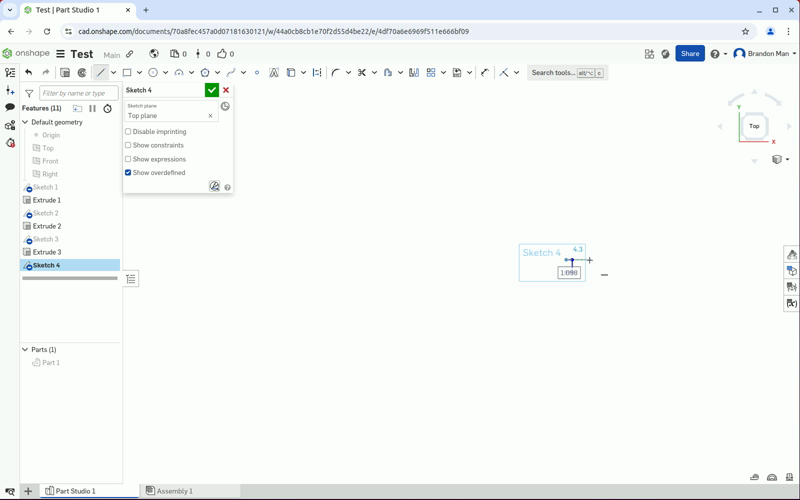
mouse_move(566, 272)
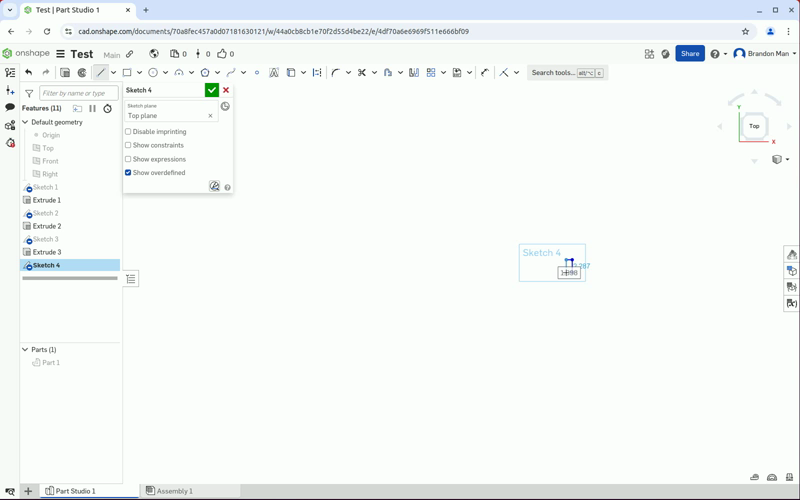
key_up(shift)
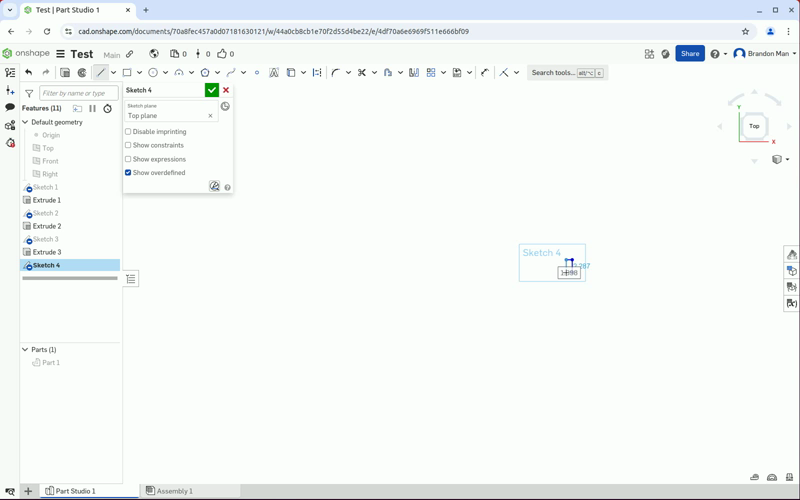
click(566, 272)
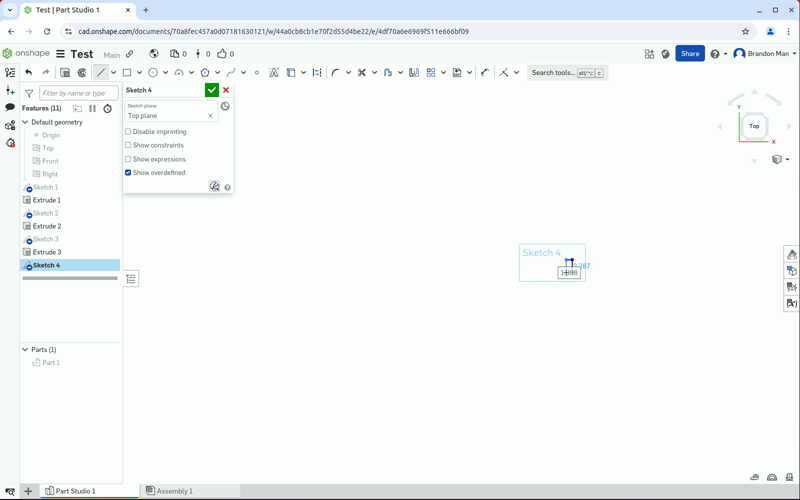
key(esc)
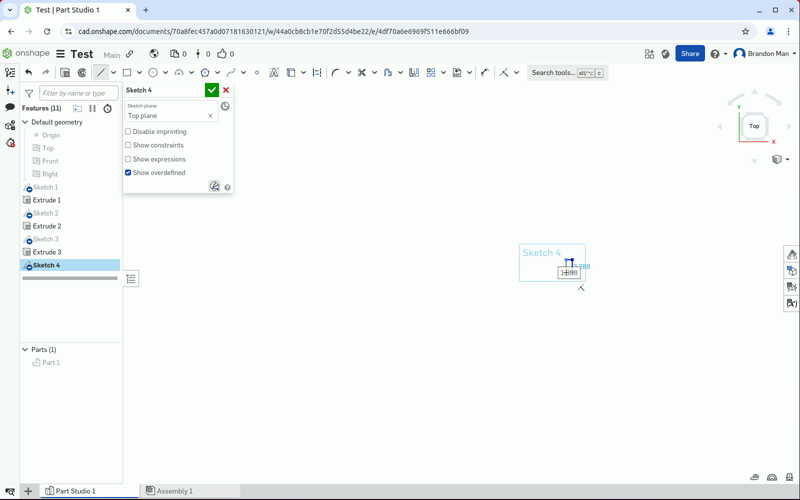
mouse_move(571, 270)
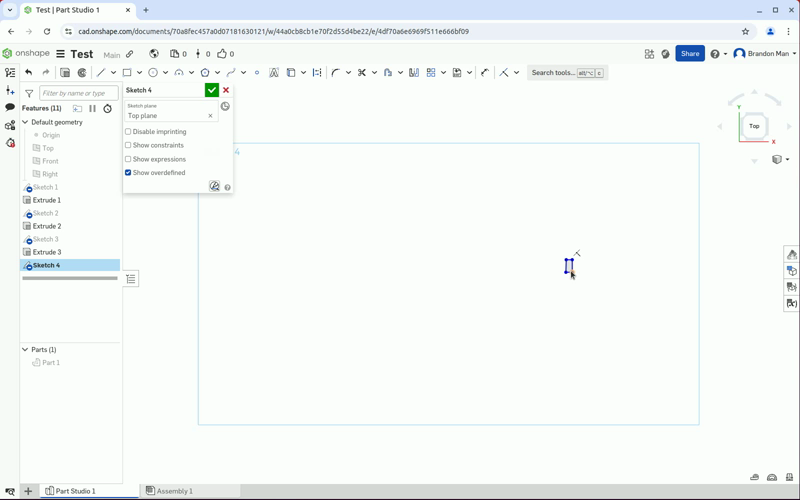
scroll(6)
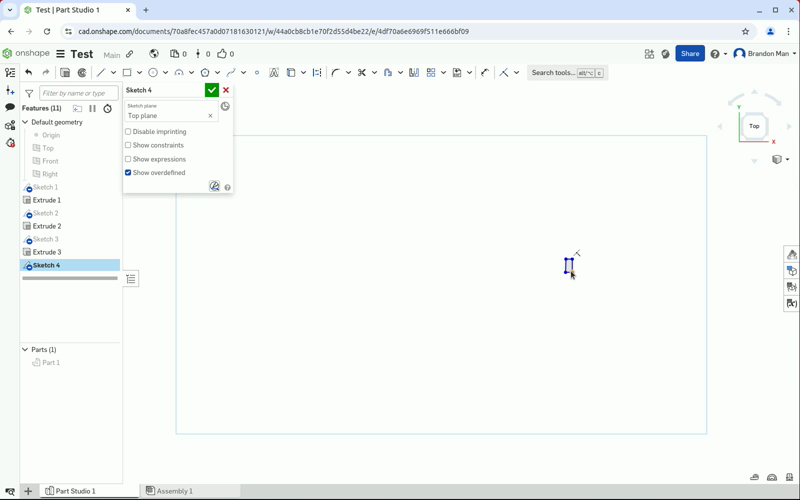
scroll(6)
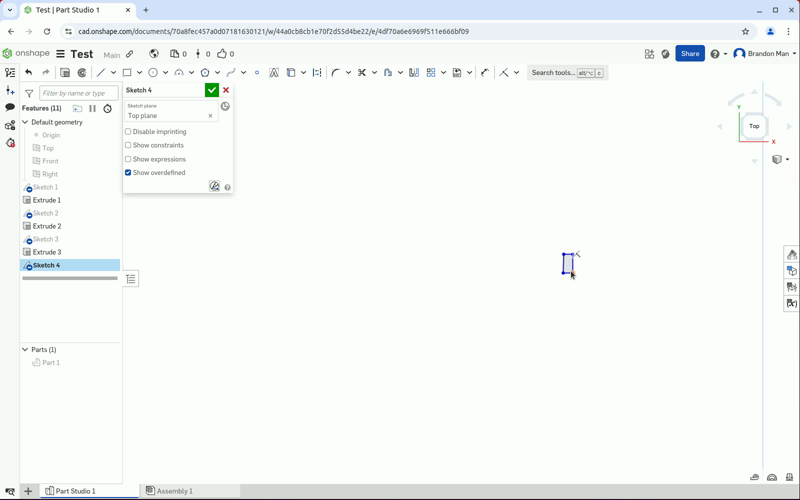
scroll(6)
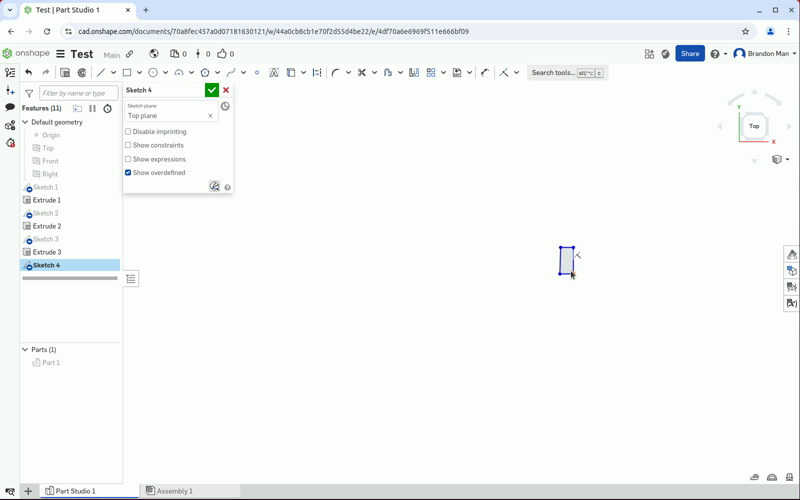
scroll(6)
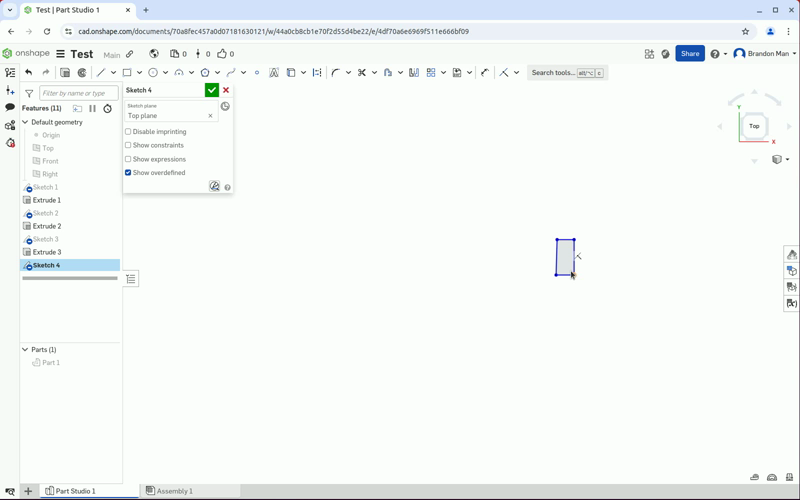
scroll(6)
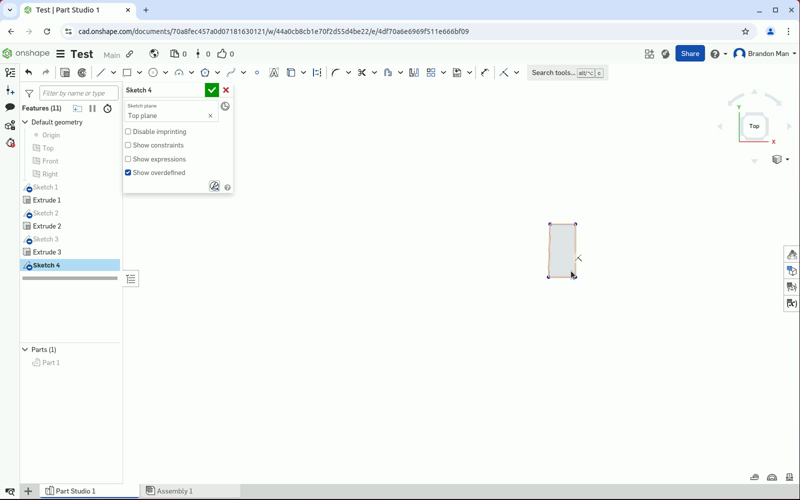
scroll(6)
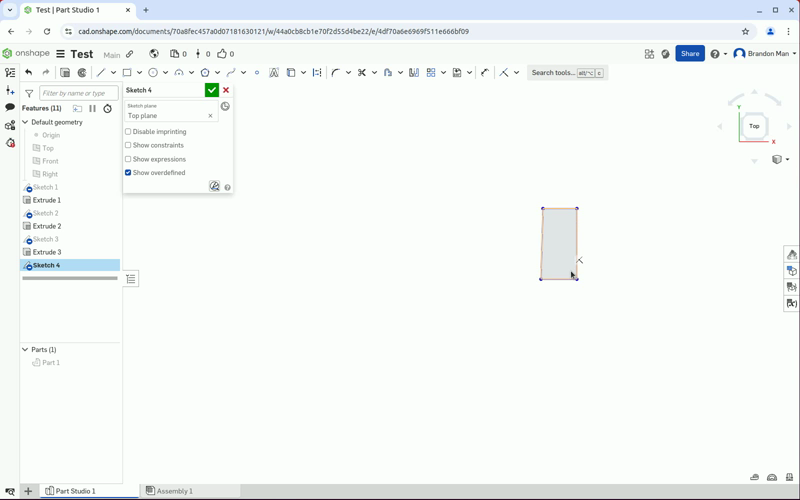
scroll(6)
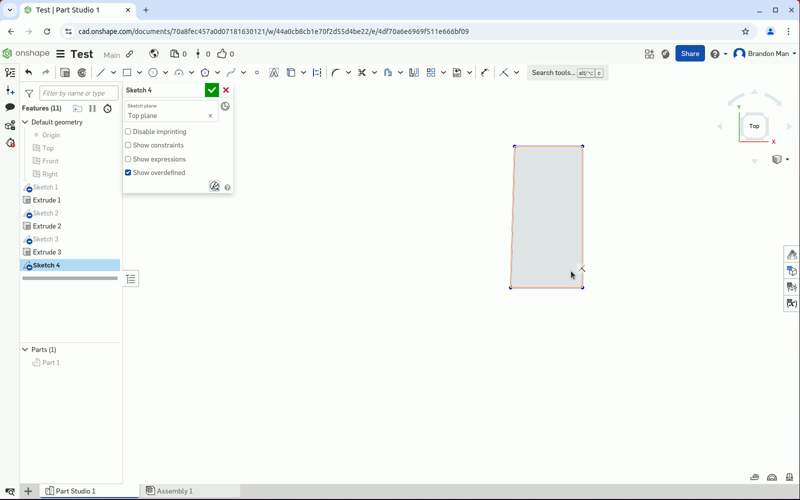
click(571, 270)
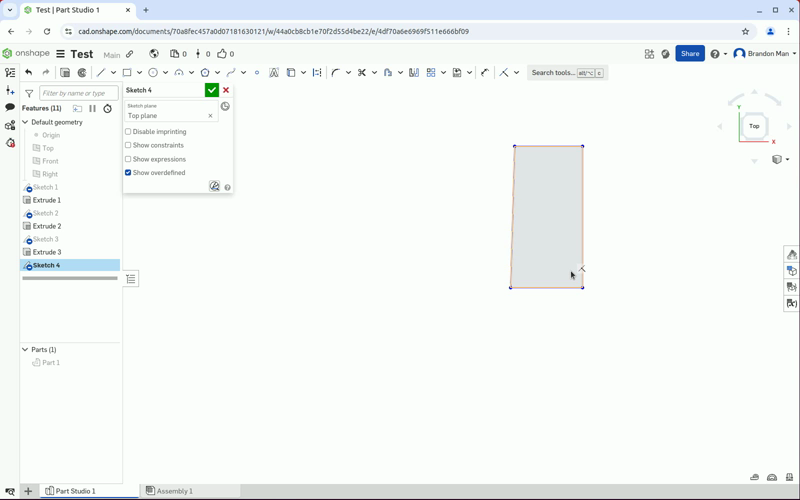
scroll(-6)
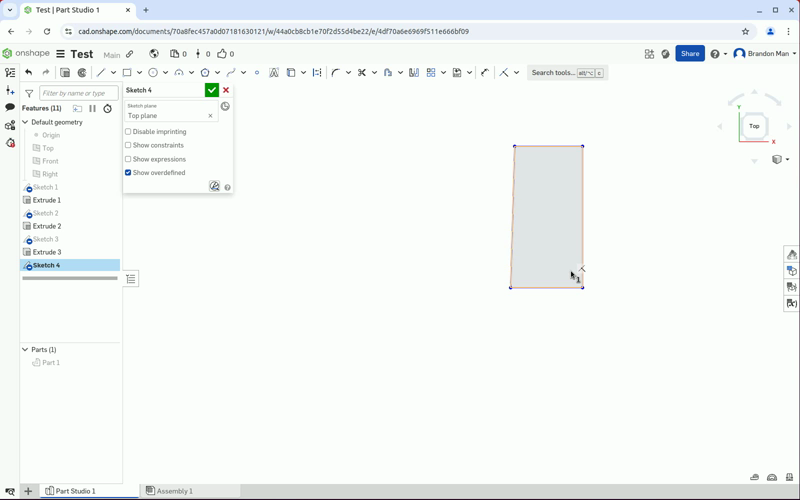
scroll(-6)
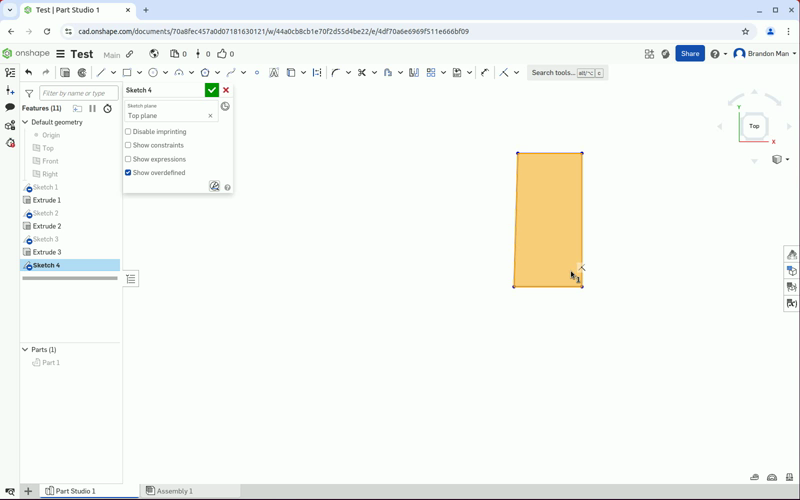
scroll(-6)
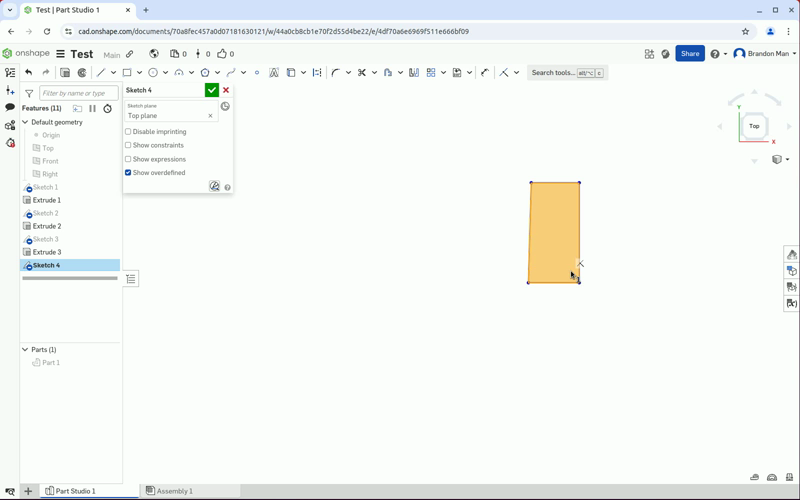
scroll(-6)
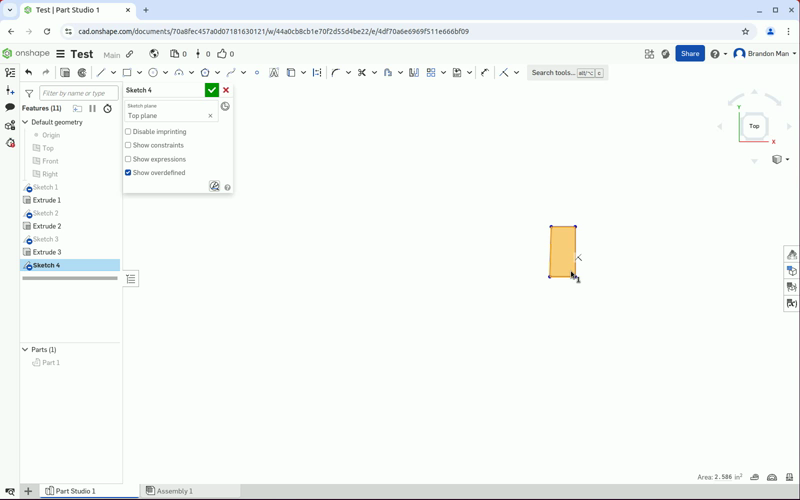
scroll(-6)
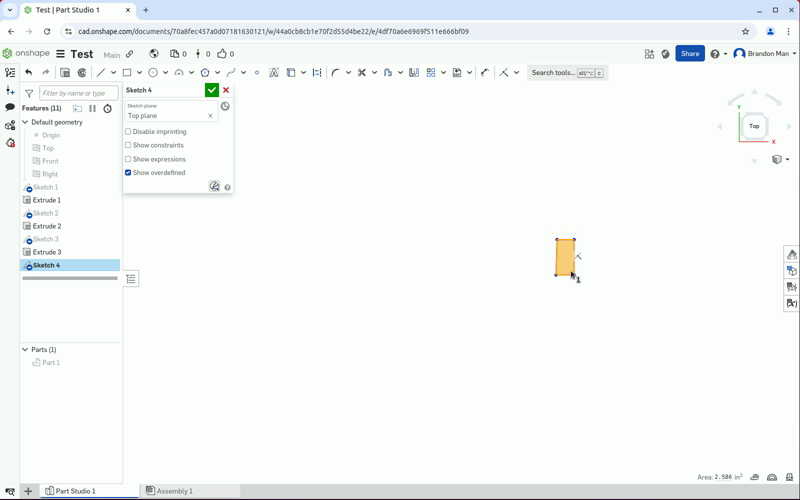
scroll(-6)
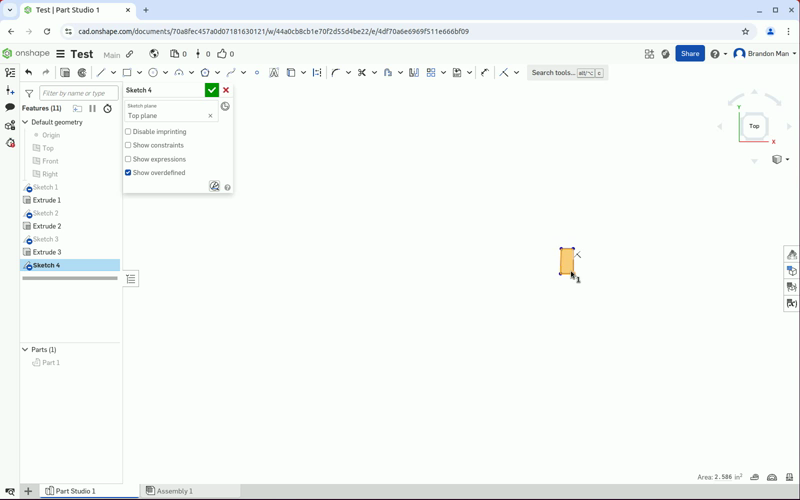
scroll(-6)
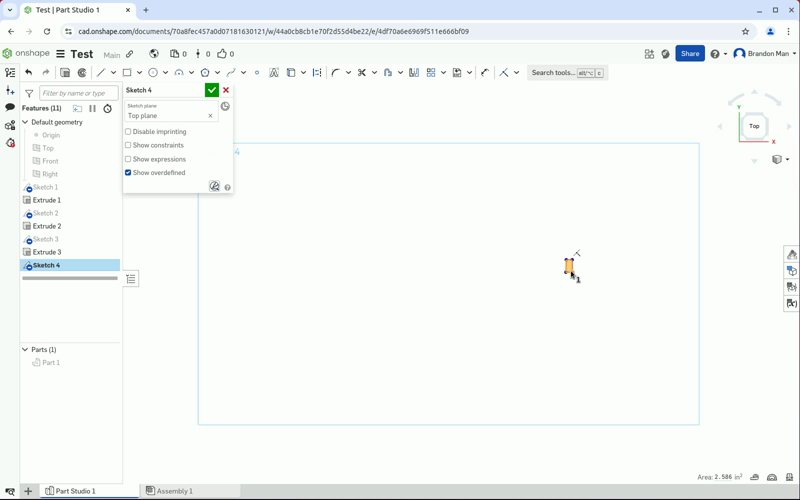
mouse_move(73, 352)
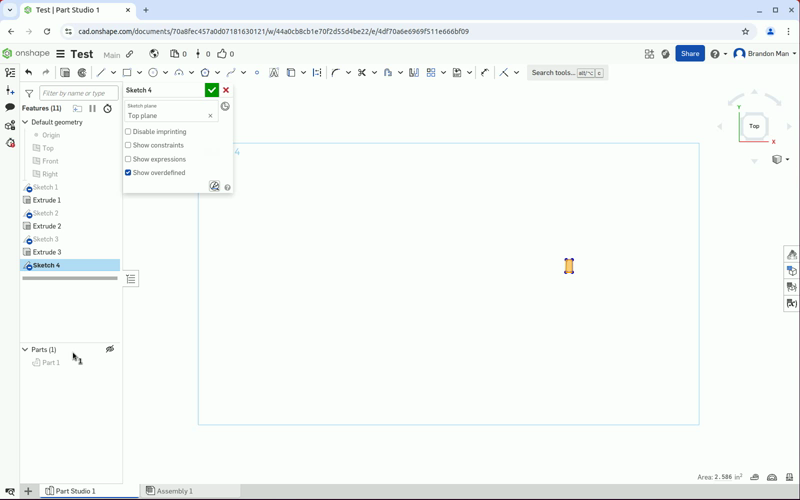
key(shift+y)
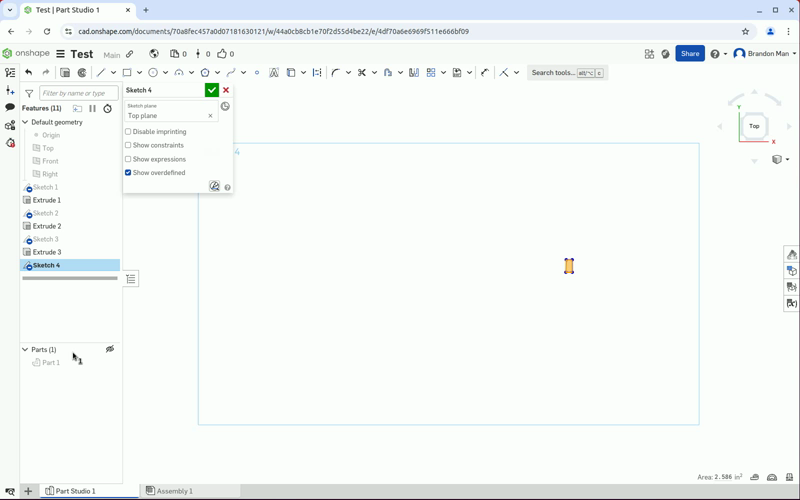
key(shift+e)
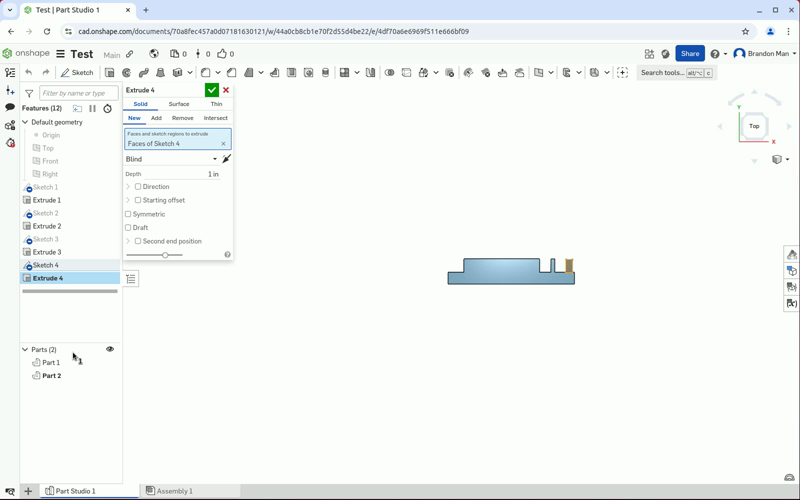
mouse_move(143, 106)
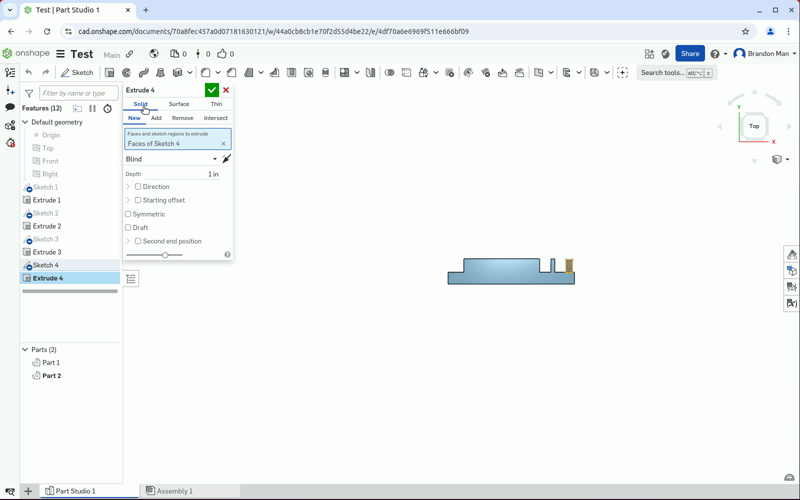
click(143, 106)
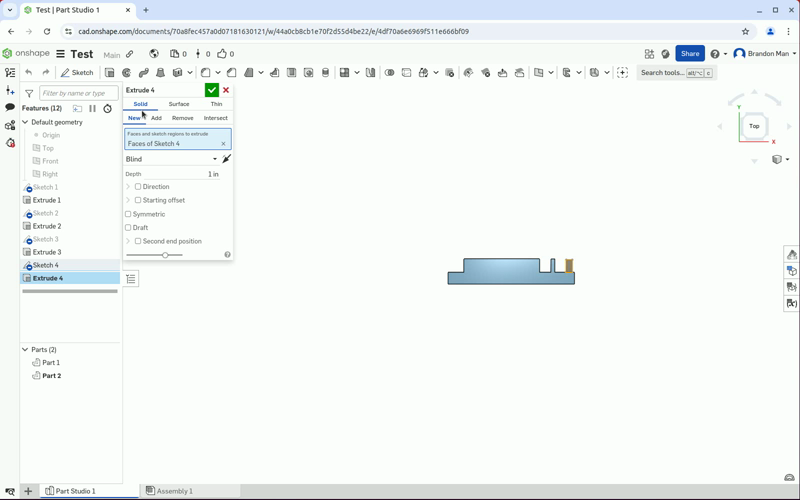
mouse_move(137, 120)
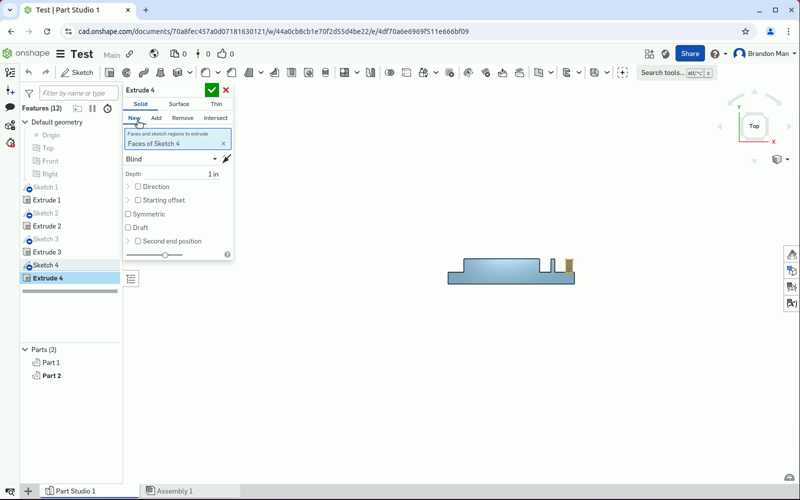
click(137, 120)
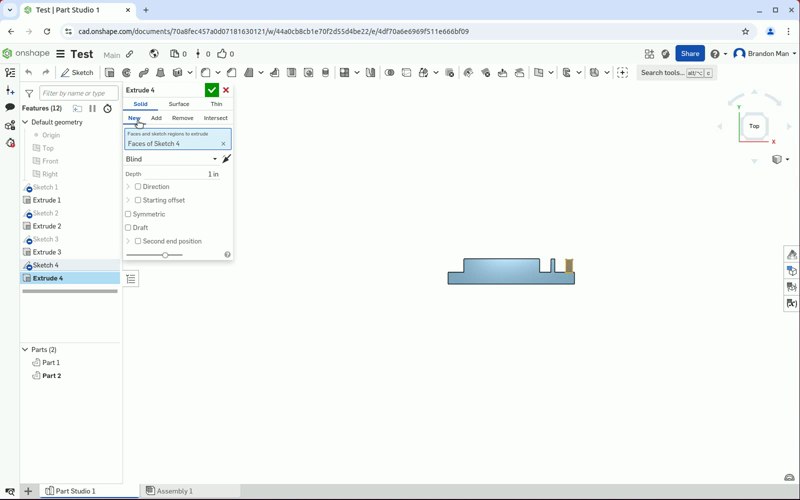
key(tab, 4)
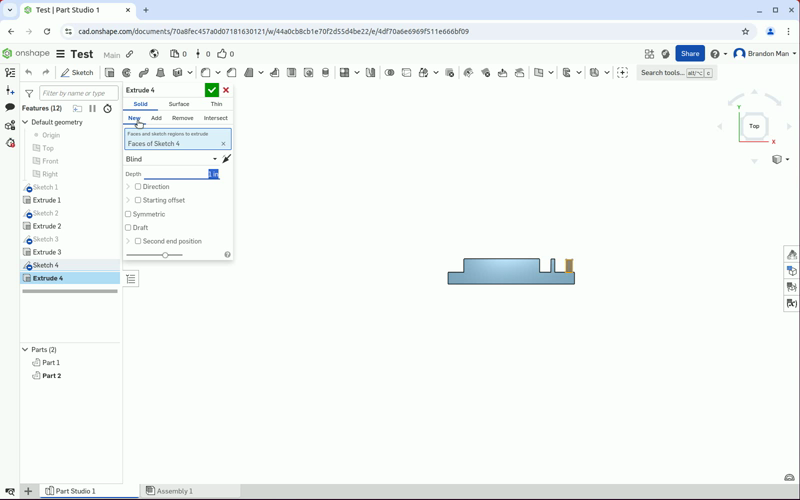
text(-0.241)
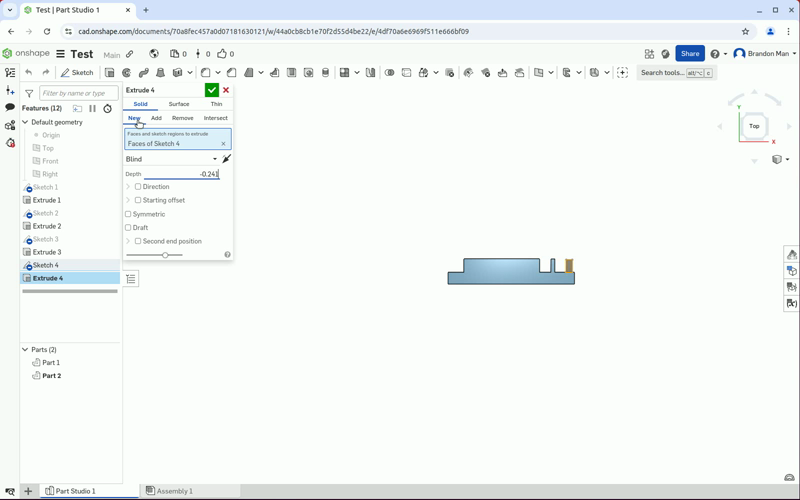
key(enter)
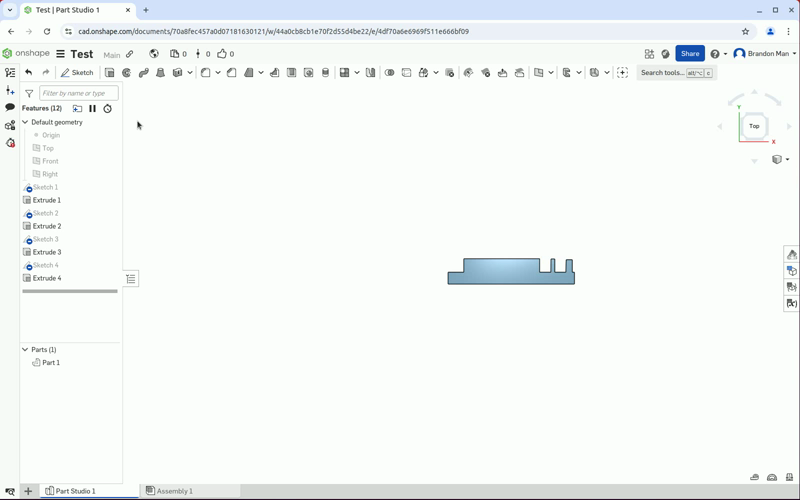
key(shift+h)
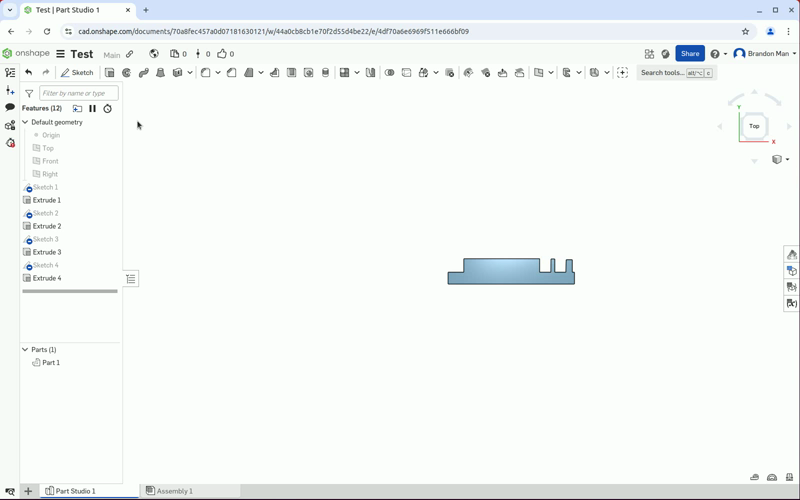
key(shift+h)
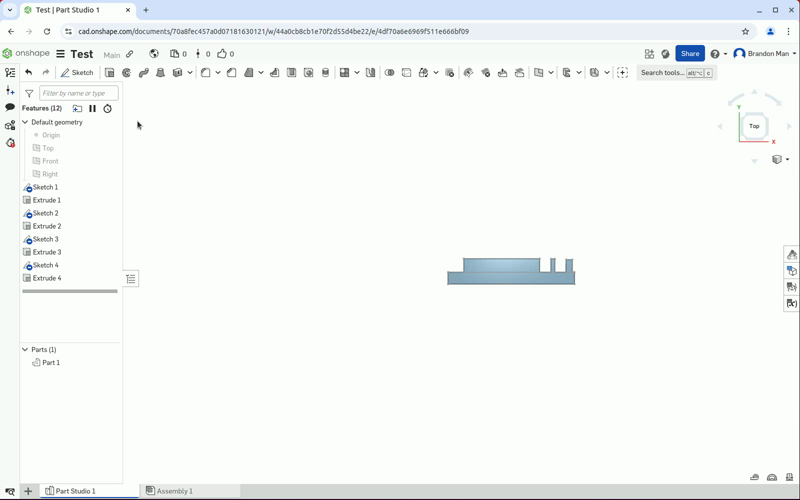
key(shift+7)
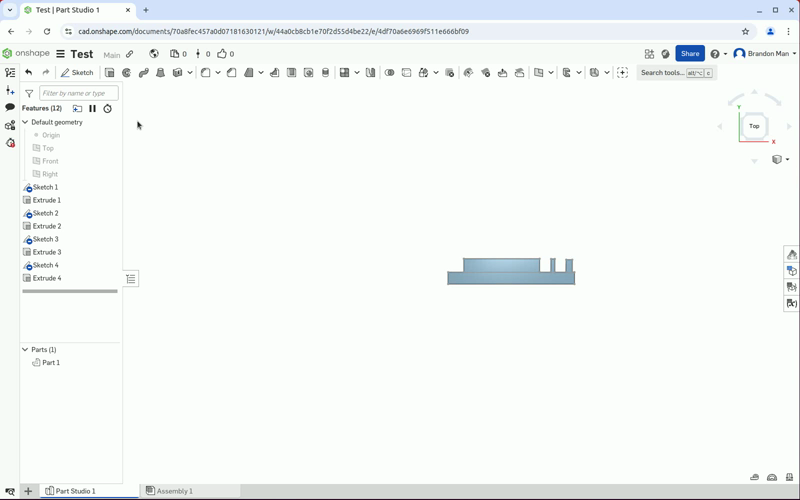
key(up, 3)
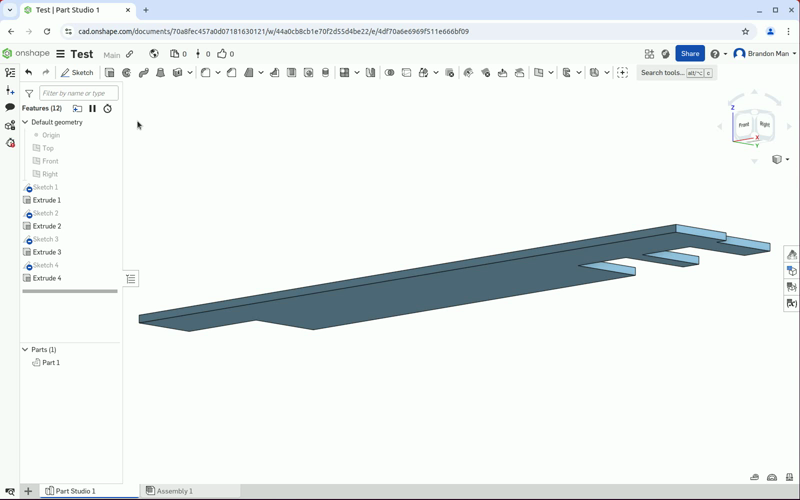
key(left, 3)
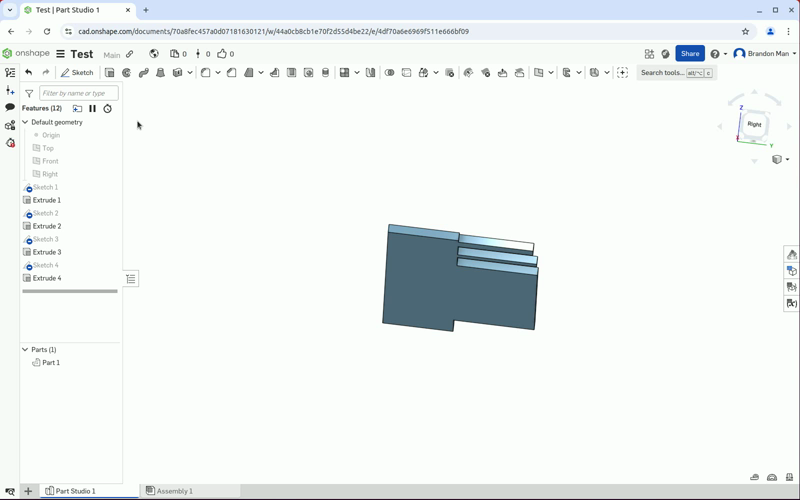
key(right, 3)
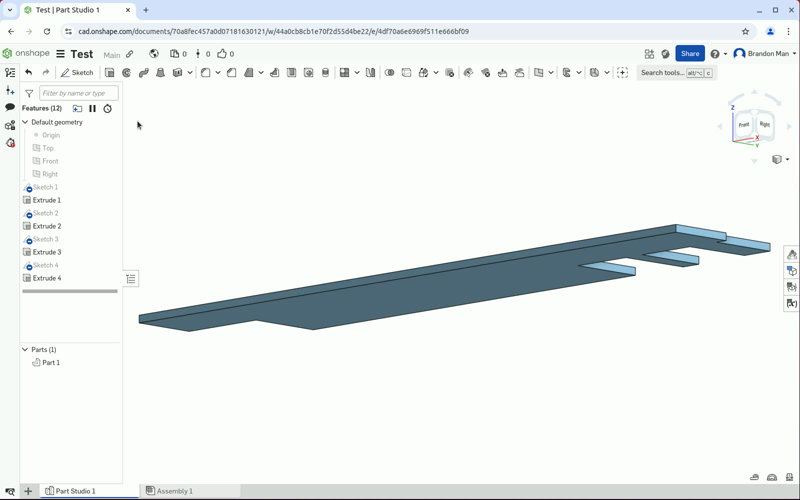
key(down, 3)
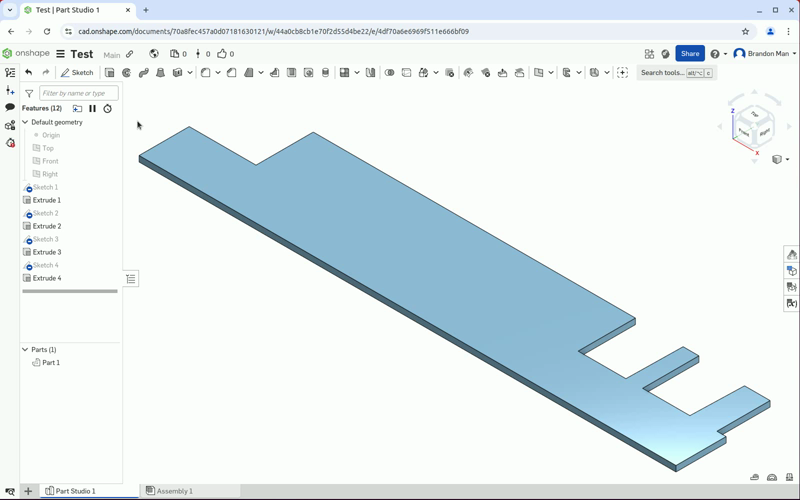
mouse_move(73, 189)
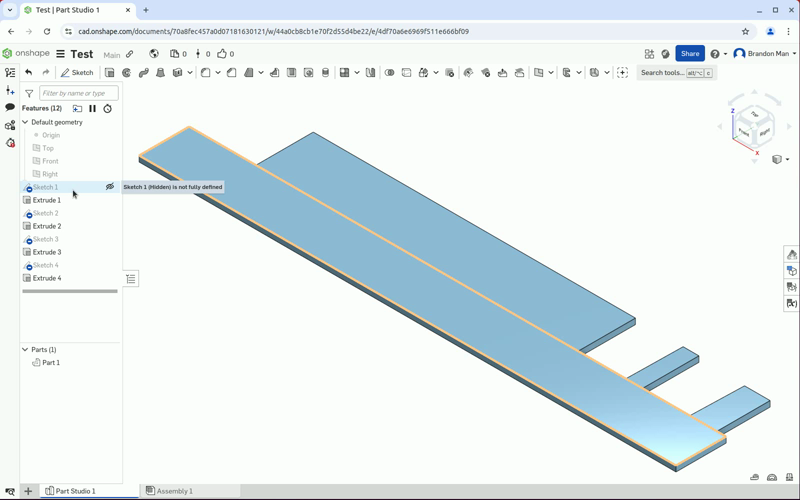
click(73, 189)